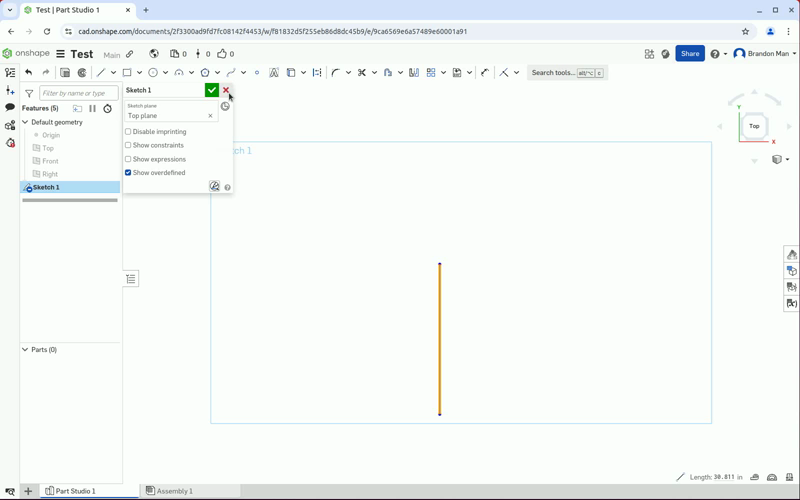
key(shift+h)
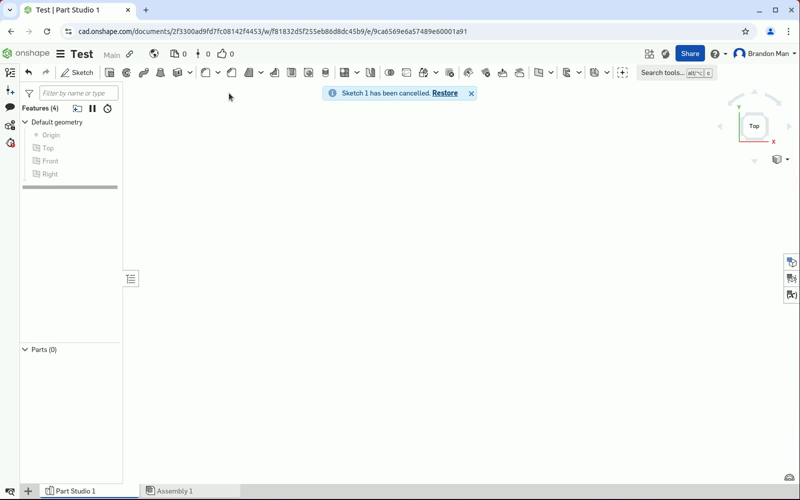
mouse_move(73, 352)
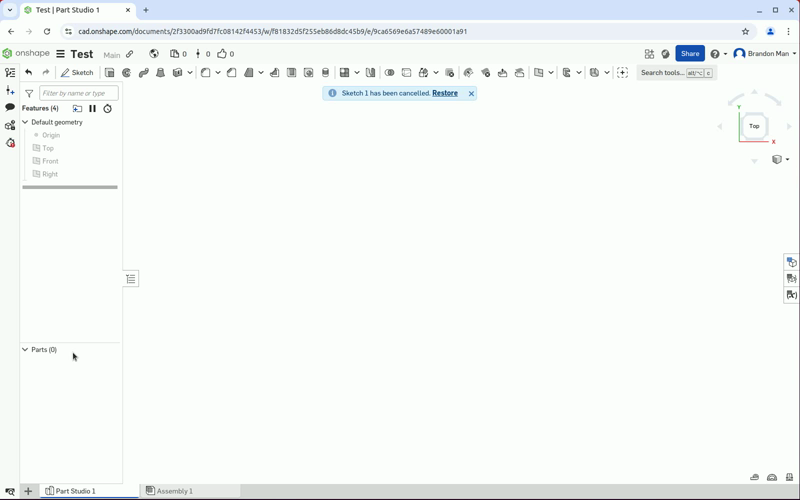
key(y)
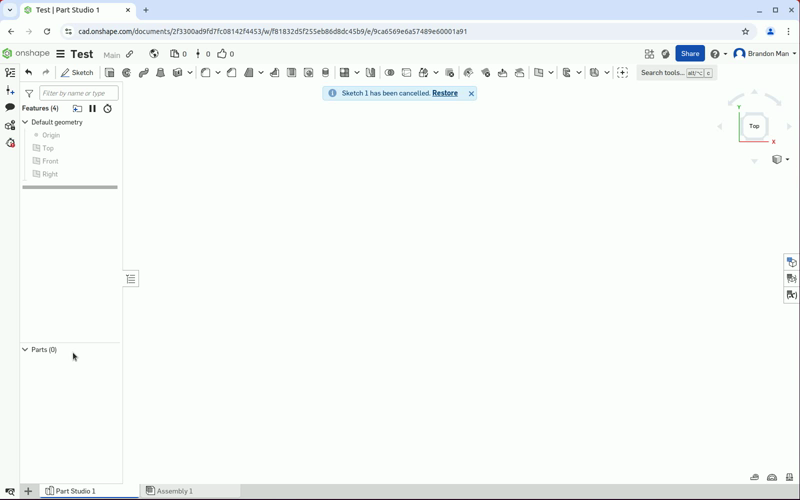
key(shift+p)
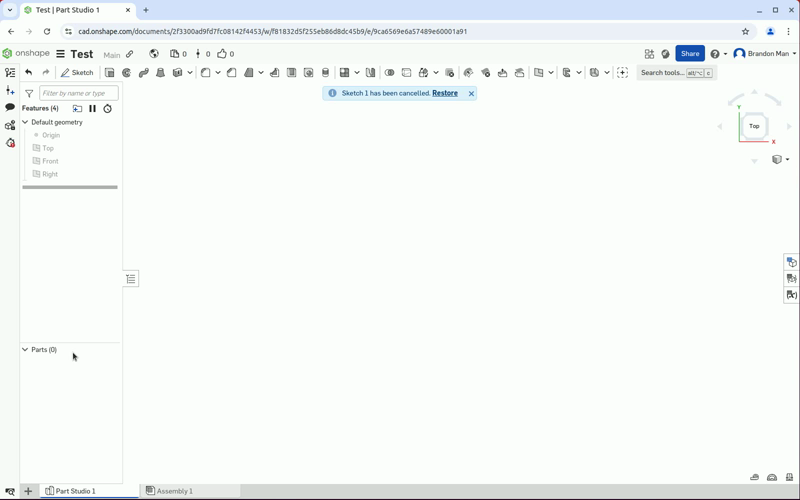
key(space)
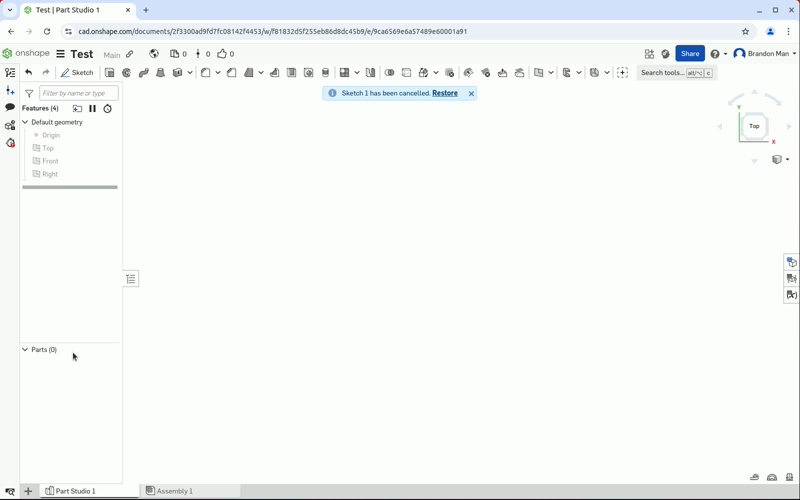
key_down(shift)
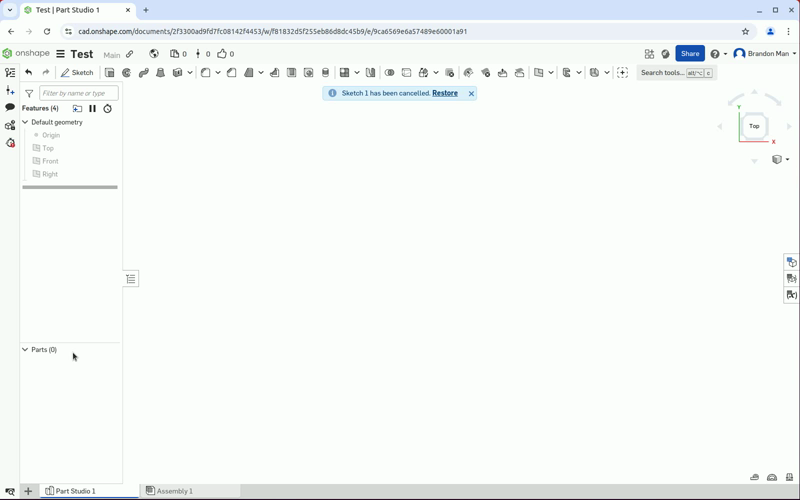
key(up)
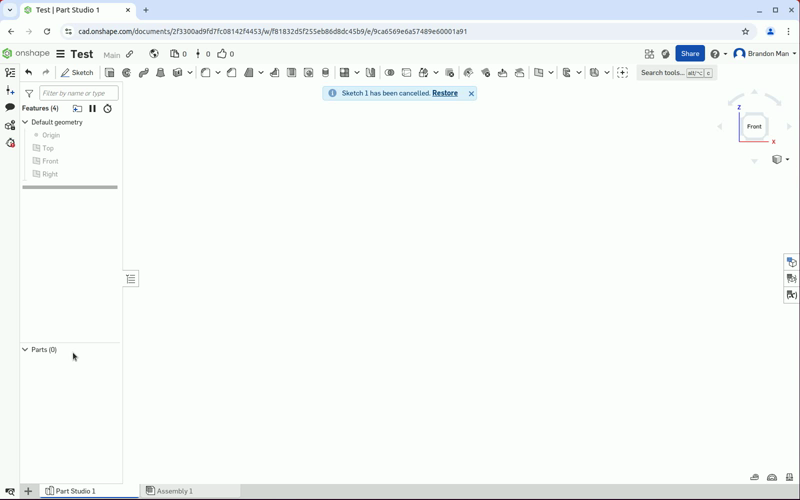
key_up(shift)
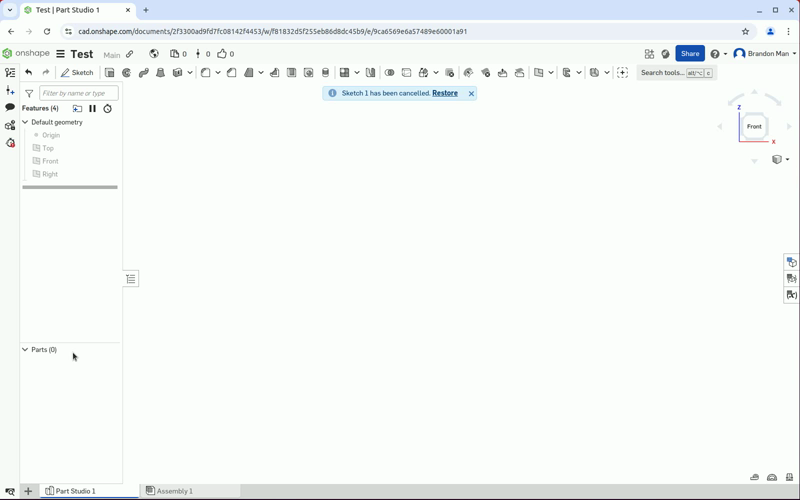
mouse_move(73, 352)
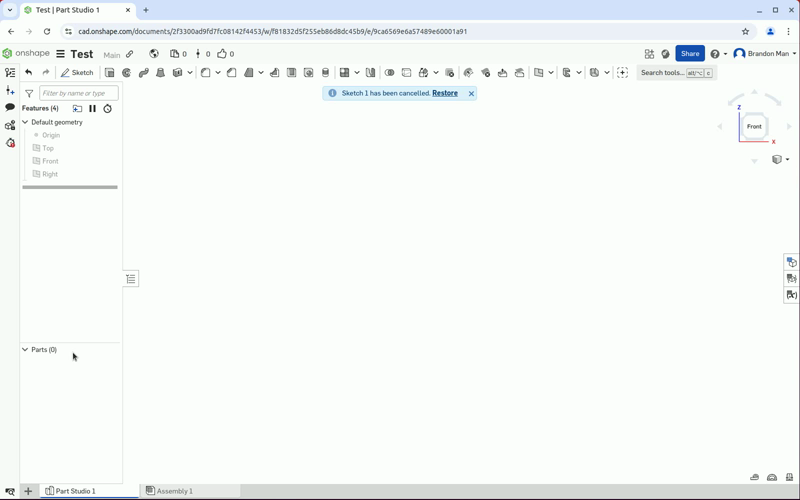
key(shift+y)
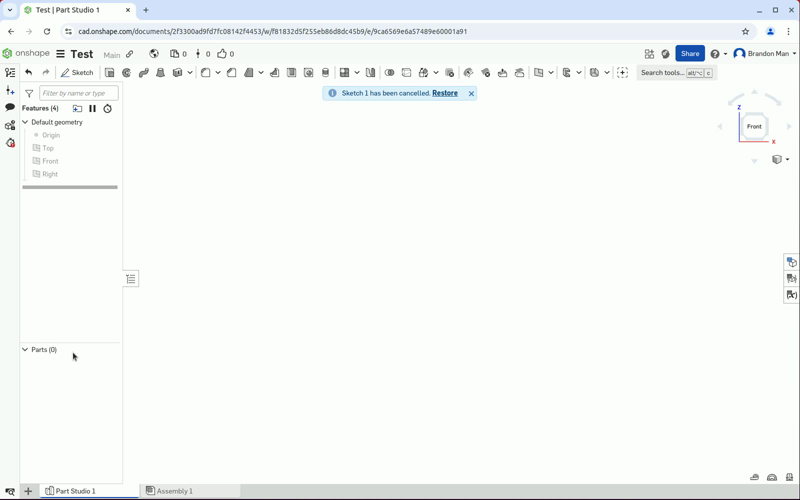
key(shift+s)
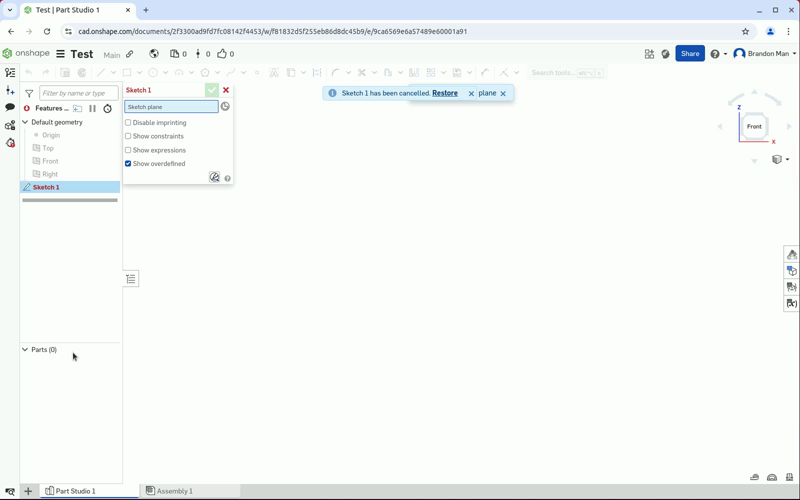
mouse_move(73, 163)
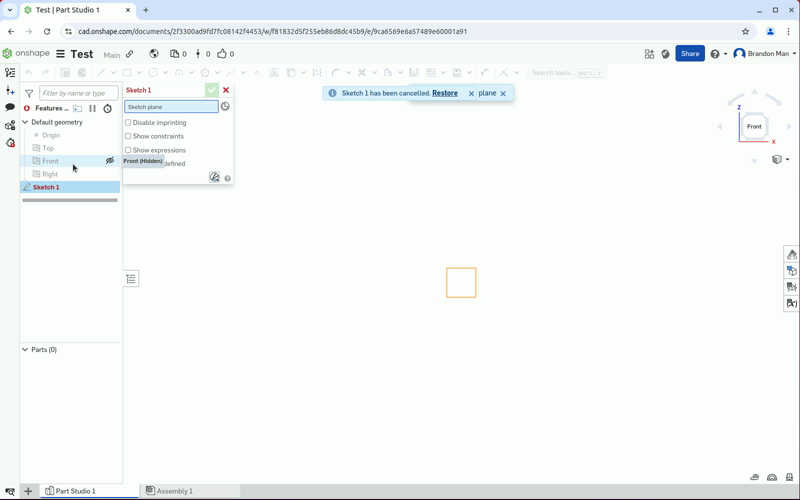
click(73, 163)
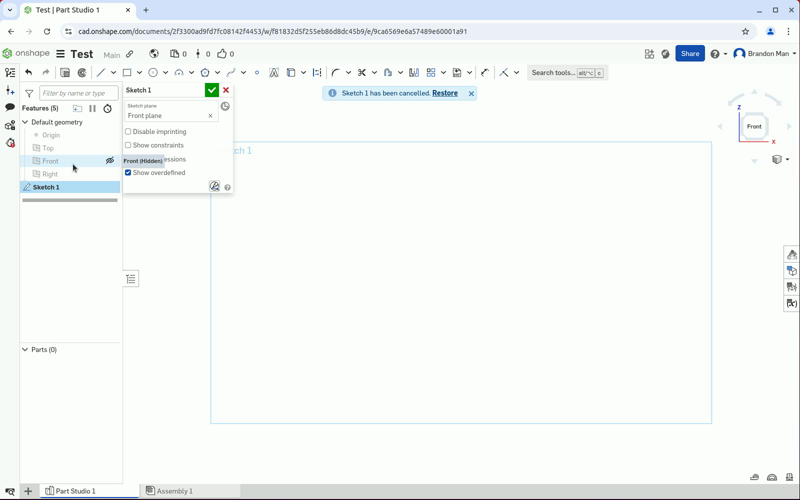
mouse_move(73, 352)
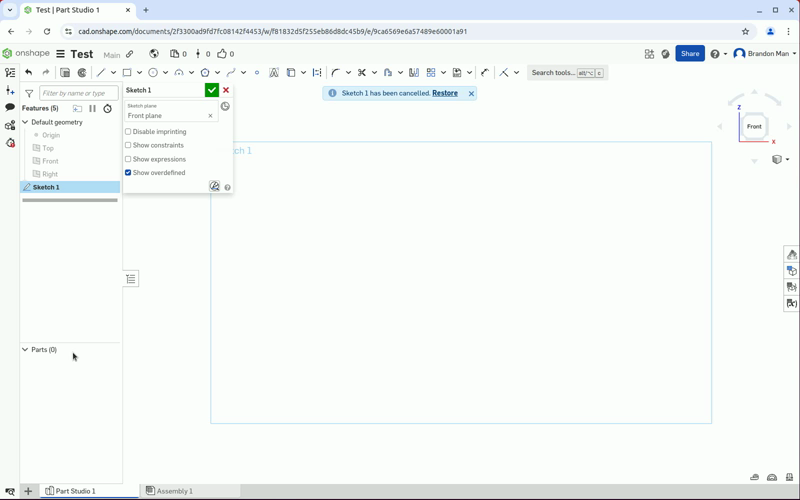
key(y)
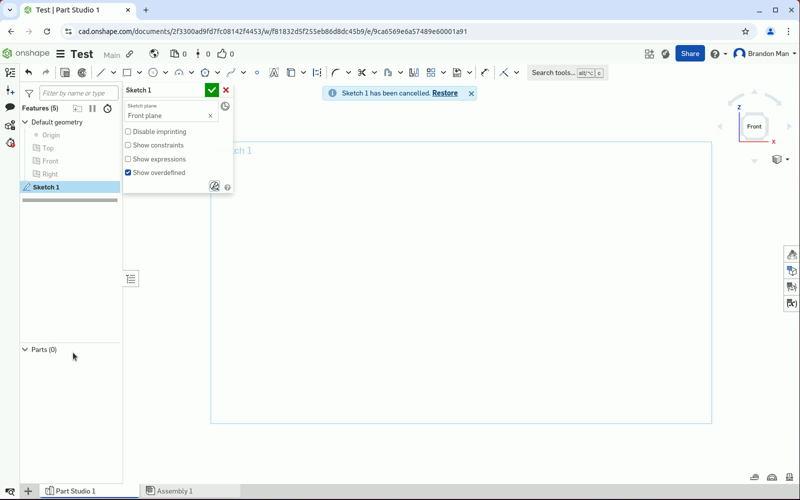
key(l)
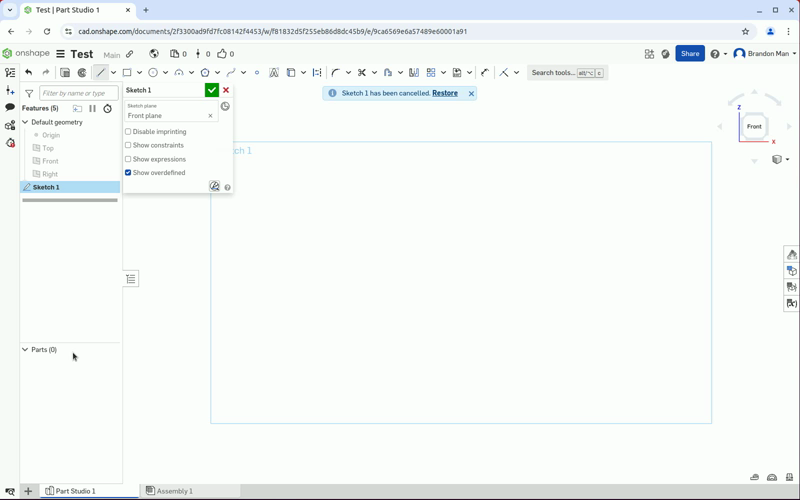
key_down(shift)
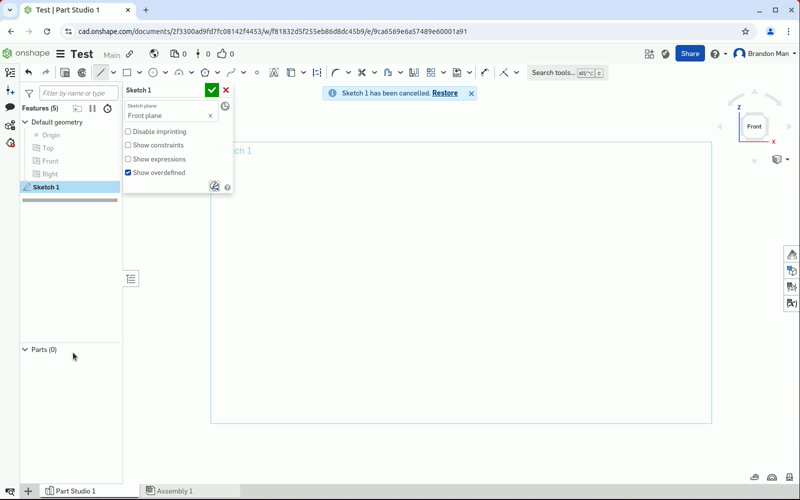
mouse_move(406, 278)
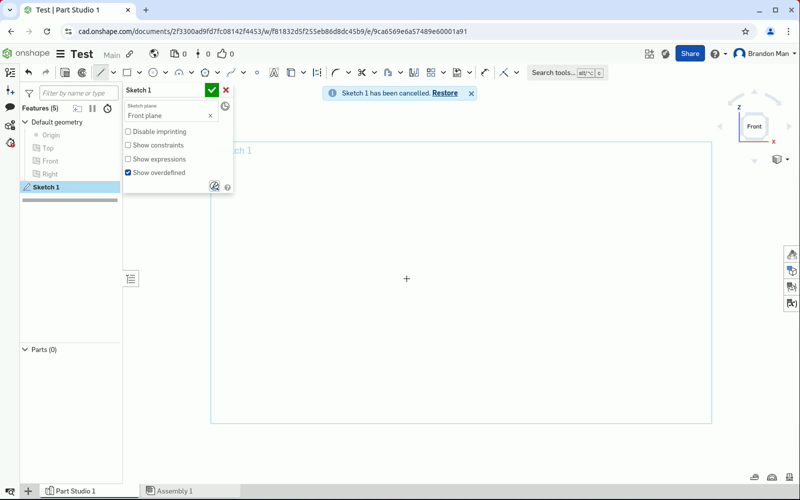
click(406, 278)
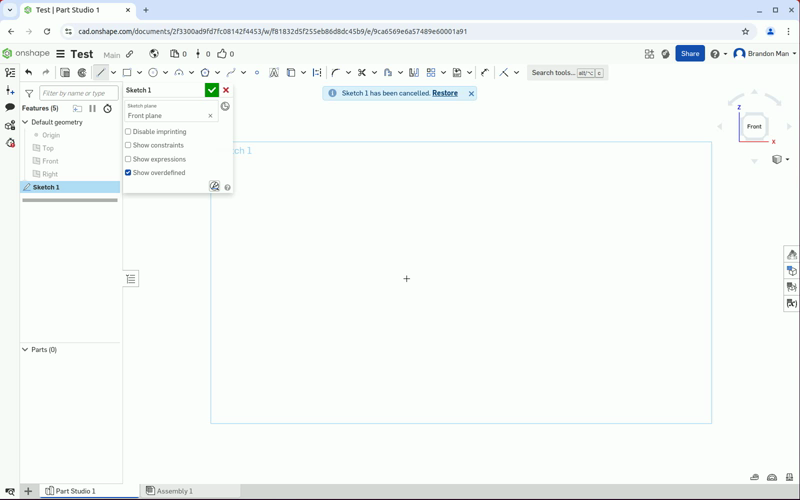
key_up(shift)
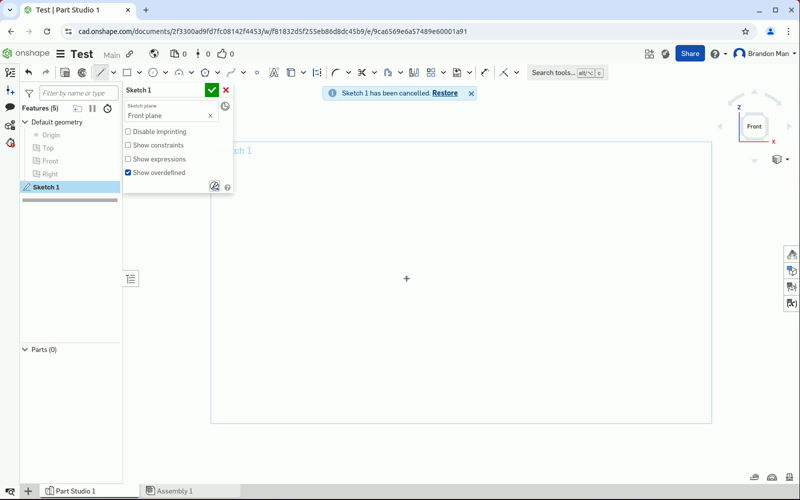
key_down(shift)
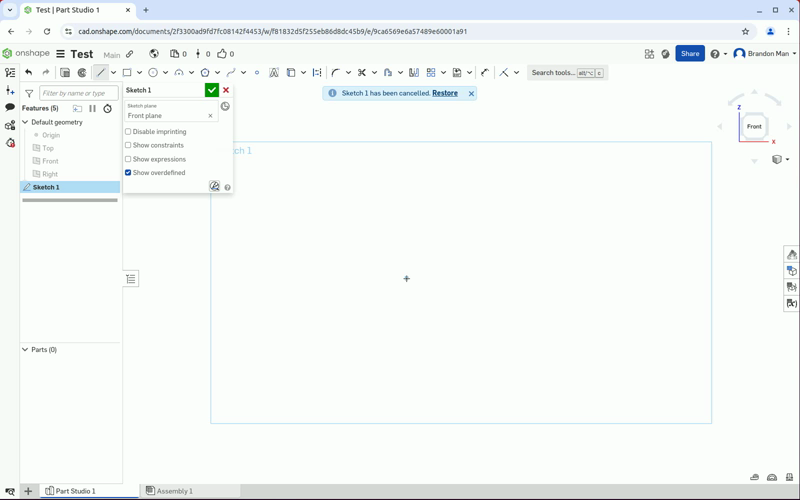
mouse_move(436, 278)
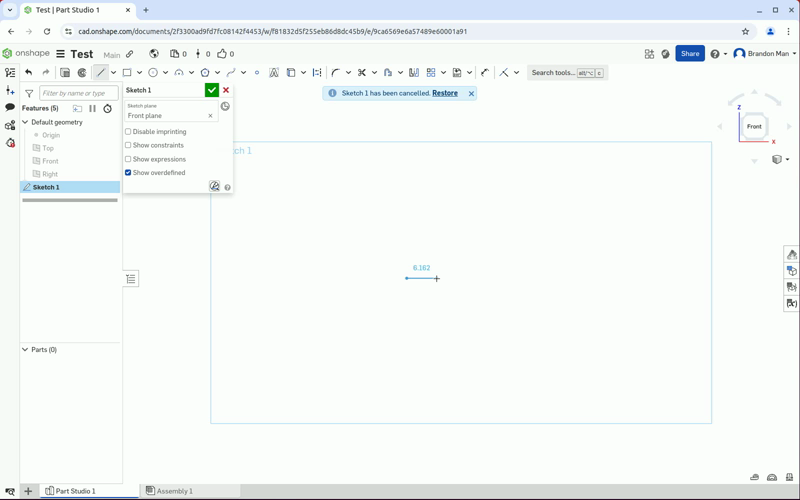
mouse_move(461, 278)
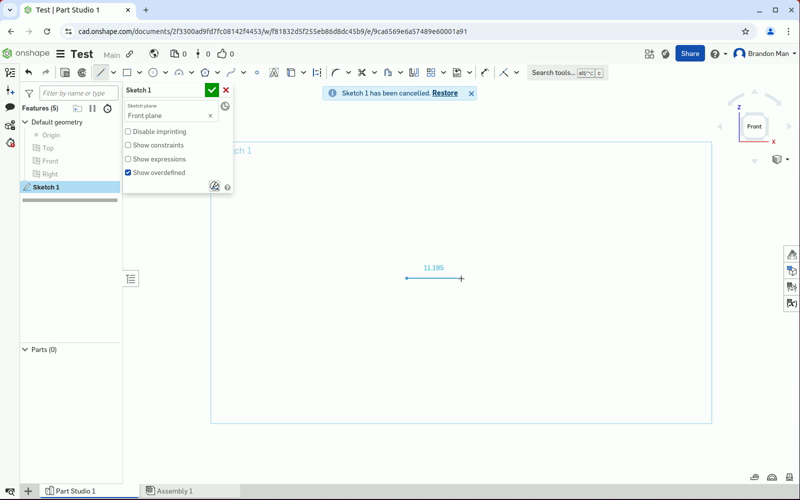
click(461, 278)
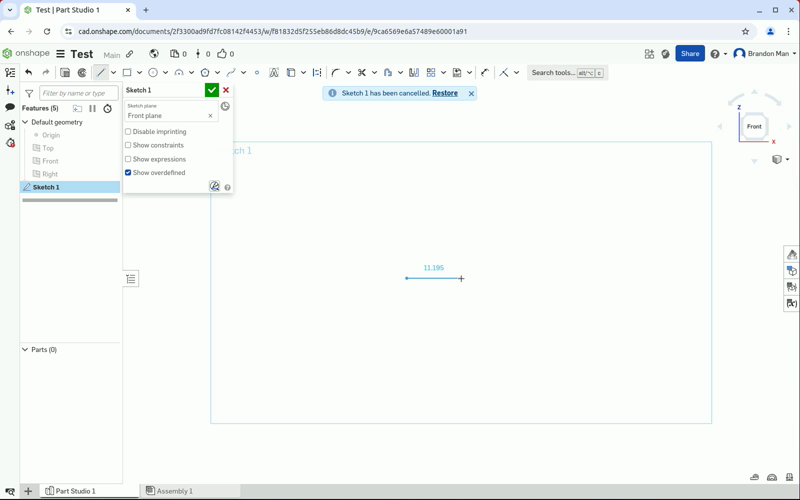
key_up(shift)
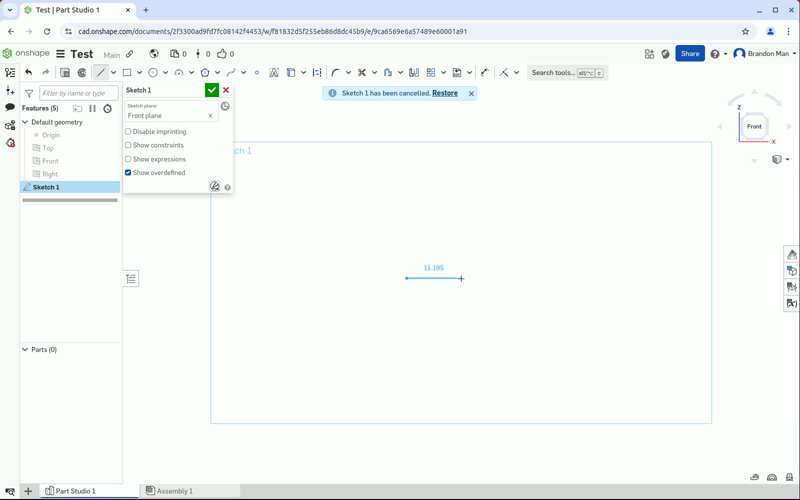
key_down(shift)
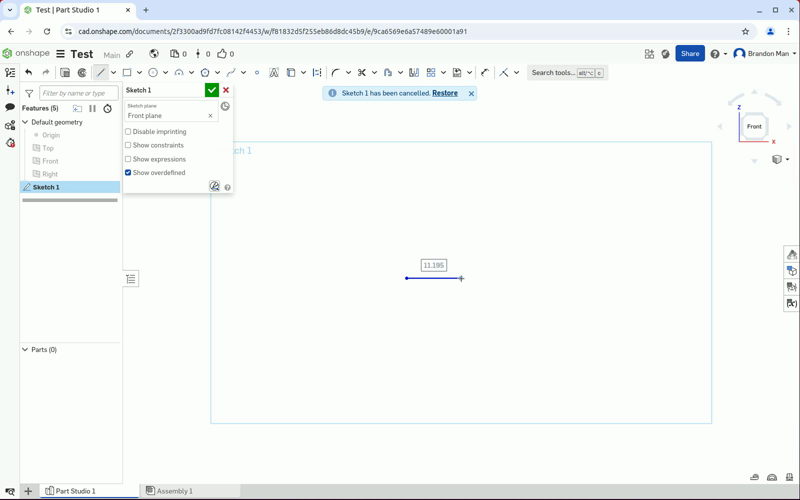
mouse_move(461, 170)
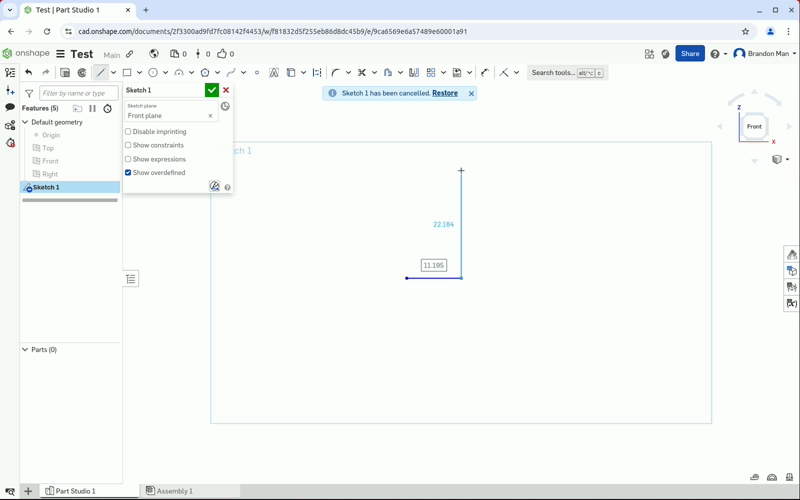
click(461, 170)
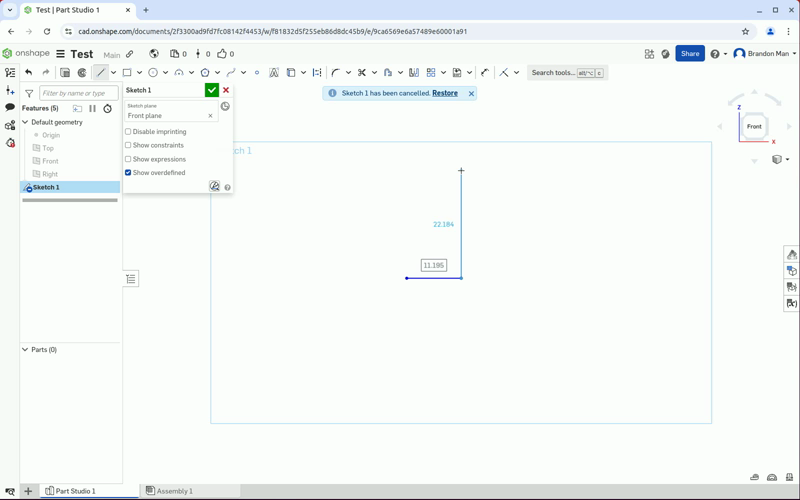
key_up(shift)
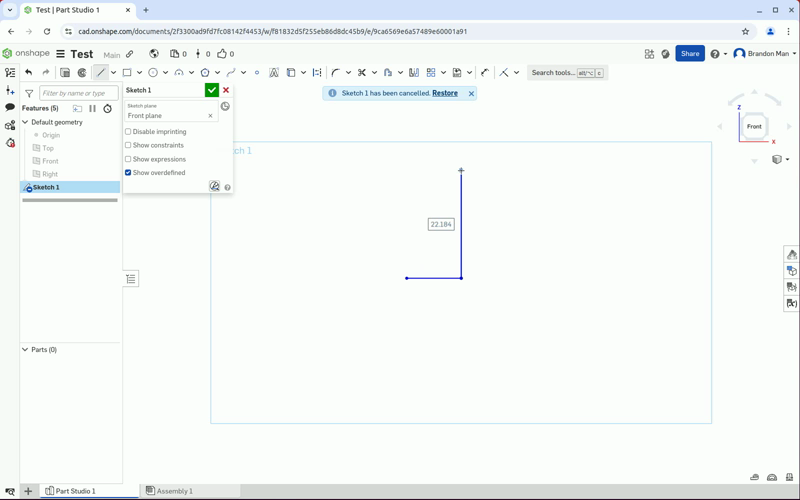
key_down(shift)
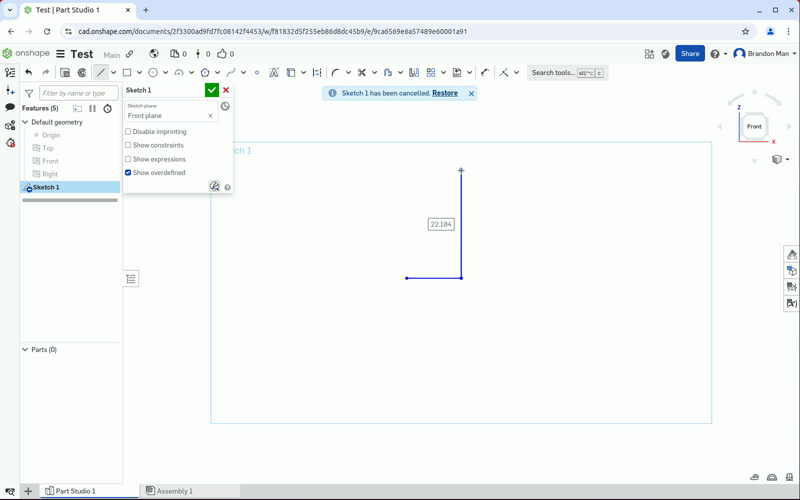
mouse_move(491, 170)
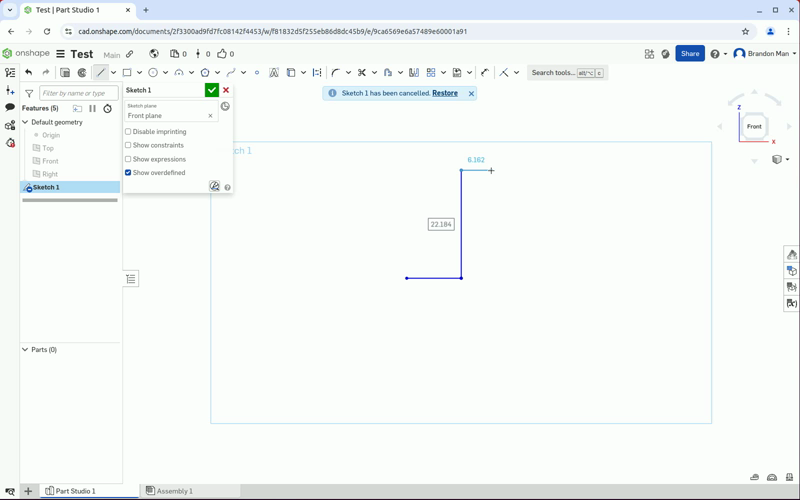
mouse_move(406, 170)
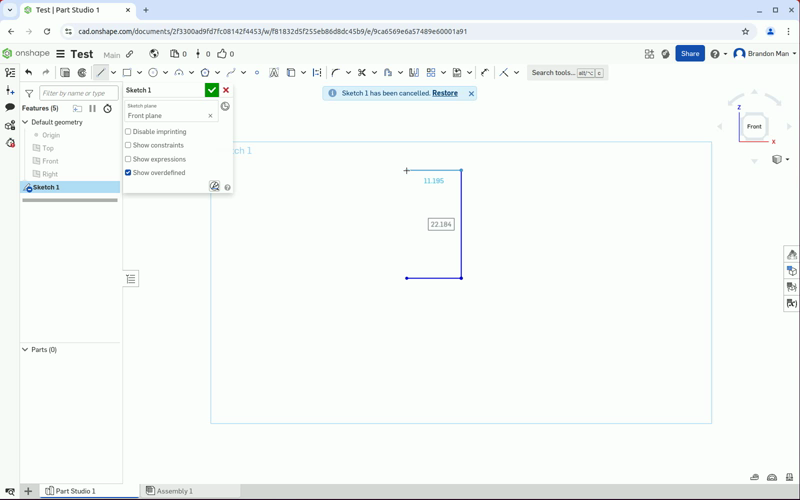
click(406, 170)
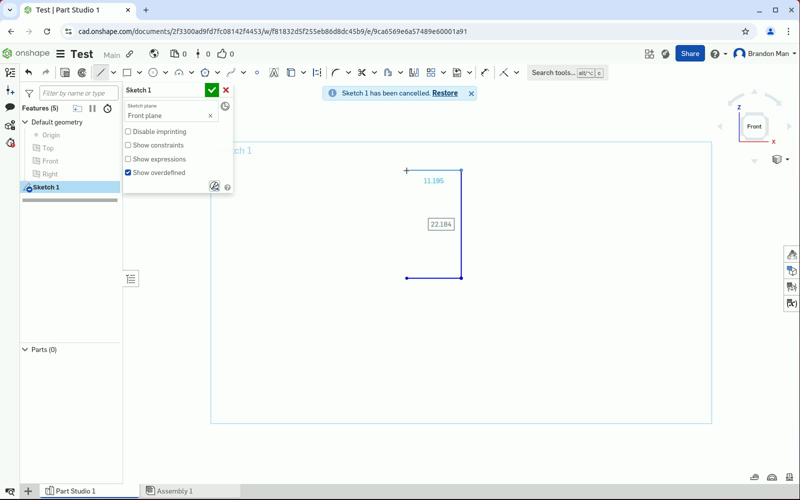
key_up(shift)
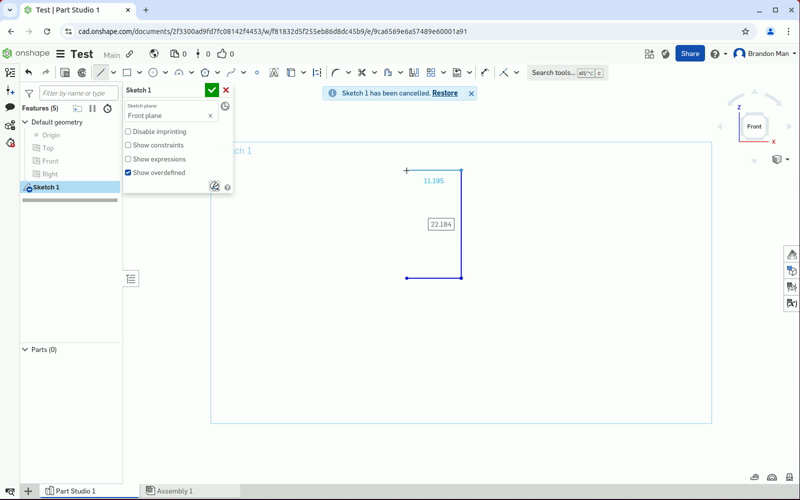
key_down(shift)
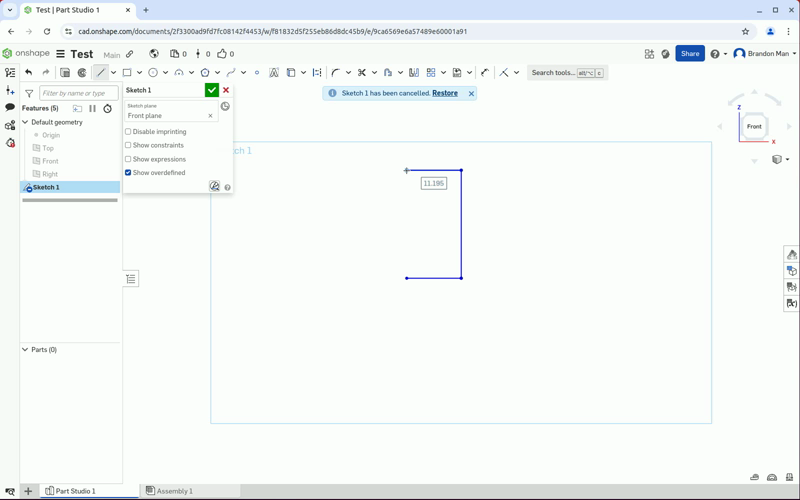
mouse_move(406, 278)
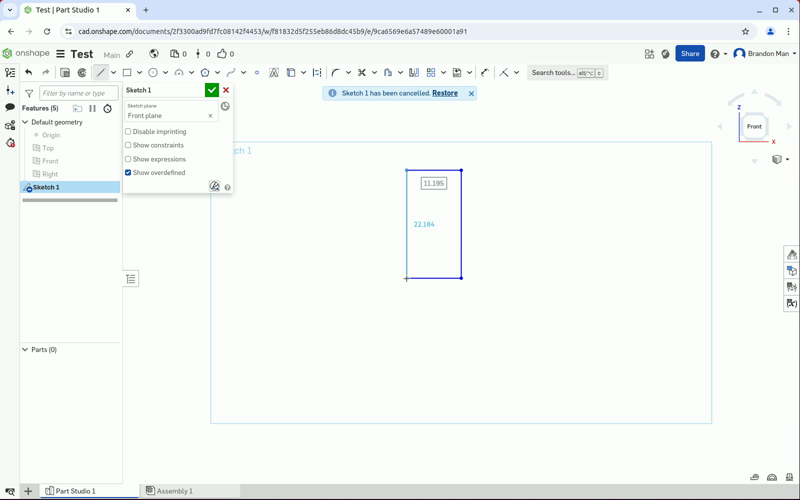
key_up(shift)
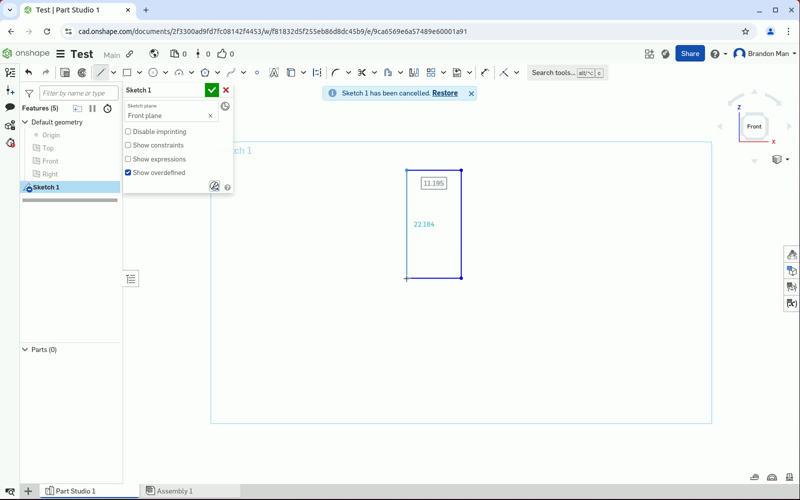
click(406, 278)
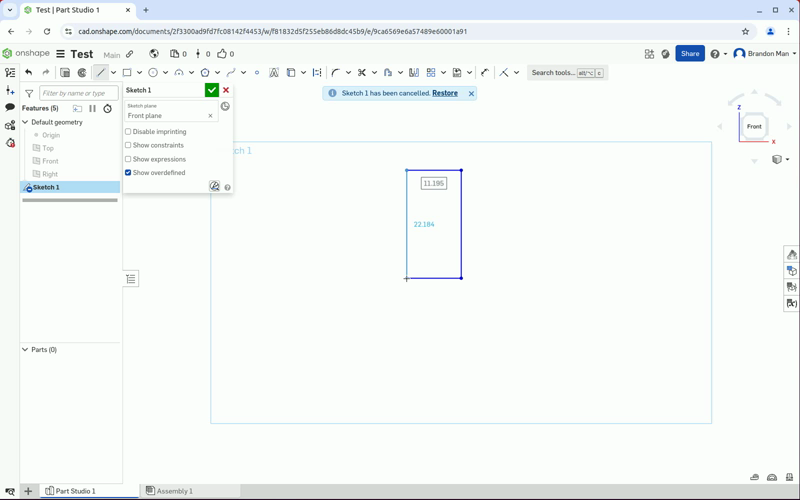
key(esc)
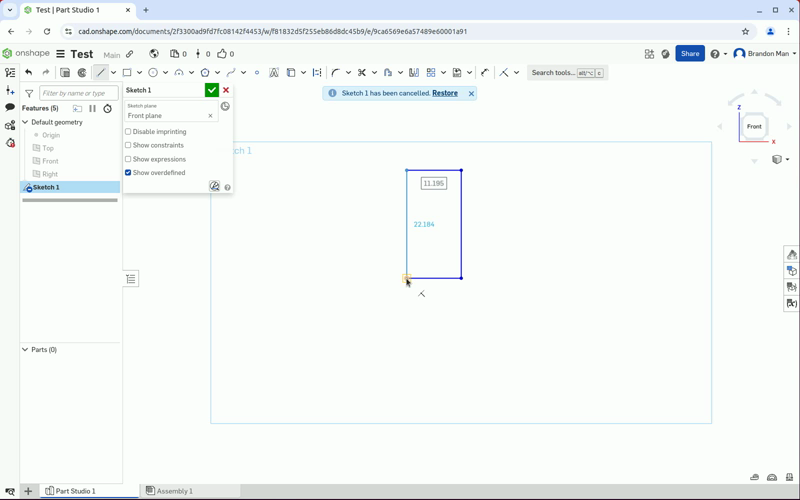
mouse_move(432, 253)
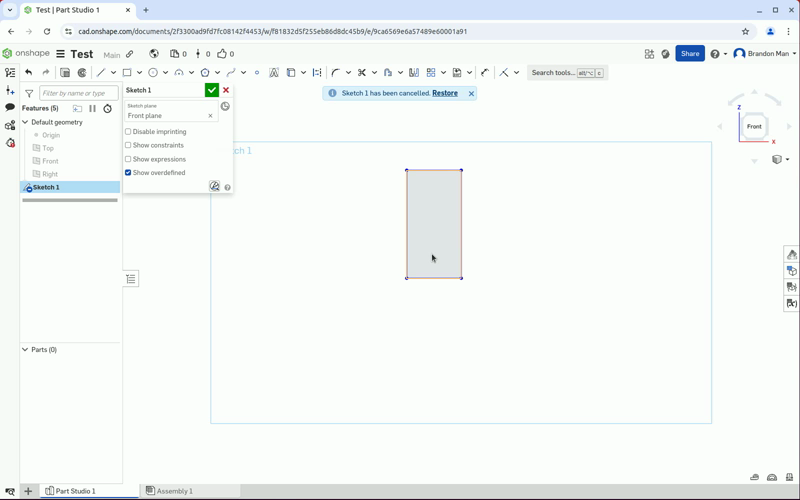
click(432, 253)
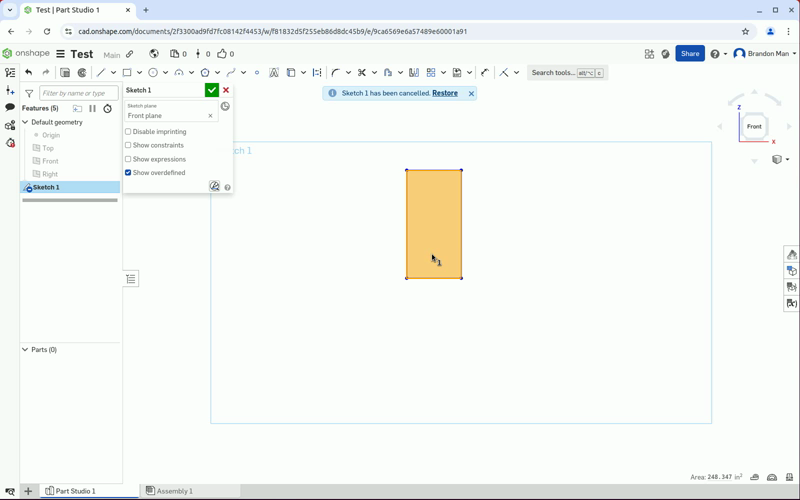
mouse_move(73, 352)
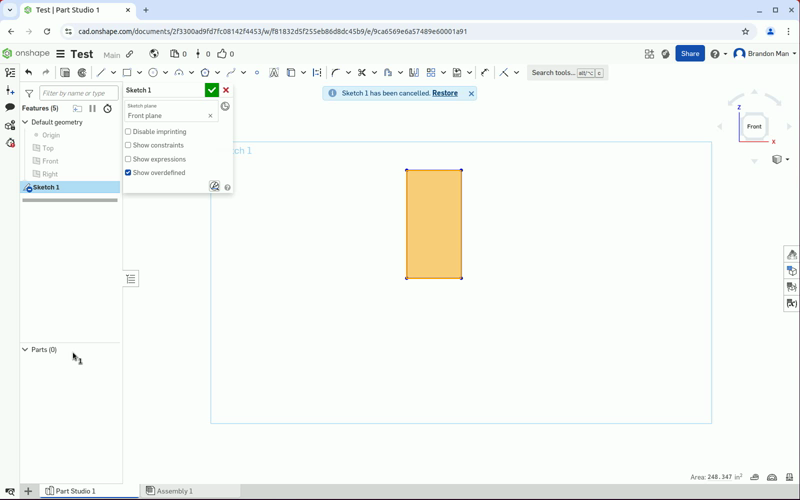
key(shift+y)
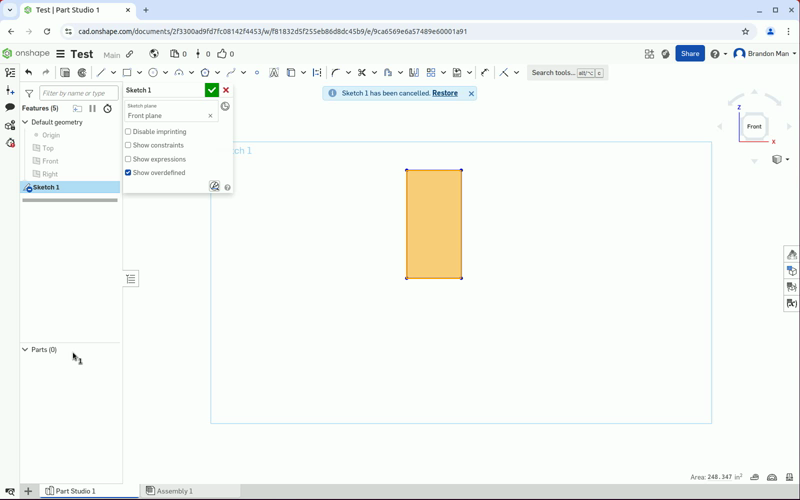
key(shift+e)
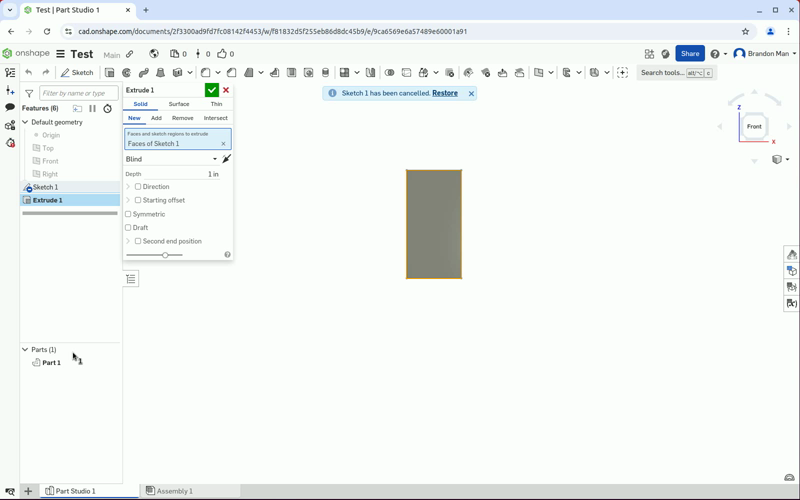
mouse_move(143, 106)
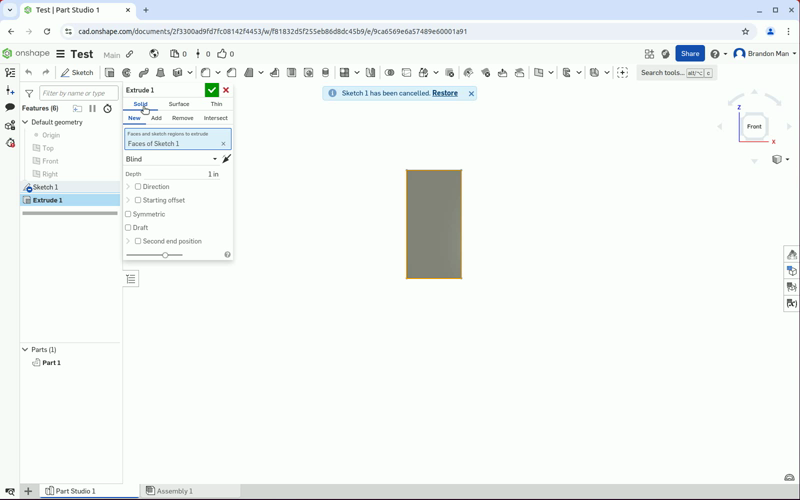
click(143, 106)
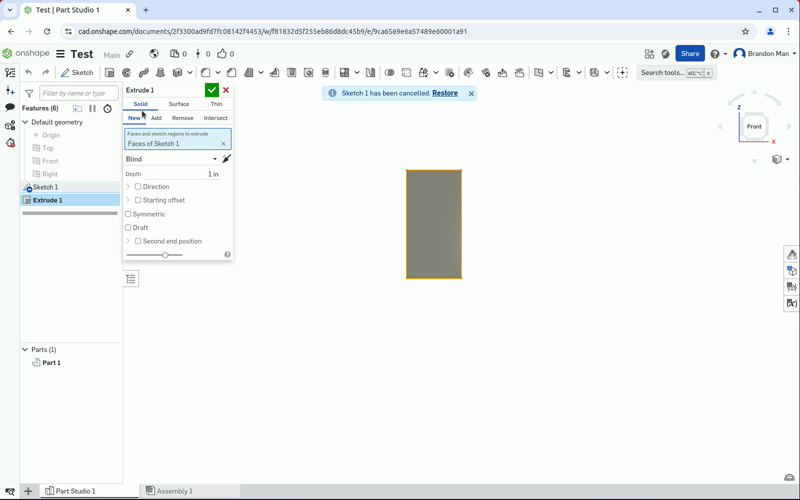
mouse_move(137, 120)
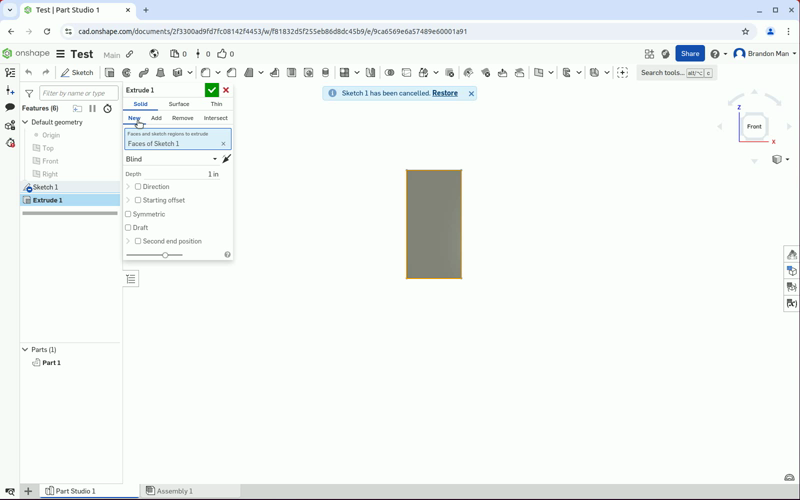
click(137, 120)
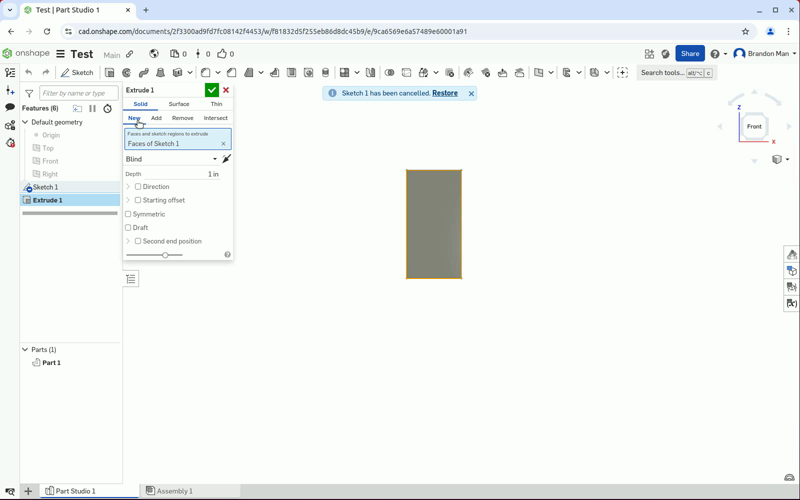
key(tab, 4)
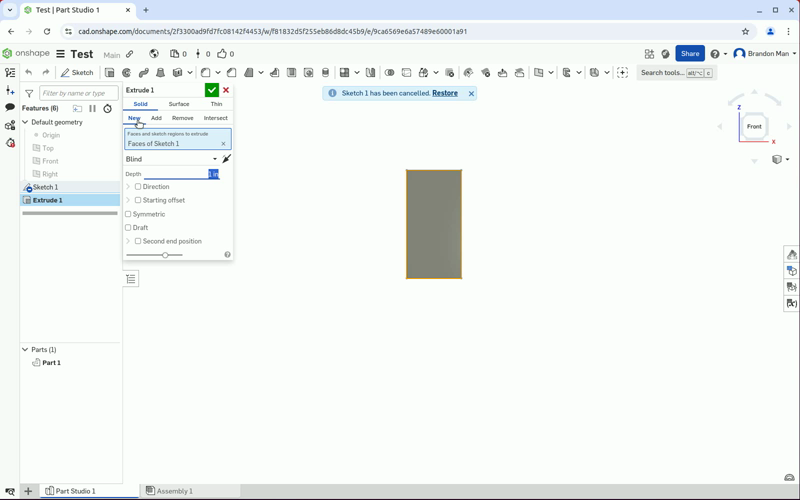
text(1.204)
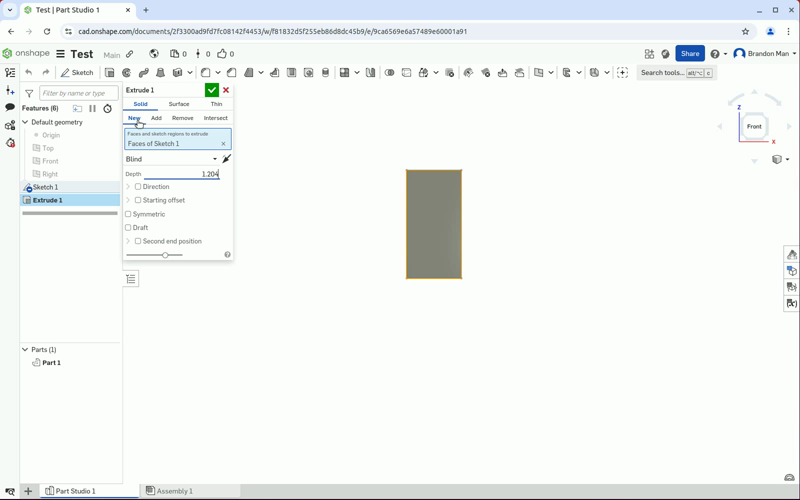
key(enter)
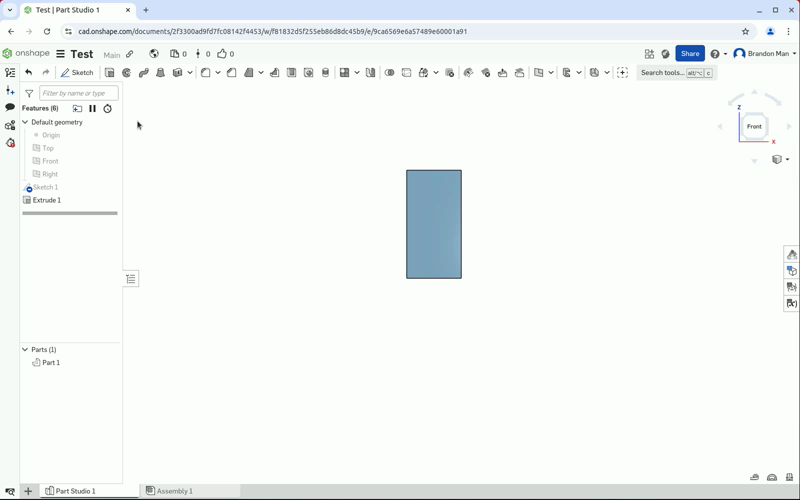
key(shift+h)
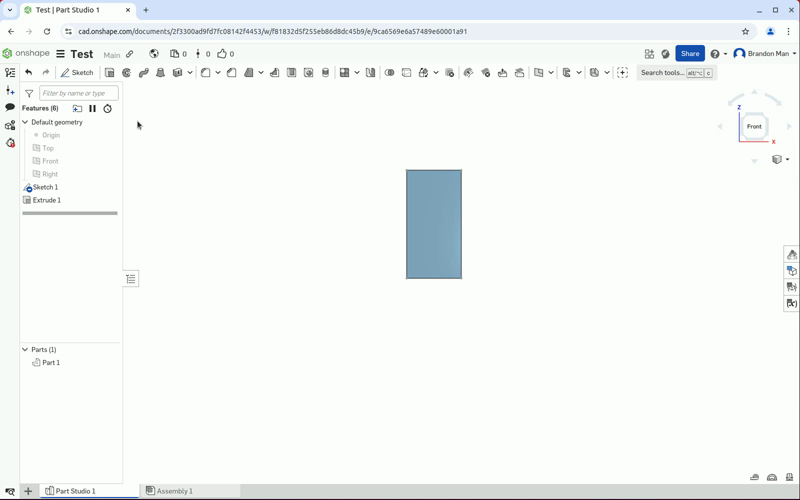
key(shift+h)
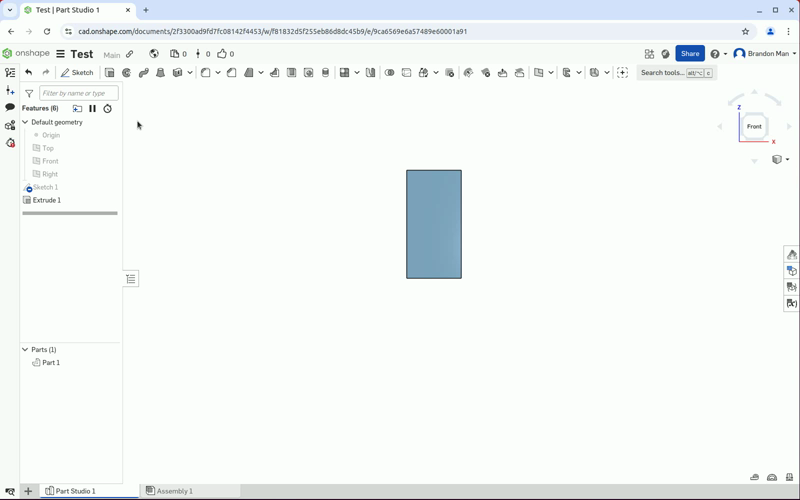
mouse_move(73, 189)
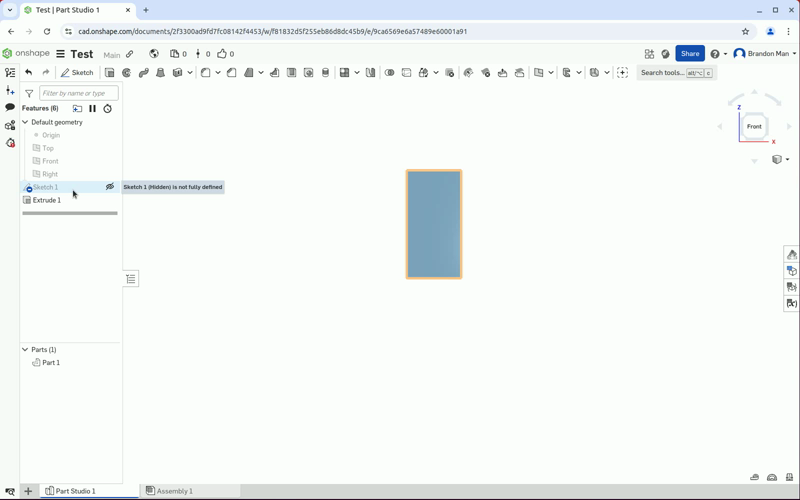
click(73, 189)
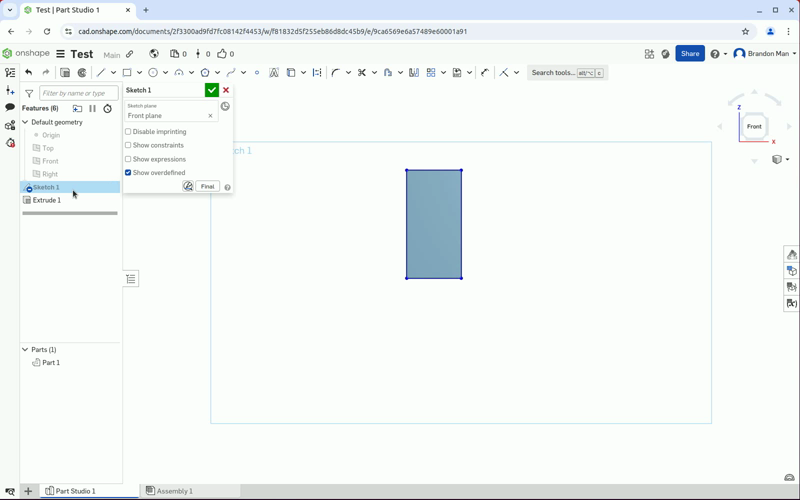
mouse_move(229, 92)
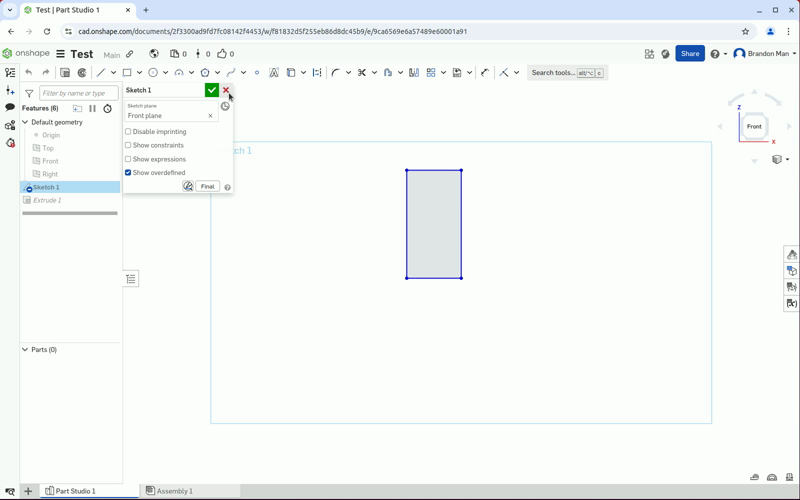
click(229, 92)
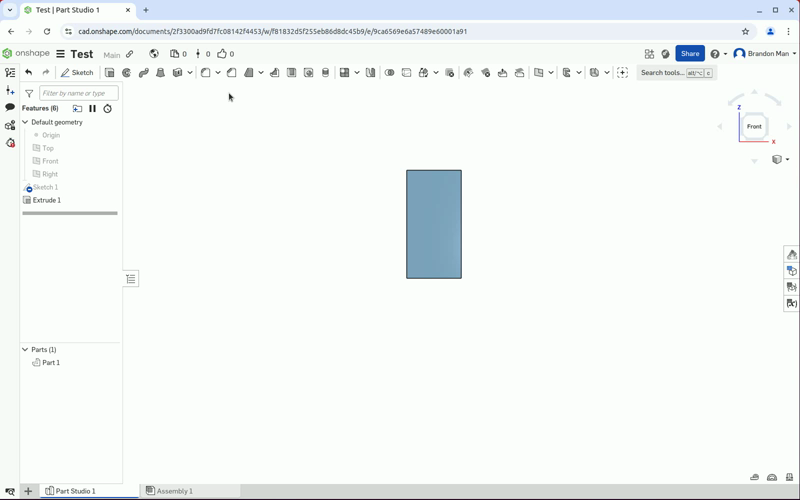
mouse_move(541, 75)
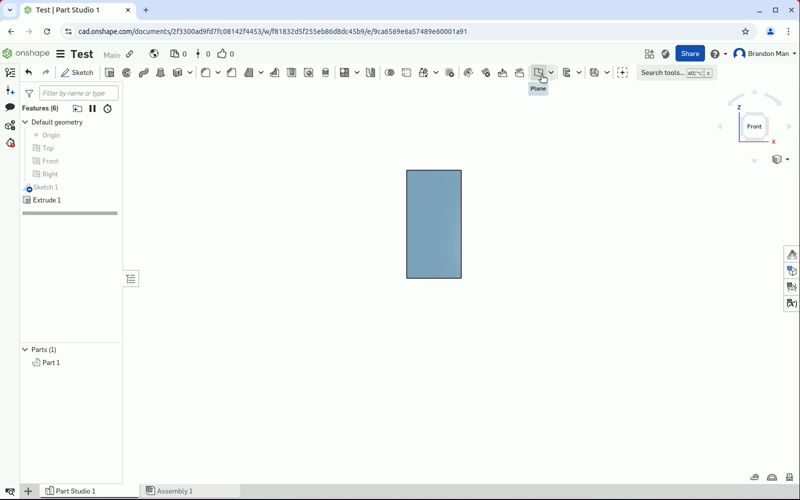
click(541, 75)
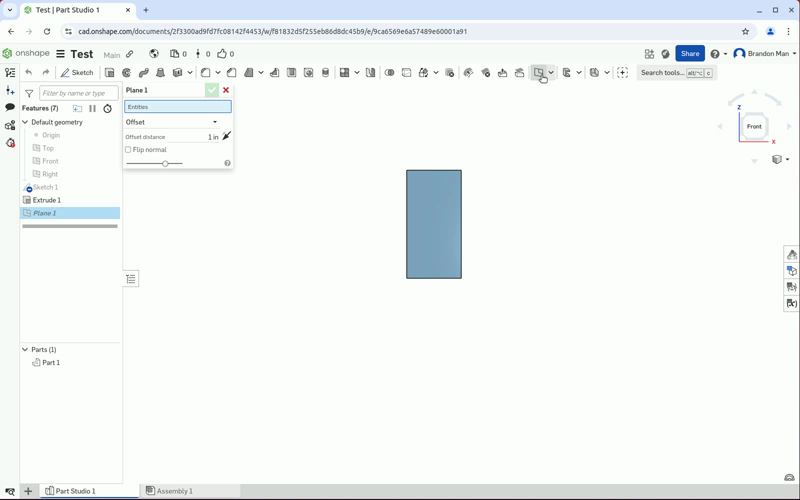
mouse_move(73, 163)
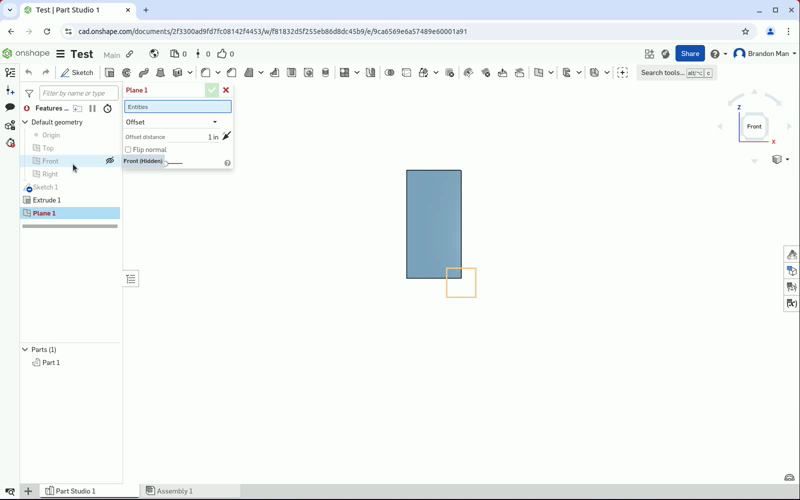
click(73, 163)
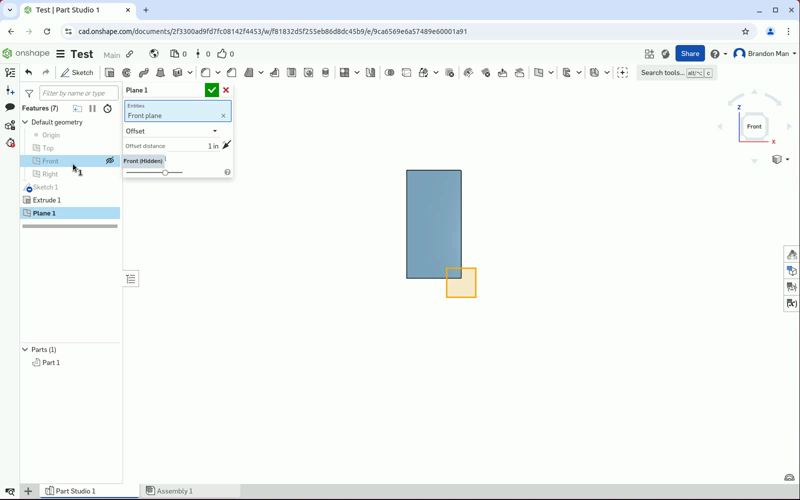
key(tab, 2)
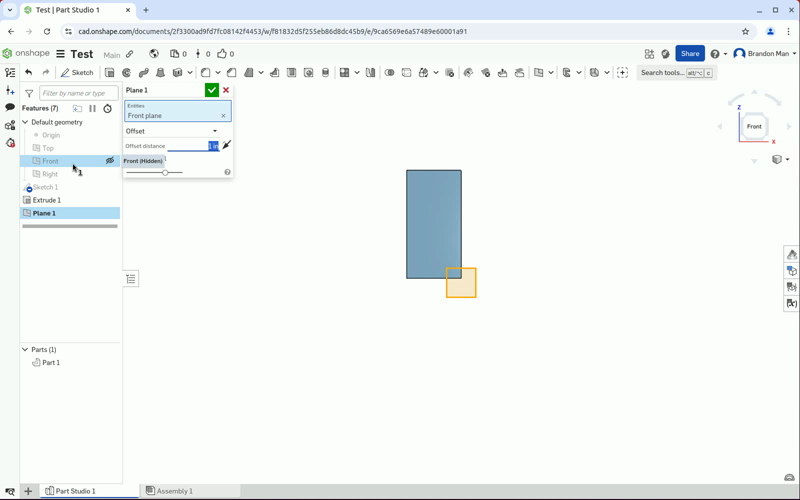
text(1.202)
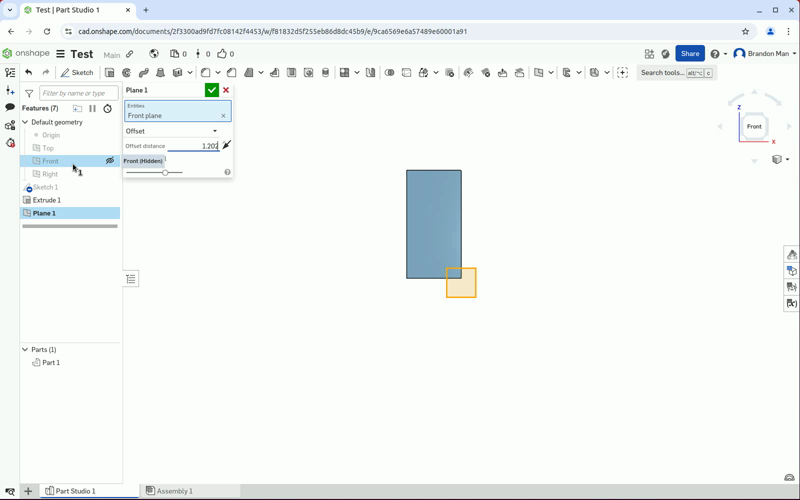
key(enter, 2)
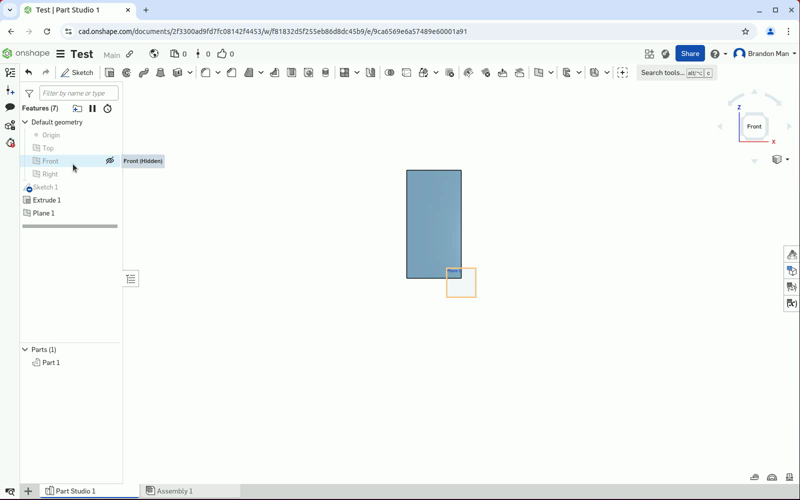
key(shift+s)
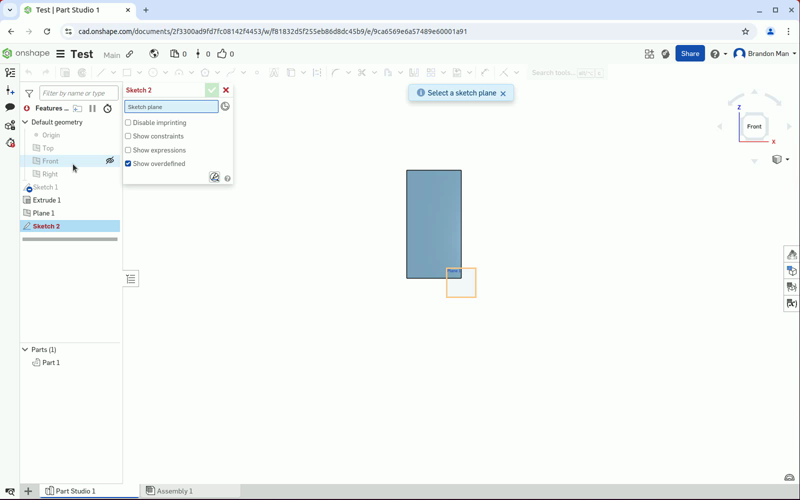
mouse_move(73, 215)
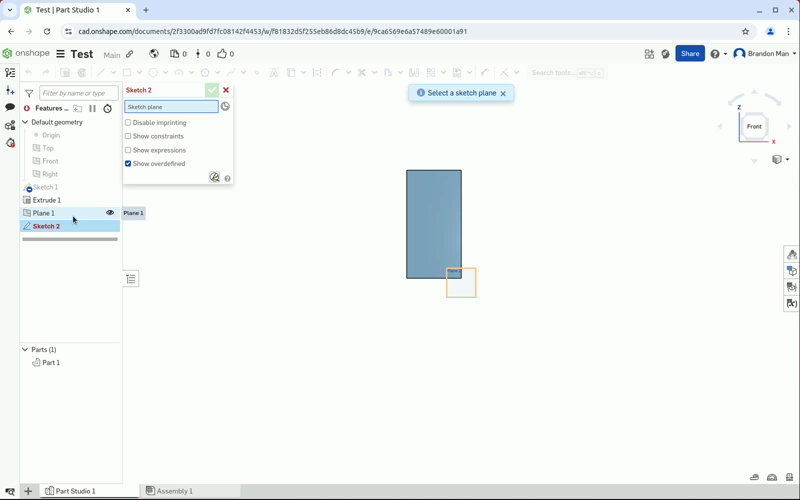
click(73, 215)
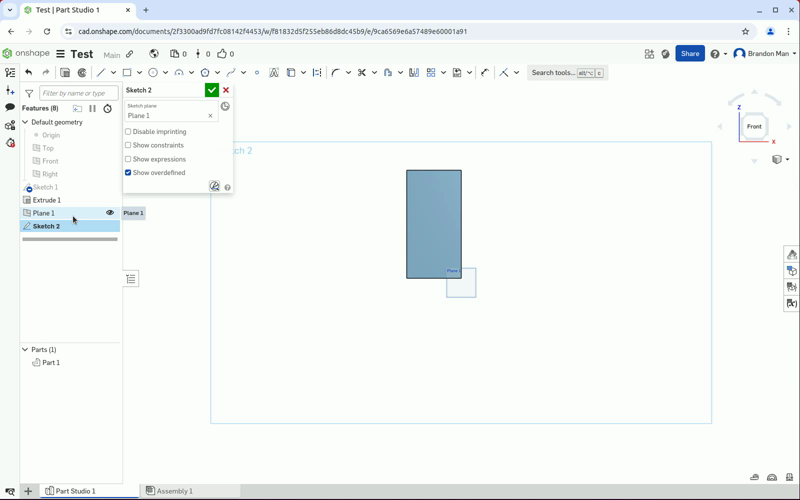
mouse_move(73, 352)
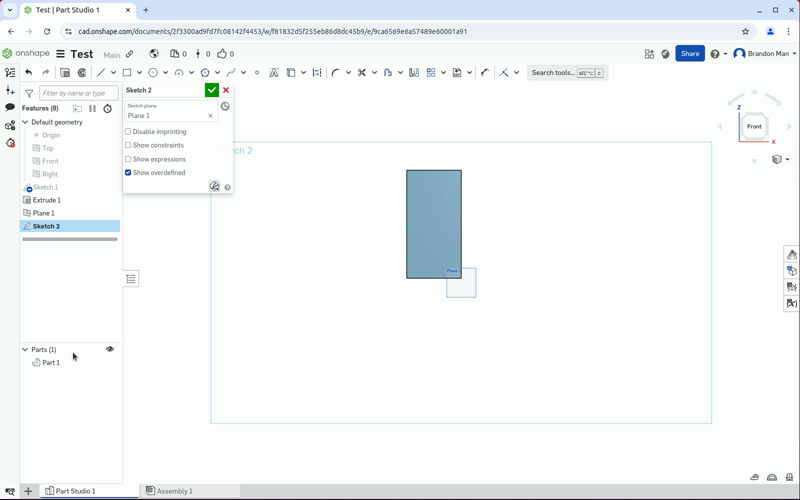
key(y)
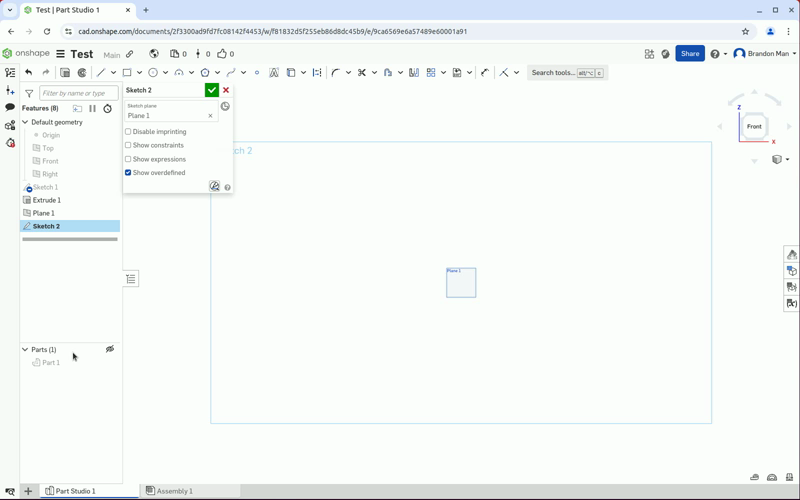
key(a)
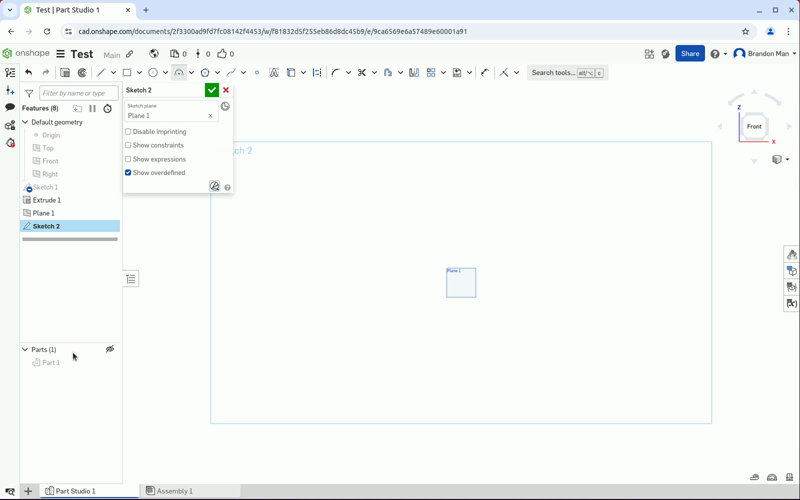
key_down(shift)
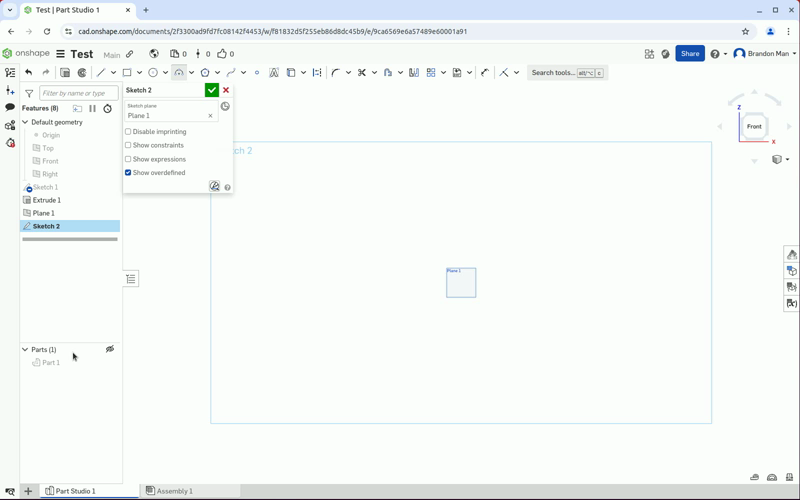
mouse_move(411, 268)
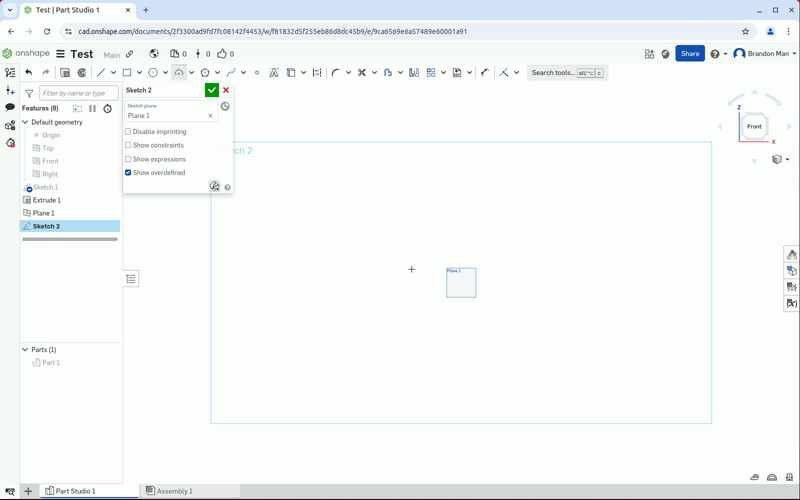
click(411, 268)
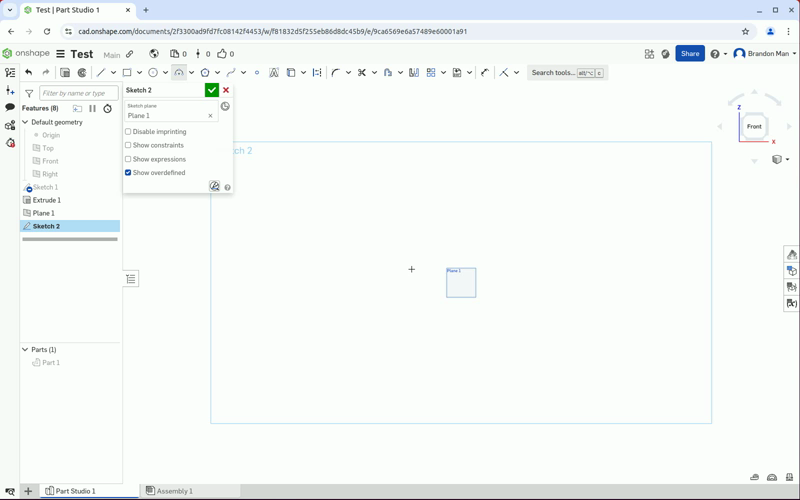
key_up(shift)
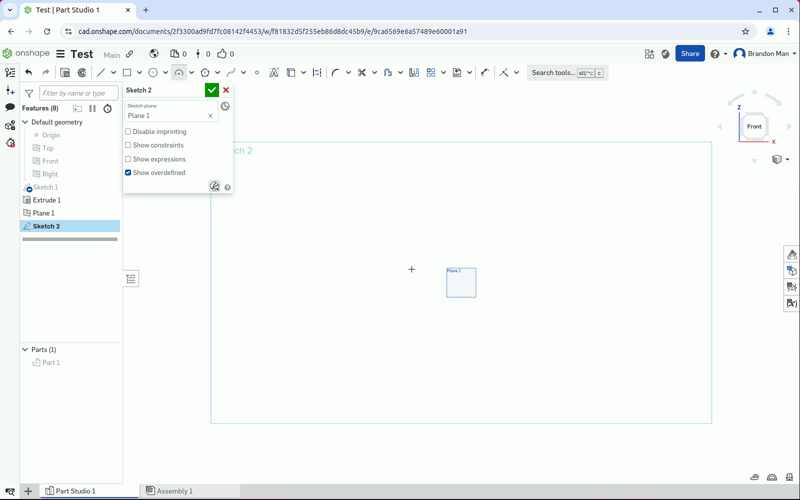
key_down(shift)
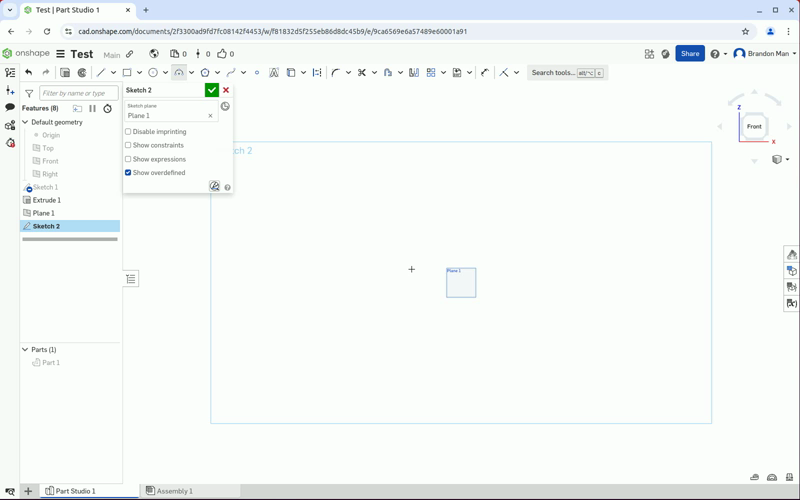
mouse_move(416, 273)
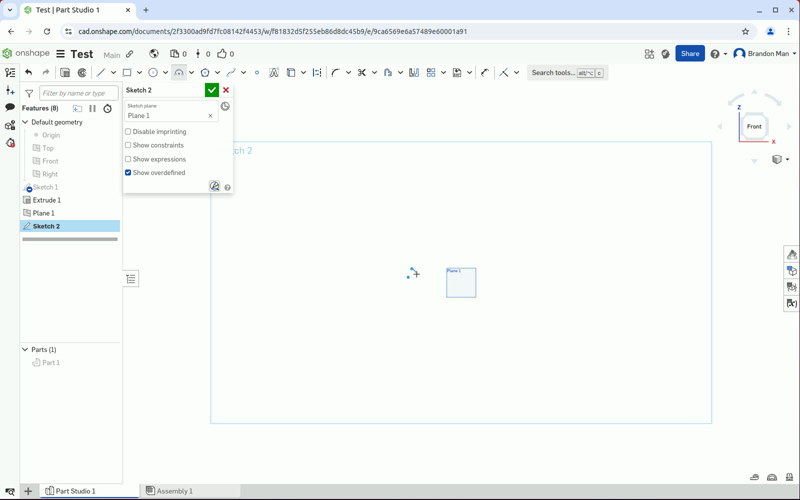
scroll(6)
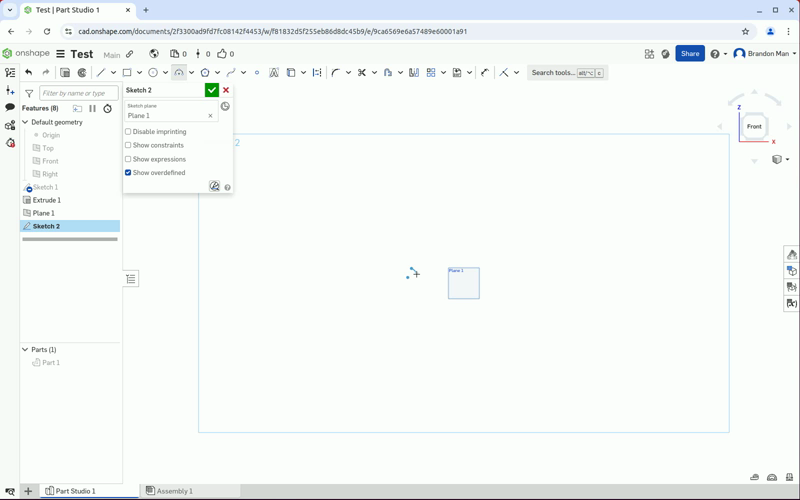
scroll(6)
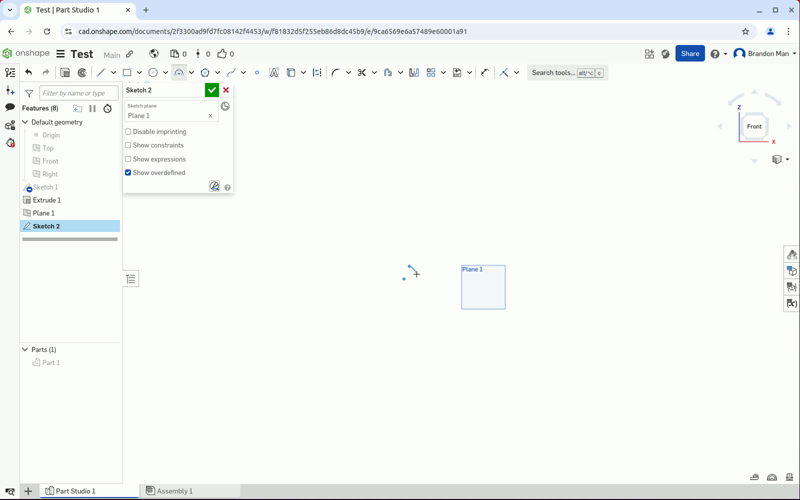
scroll(6)
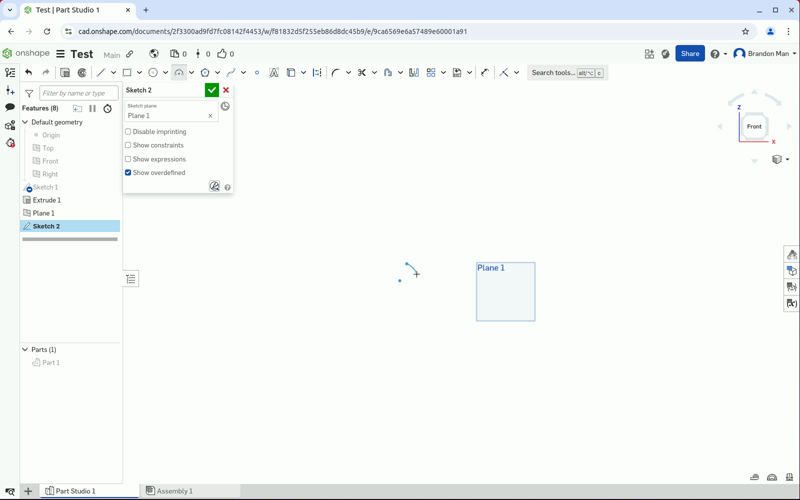
scroll(6)
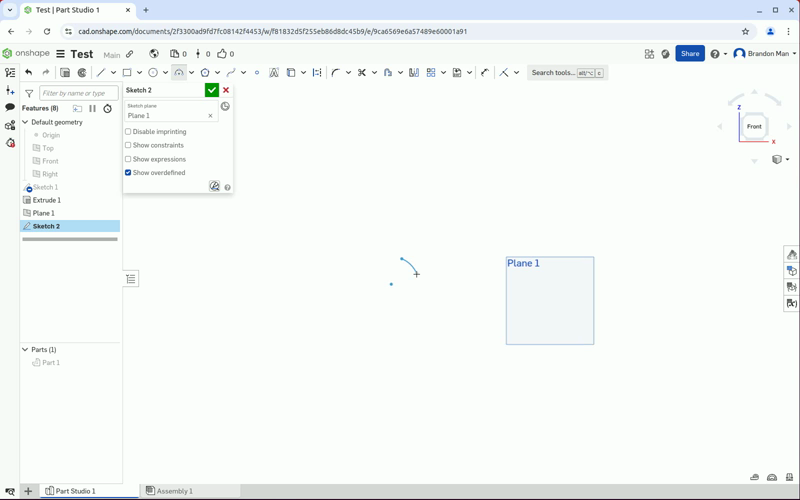
scroll(6)
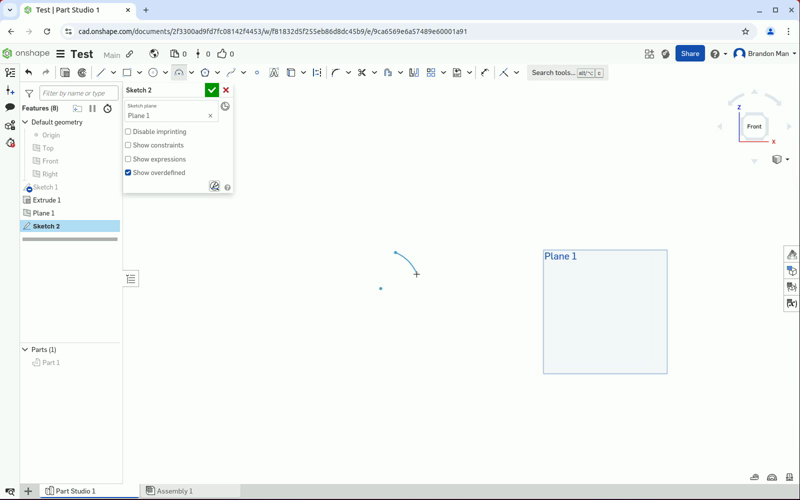
scroll(6)
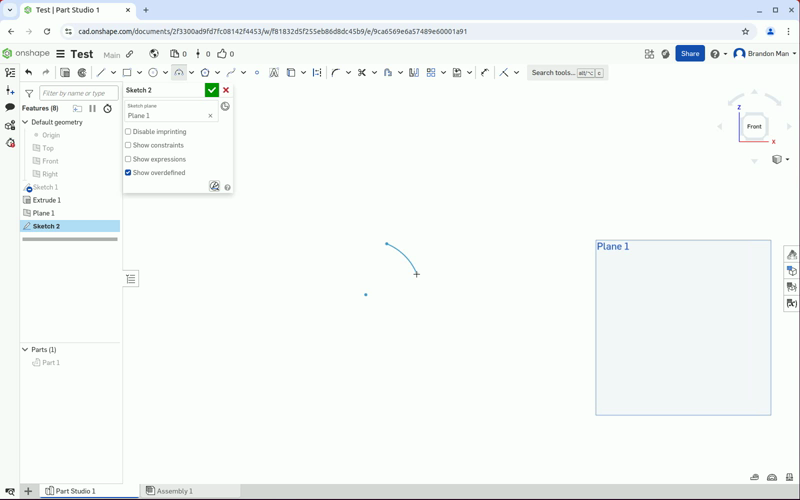
scroll(6)
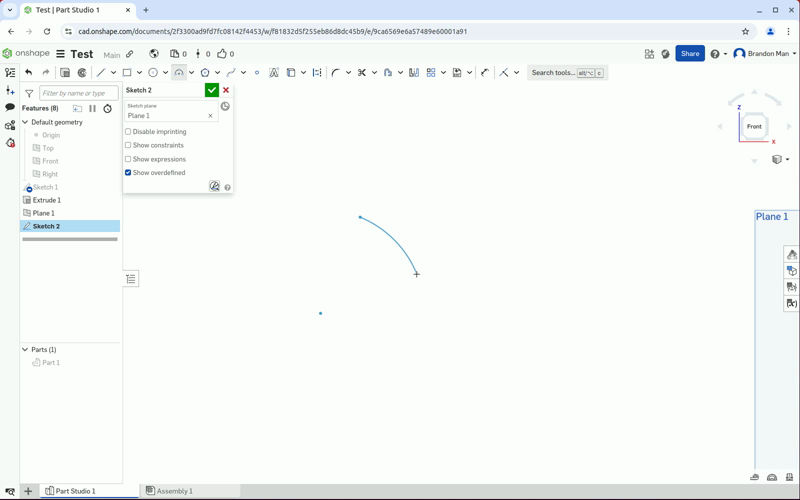
click(416, 273)
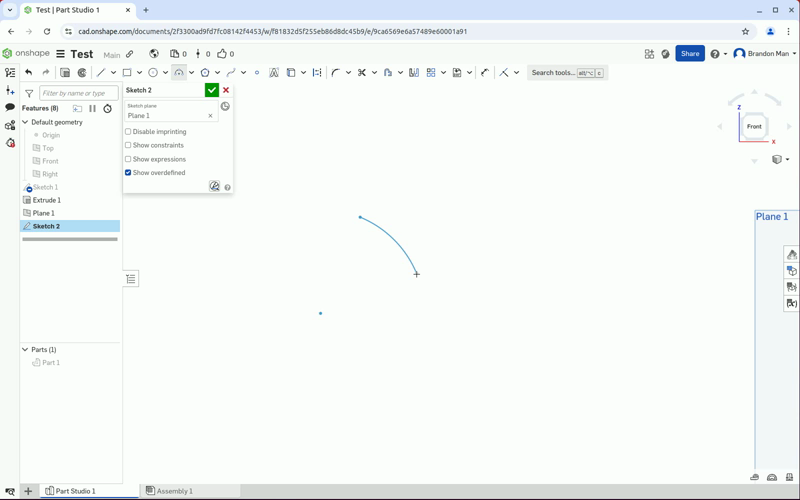
scroll(-6)
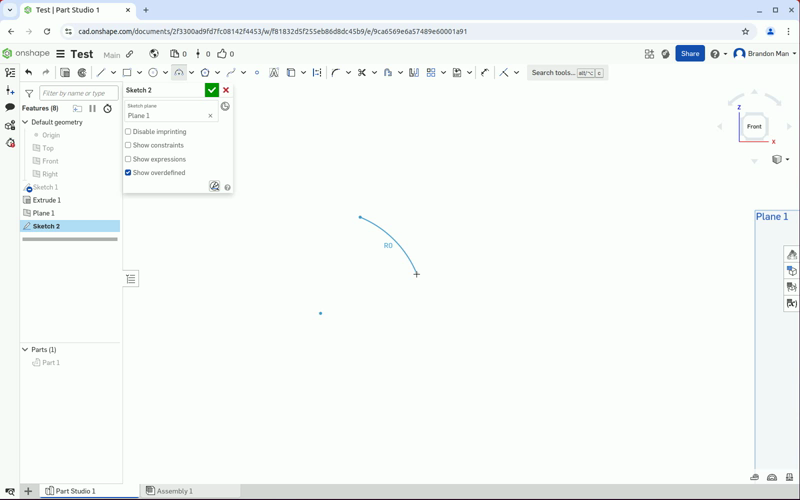
scroll(-6)
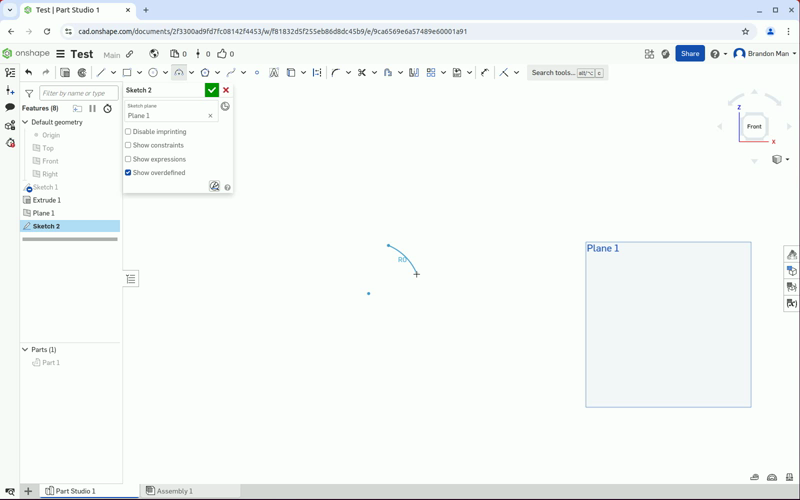
scroll(-6)
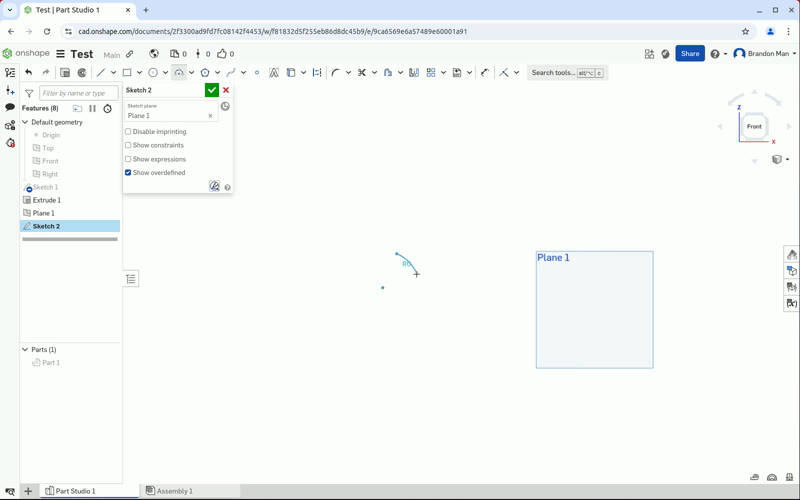
scroll(-6)
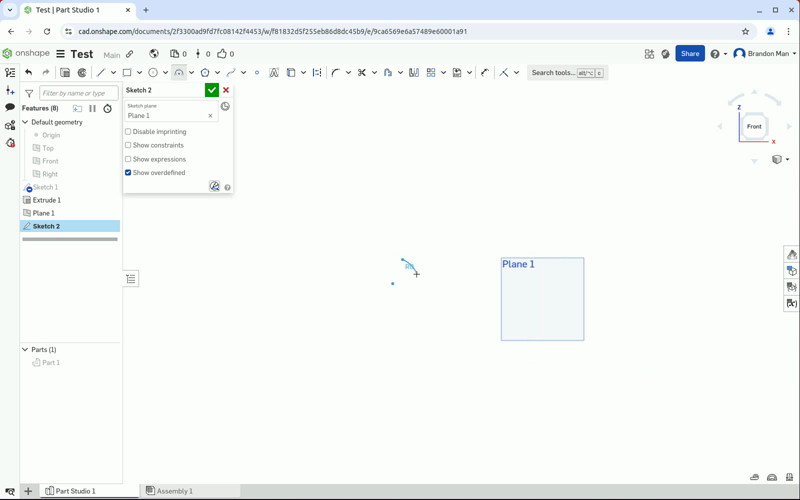
scroll(-6)
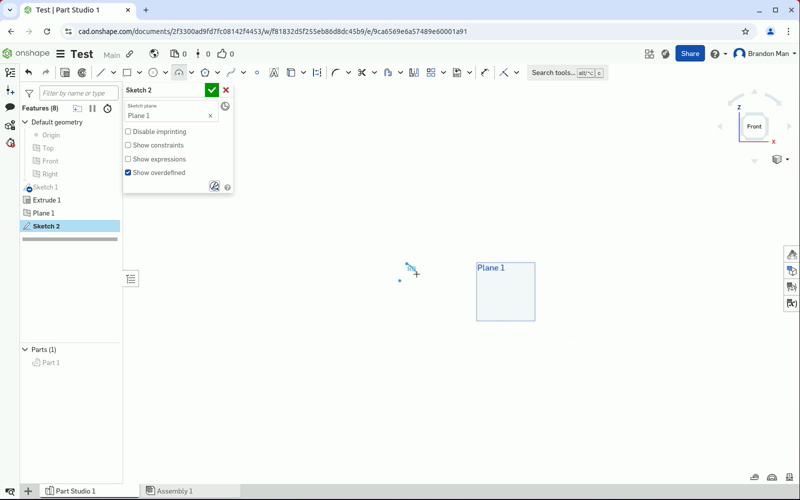
scroll(-6)
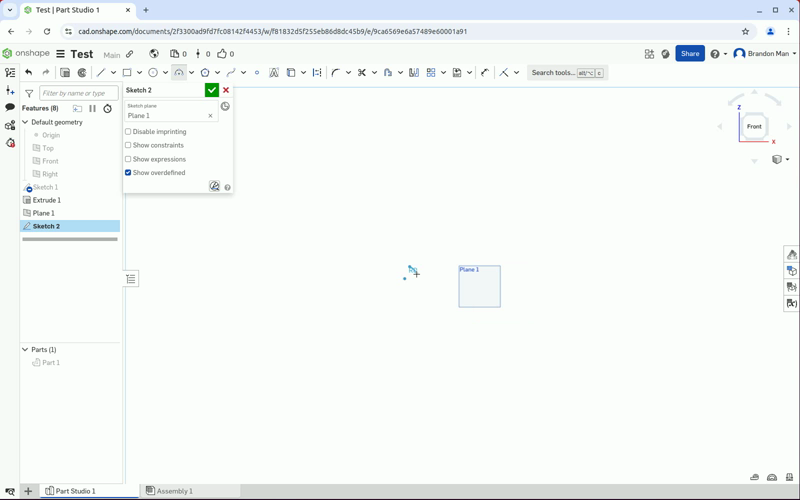
scroll(-6)
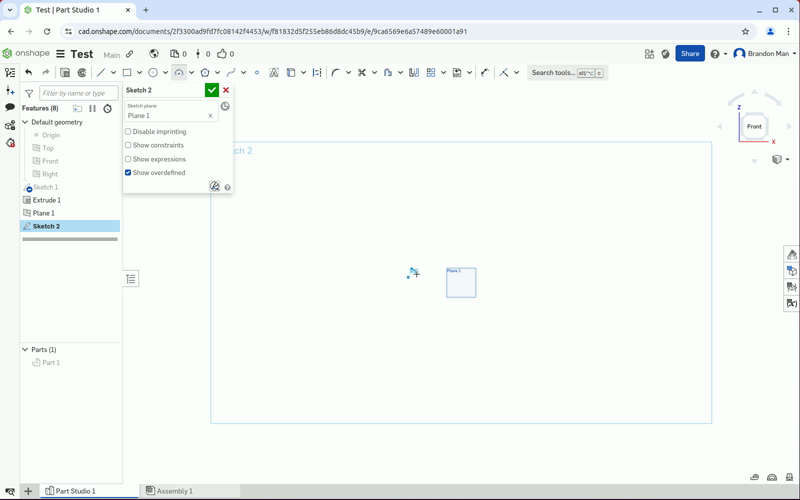
mouse_move(413, 272)
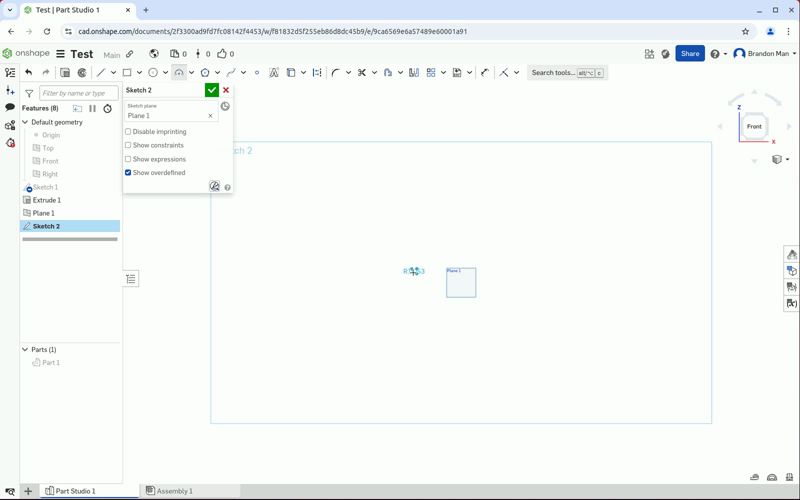
scroll(6)
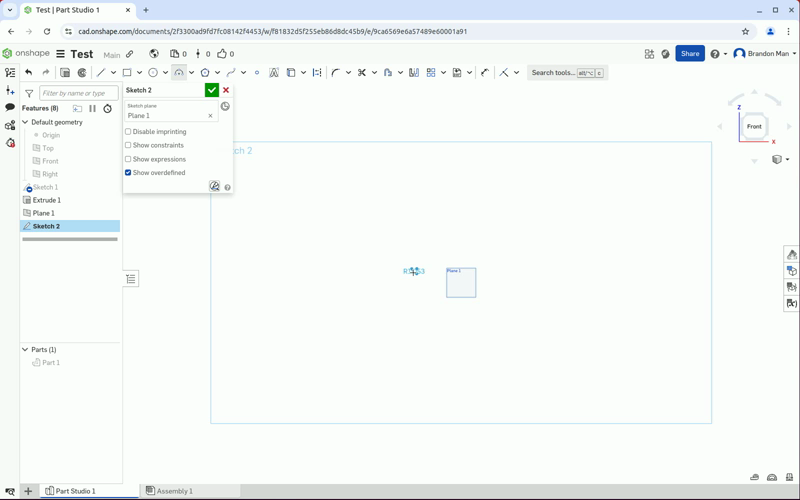
scroll(6)
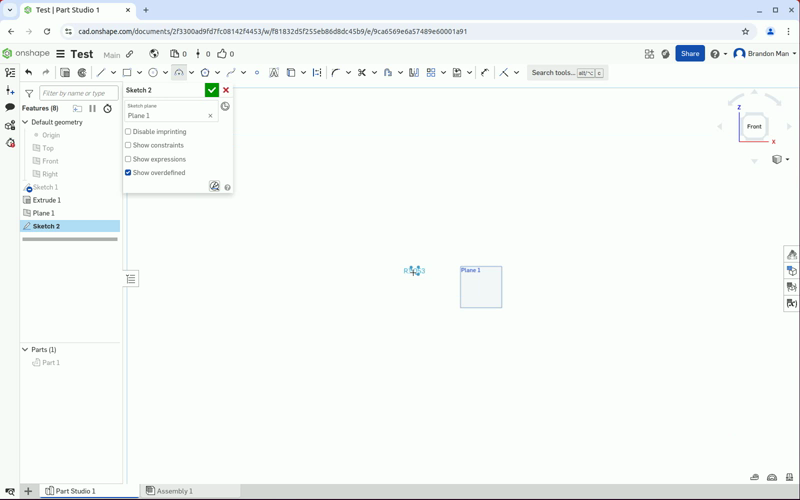
scroll(6)
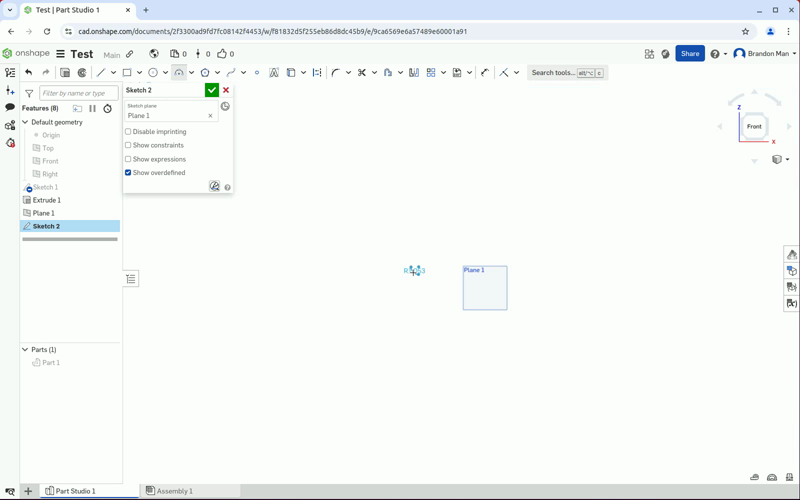
scroll(6)
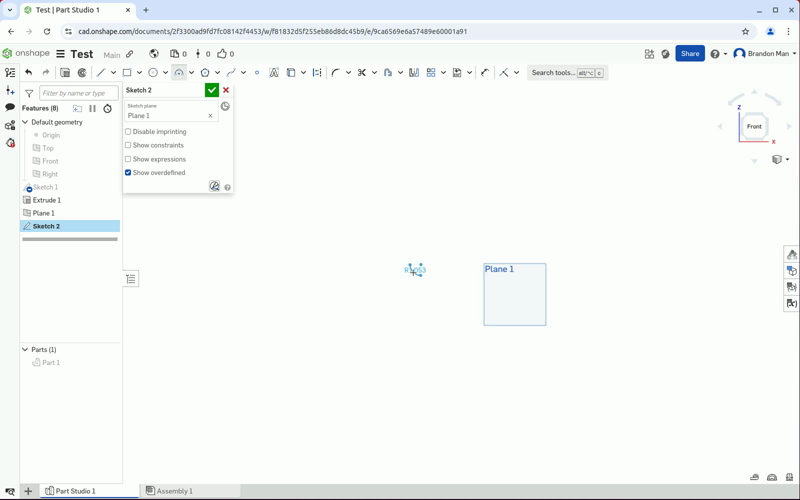
scroll(6)
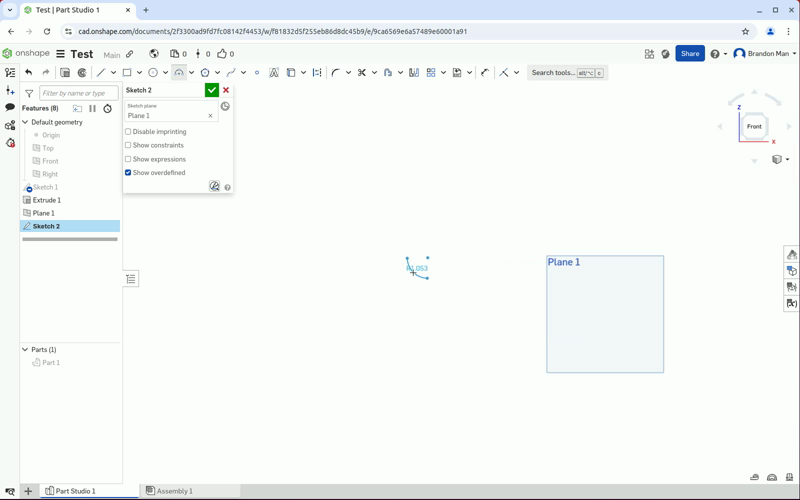
scroll(6)
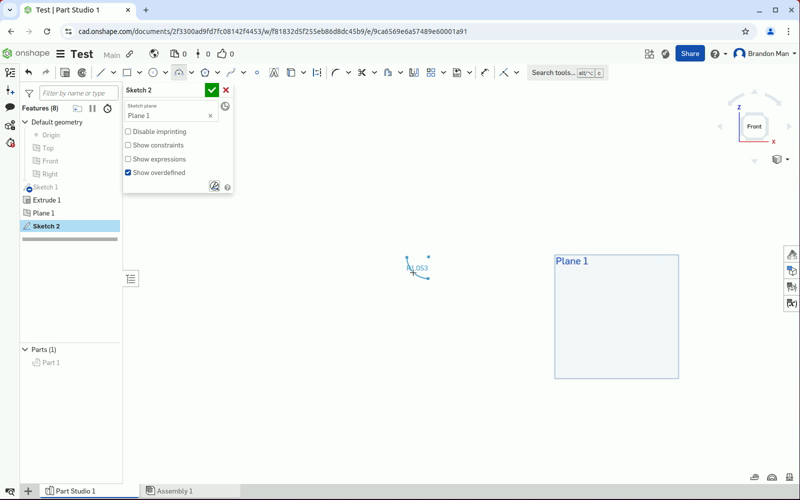
scroll(6)
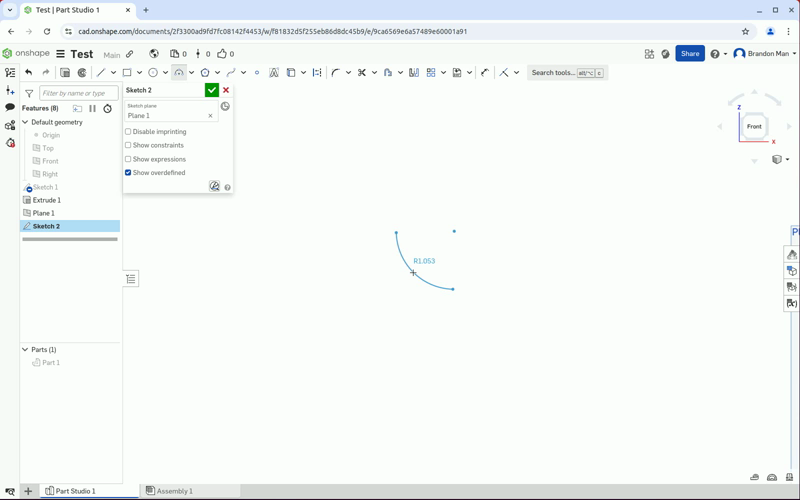
click(413, 272)
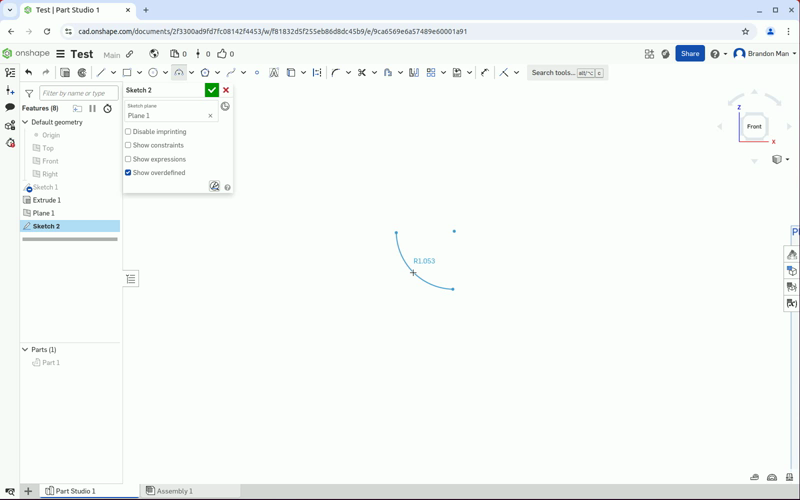
scroll(-6)
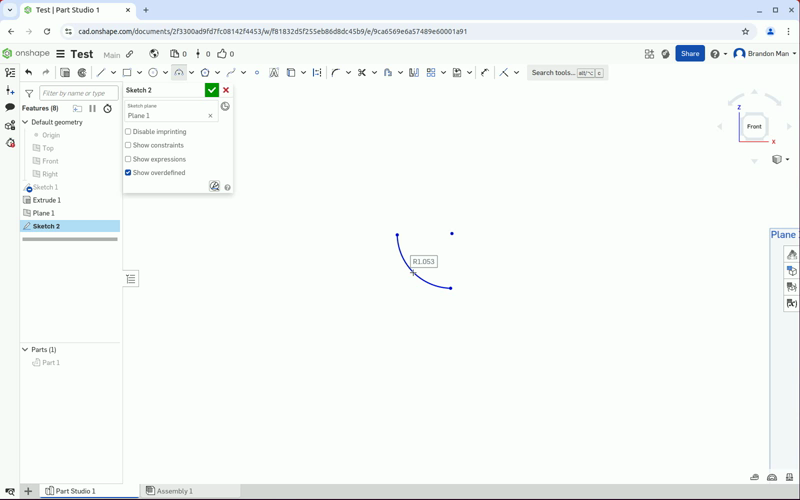
scroll(-6)
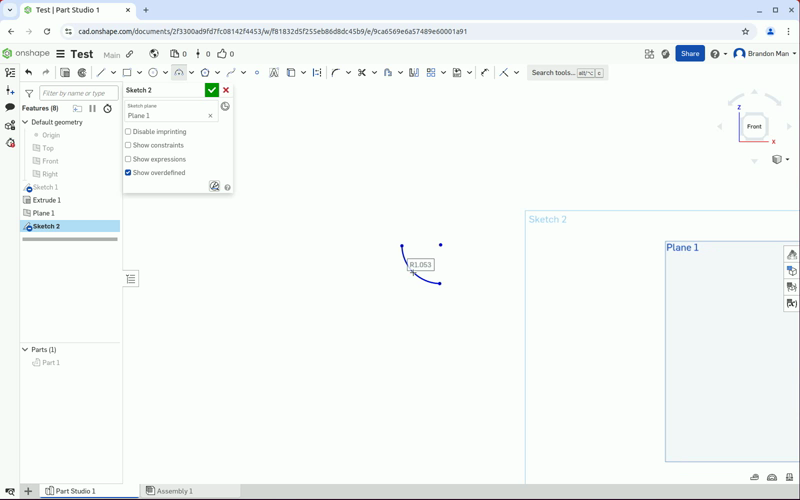
scroll(-6)
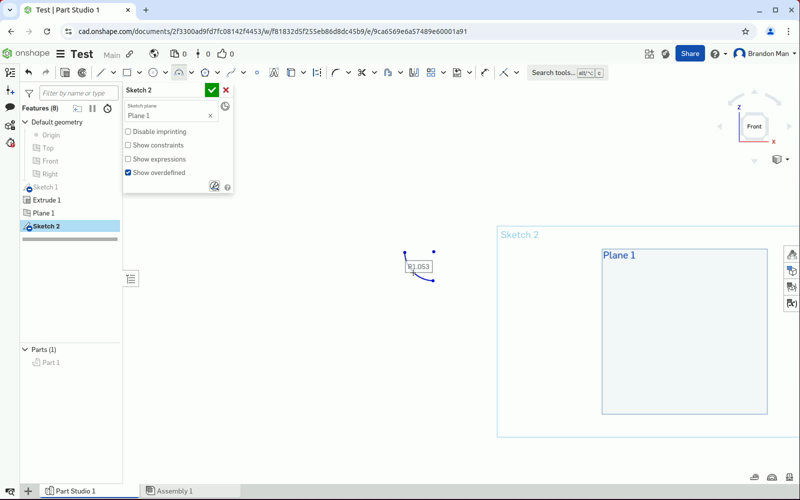
scroll(-6)
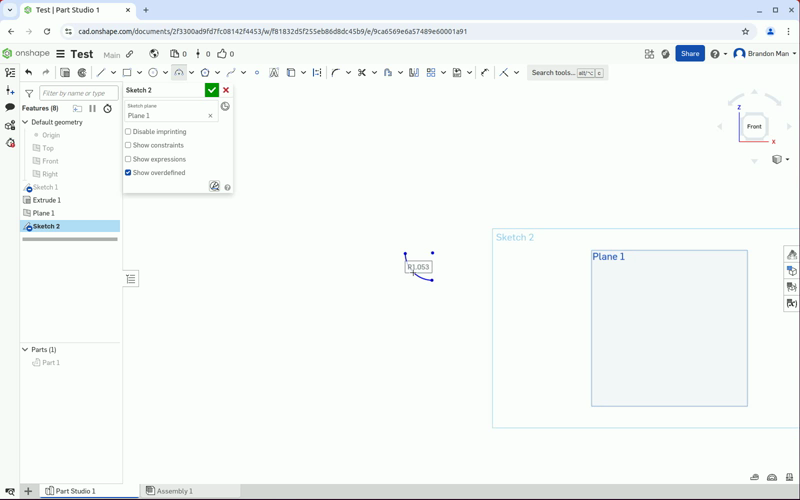
scroll(-6)
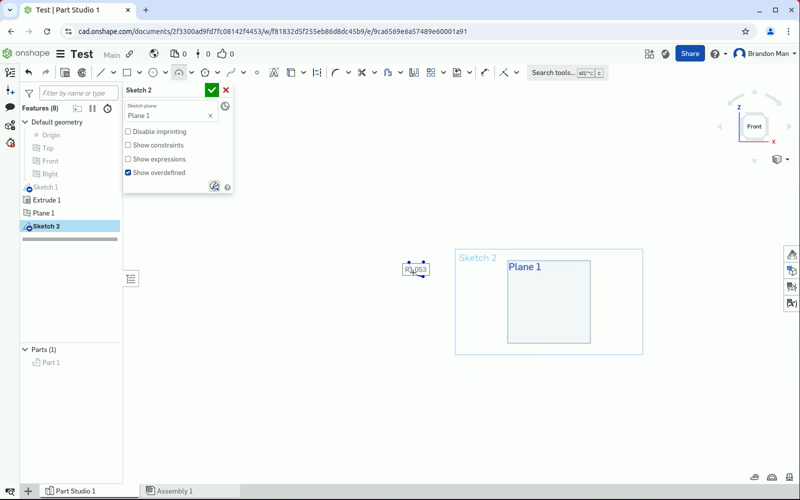
scroll(-6)
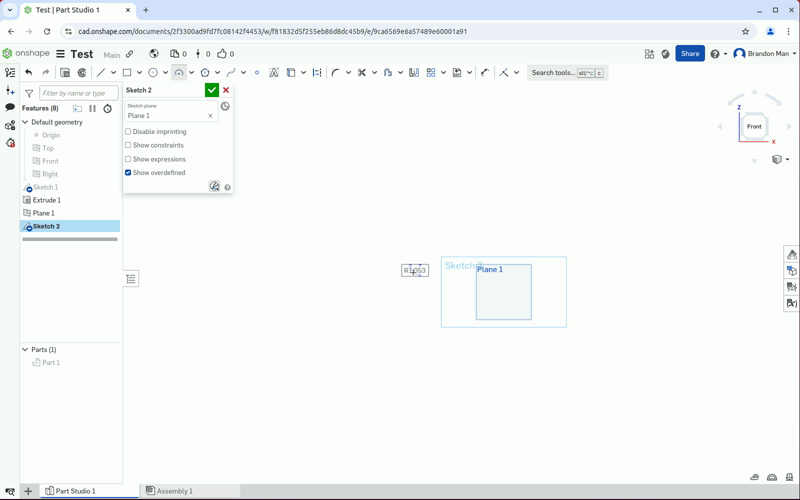
scroll(-6)
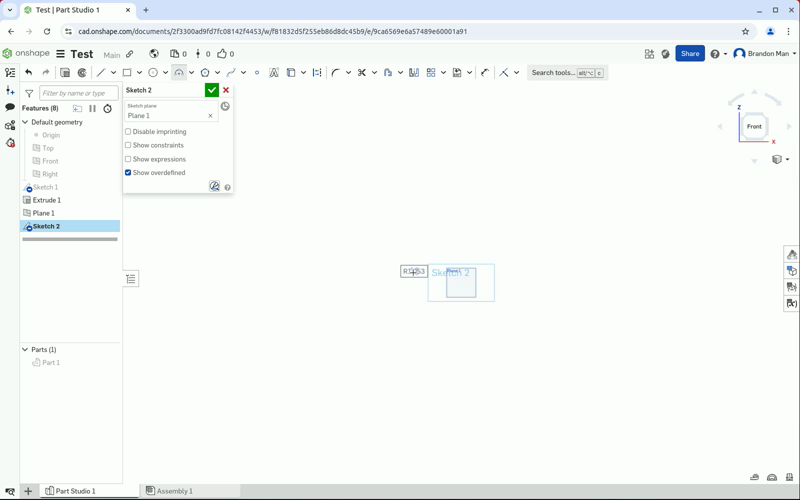
key_up(shift)
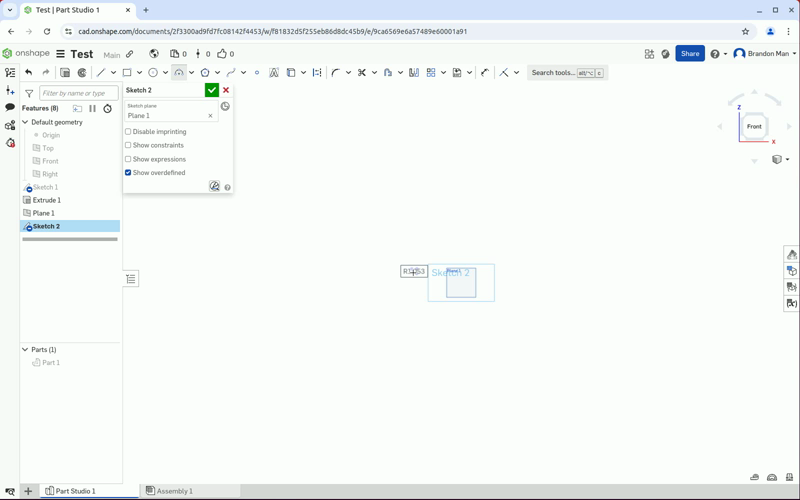
key(esc)
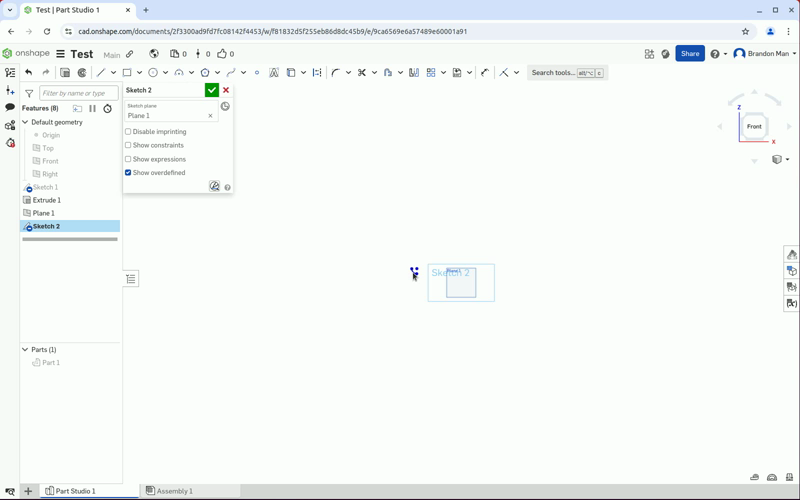
key(l)
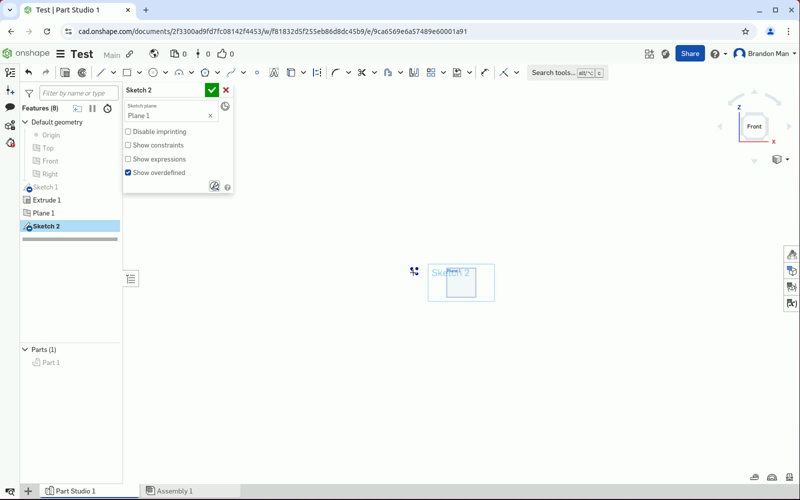
mouse_move(416, 273)
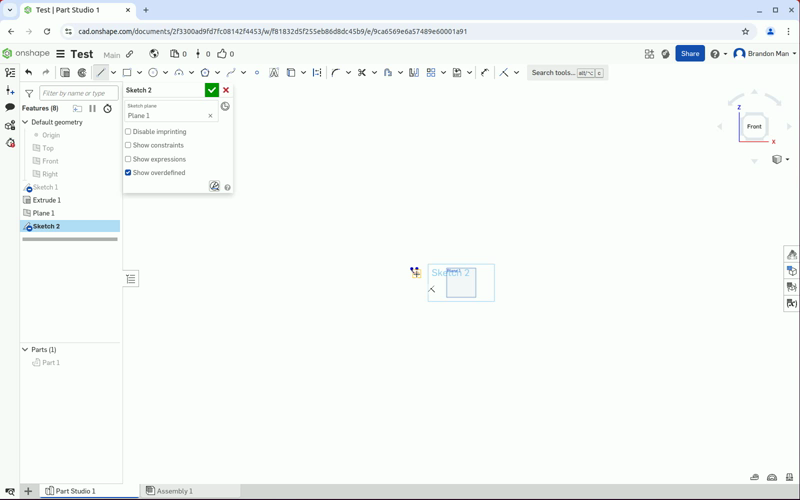
scroll(6)
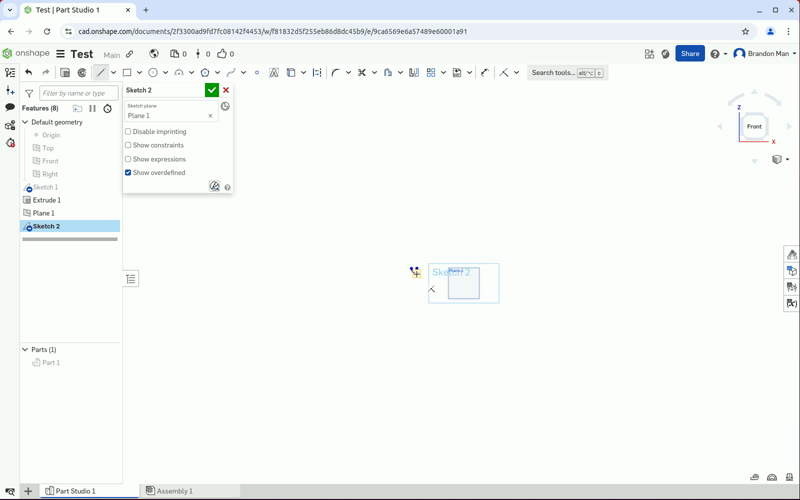
scroll(6)
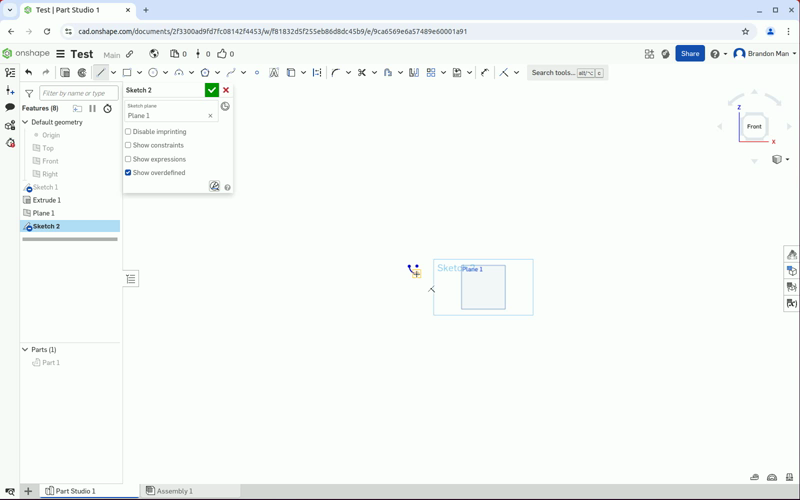
scroll(6)
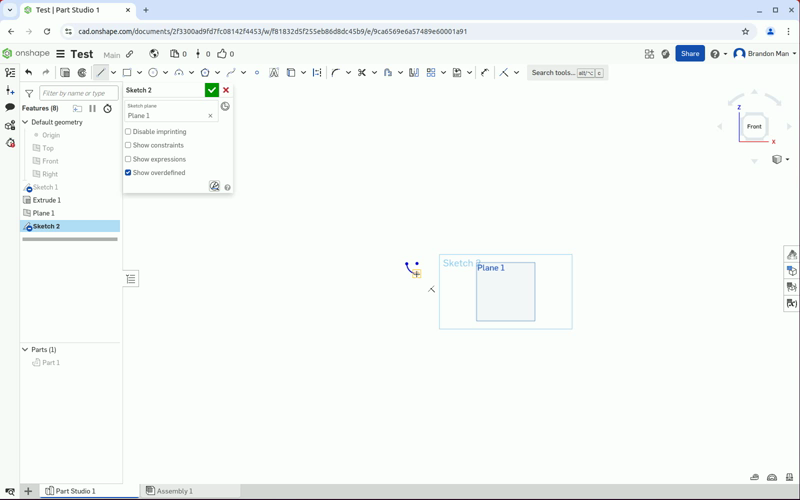
scroll(6)
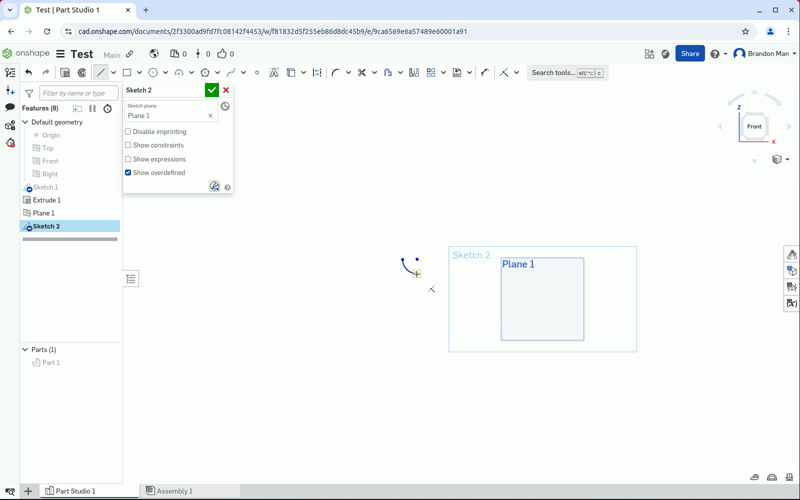
scroll(6)
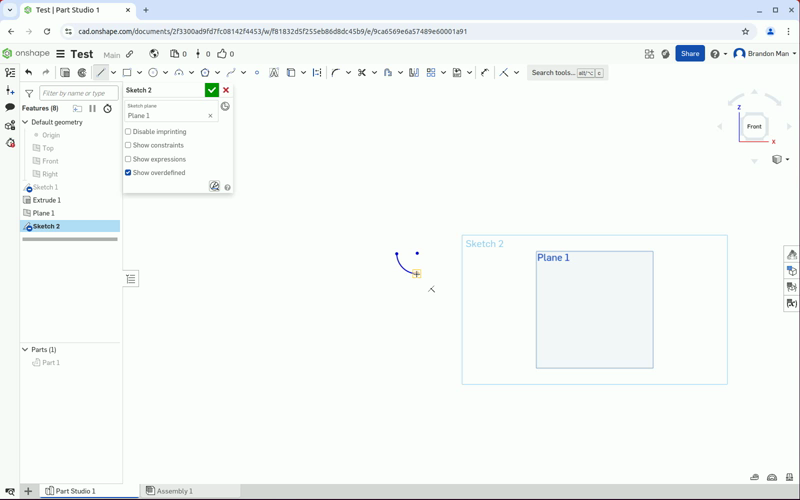
scroll(6)
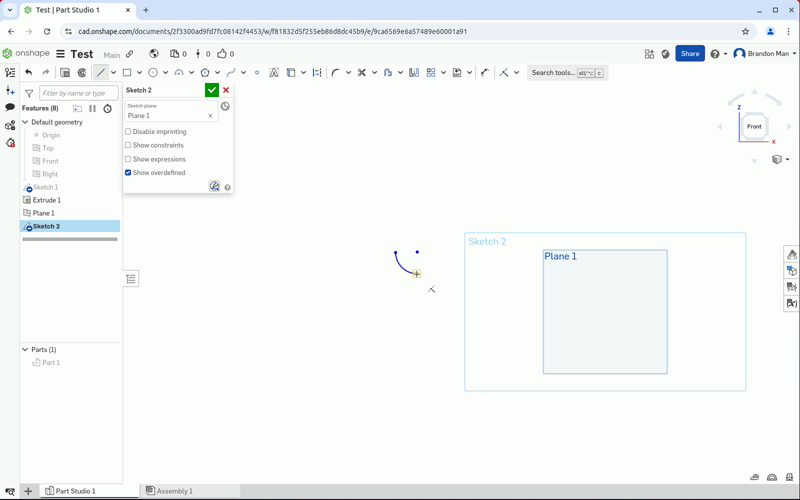
scroll(6)
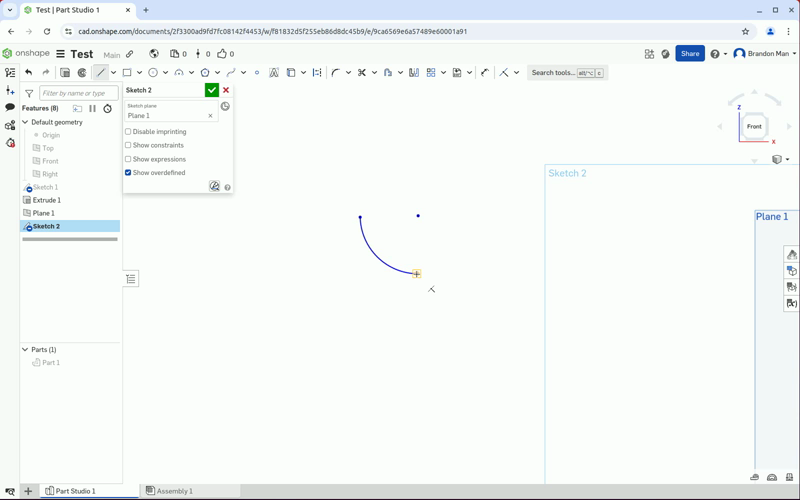
click(416, 273)
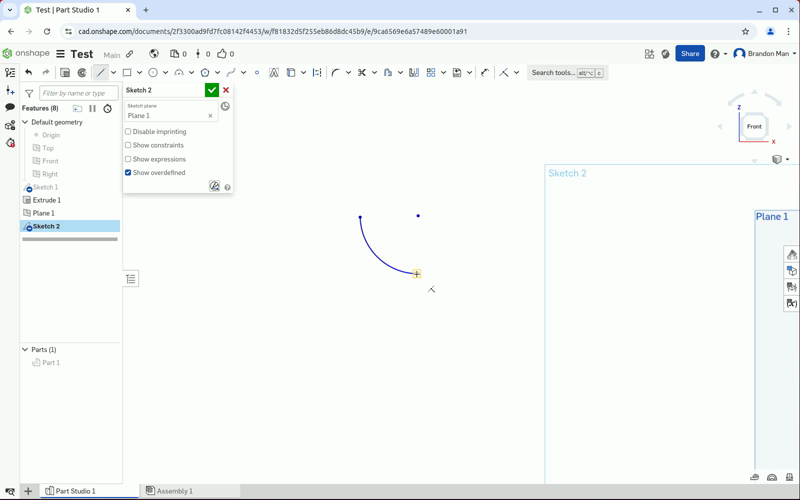
scroll(-6)
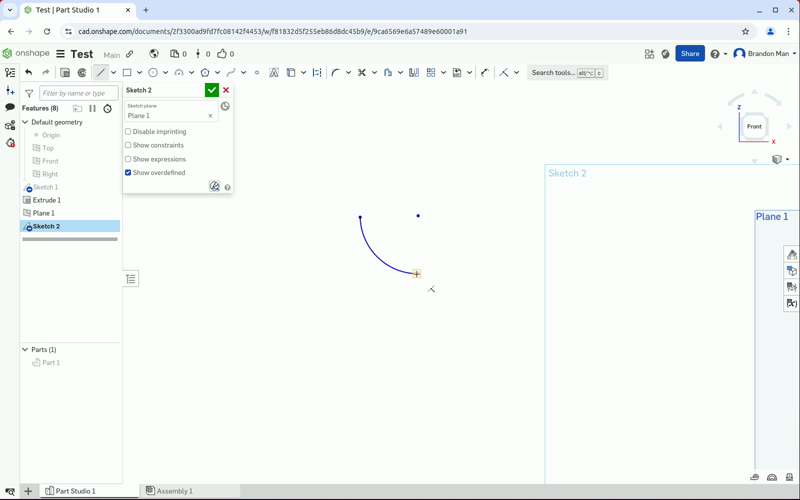
scroll(-6)
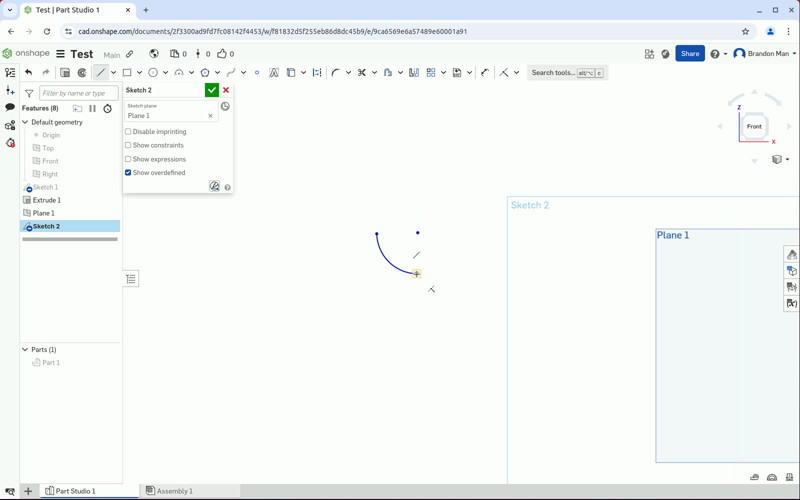
scroll(-6)
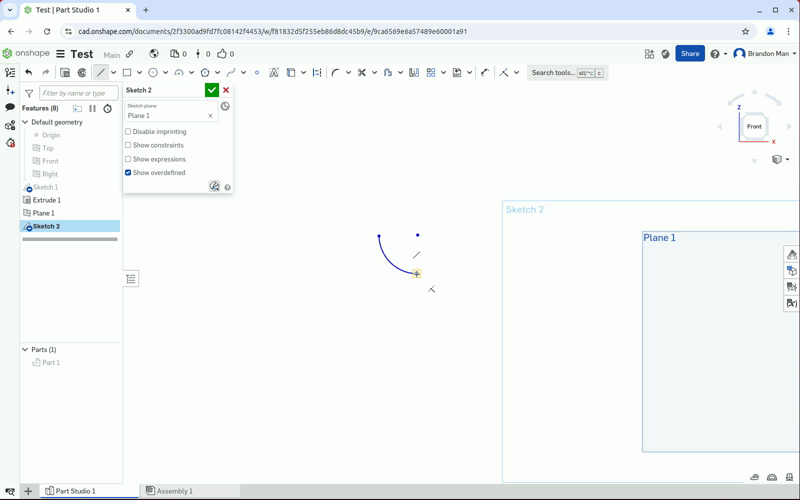
scroll(-6)
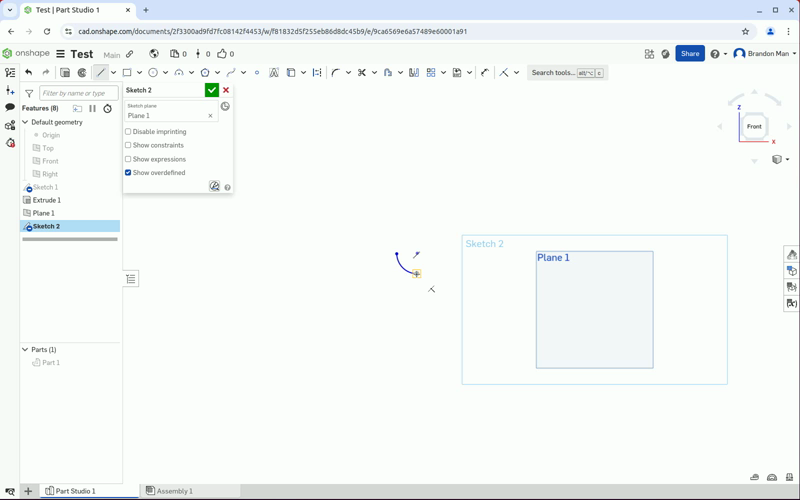
scroll(-6)
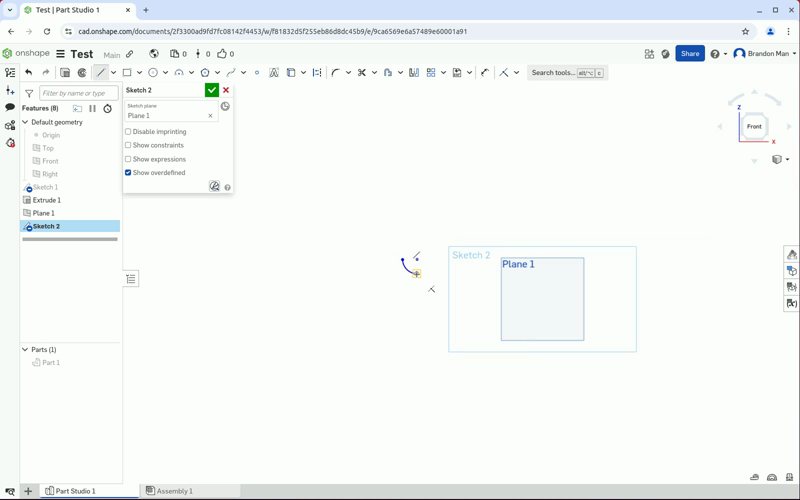
scroll(-6)
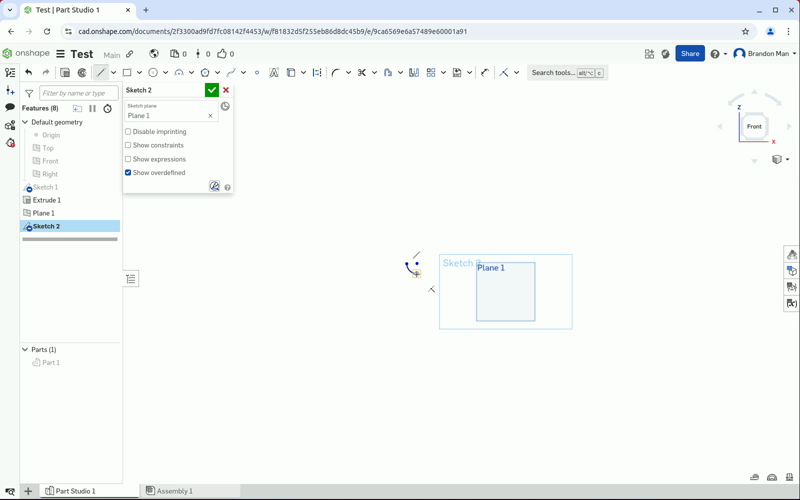
scroll(-6)
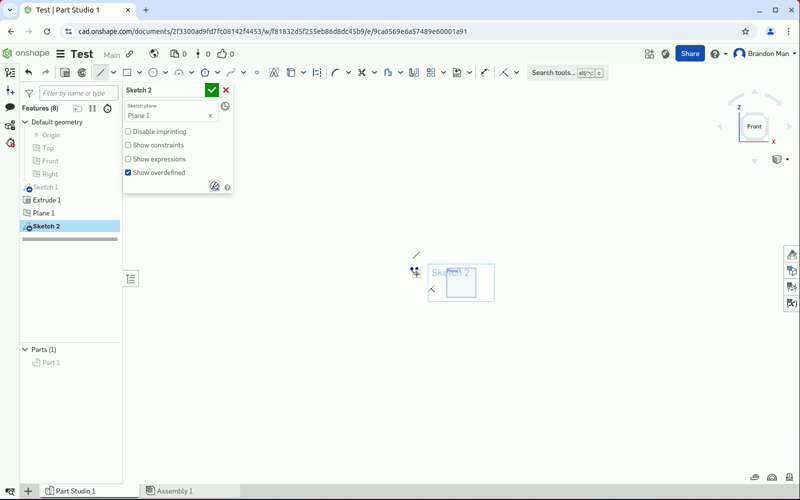
key_down(shift)
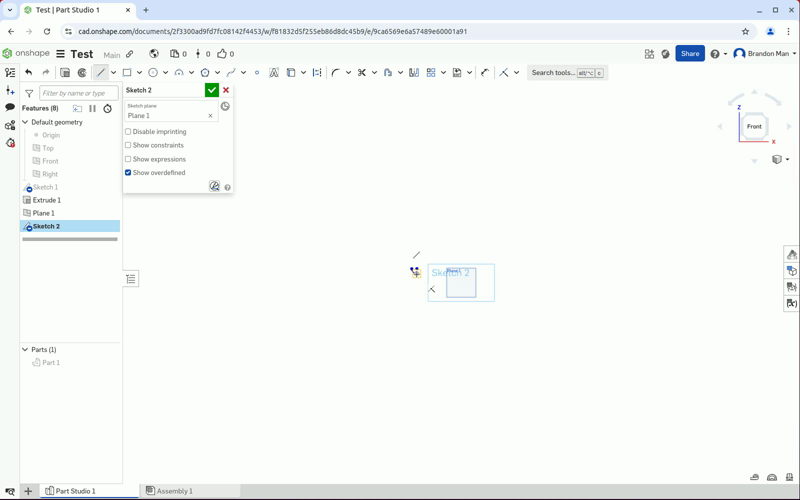
mouse_move(446, 273)
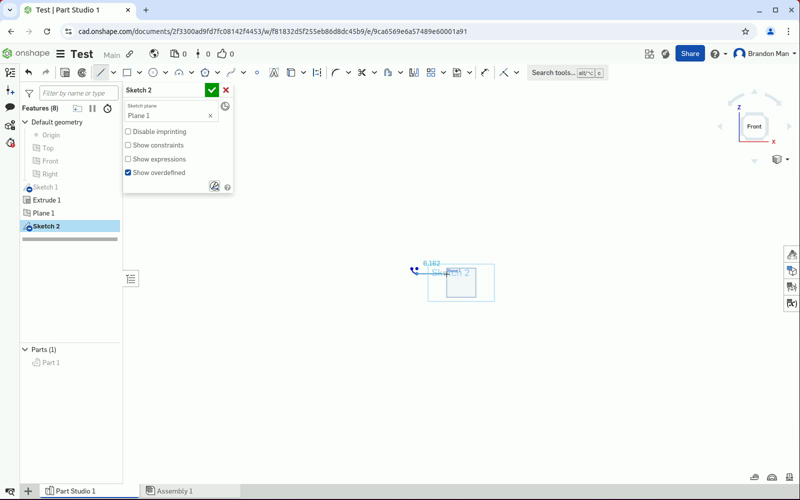
mouse_move(452, 273)
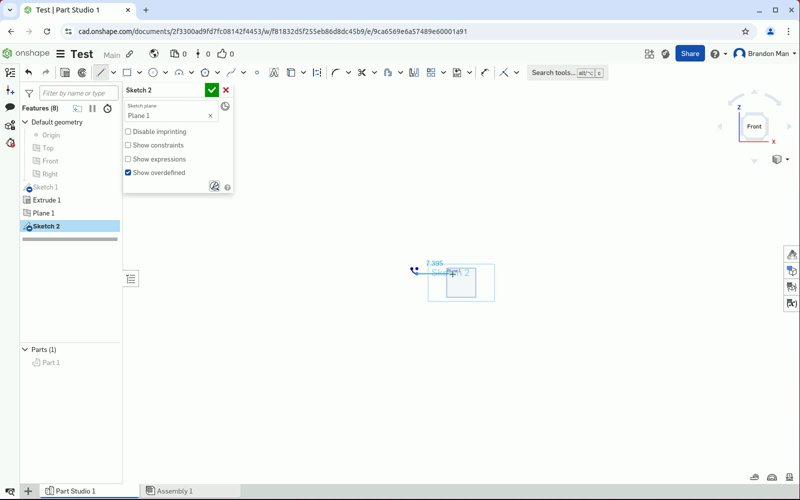
click(452, 273)
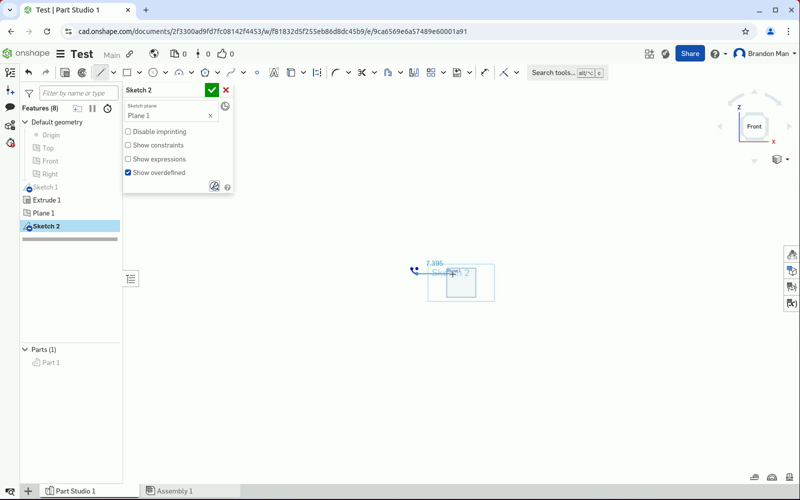
key_up(shift)
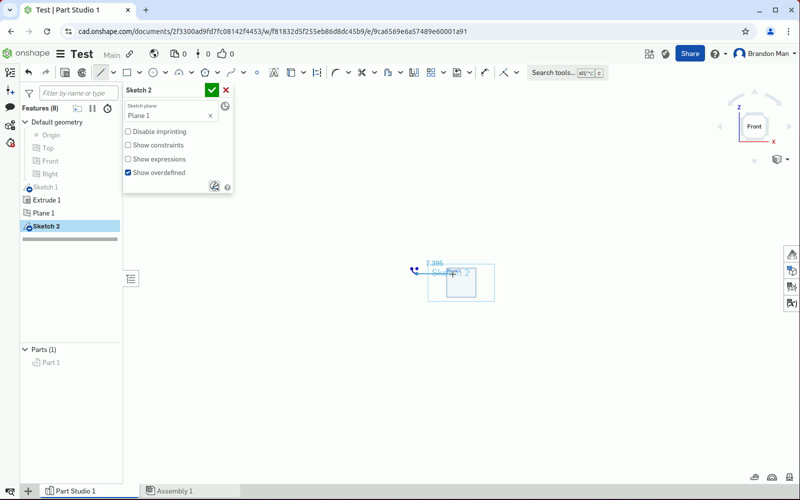
key(esc)
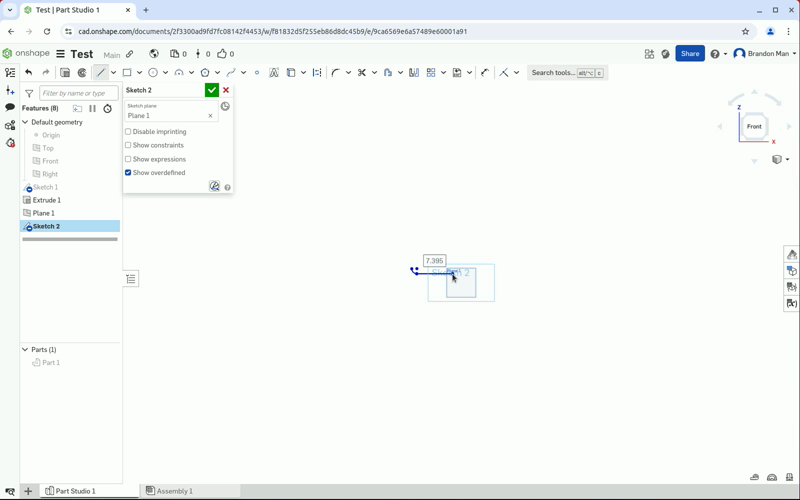
key(a)
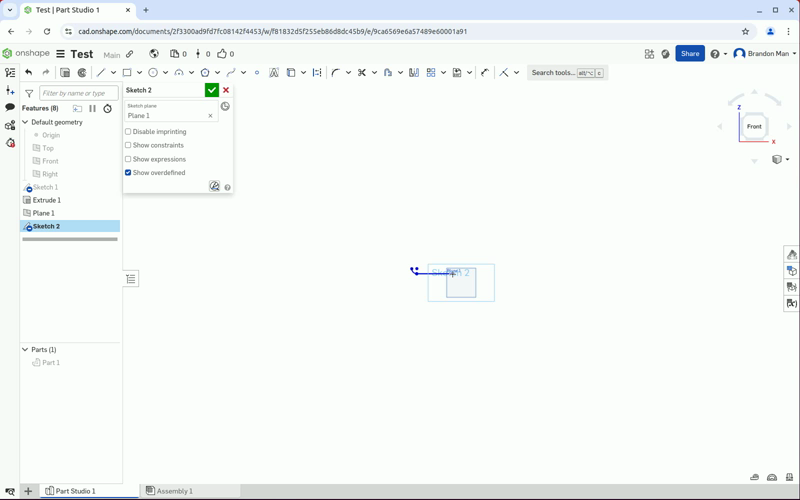
mouse_move(452, 273)
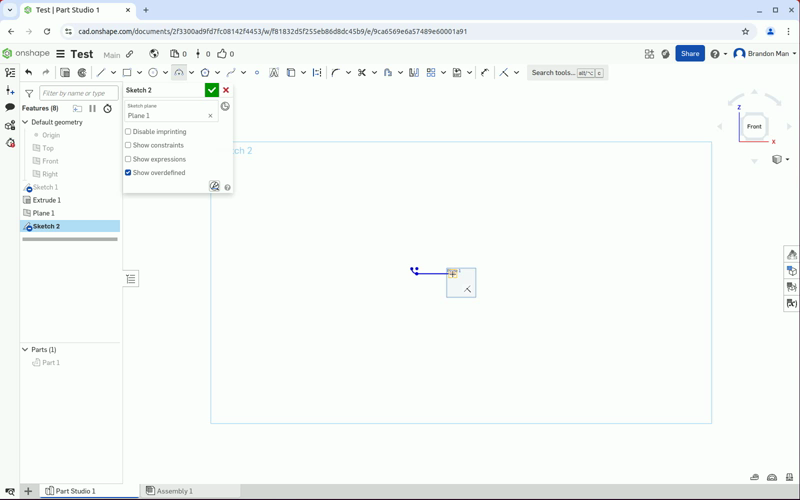
click(452, 273)
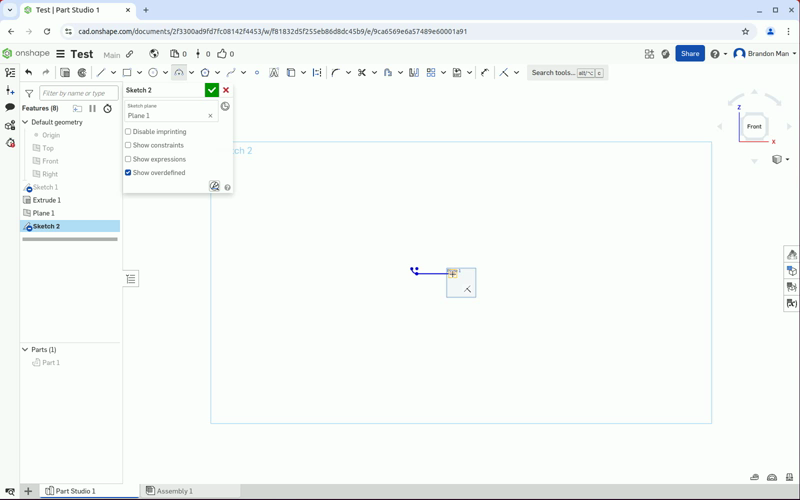
key_down(shift)
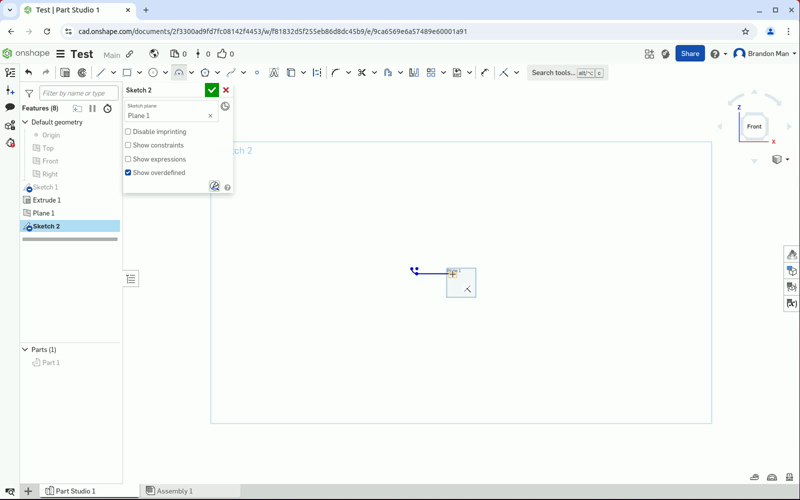
mouse_move(456, 268)
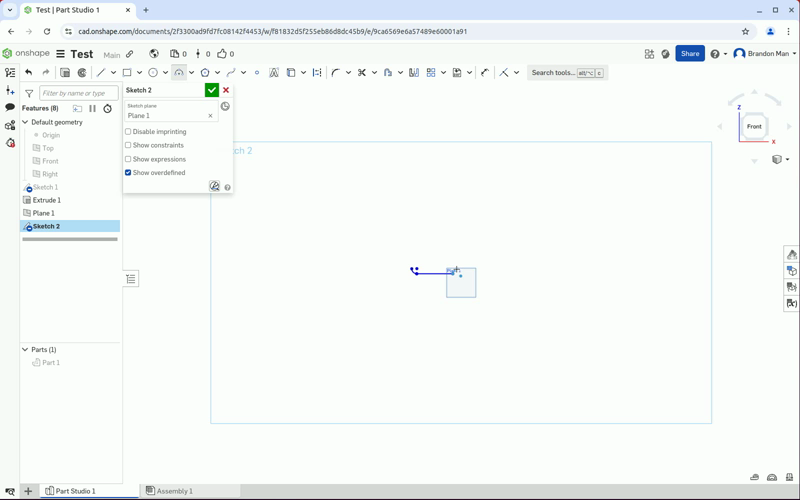
scroll(6)
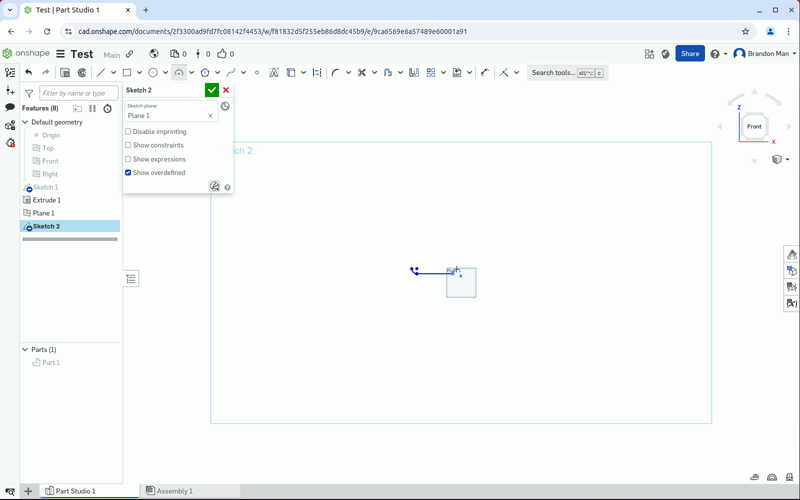
scroll(6)
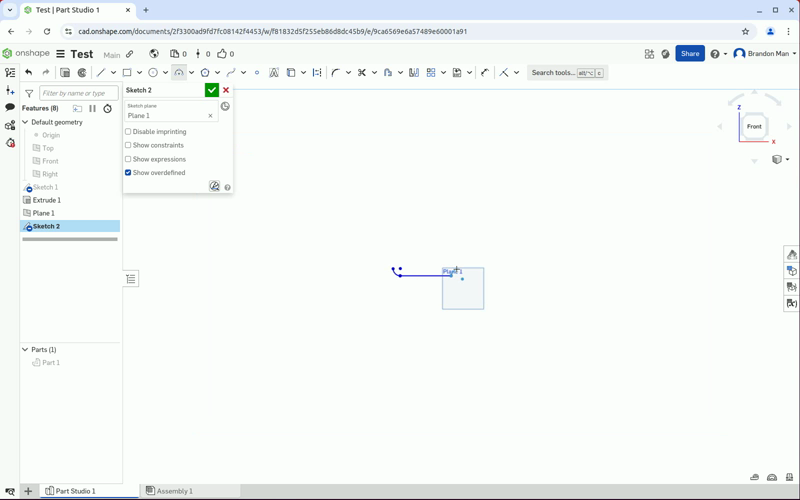
scroll(6)
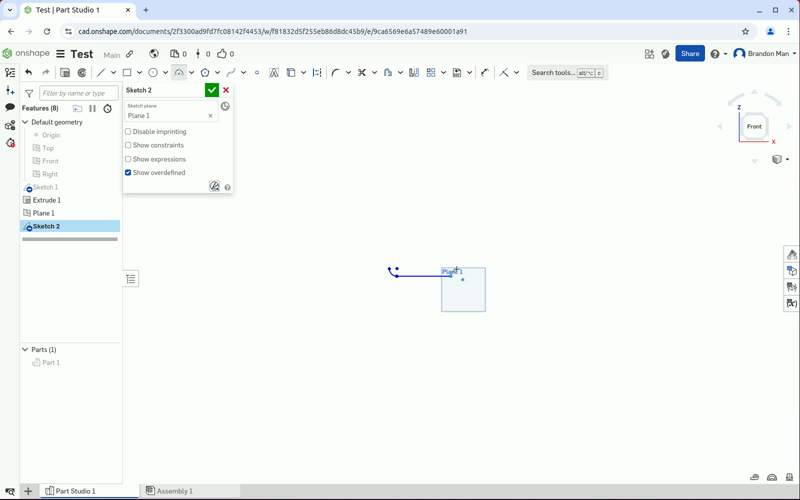
scroll(6)
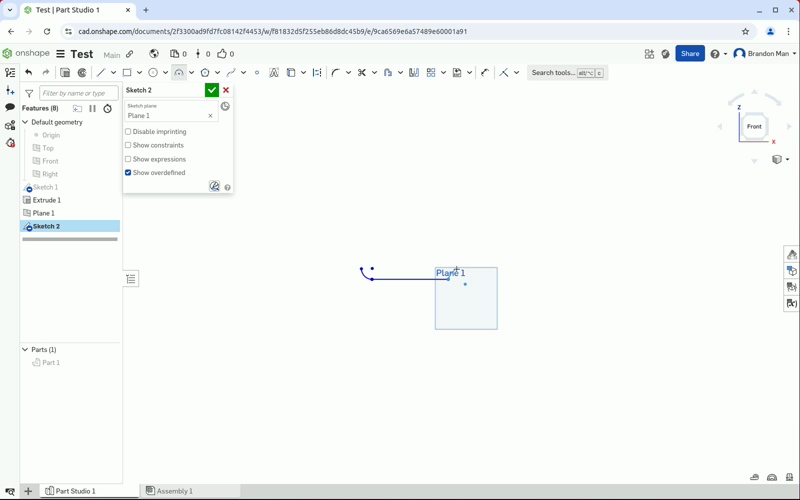
scroll(6)
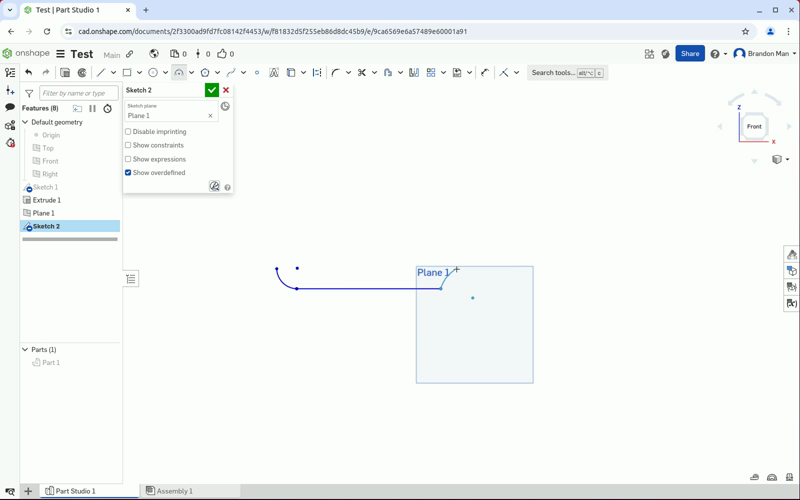
scroll(6)
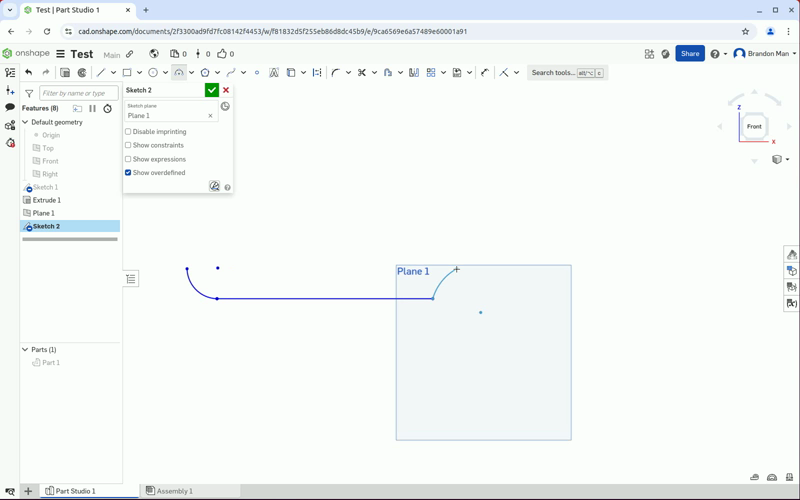
scroll(6)
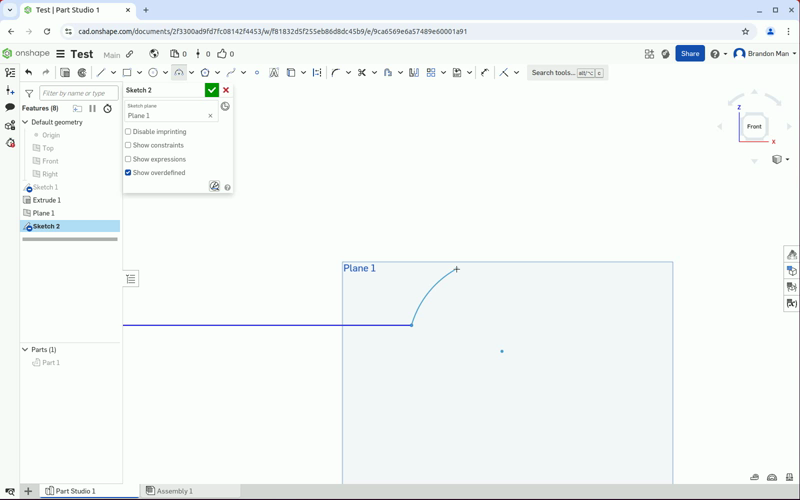
click(456, 268)
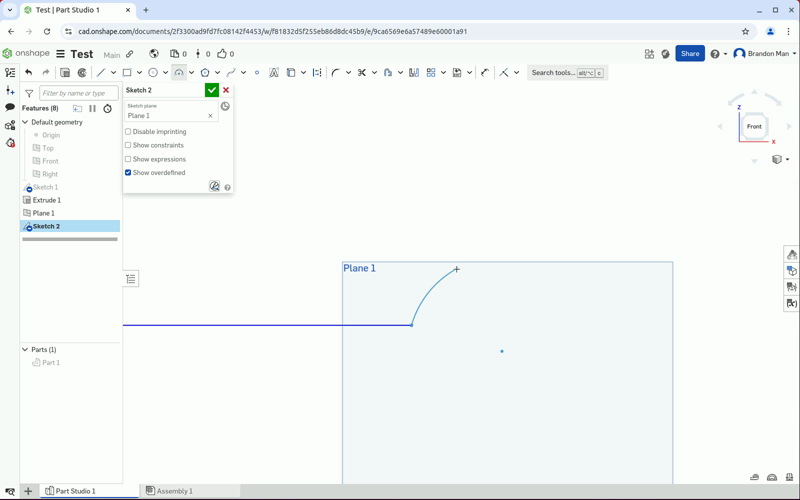
scroll(-6)
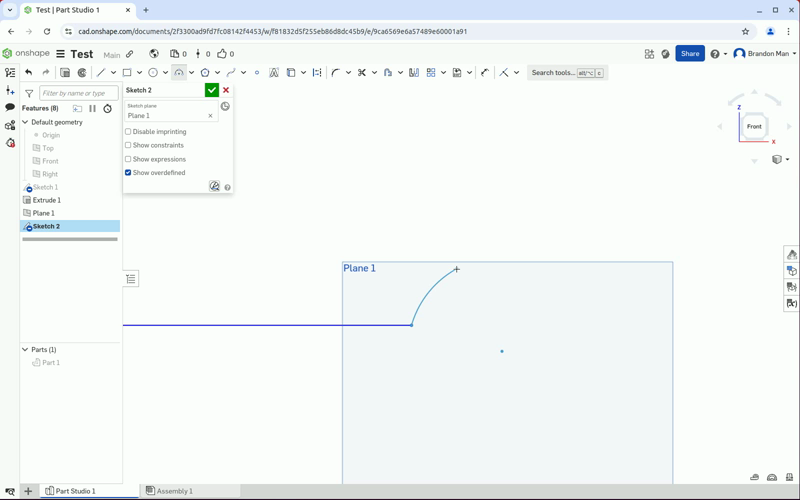
scroll(-6)
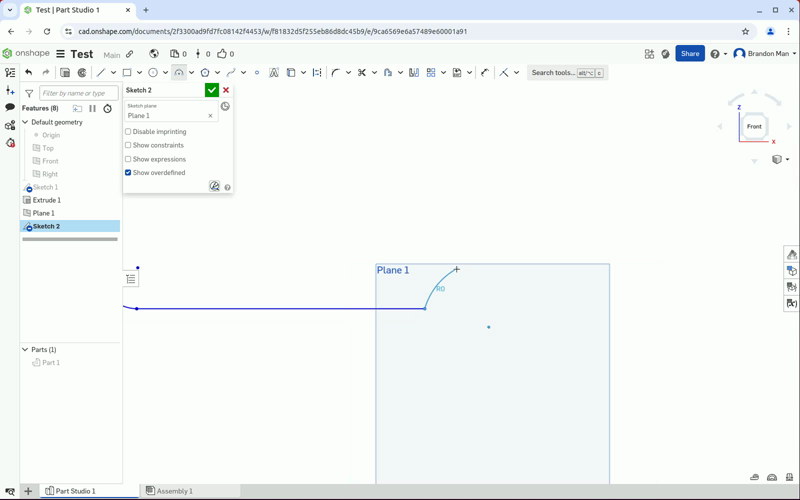
scroll(-6)
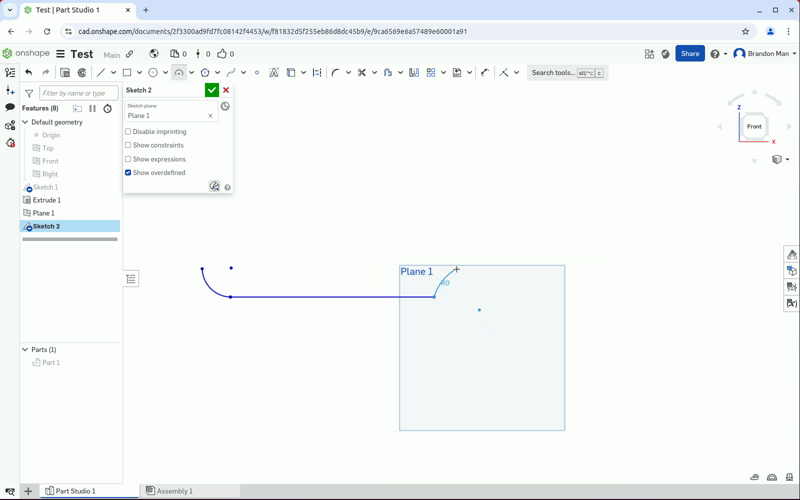
scroll(-6)
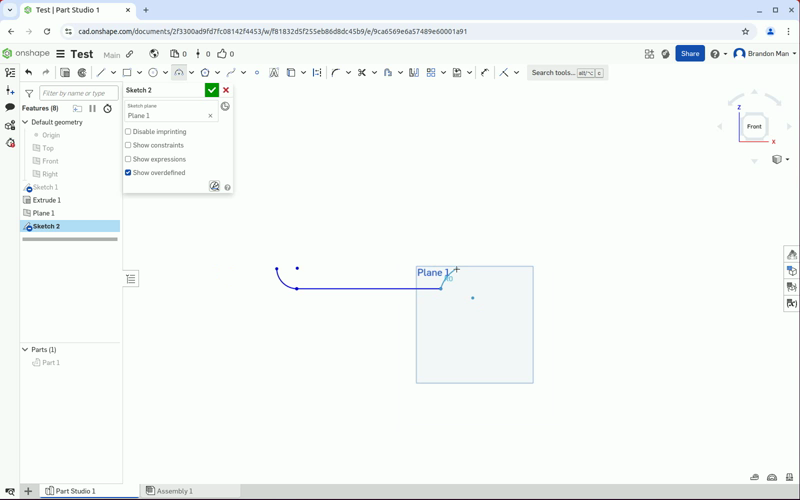
scroll(-6)
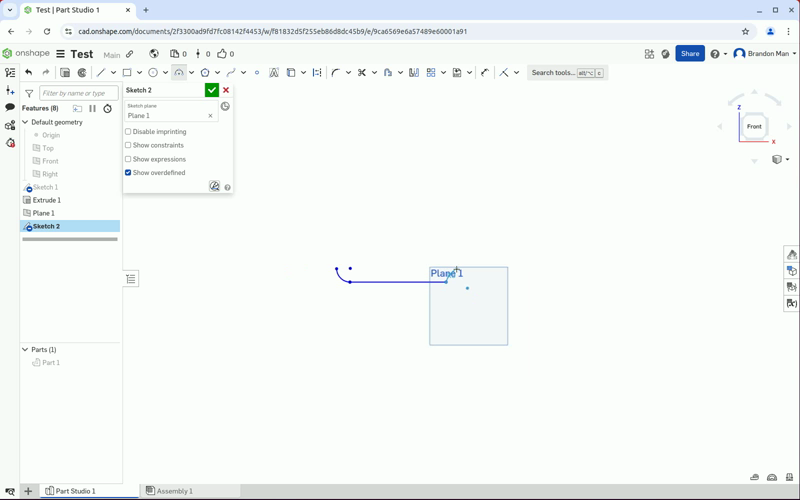
scroll(-6)
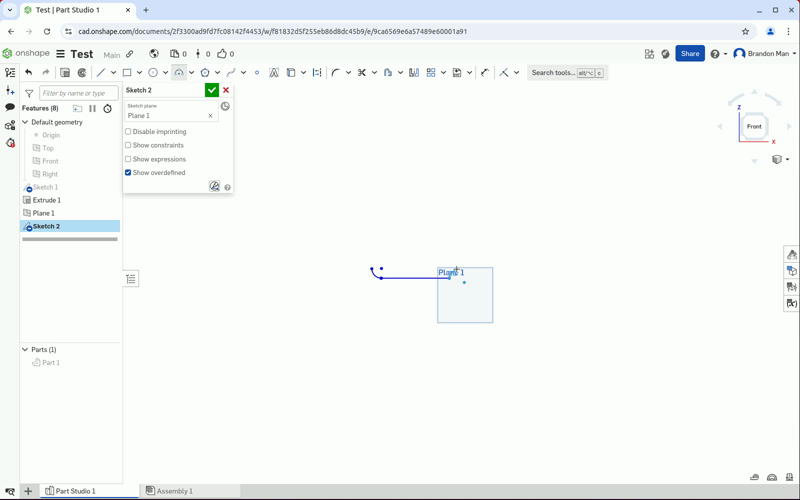
scroll(-6)
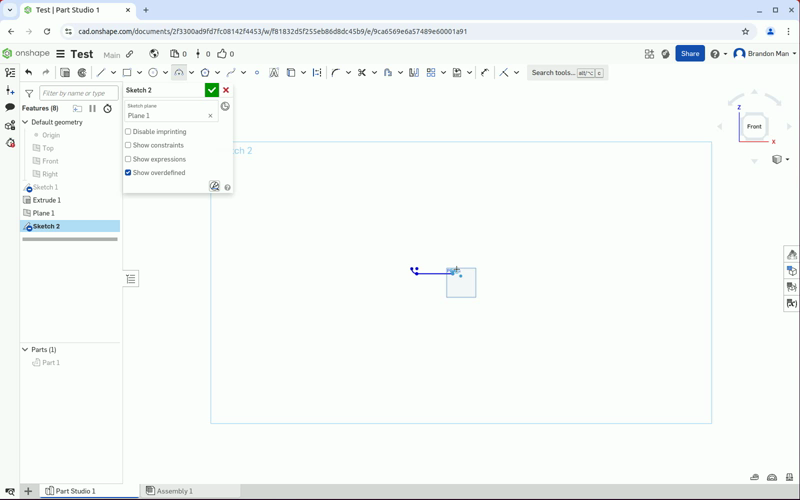
mouse_move(455, 272)
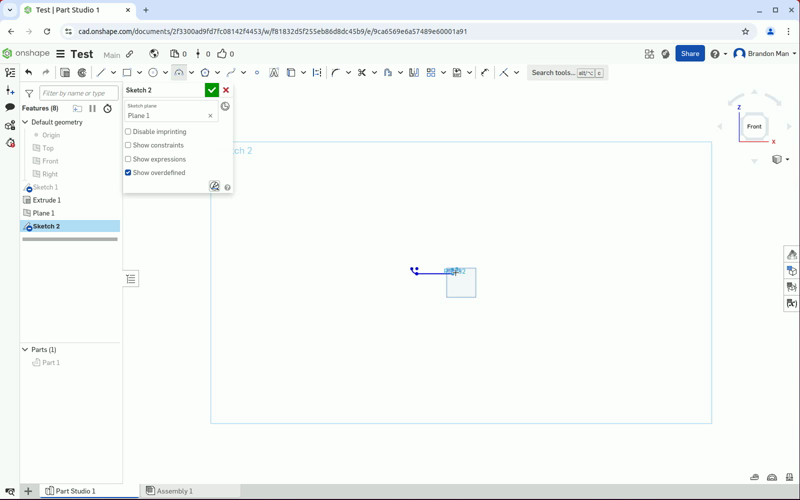
scroll(6)
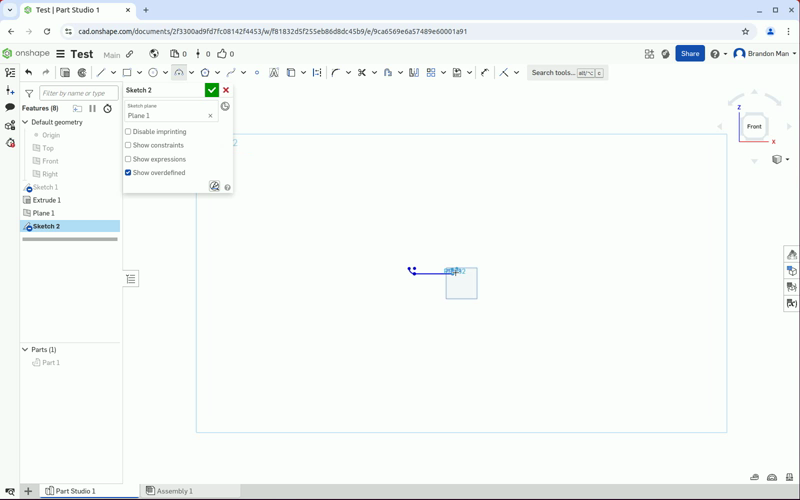
scroll(6)
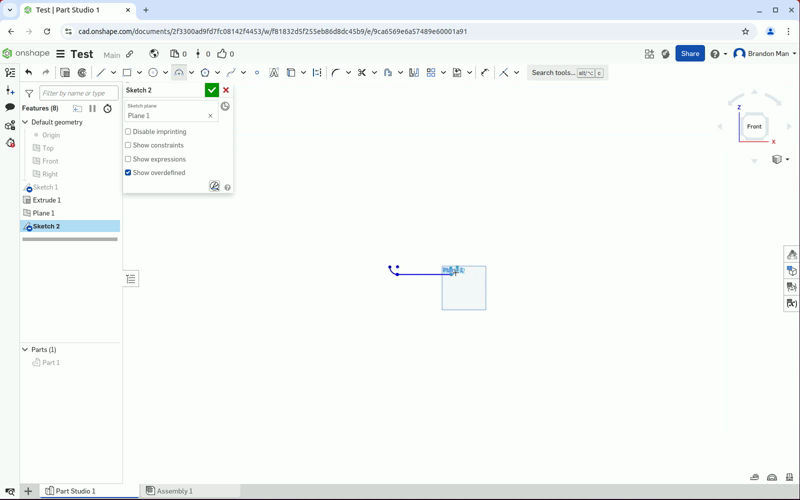
scroll(6)
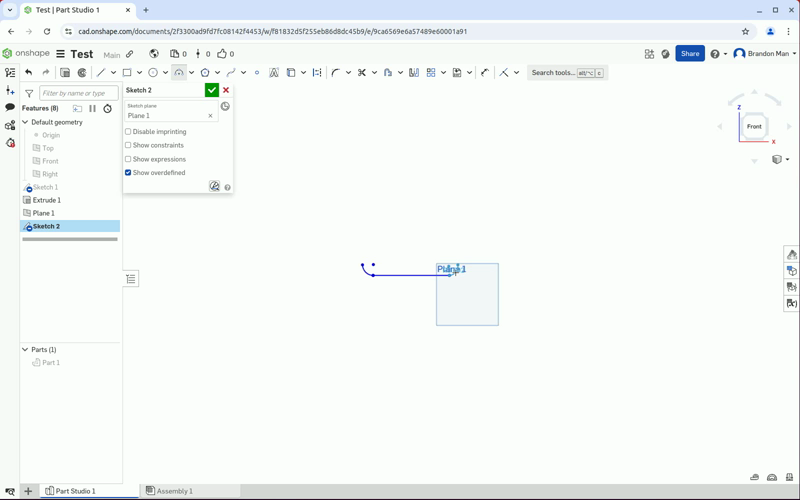
scroll(6)
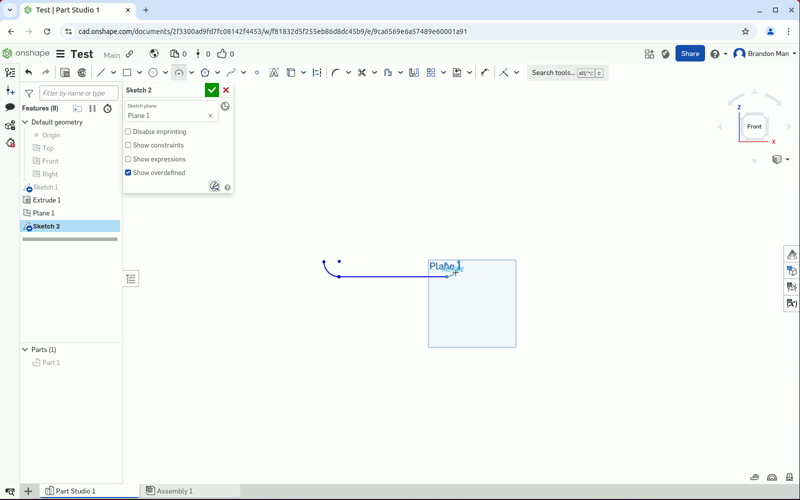
scroll(6)
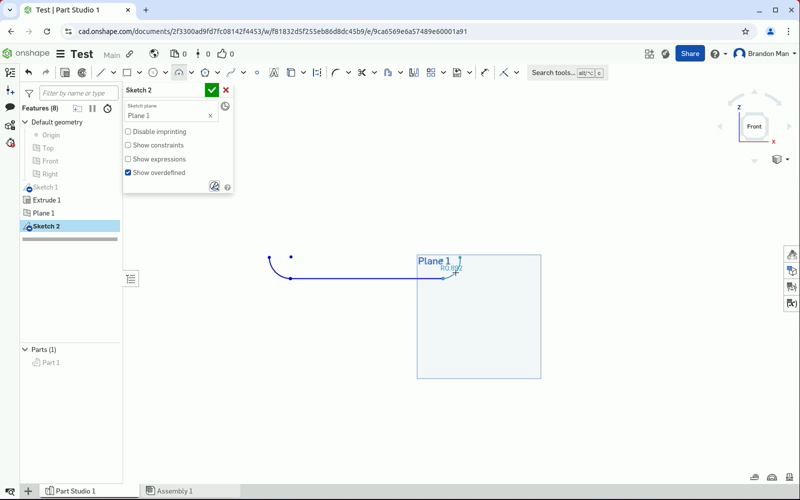
scroll(6)
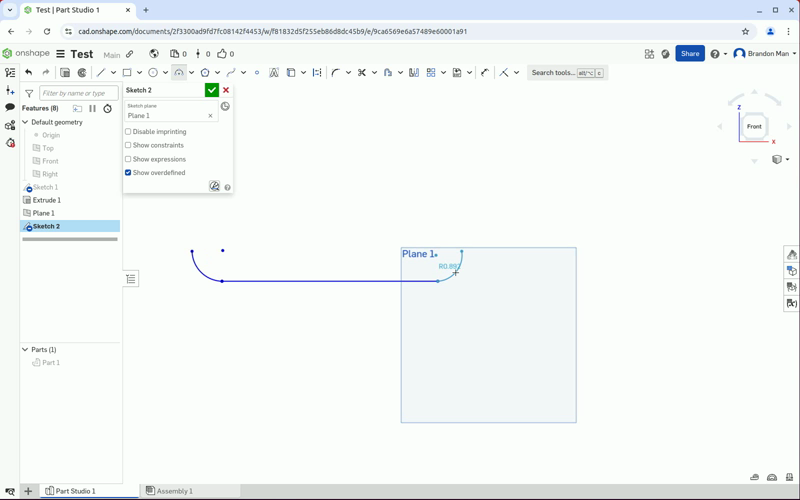
scroll(6)
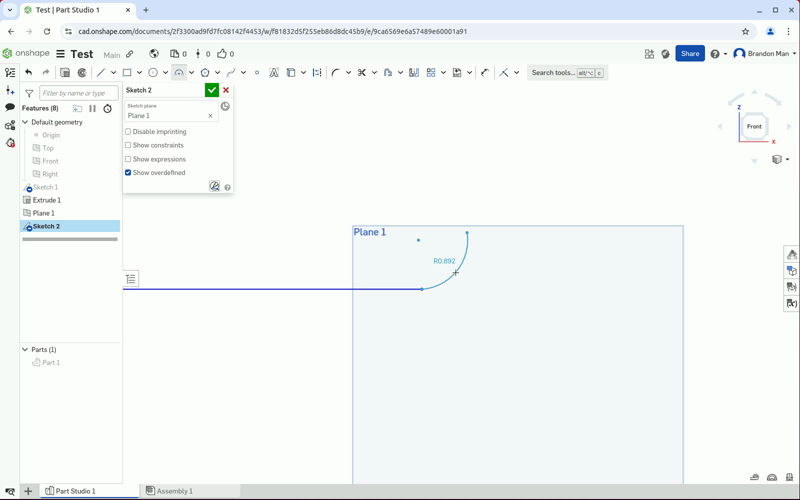
click(455, 272)
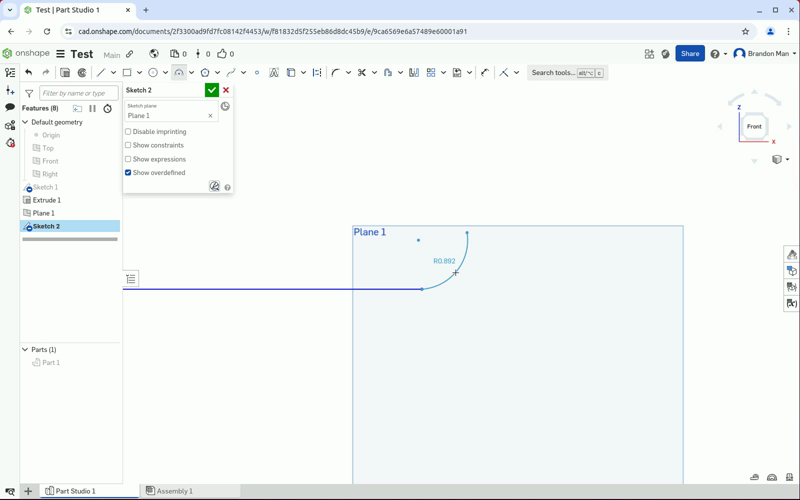
scroll(-6)
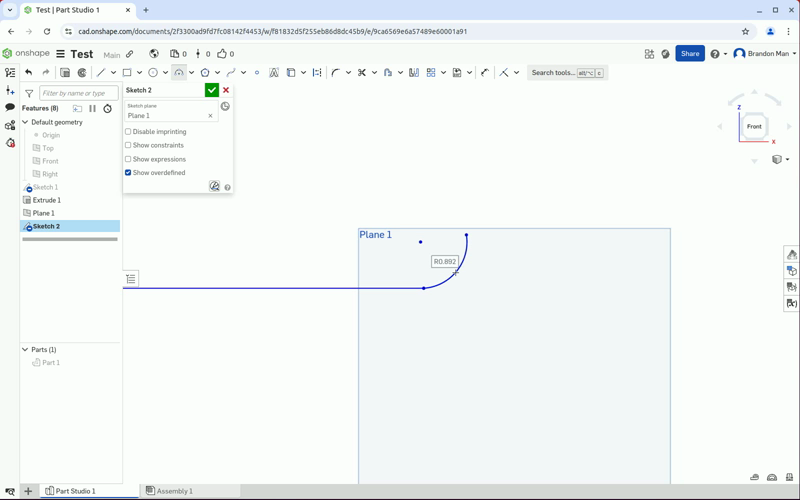
scroll(-6)
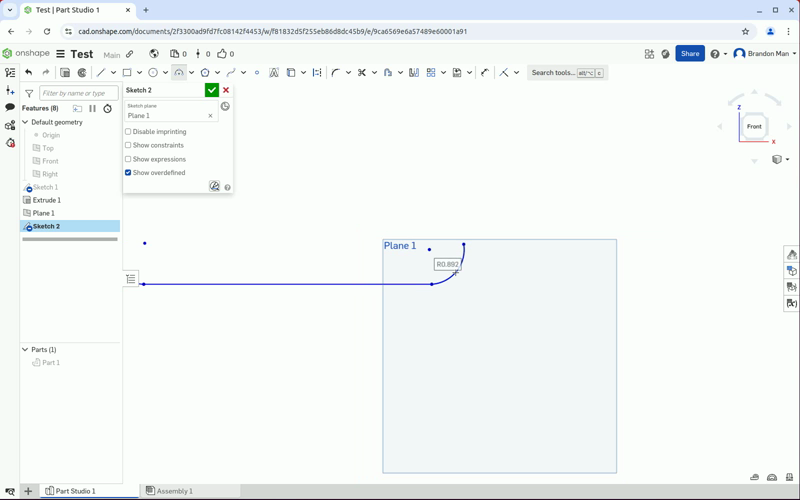
scroll(-6)
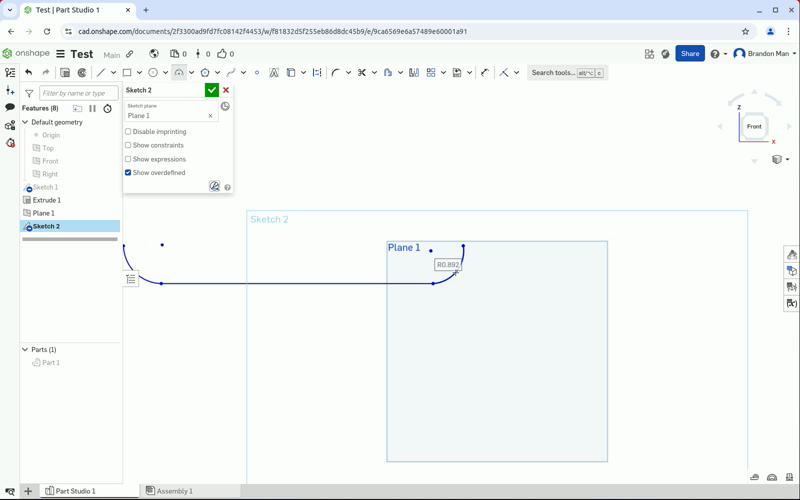
scroll(-6)
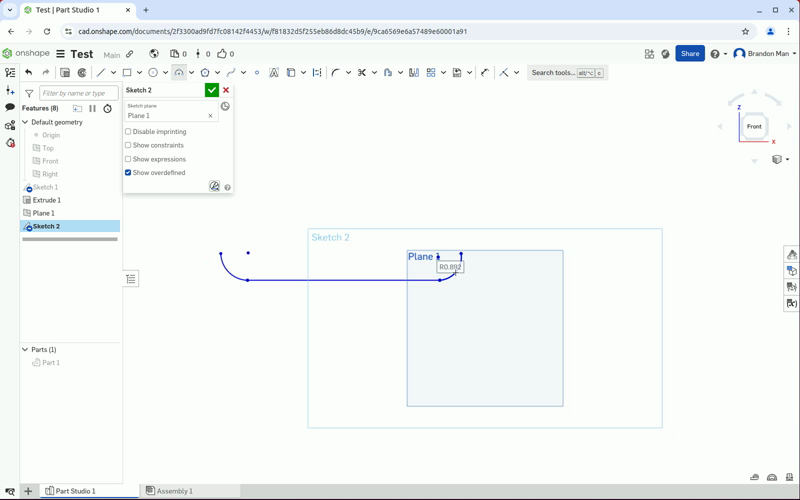
scroll(-6)
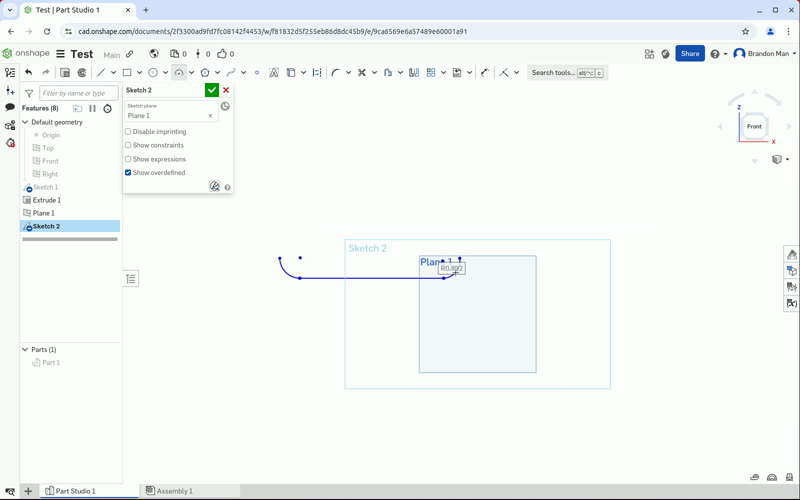
scroll(-6)
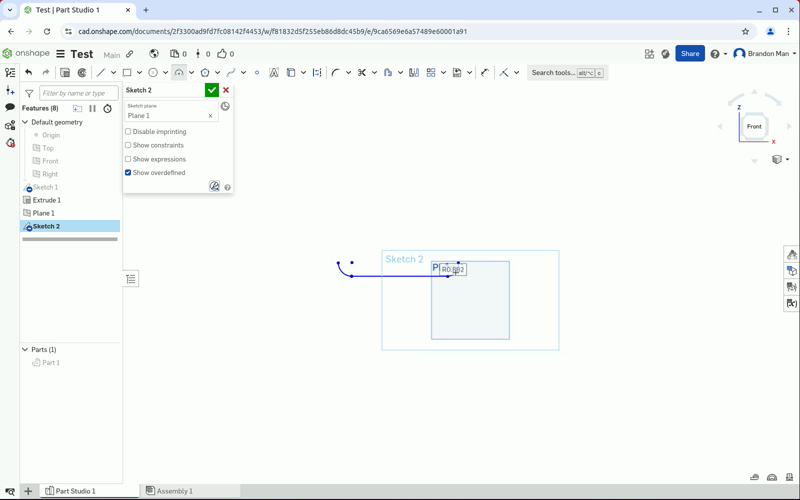
scroll(-6)
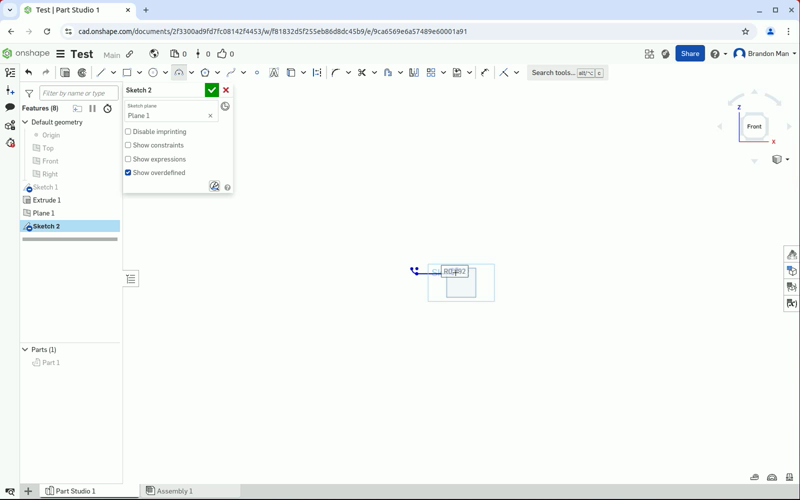
key_up(shift)
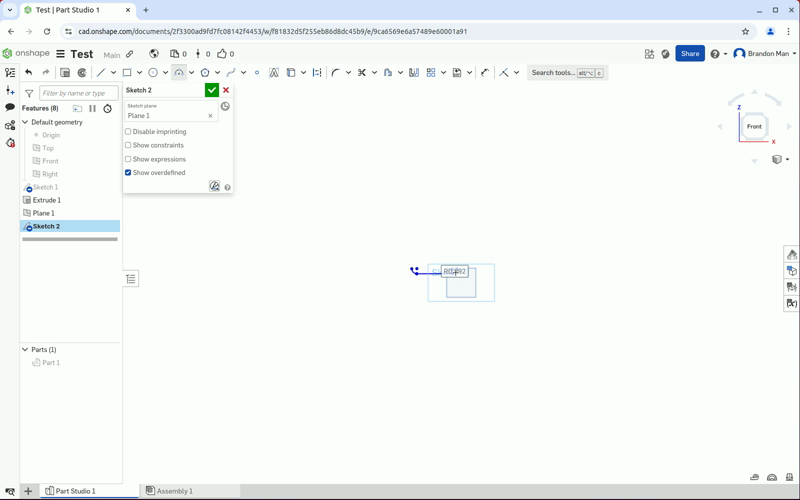
key(esc)
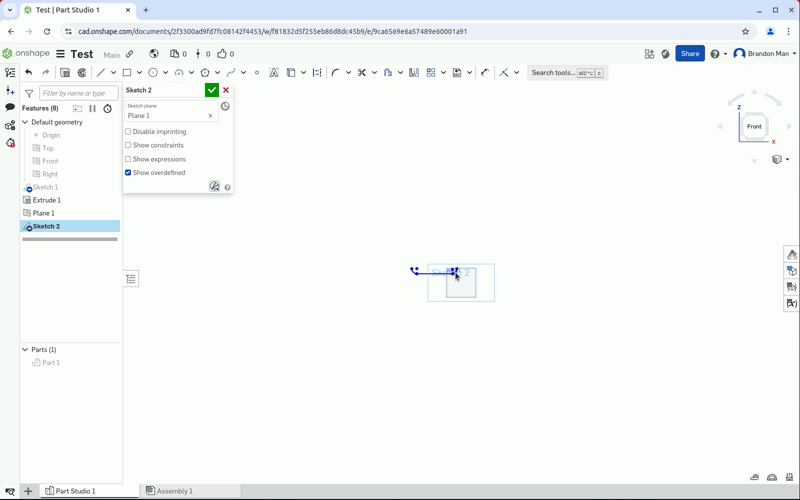
key(l)
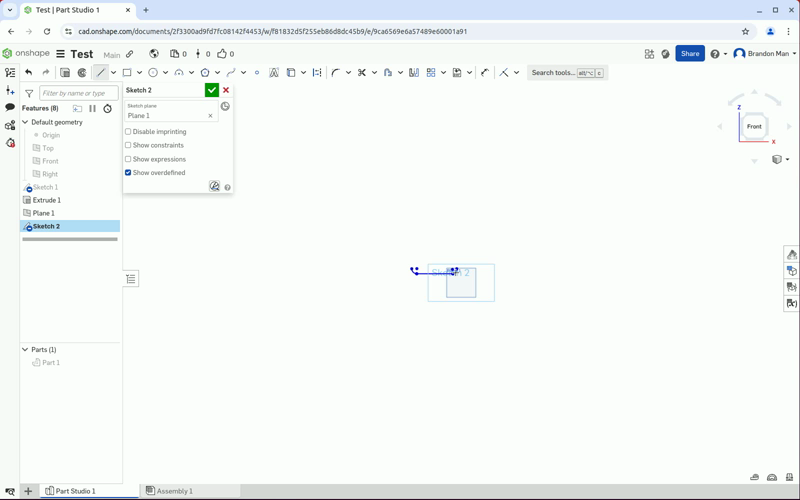
mouse_move(456, 268)
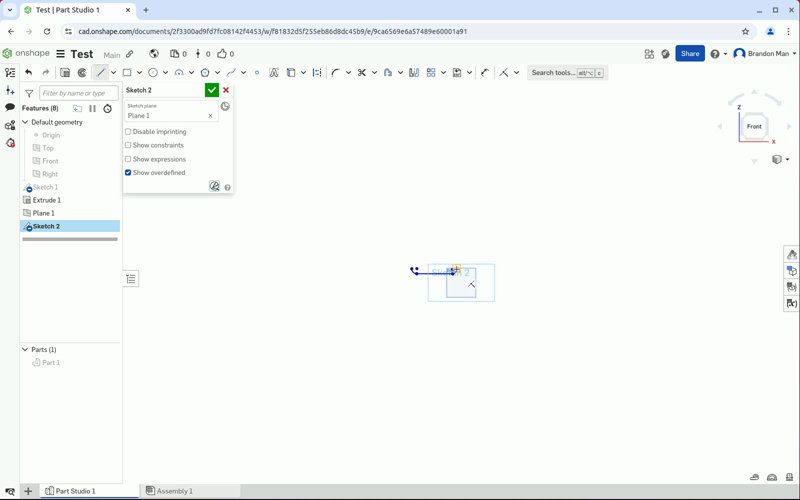
scroll(6)
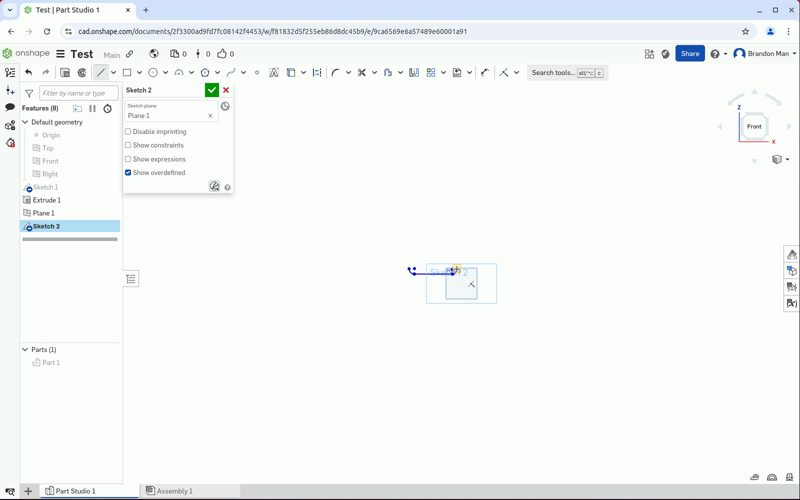
scroll(6)
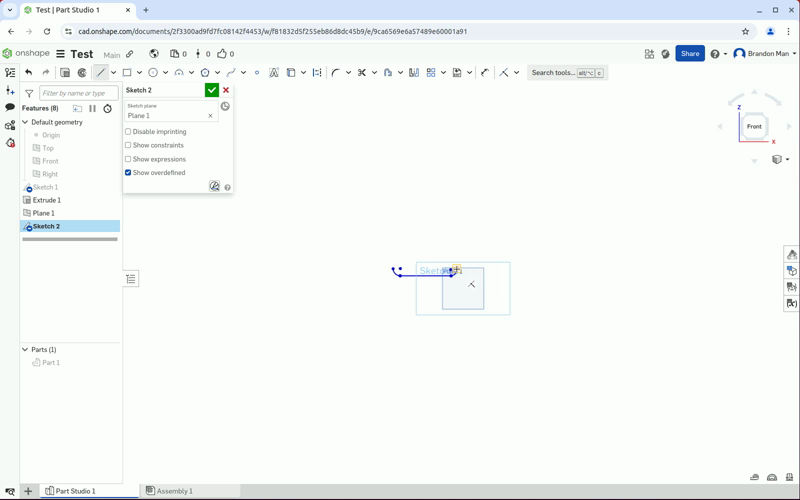
scroll(6)
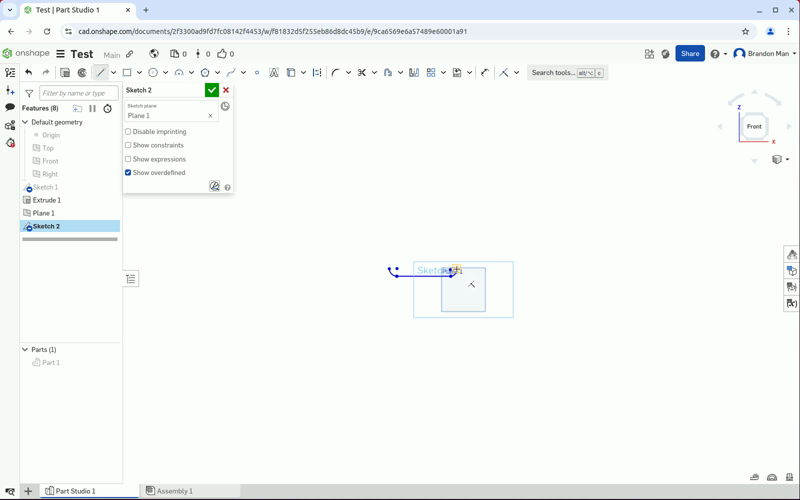
scroll(6)
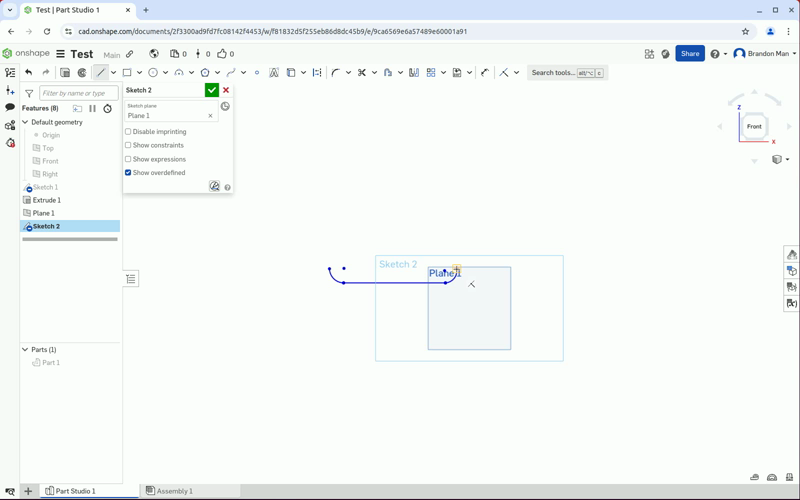
scroll(6)
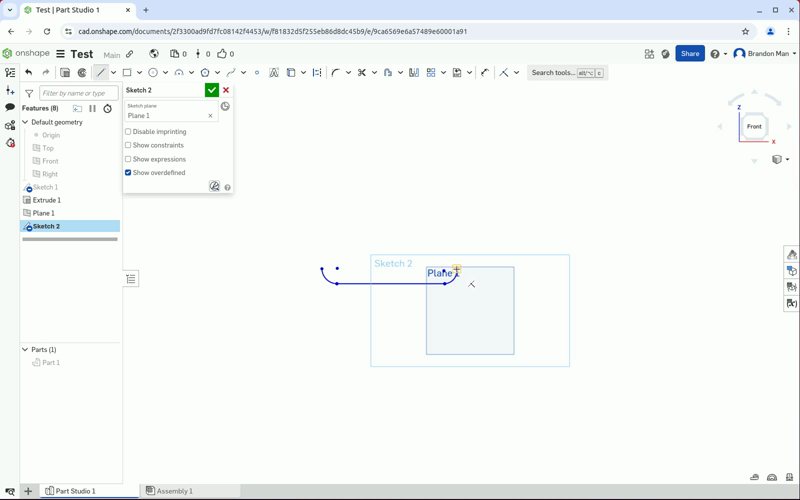
scroll(6)
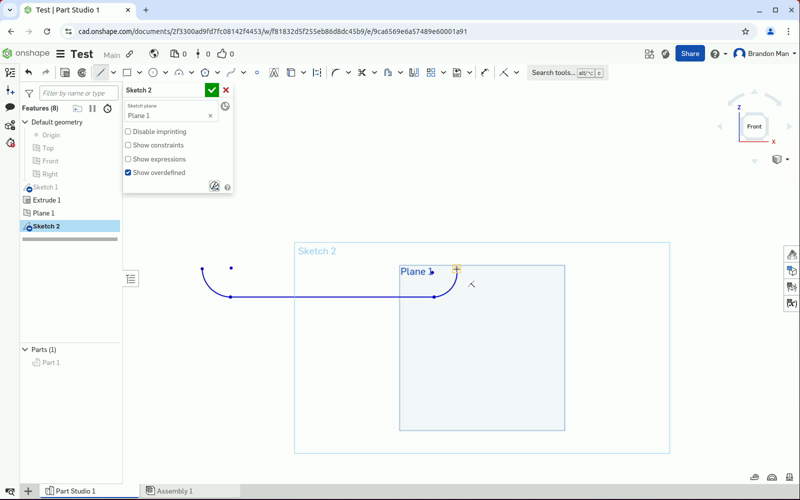
scroll(6)
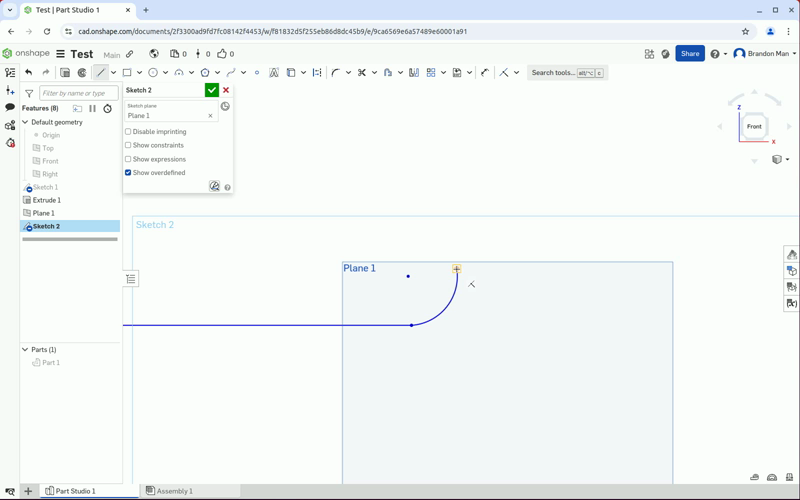
click(456, 268)
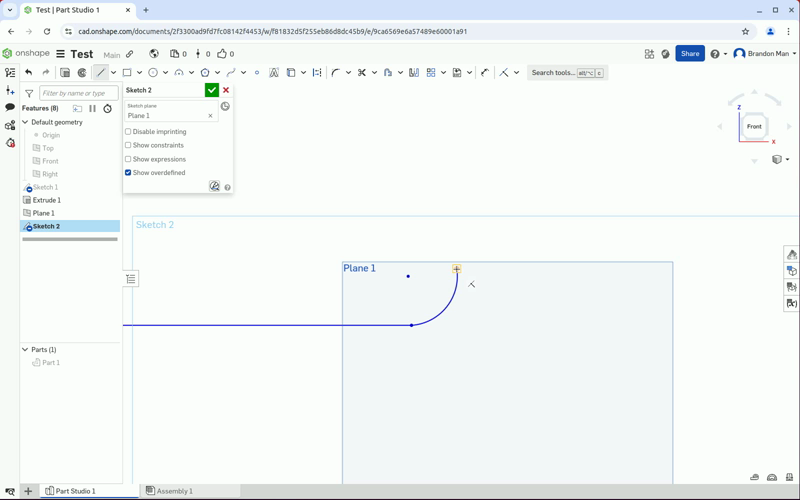
scroll(-6)
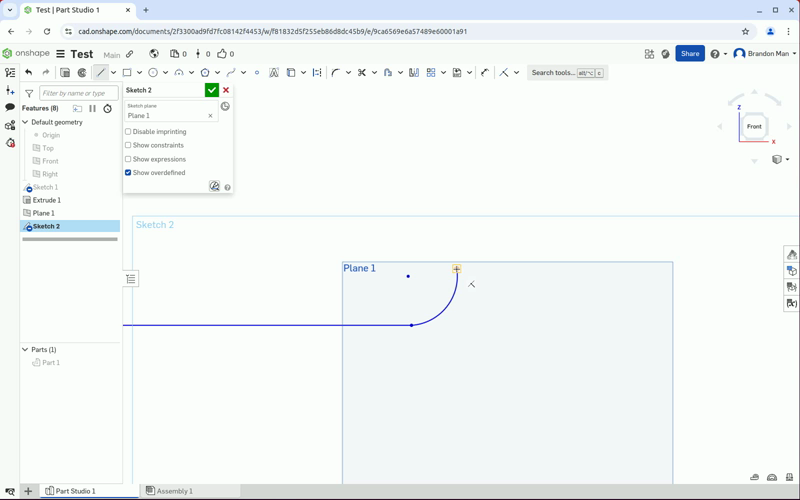
scroll(-6)
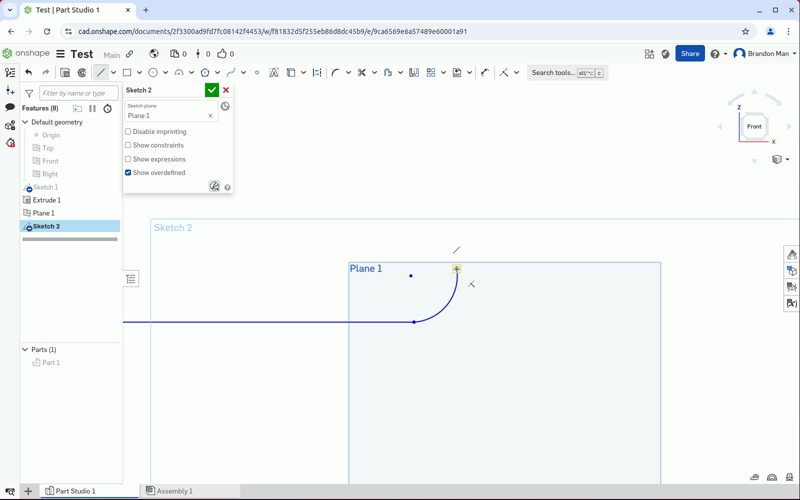
scroll(-6)
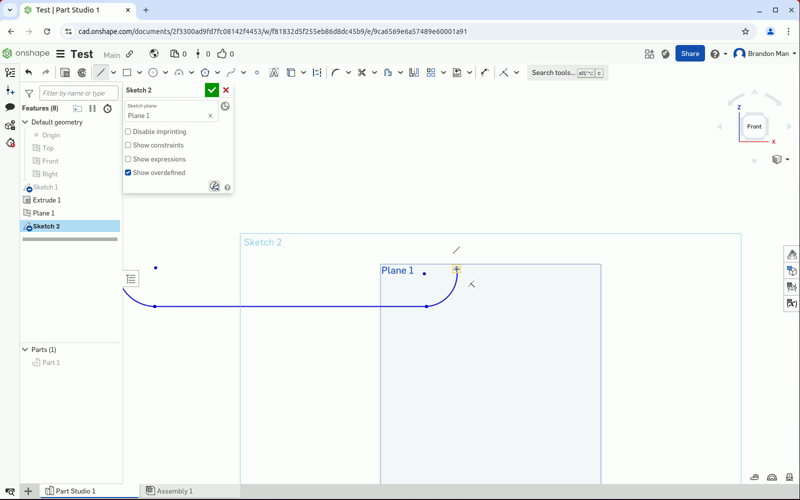
scroll(-6)
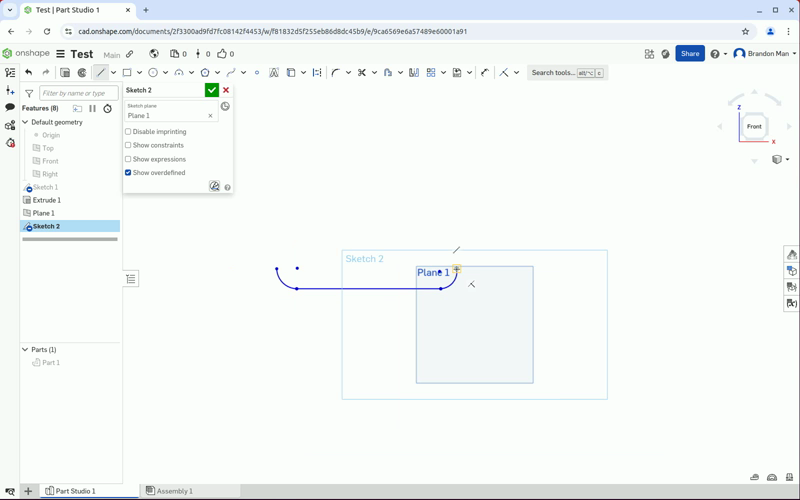
scroll(-6)
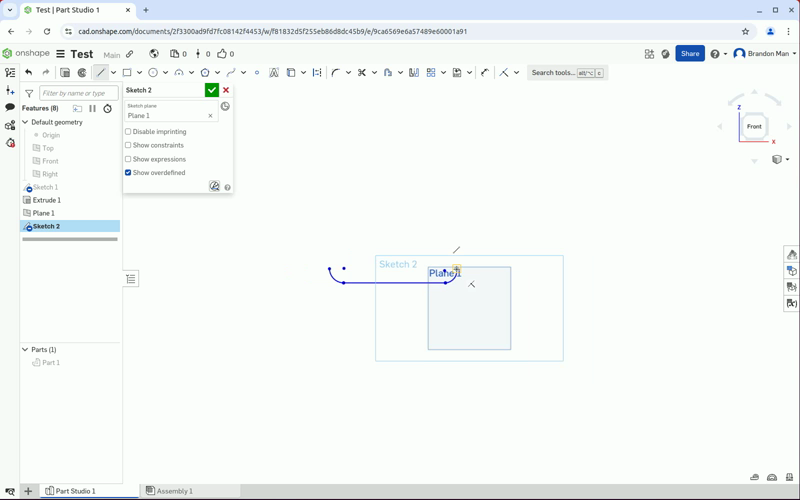
scroll(-6)
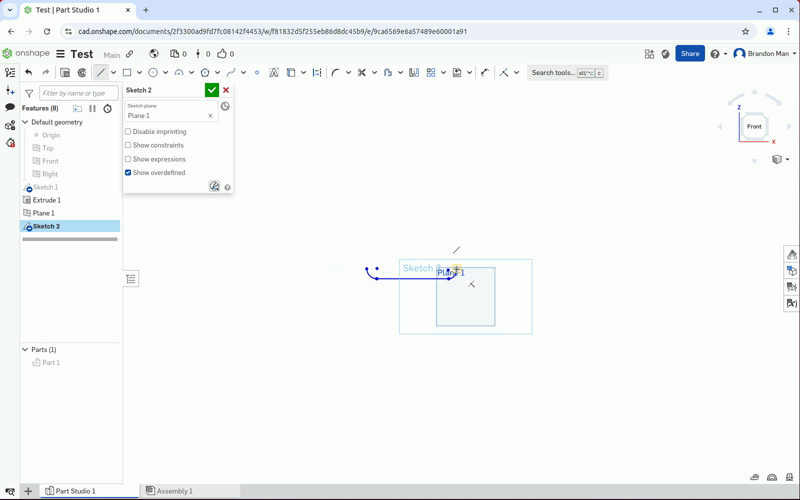
scroll(-6)
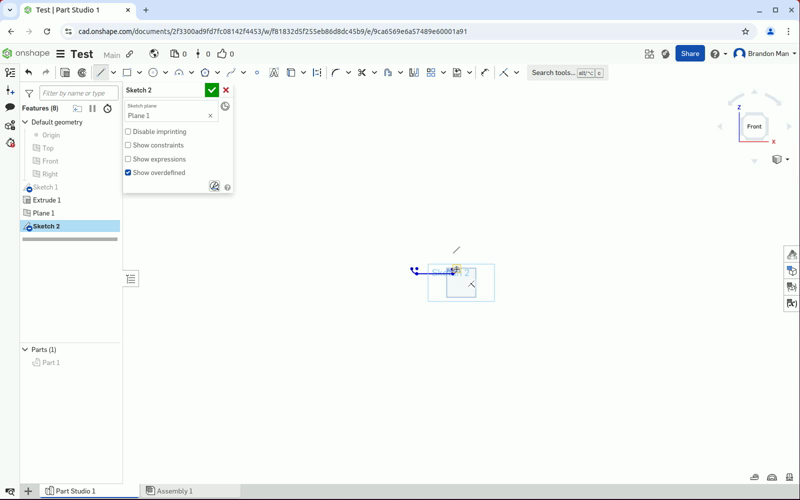
key_down(shift)
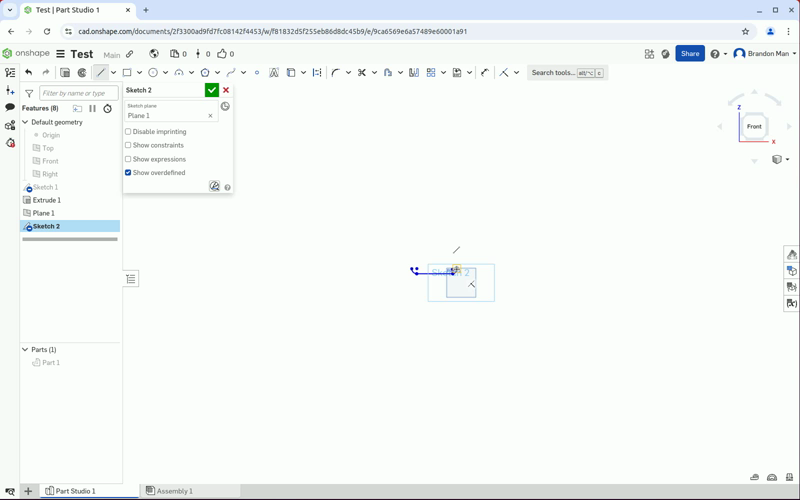
mouse_move(456, 178)
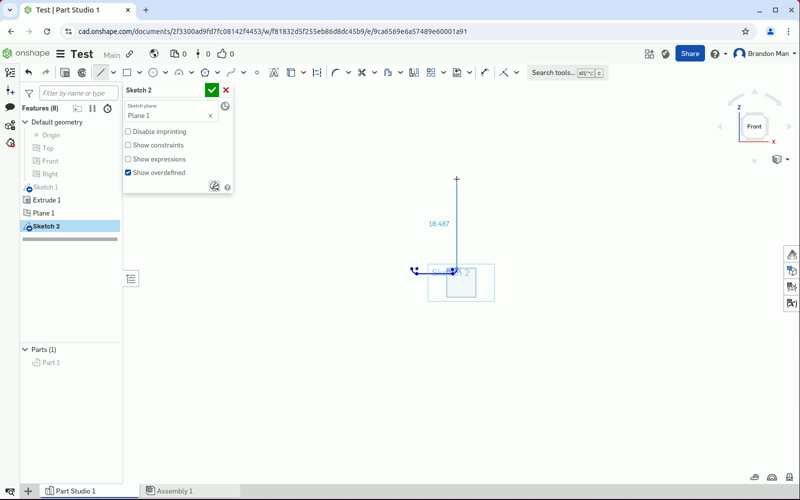
click(456, 178)
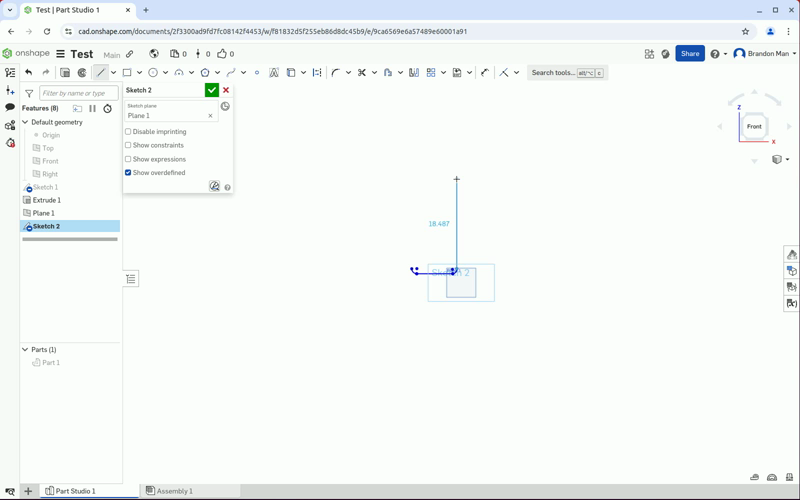
key_up(shift)
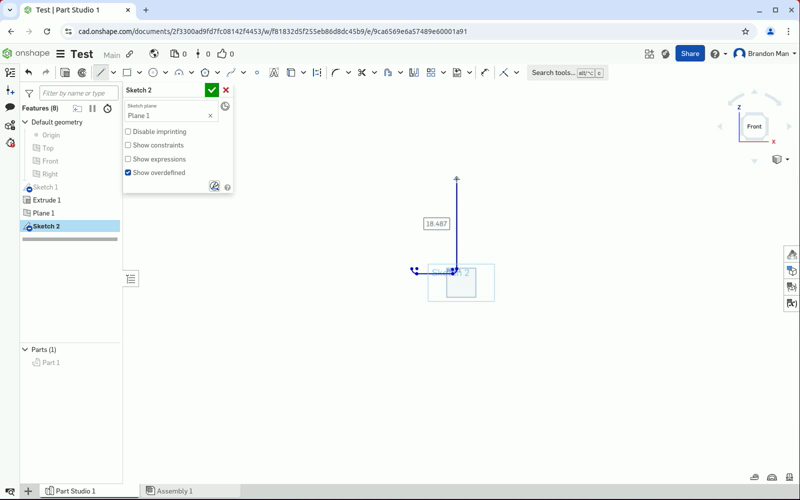
key(esc)
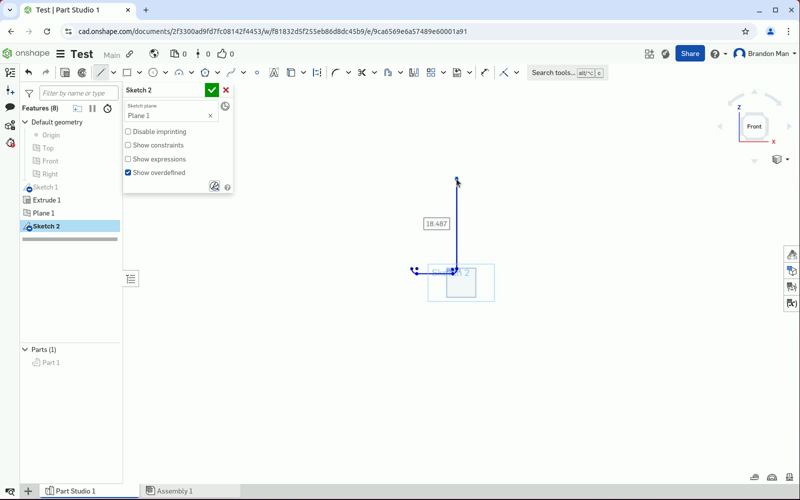
key(a)
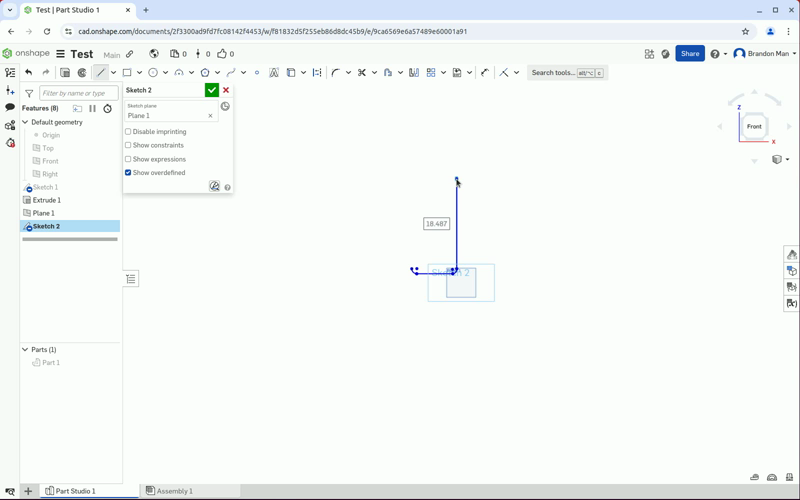
mouse_move(456, 178)
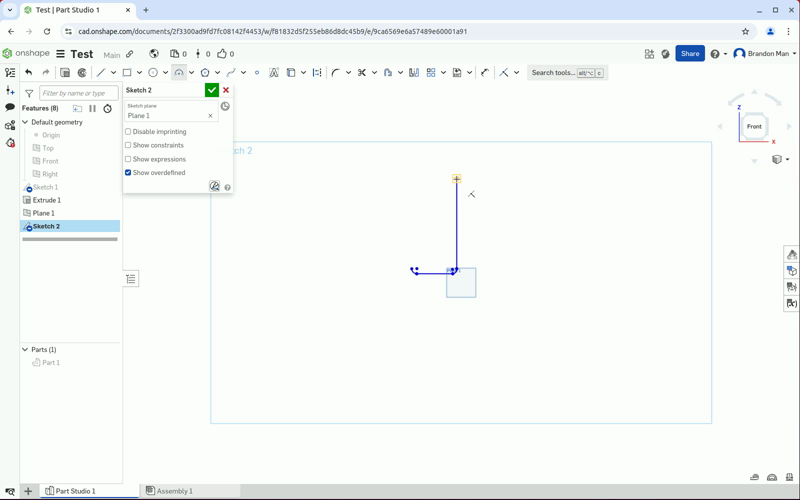
click(456, 178)
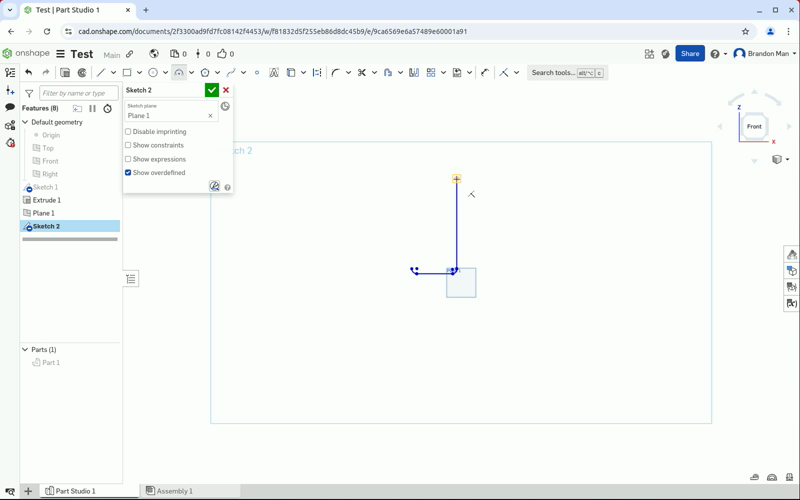
key_down(shift)
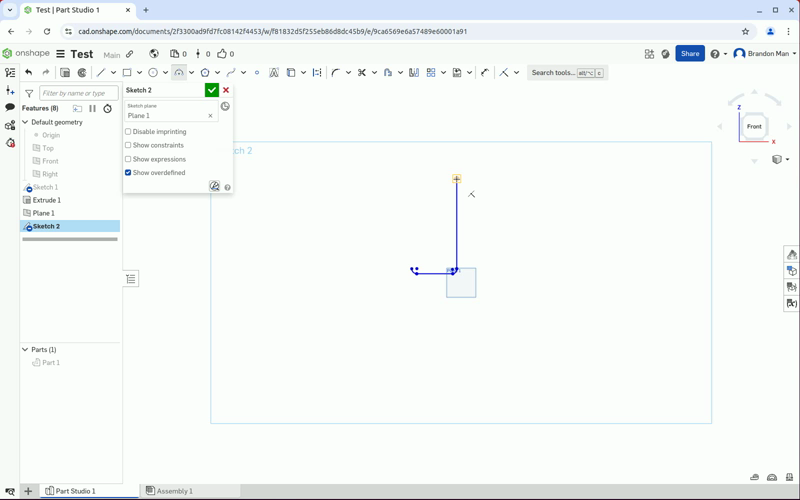
mouse_move(452, 173)
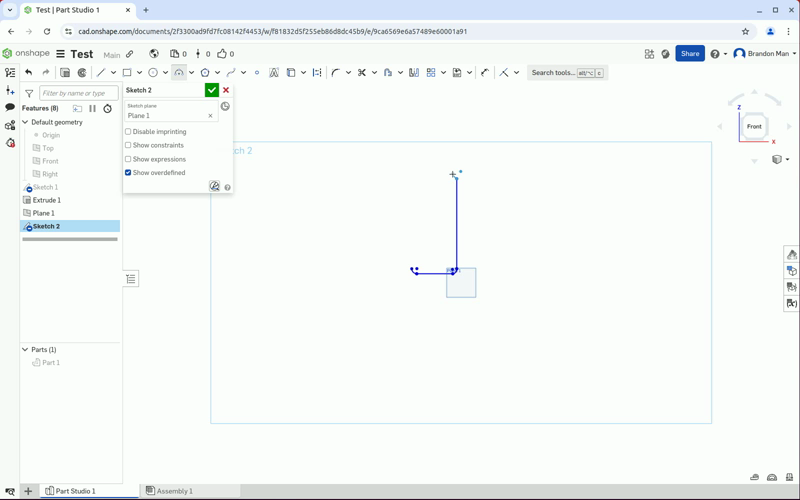
scroll(6)
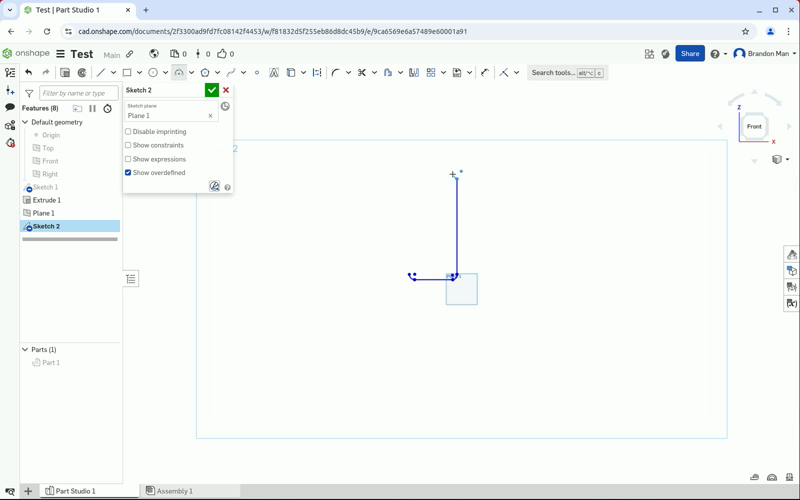
scroll(6)
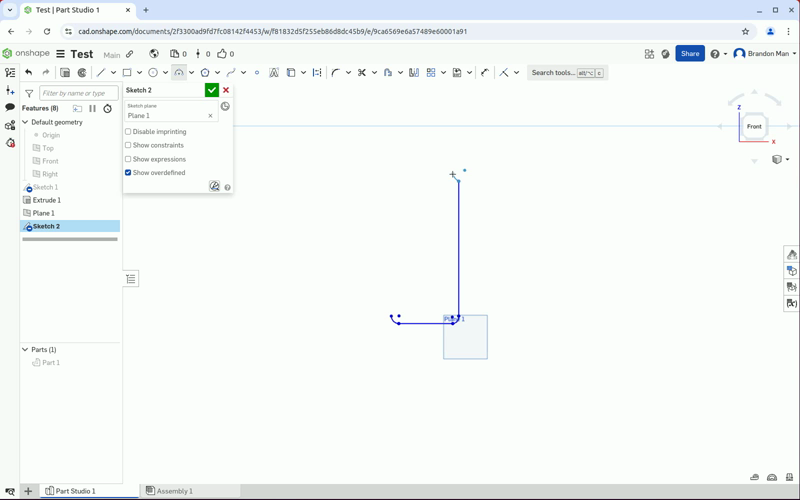
scroll(6)
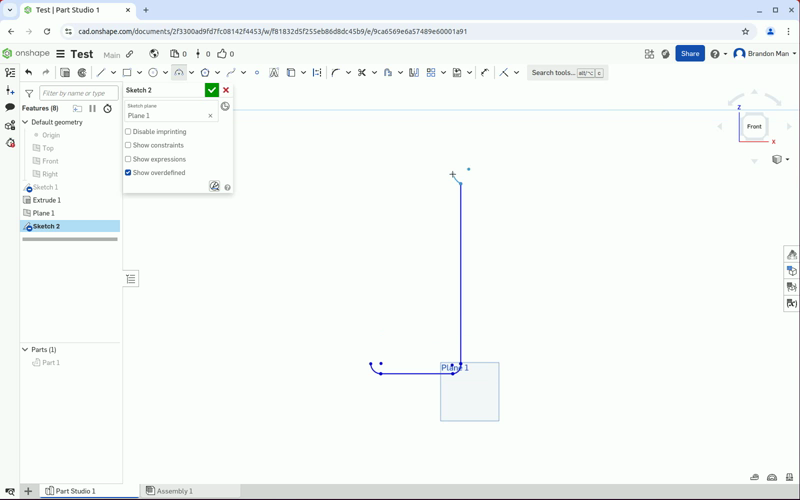
scroll(6)
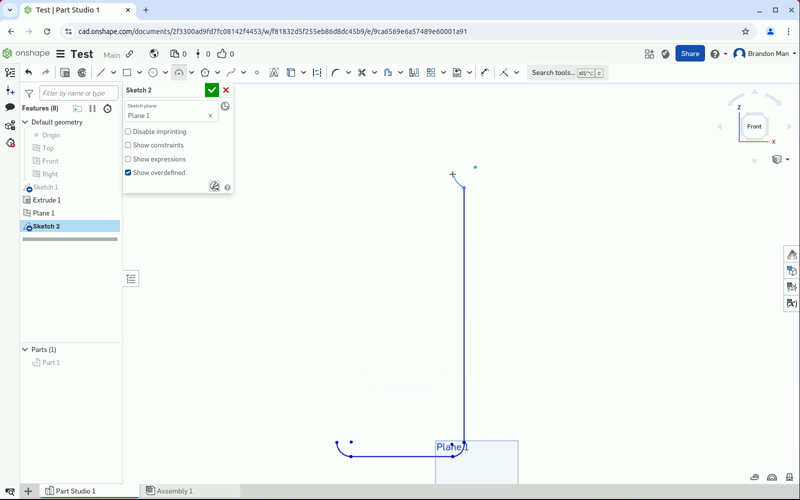
scroll(6)
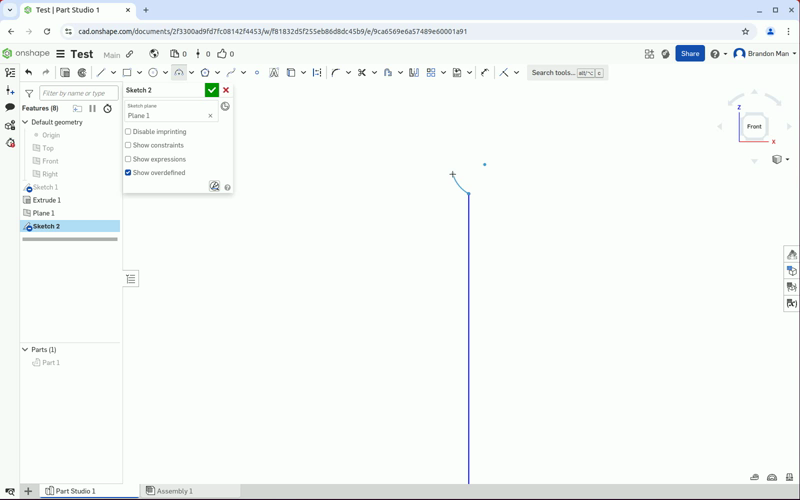
scroll(6)
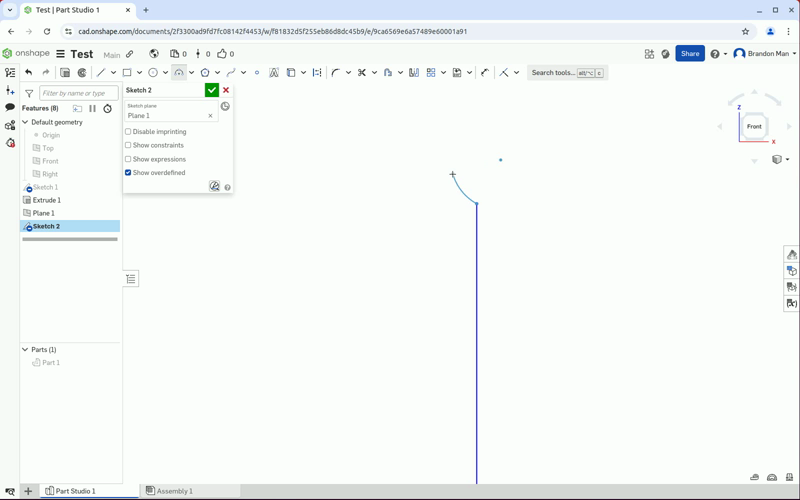
scroll(6)
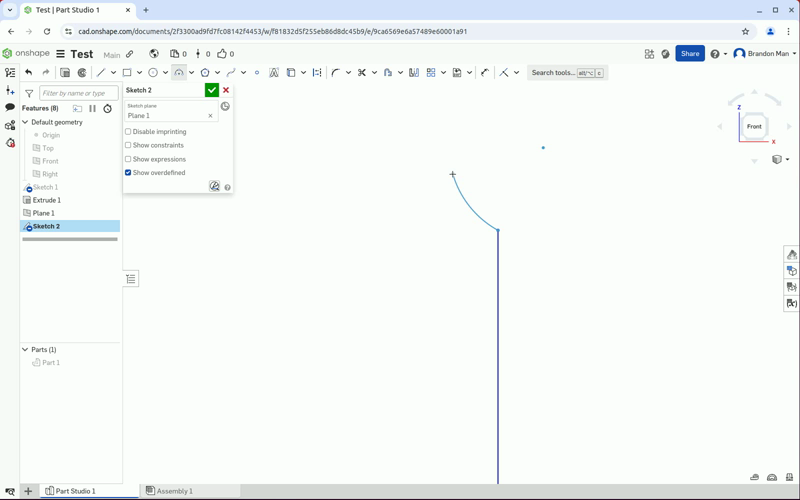
click(452, 173)
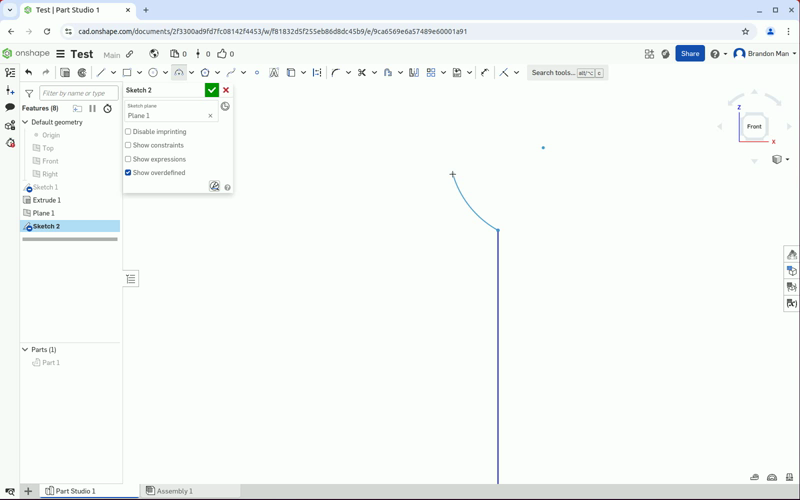
scroll(-6)
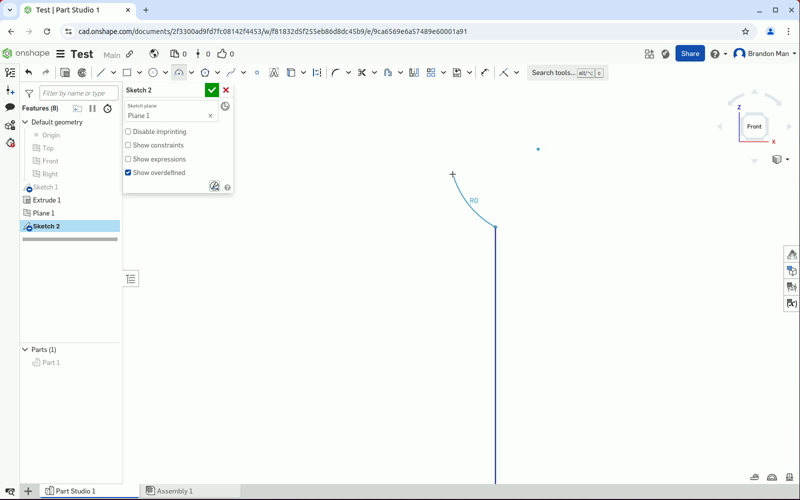
scroll(-6)
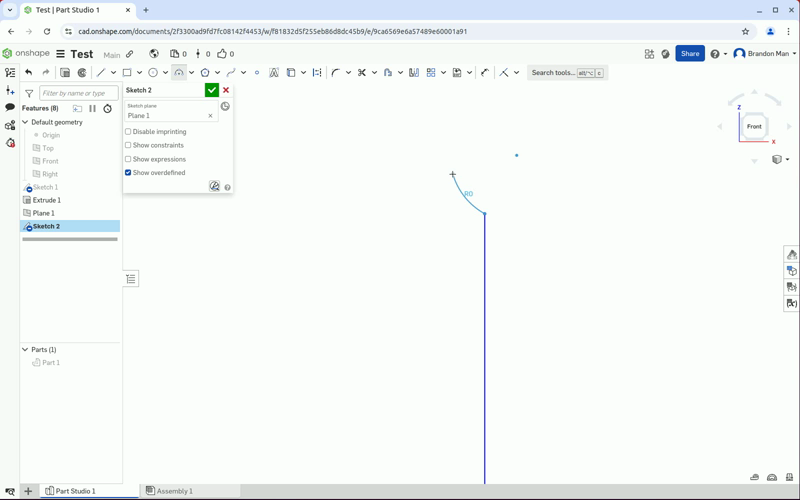
scroll(-6)
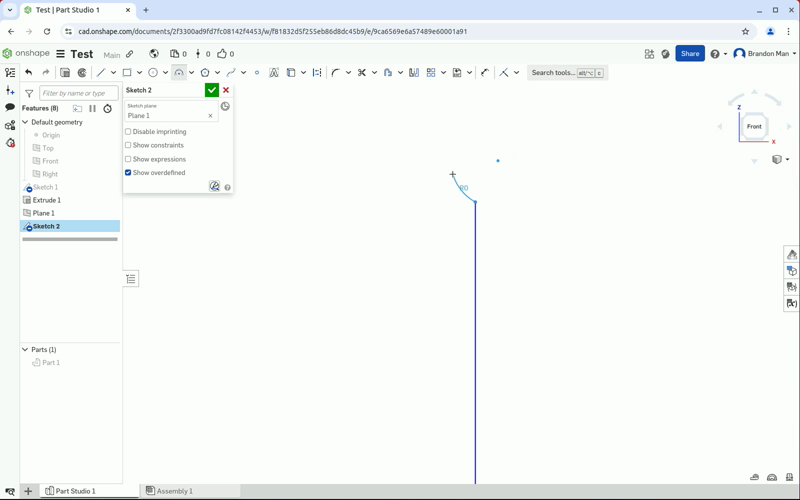
scroll(-6)
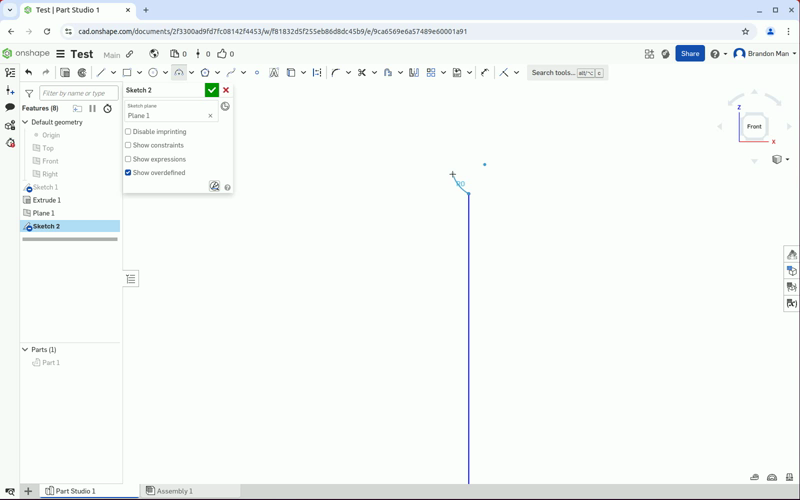
scroll(-6)
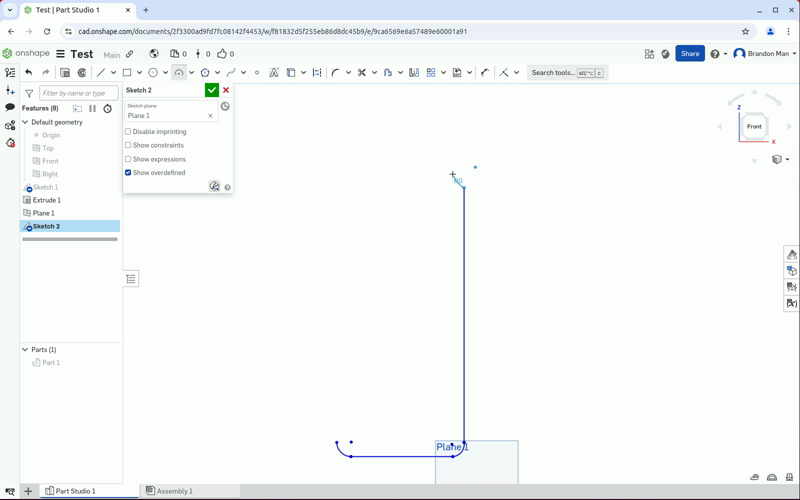
scroll(-6)
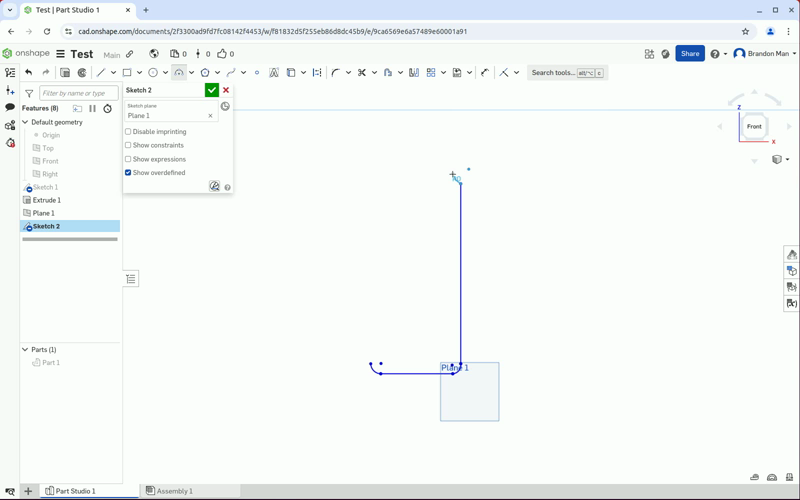
scroll(-6)
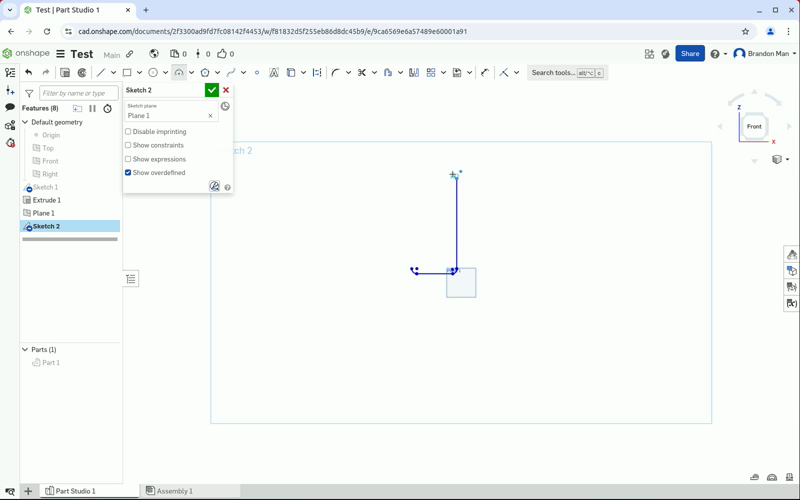
mouse_move(455, 175)
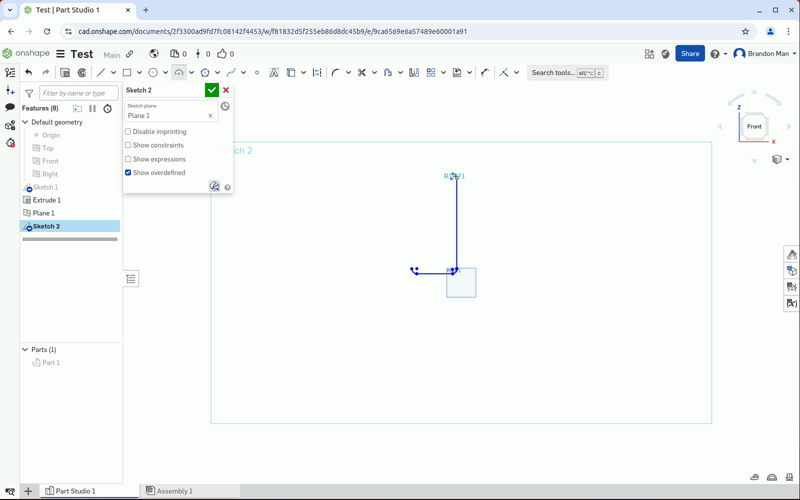
scroll(6)
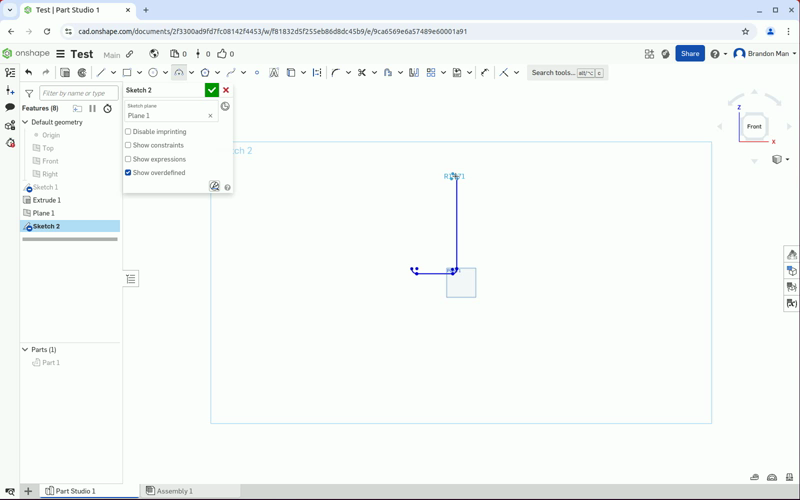
scroll(6)
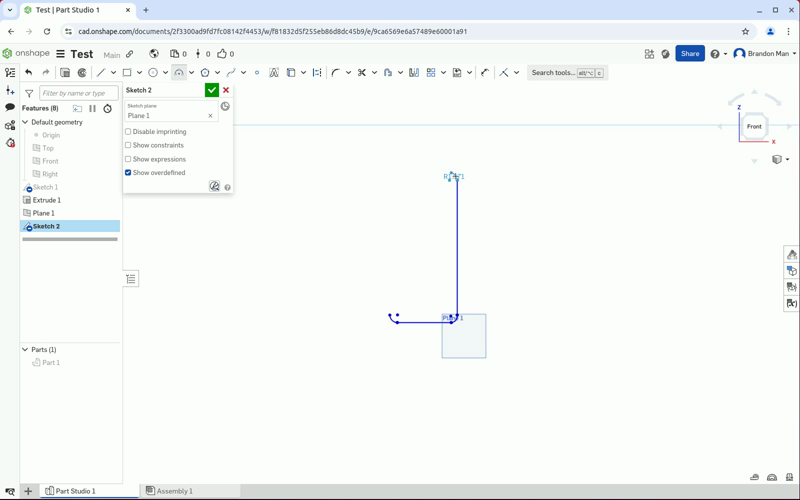
scroll(6)
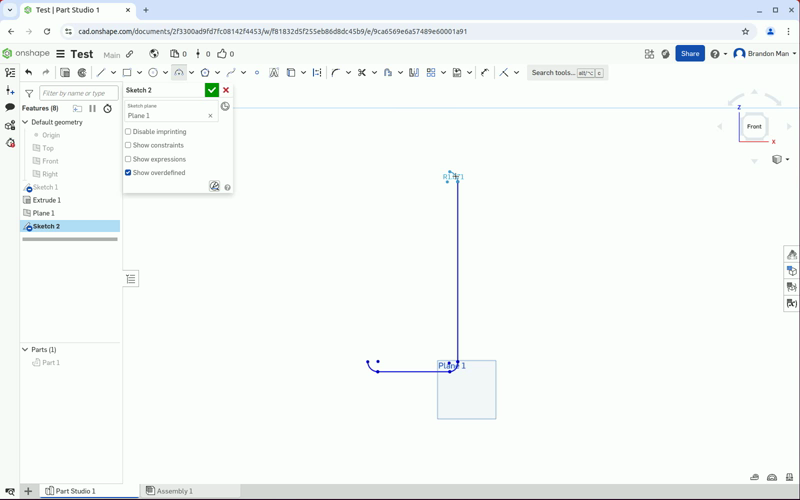
scroll(6)
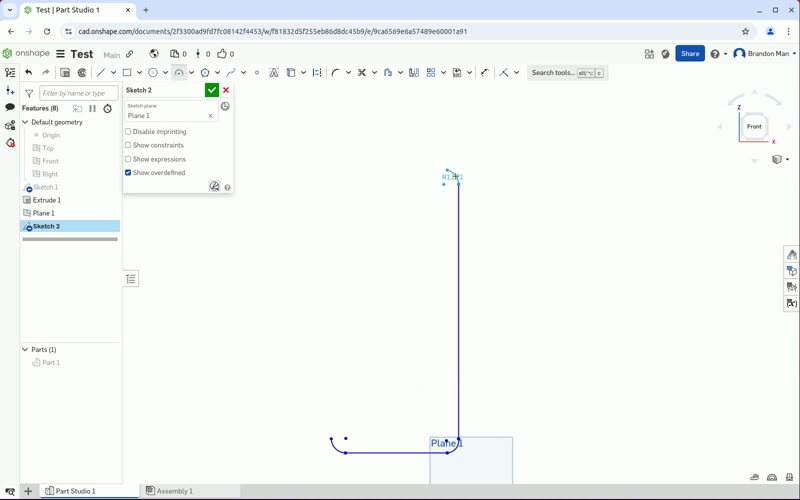
scroll(6)
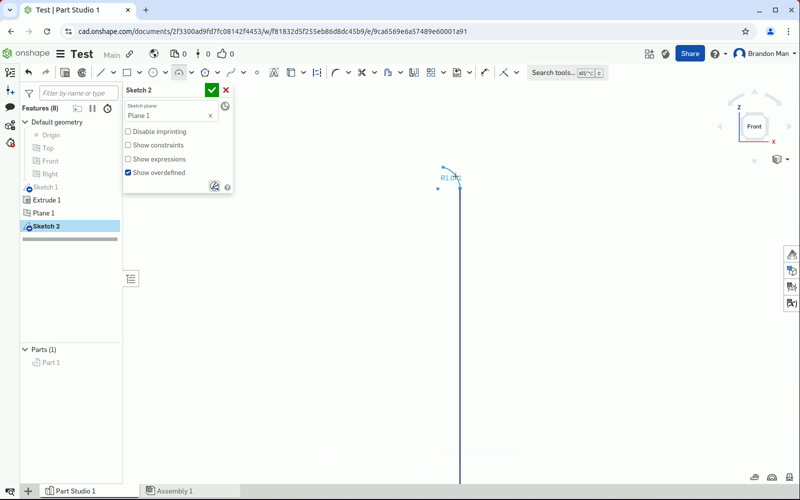
scroll(6)
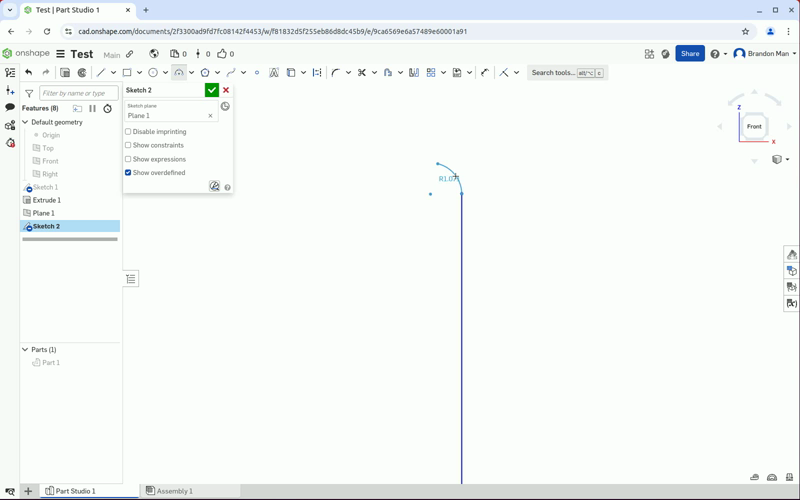
scroll(6)
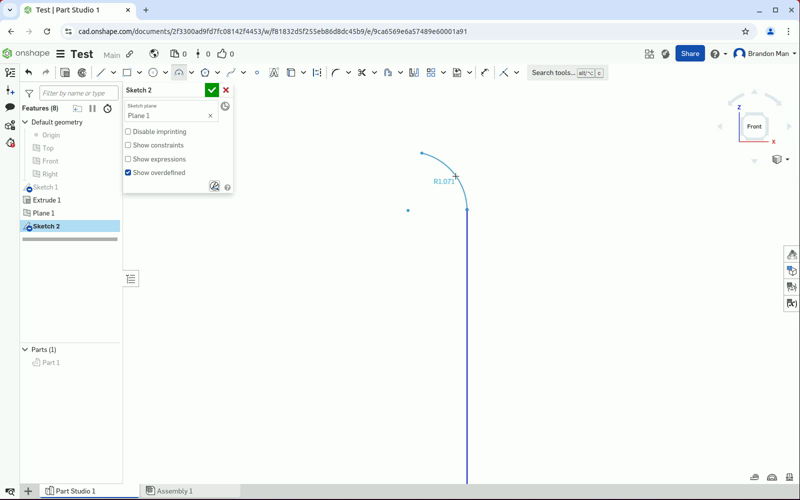
click(455, 175)
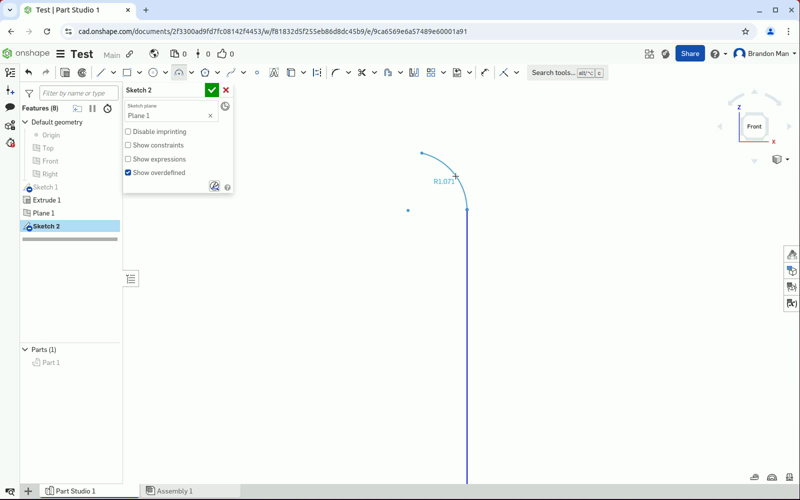
scroll(-6)
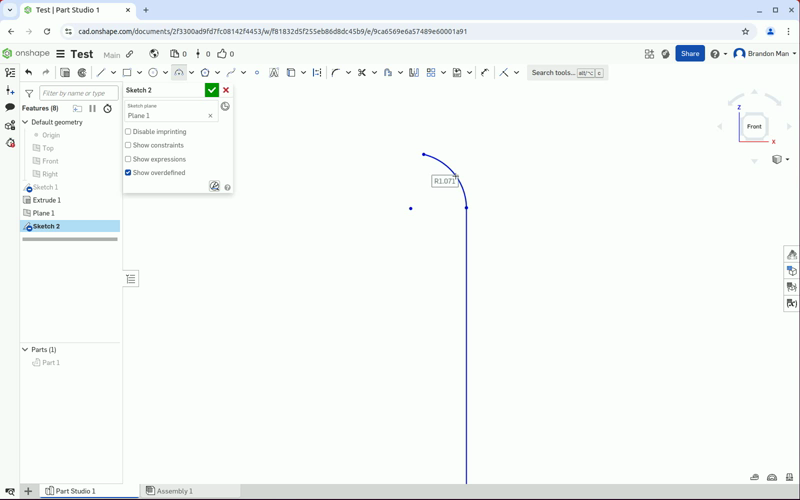
scroll(-6)
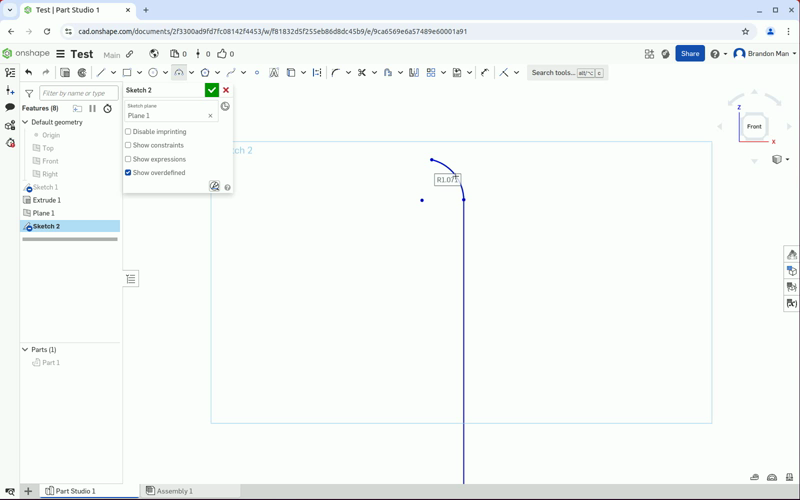
scroll(-6)
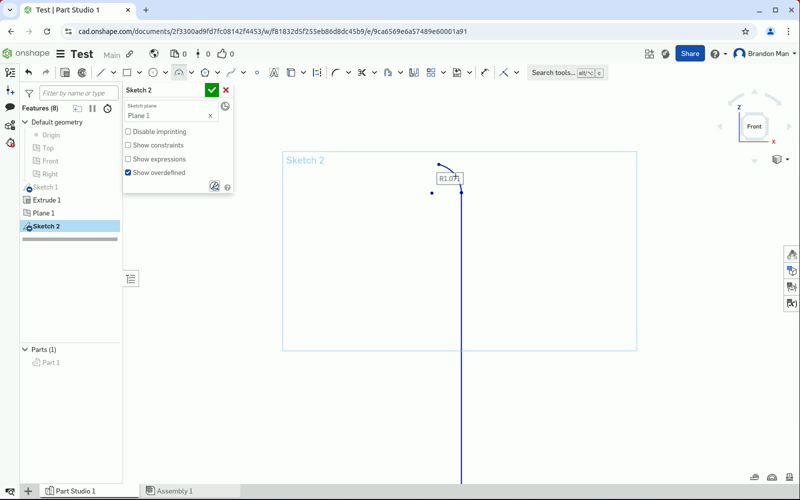
scroll(-6)
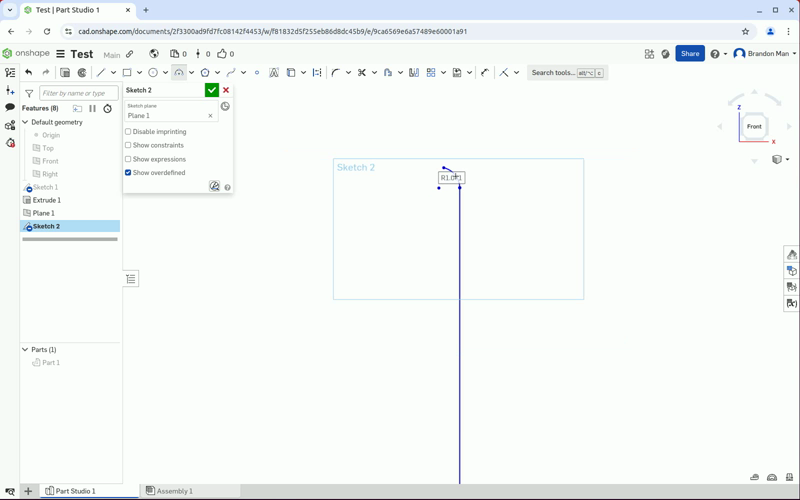
scroll(-6)
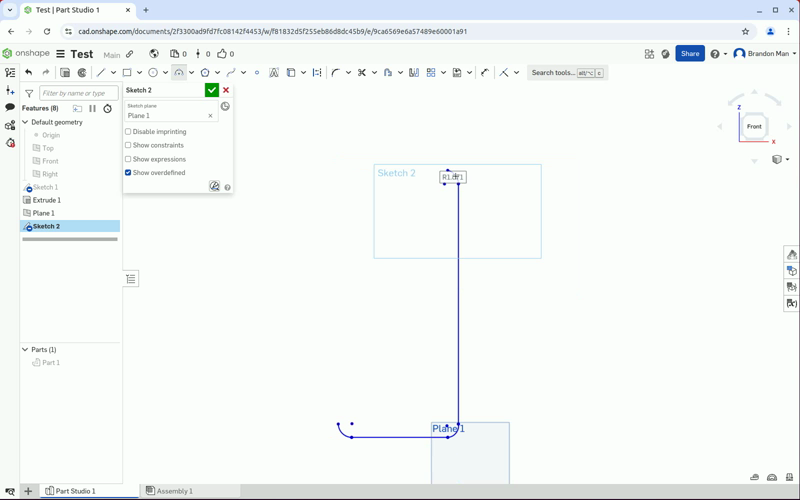
scroll(-6)
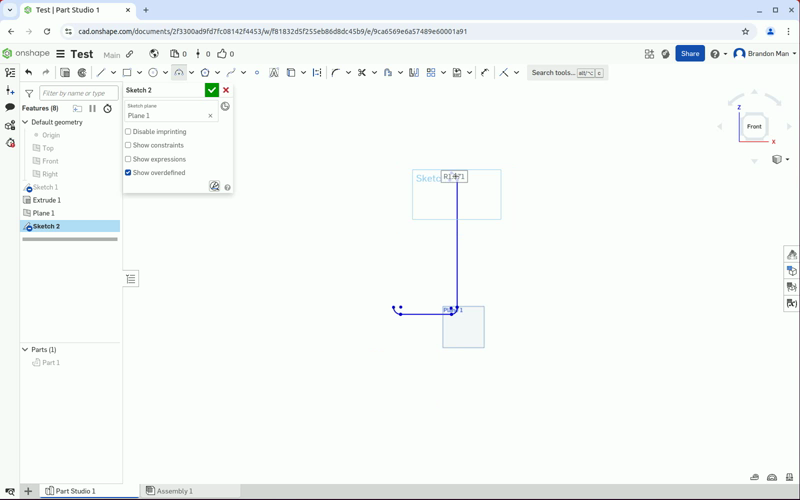
scroll(-6)
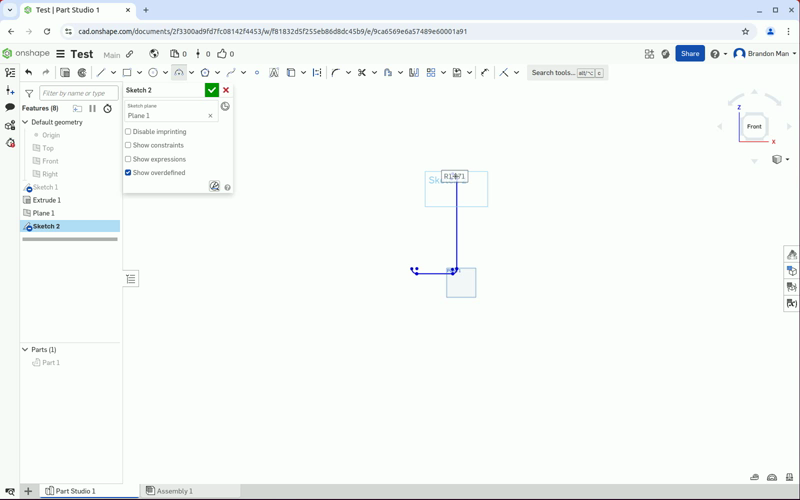
key_up(shift)
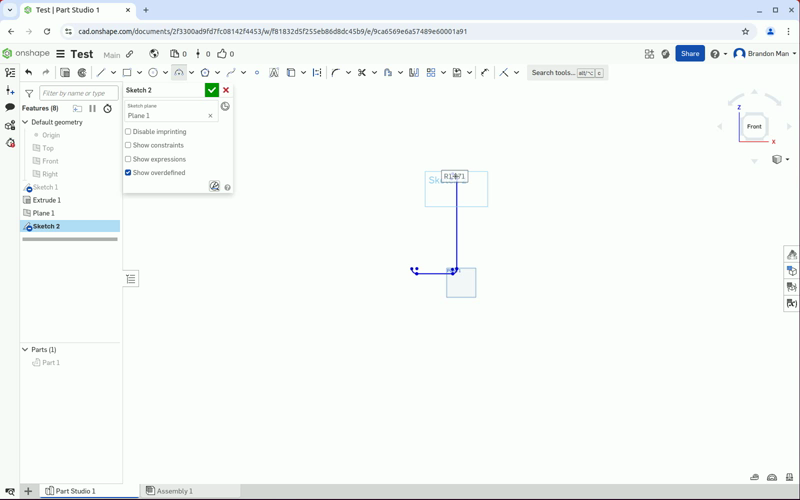
key(esc)
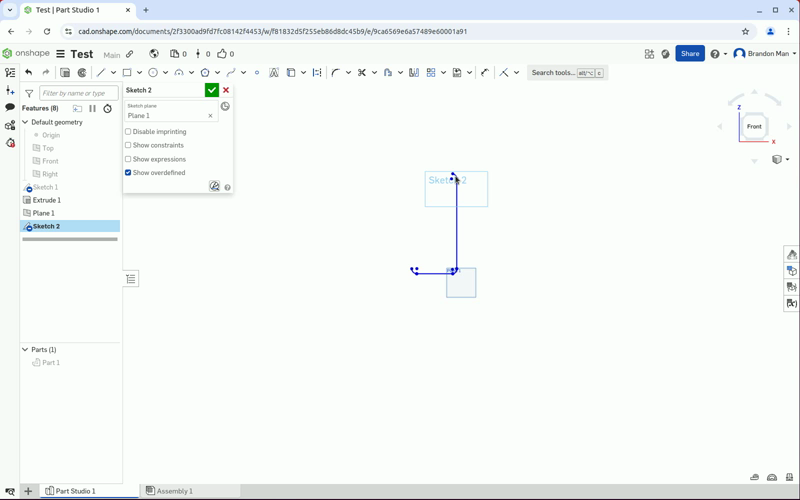
key(l)
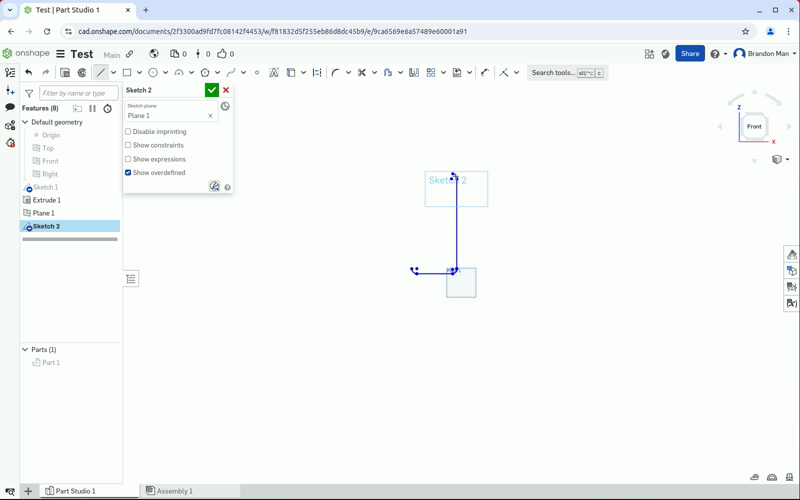
mouse_move(452, 173)
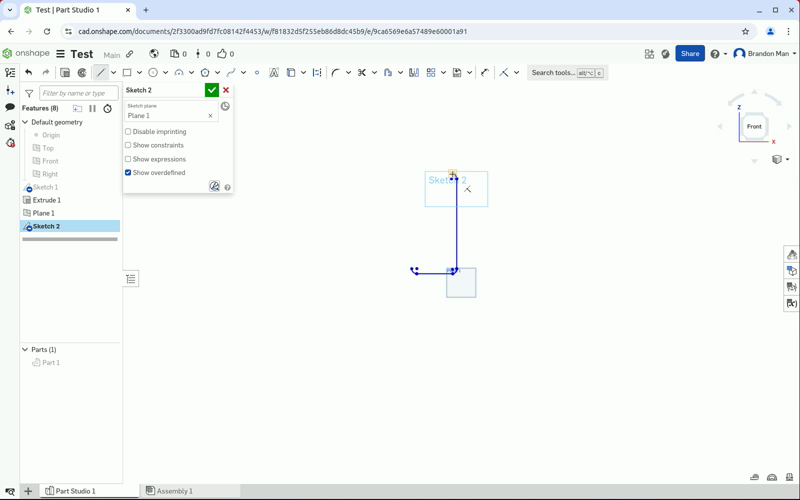
scroll(6)
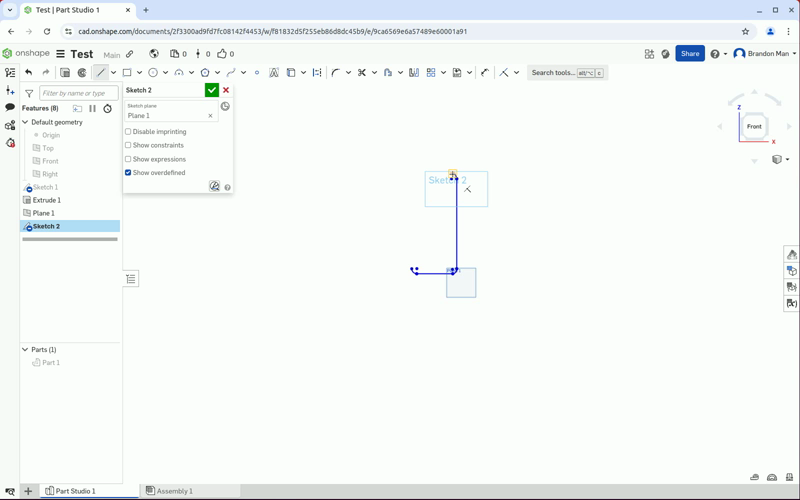
scroll(6)
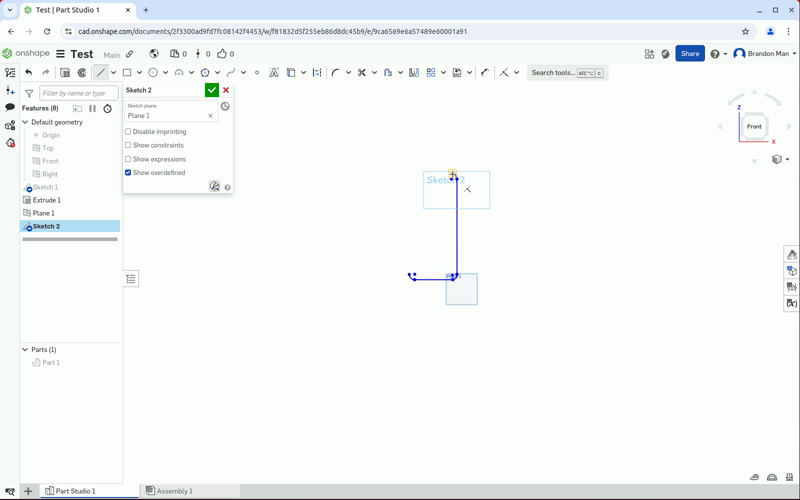
scroll(6)
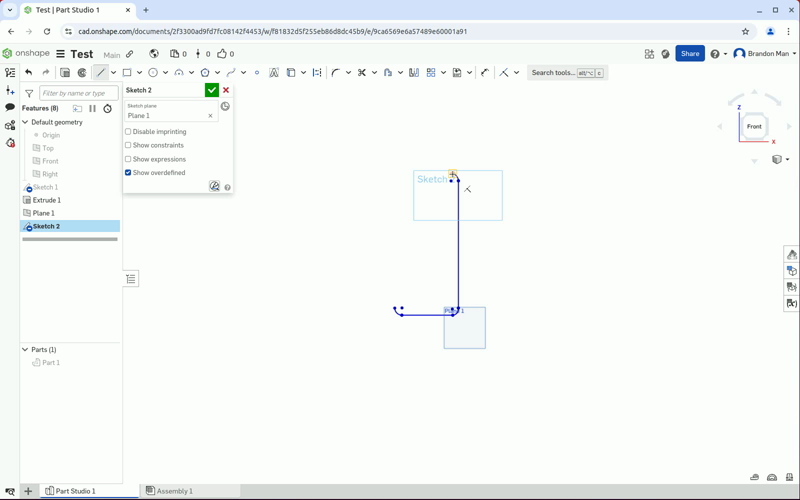
scroll(6)
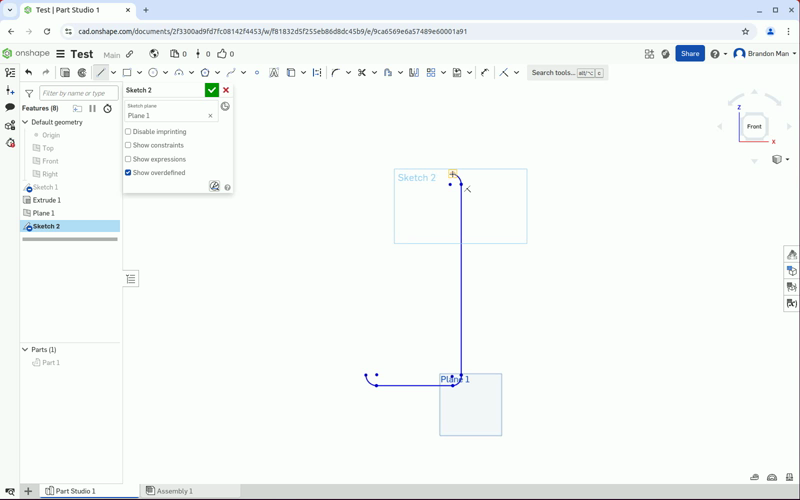
scroll(6)
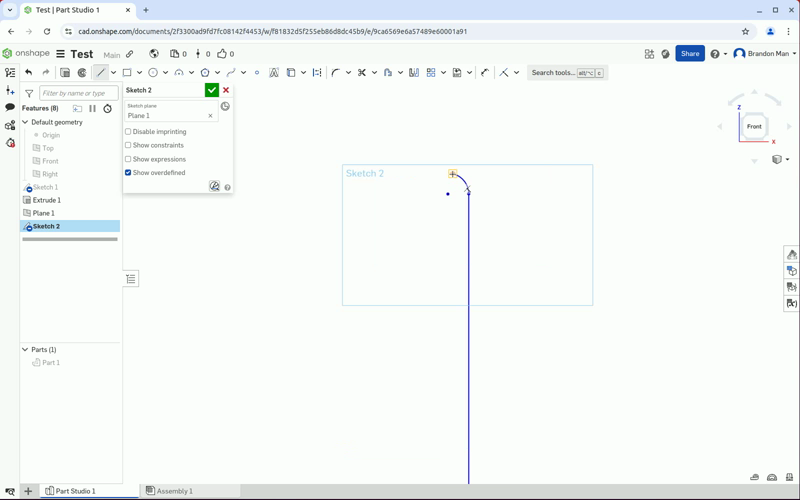
scroll(6)
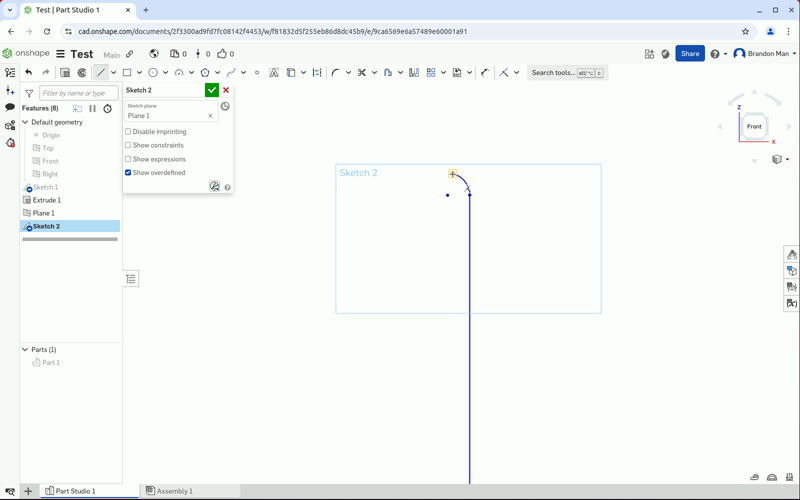
scroll(6)
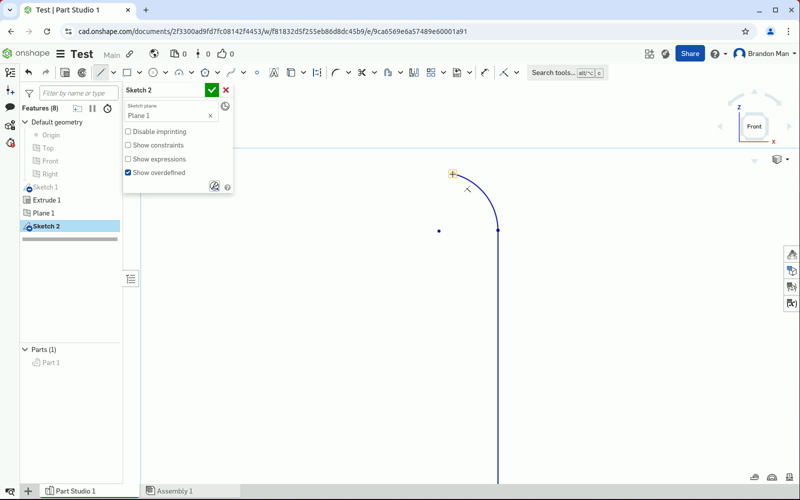
click(452, 173)
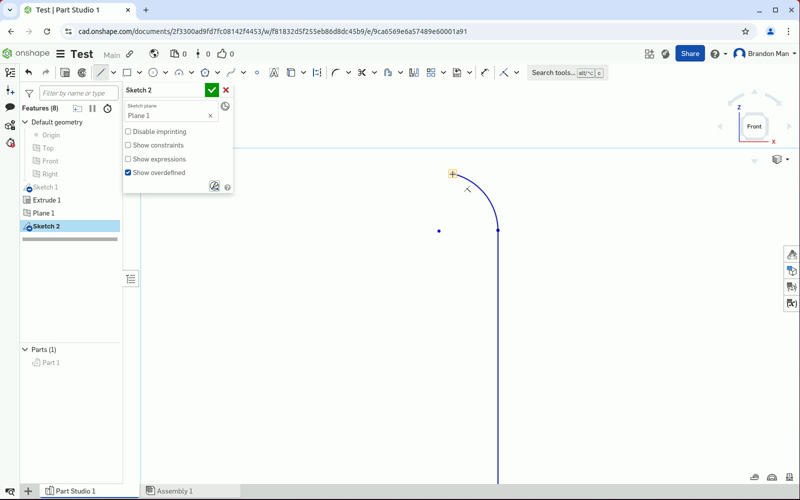
scroll(-6)
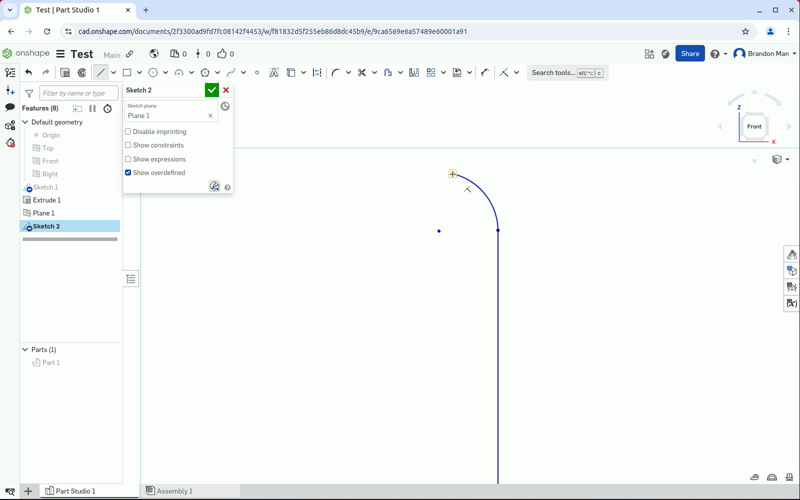
scroll(-6)
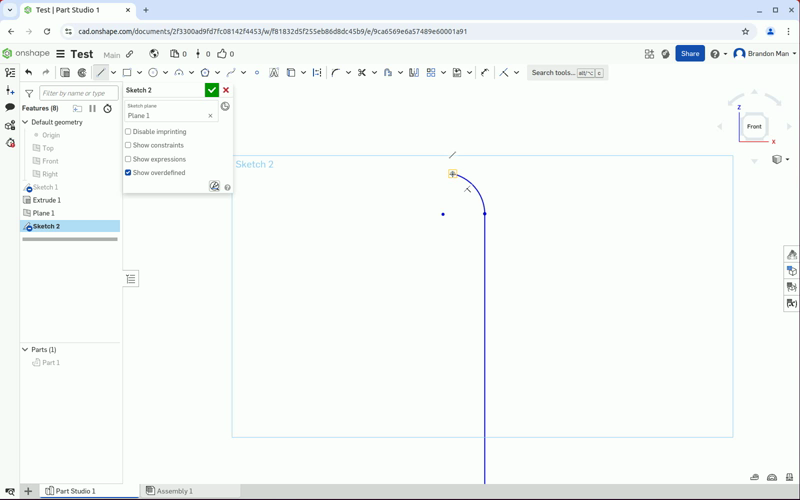
scroll(-6)
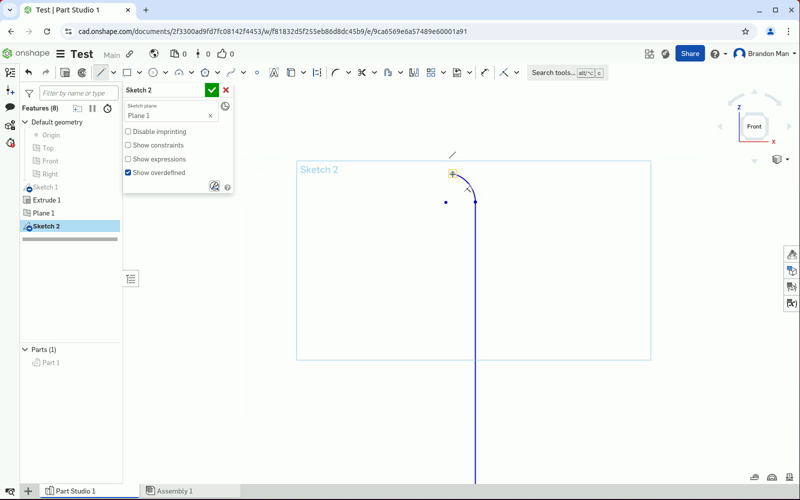
scroll(-6)
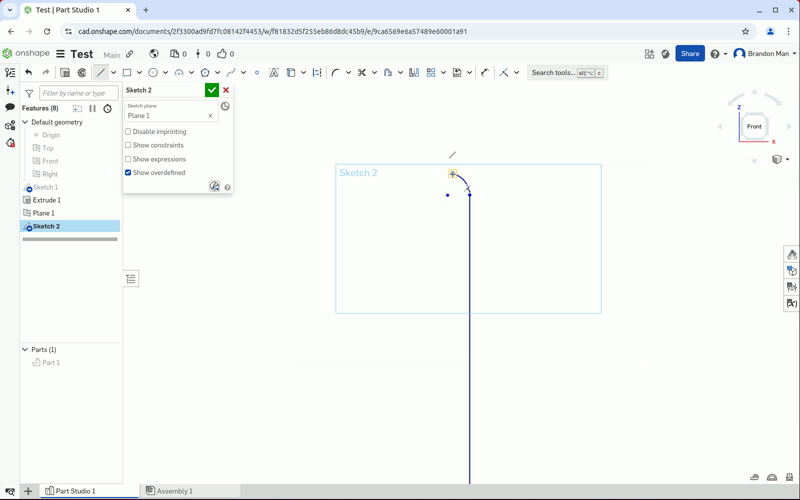
scroll(-6)
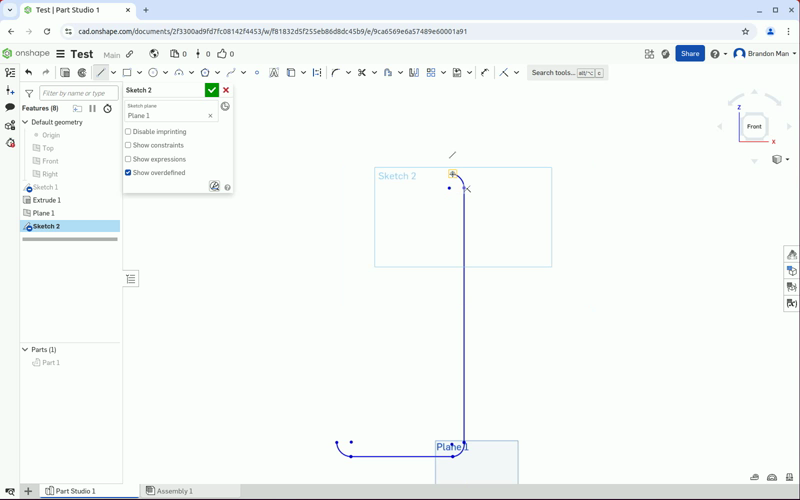
scroll(-6)
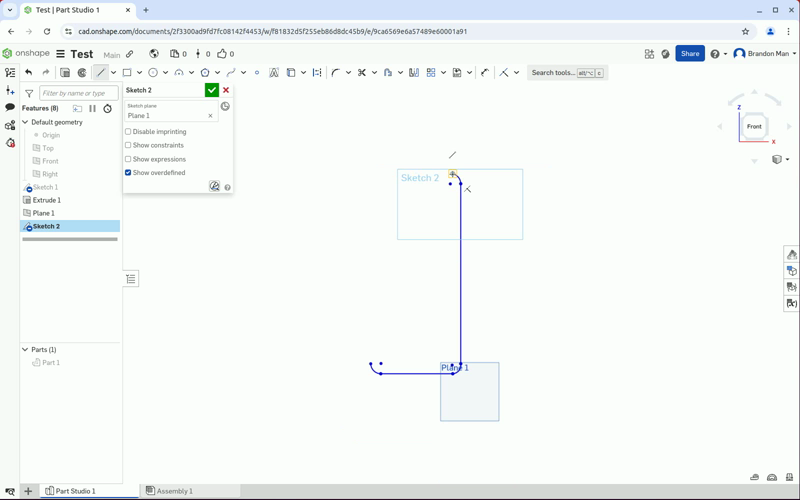
scroll(-6)
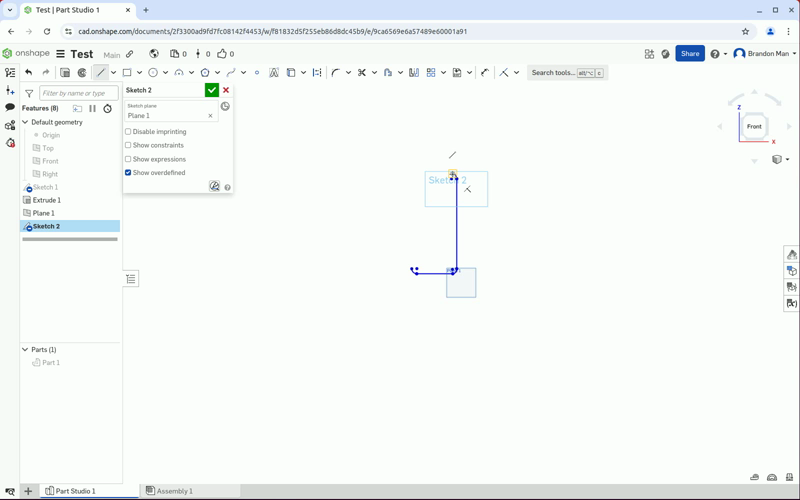
key_down(shift)
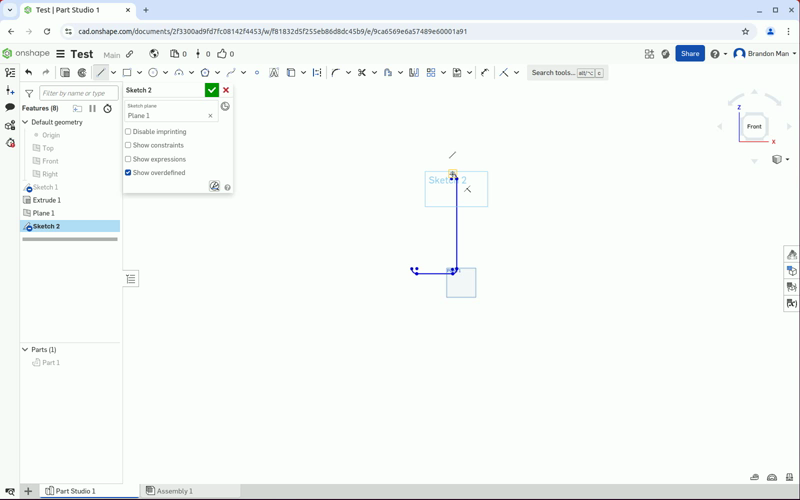
mouse_move(482, 173)
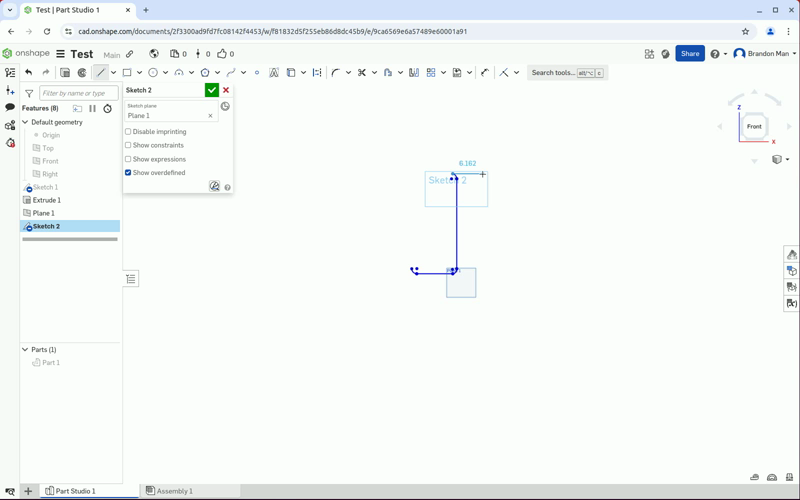
mouse_move(425, 173)
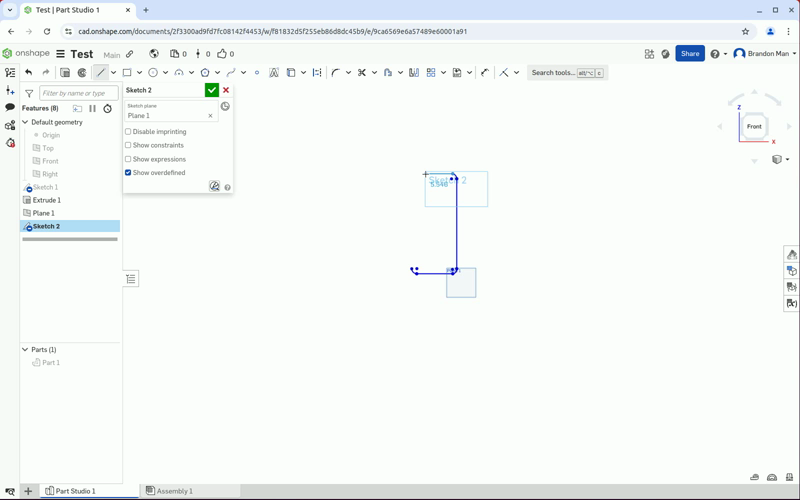
click(425, 173)
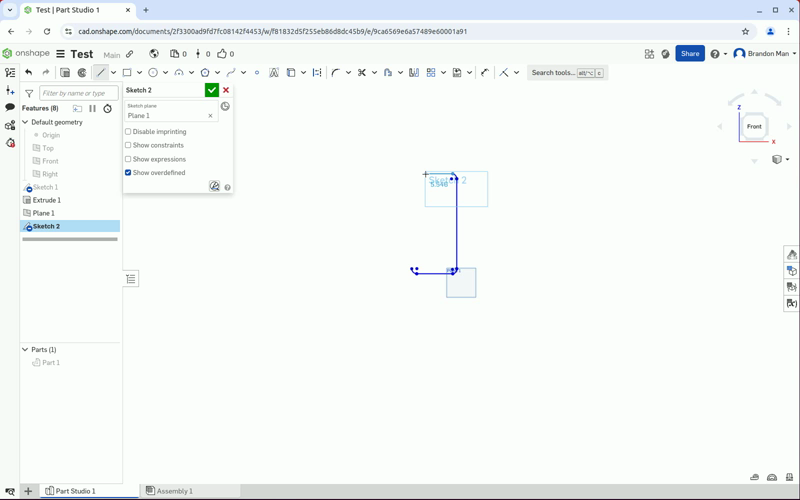
key_up(shift)
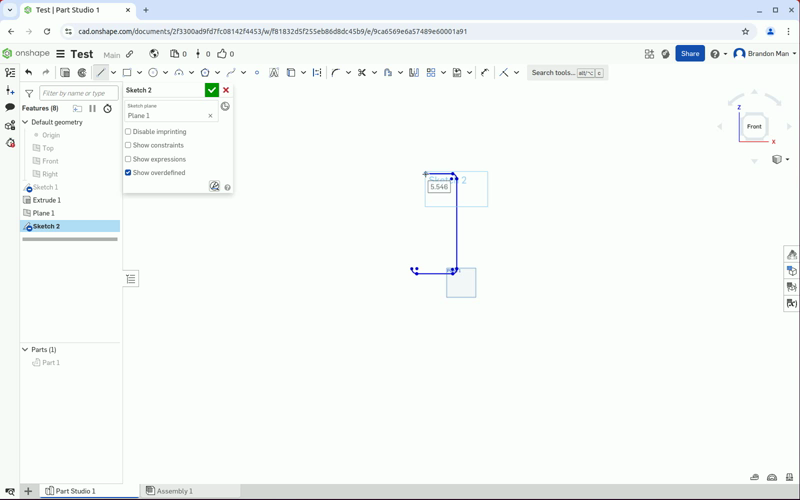
key_down(shift)
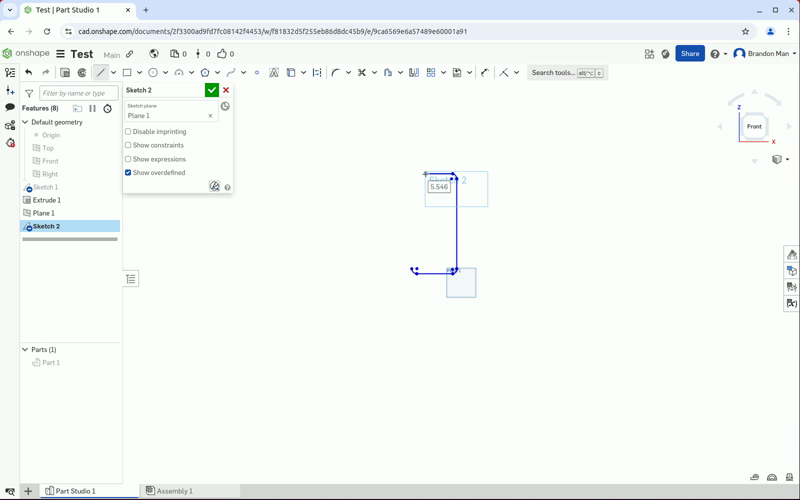
mouse_move(455, 173)
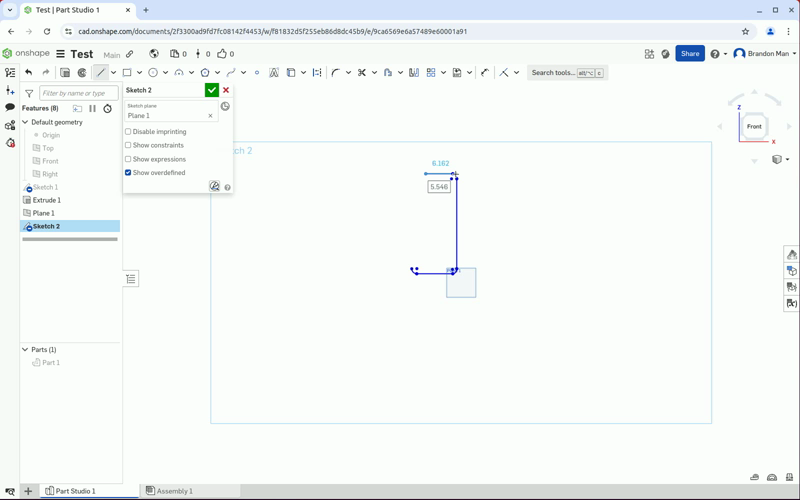
mouse_move(416, 173)
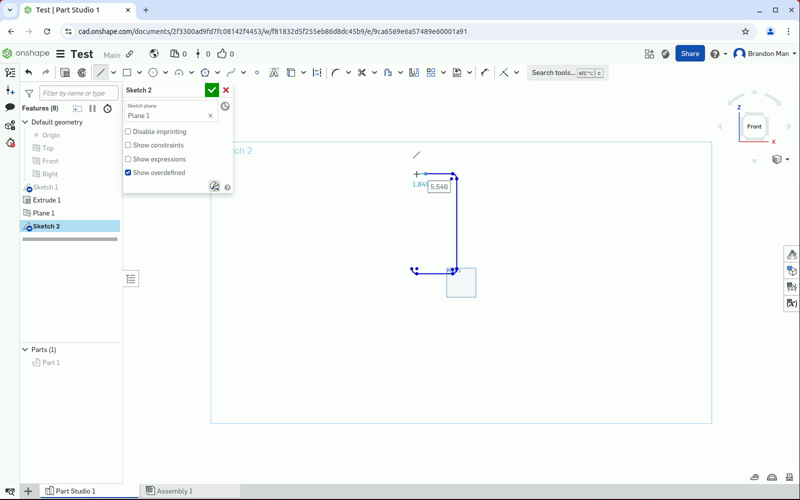
click(416, 173)
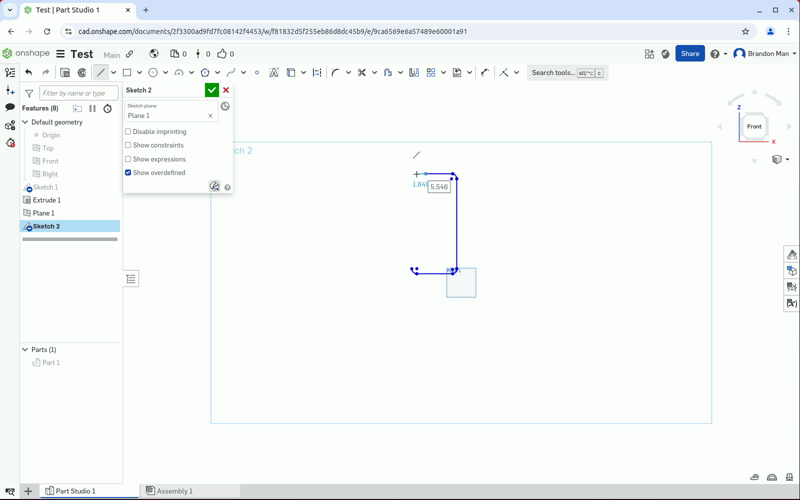
key_up(shift)
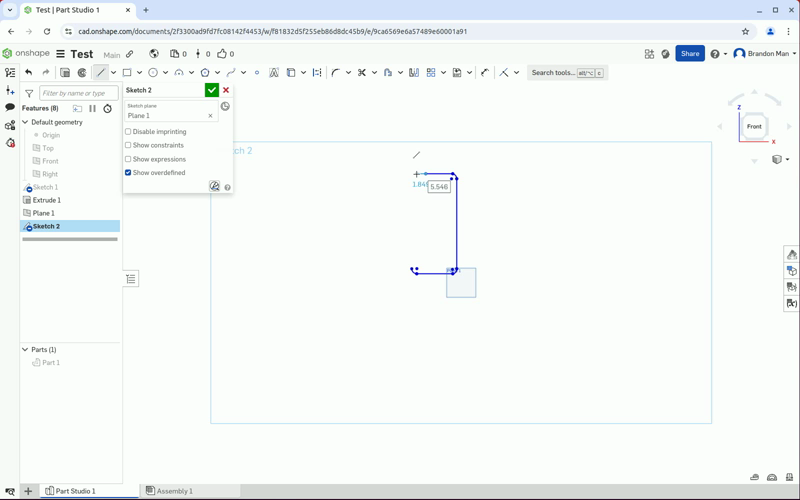
key(esc)
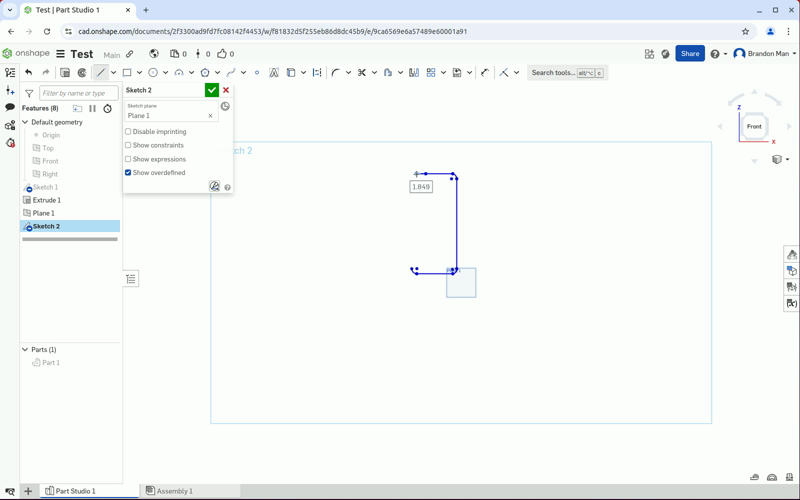
key(a)
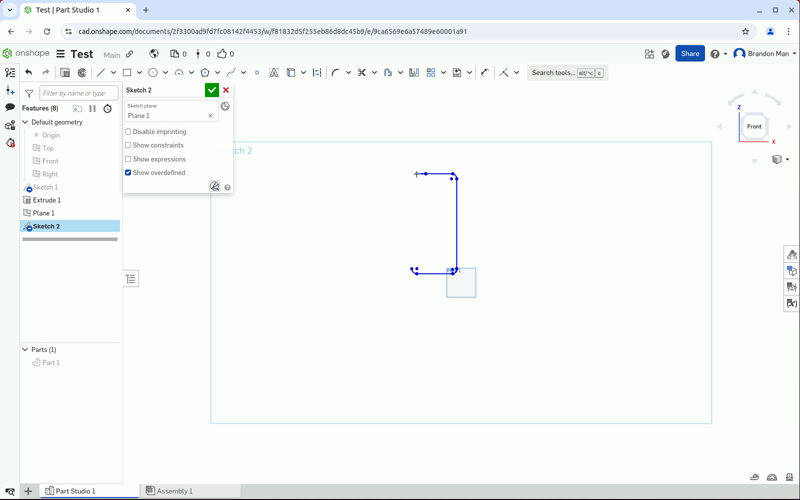
mouse_move(416, 173)
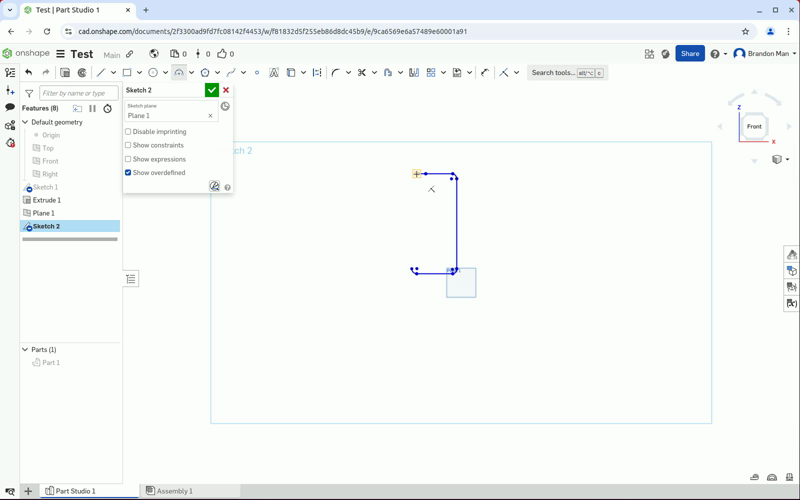
click(416, 173)
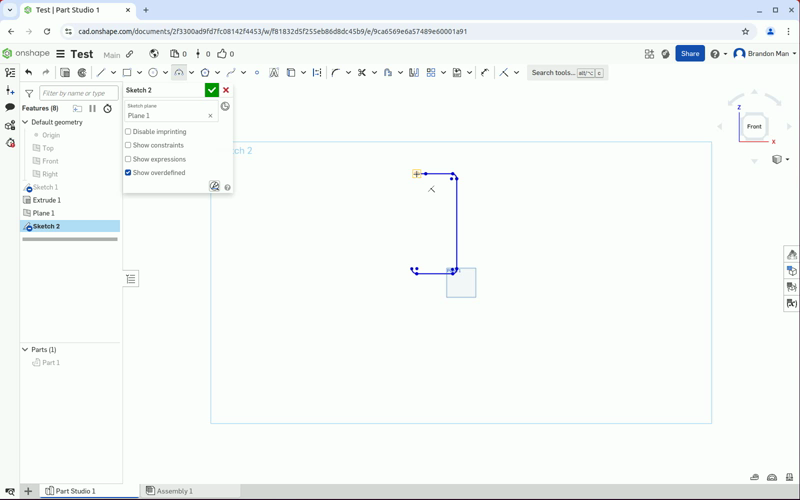
key_down(shift)
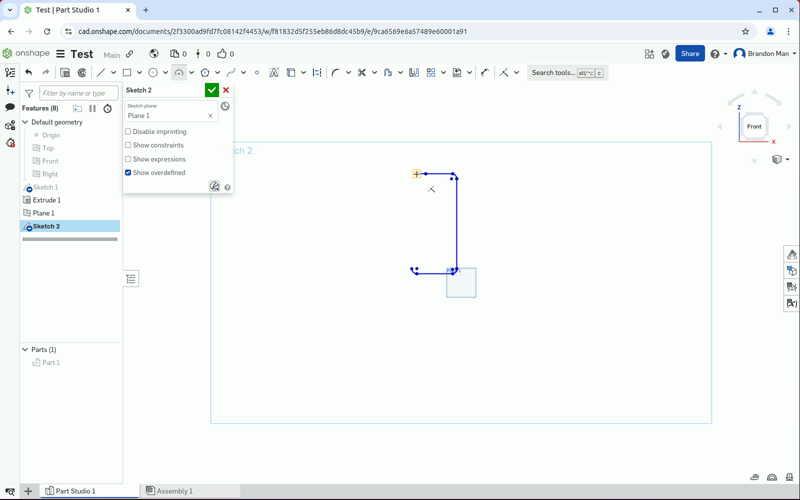
mouse_move(411, 178)
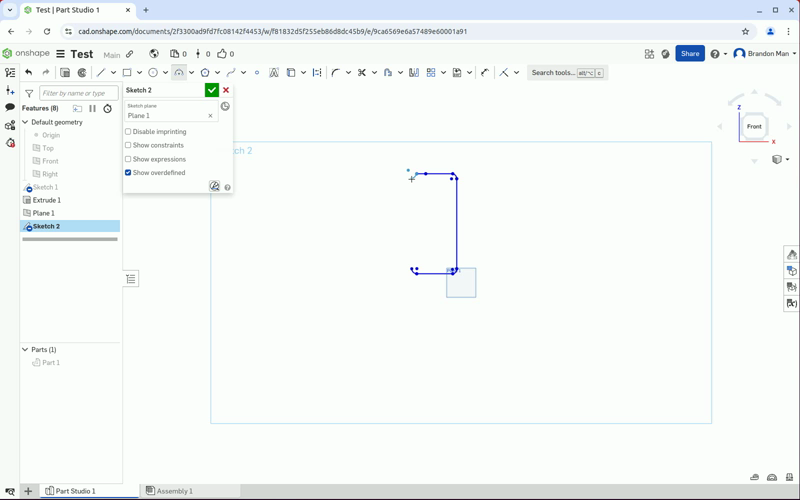
scroll(6)
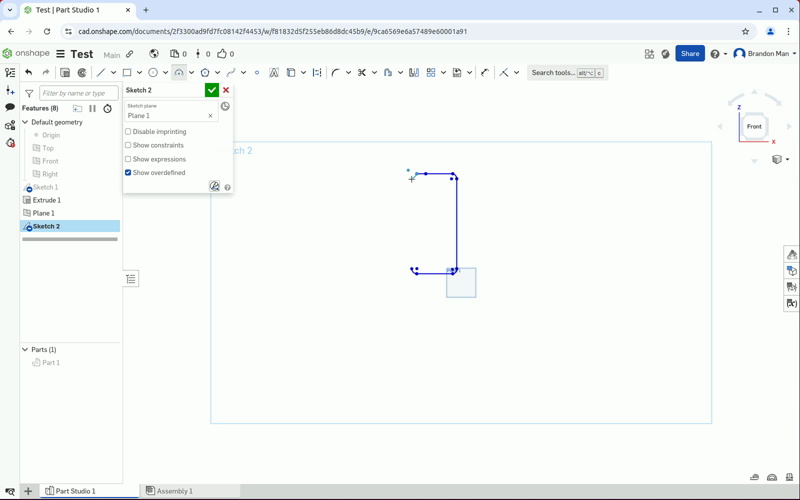
scroll(6)
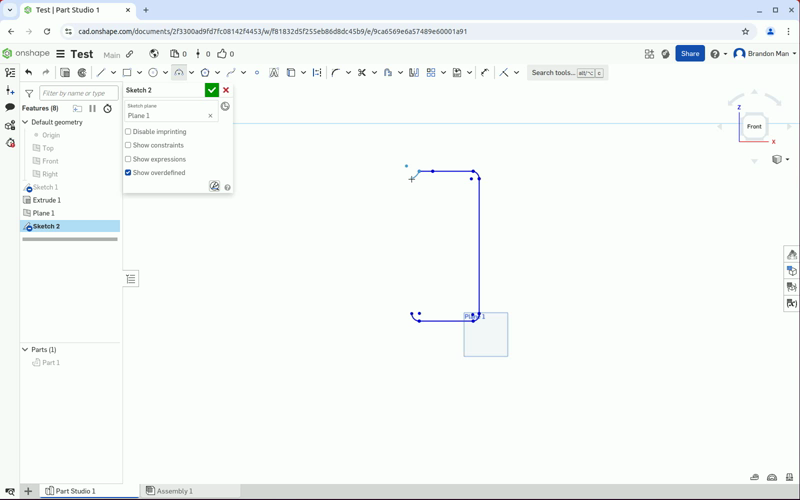
scroll(6)
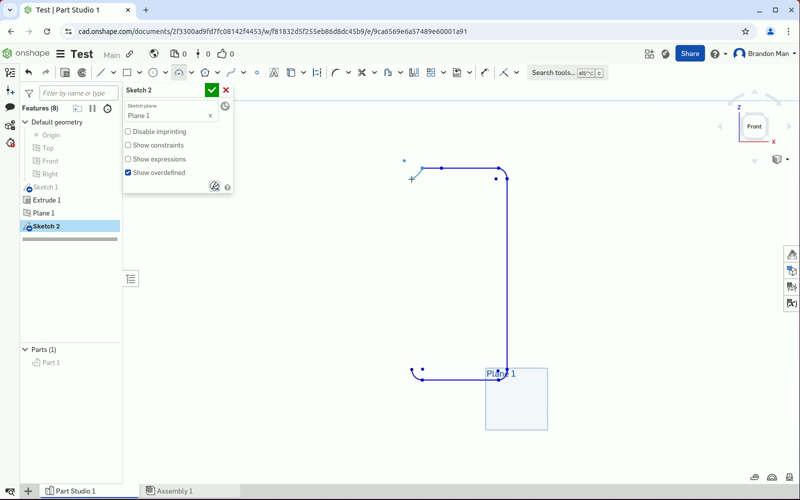
scroll(6)
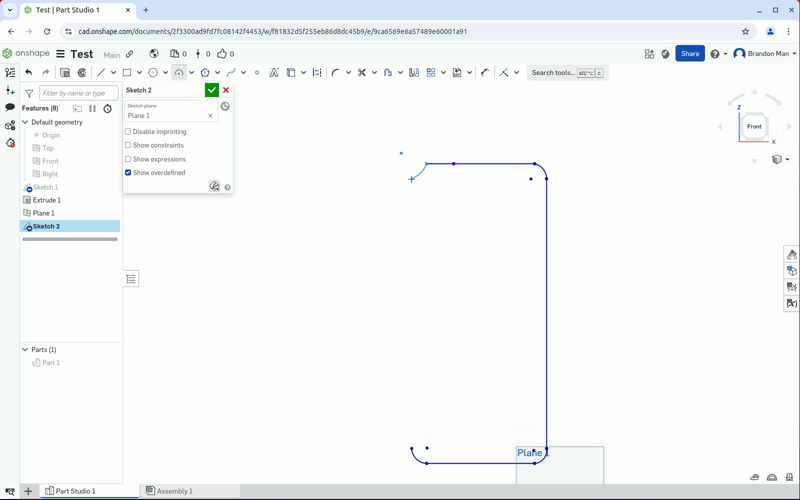
scroll(6)
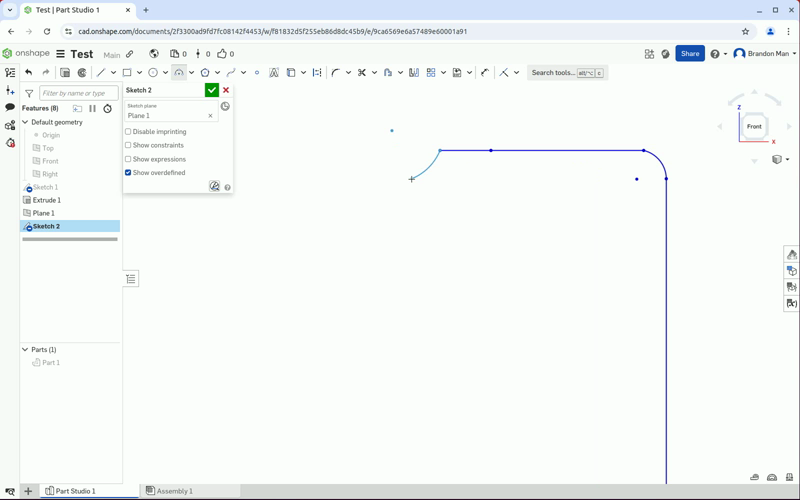
scroll(6)
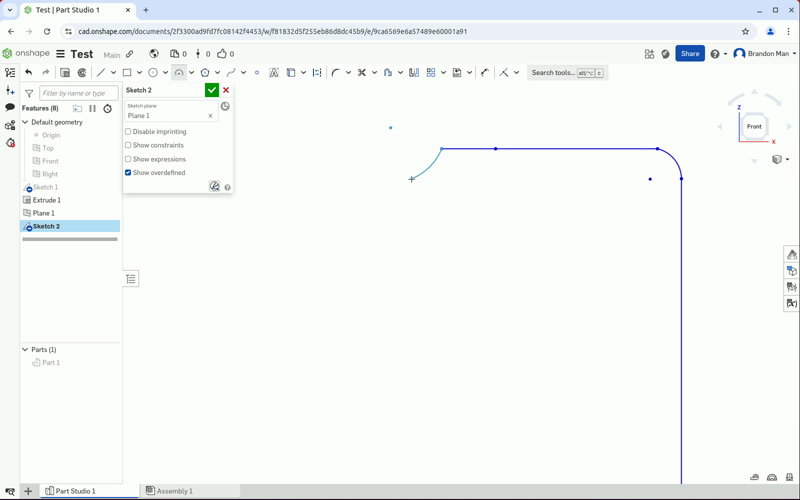
scroll(6)
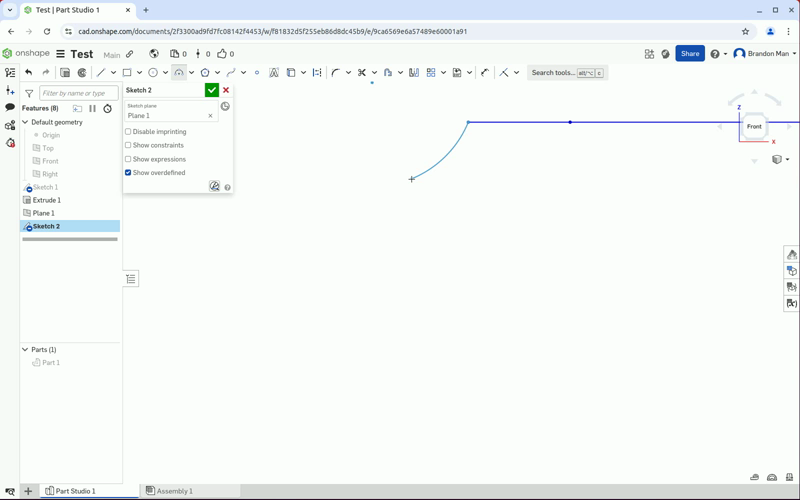
click(411, 178)
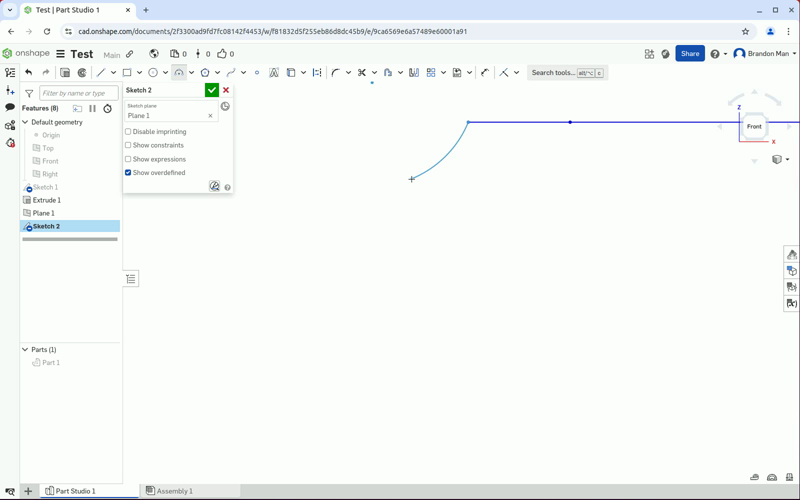
scroll(-6)
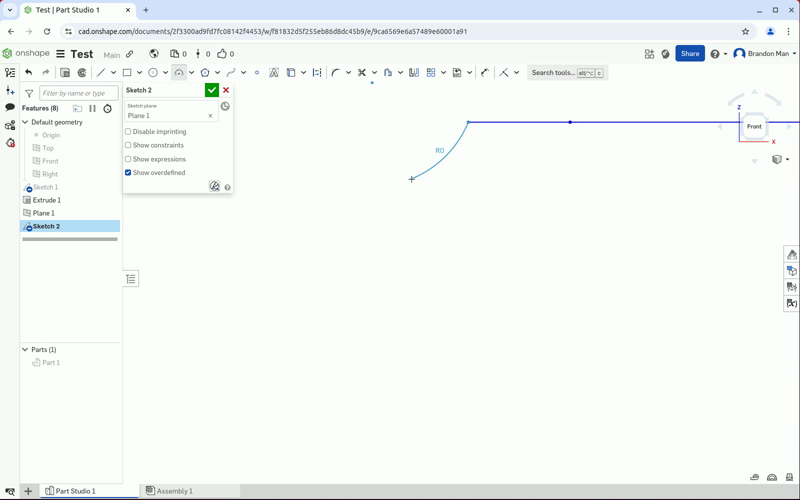
scroll(-6)
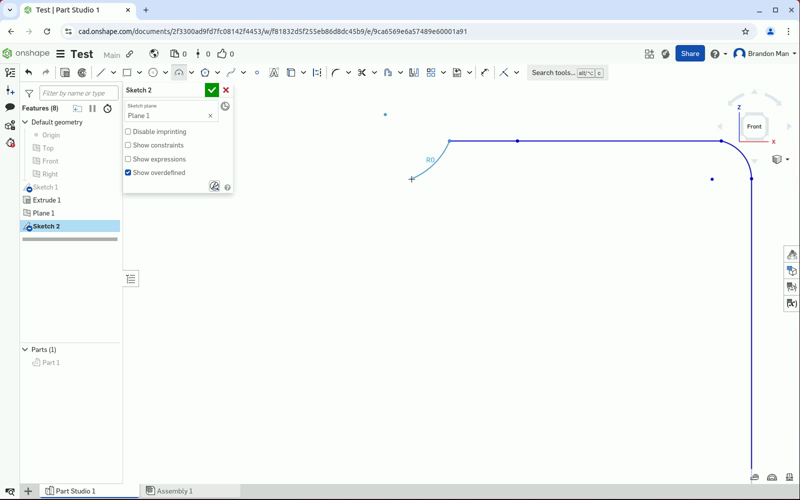
scroll(-6)
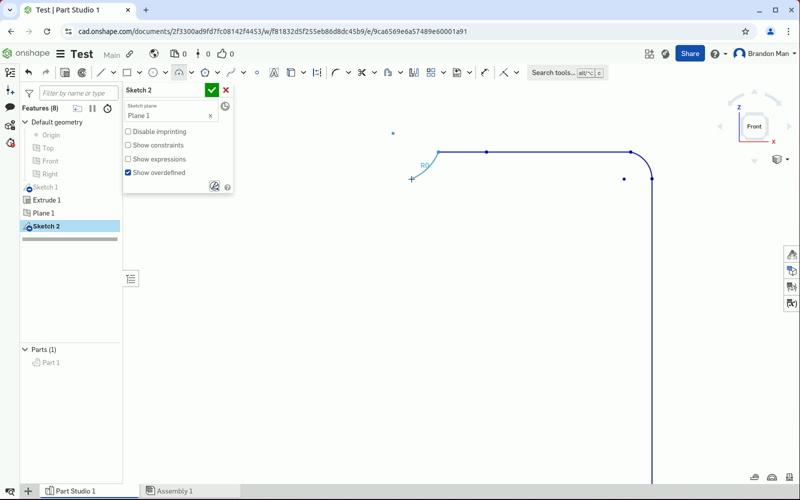
scroll(-6)
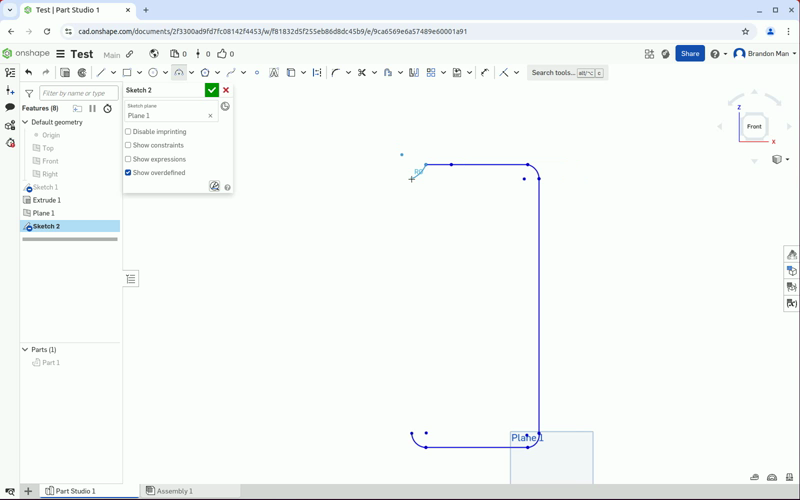
scroll(-6)
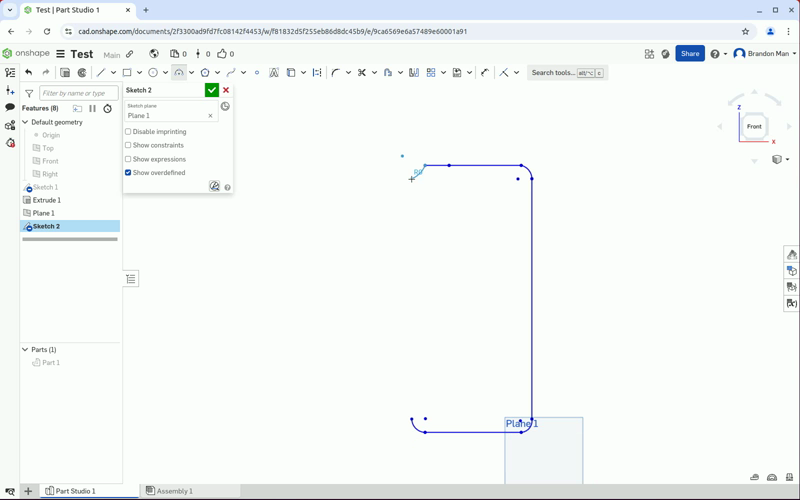
scroll(-6)
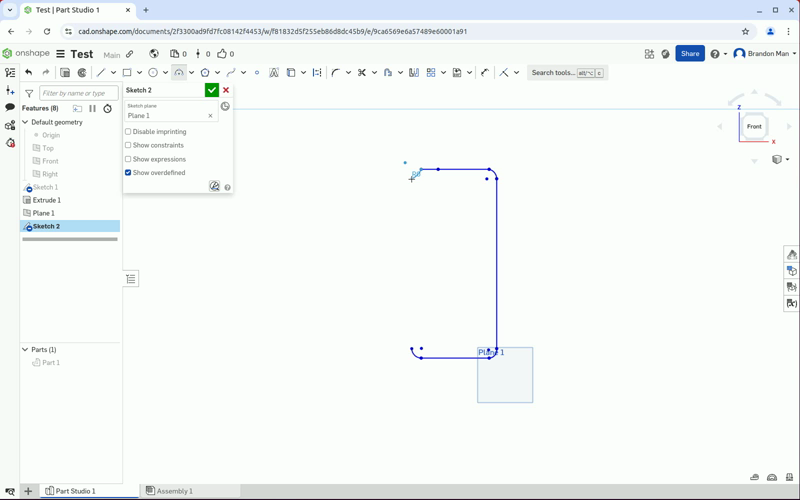
scroll(-6)
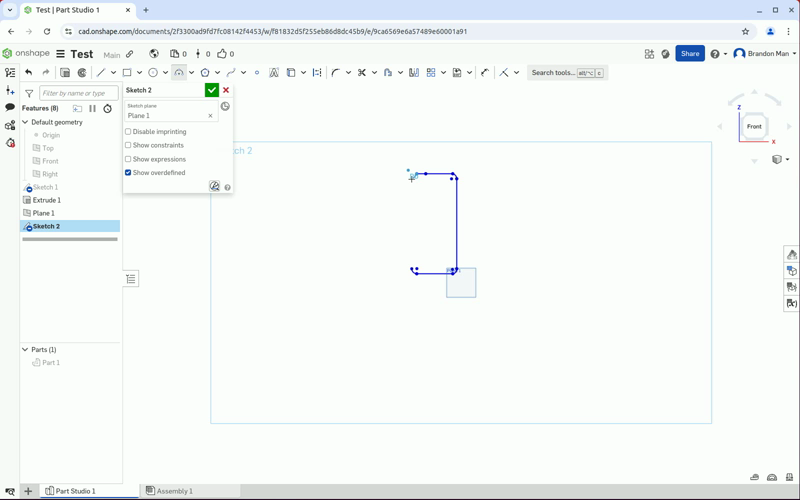
mouse_move(413, 175)
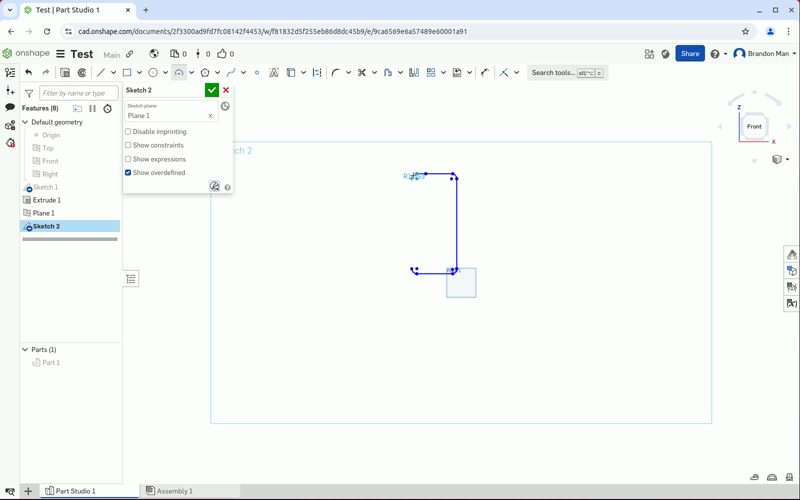
scroll(6)
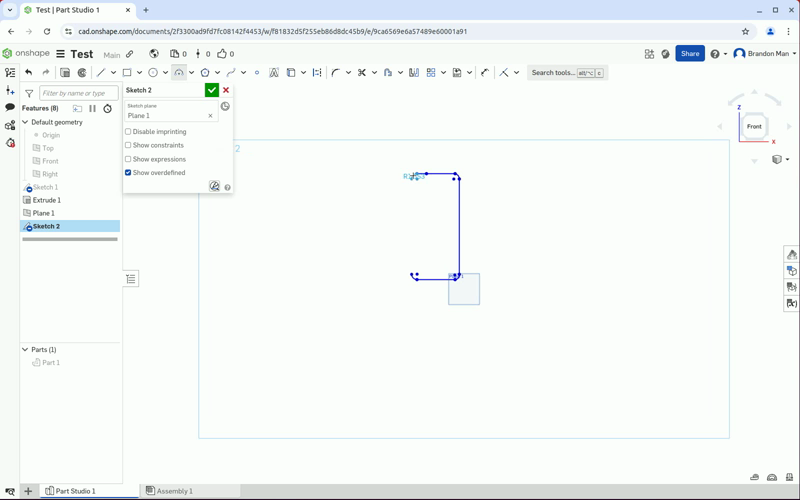
scroll(6)
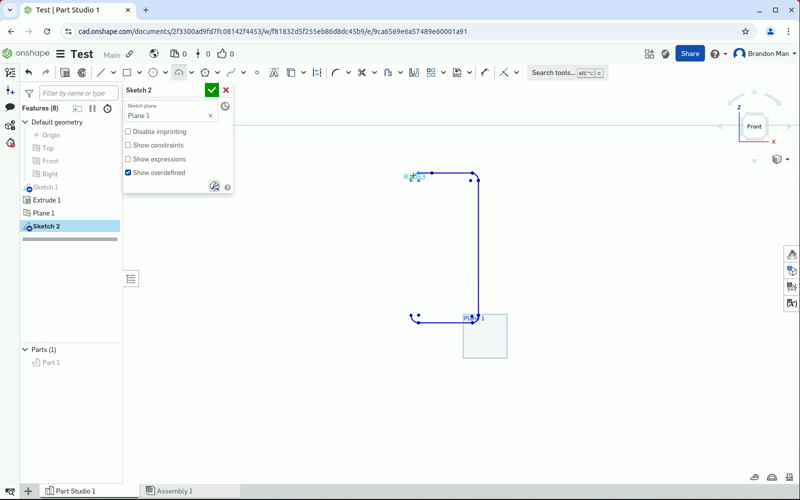
scroll(6)
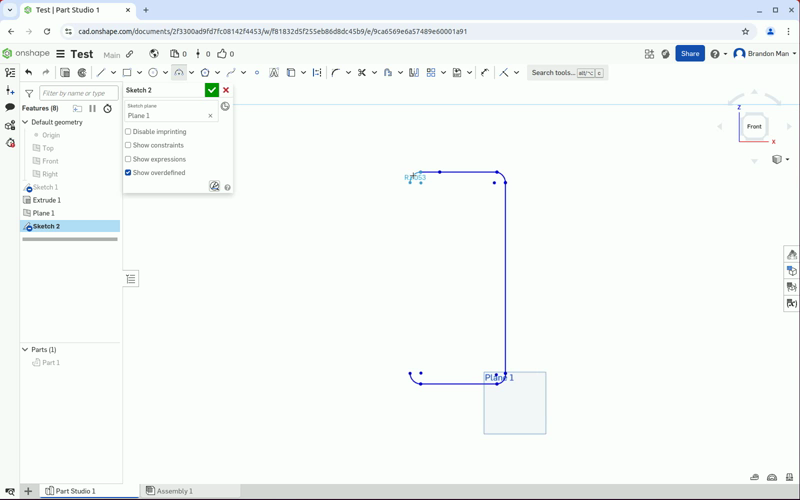
scroll(6)
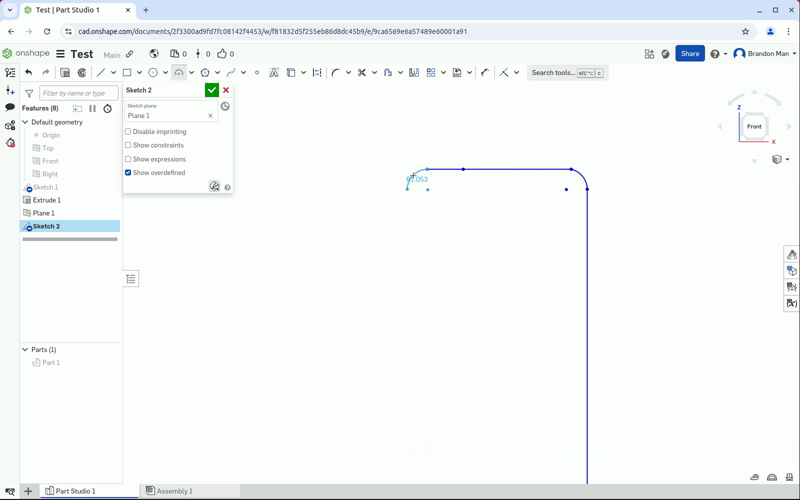
scroll(6)
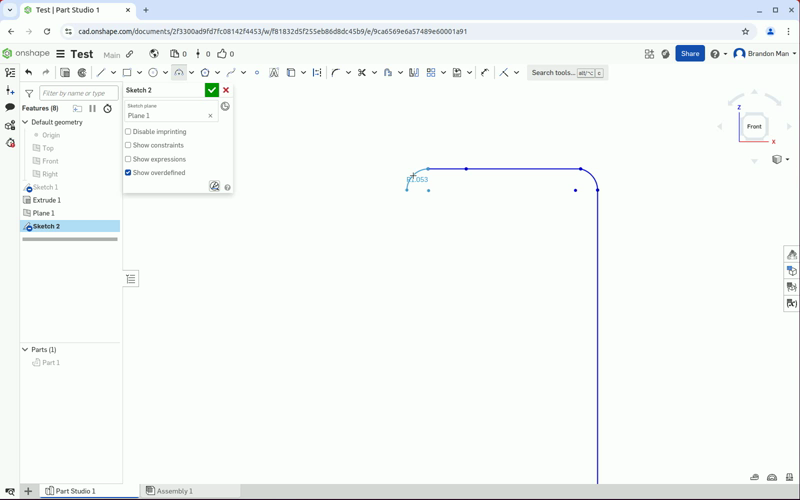
scroll(6)
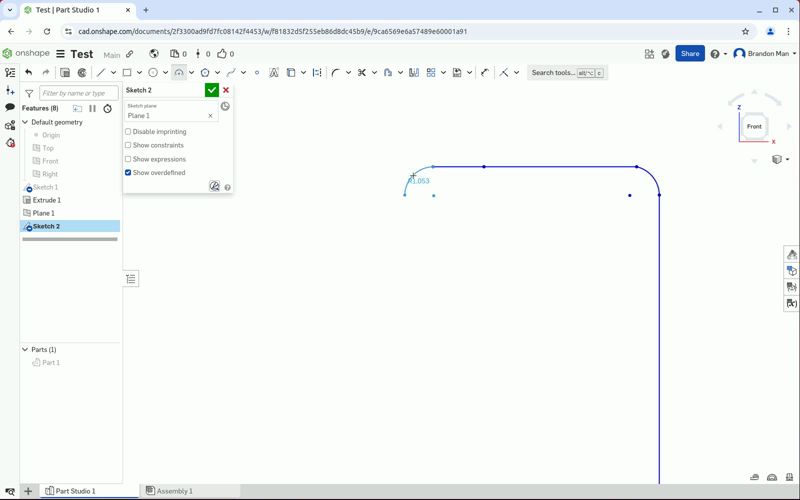
scroll(6)
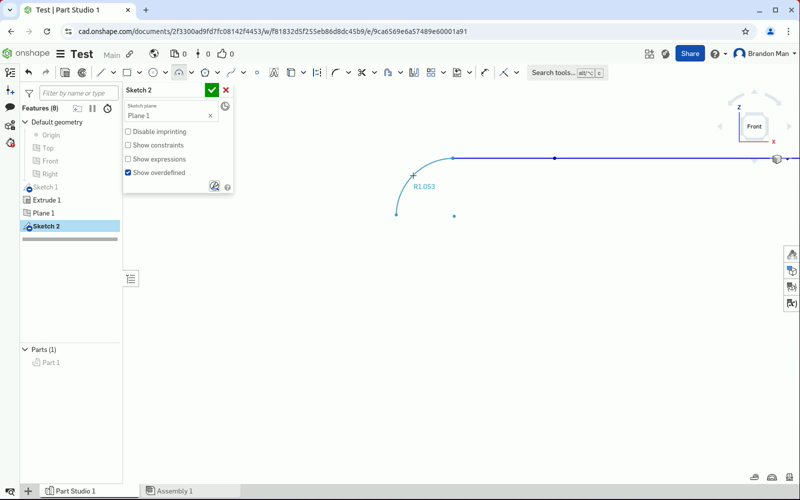
click(413, 175)
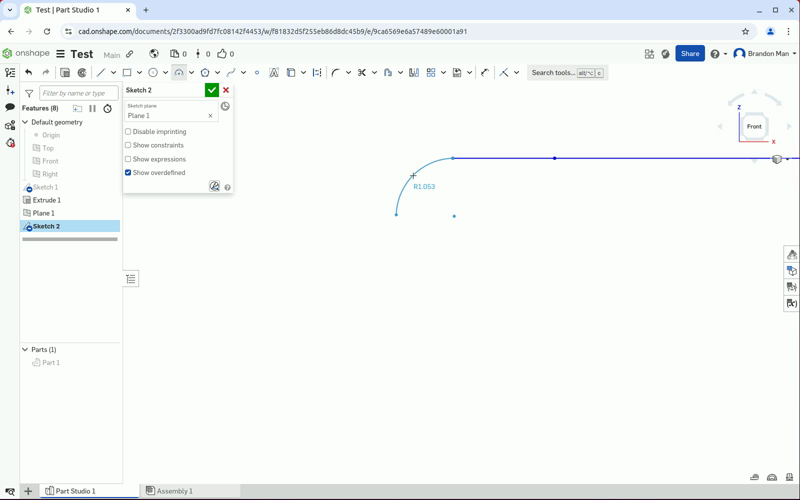
scroll(-6)
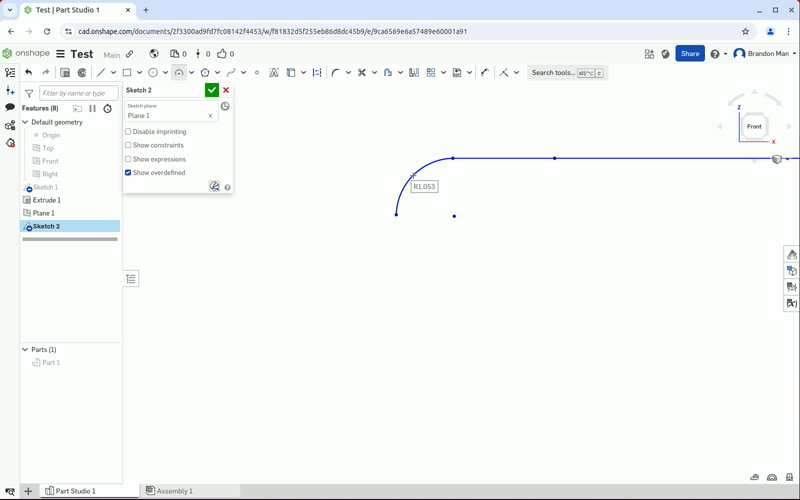
scroll(-6)
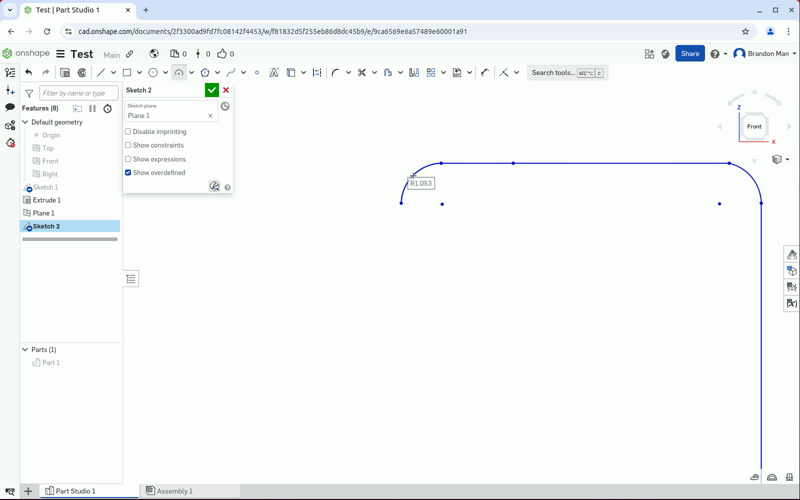
scroll(-6)
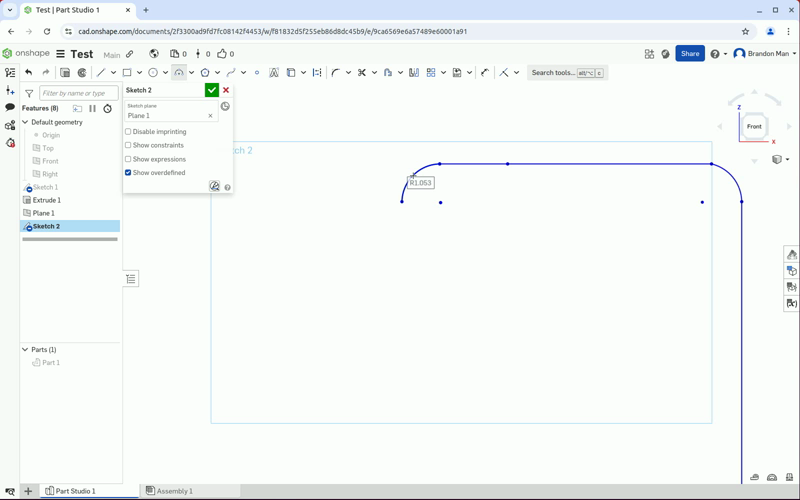
scroll(-6)
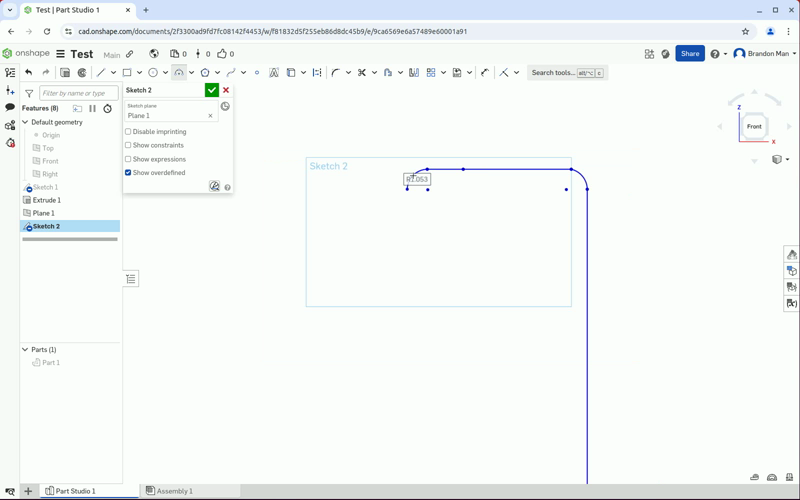
scroll(-6)
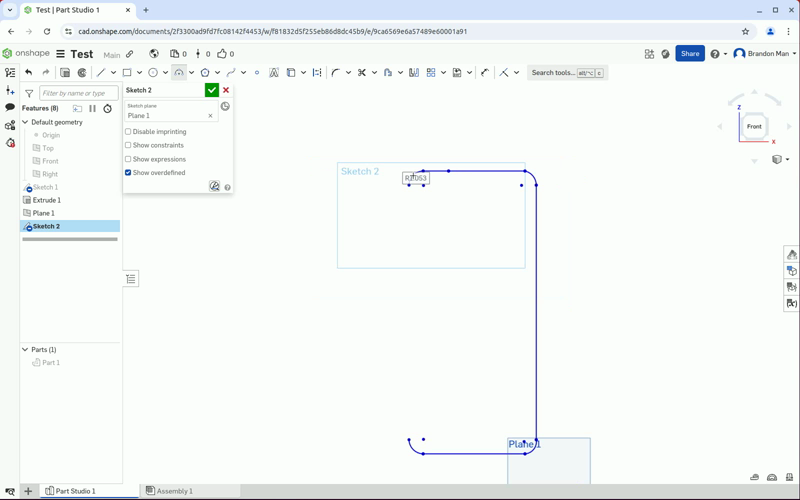
scroll(-6)
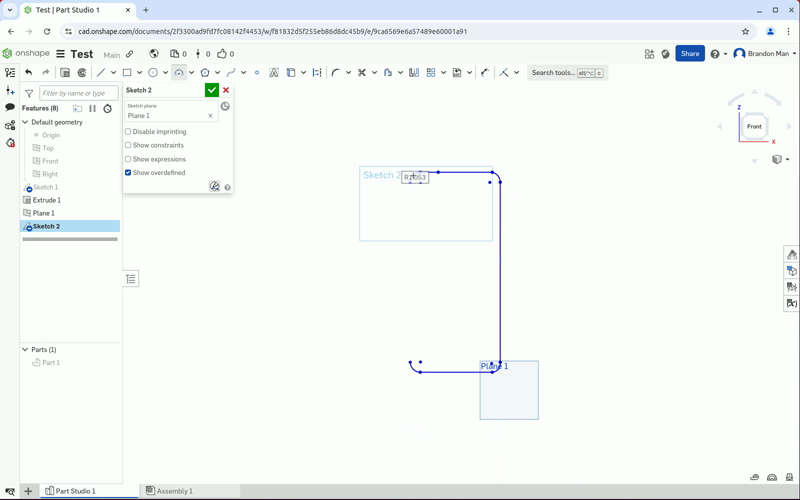
scroll(-6)
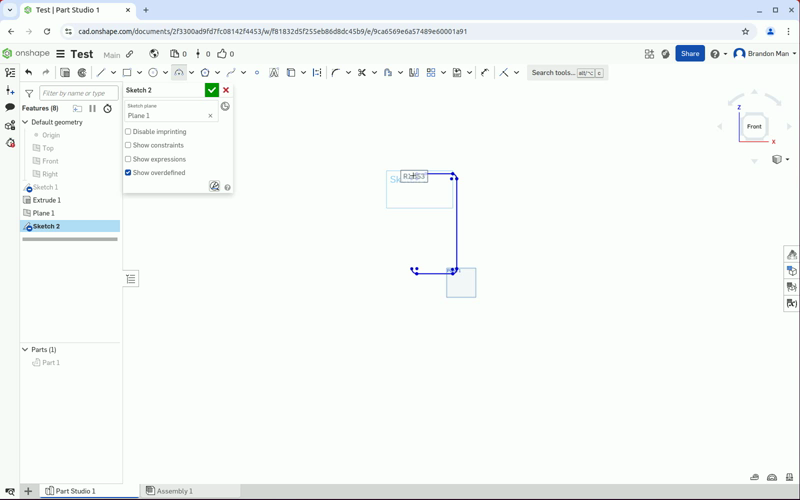
key_up(shift)
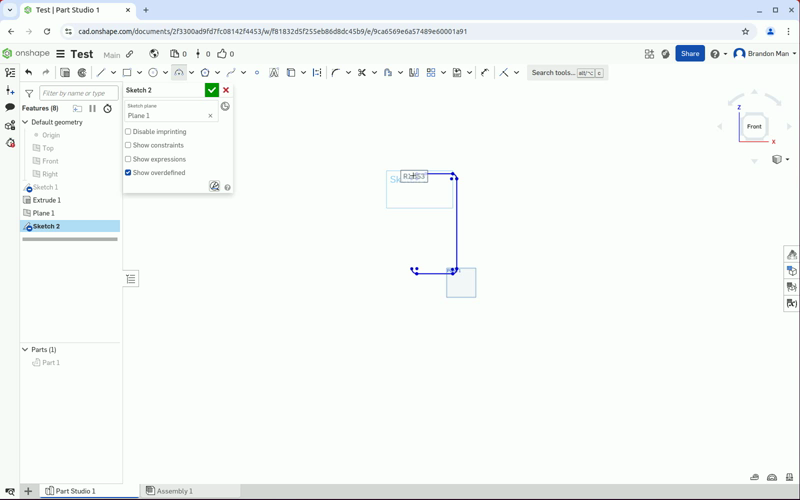
key(esc)
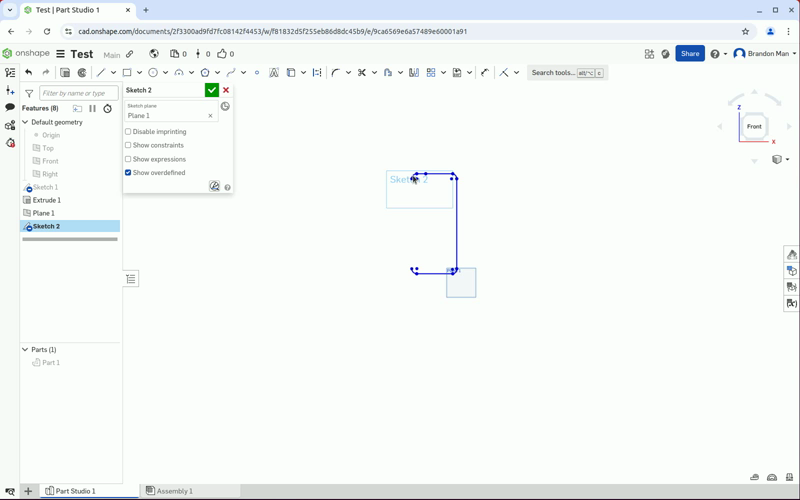
key(l)
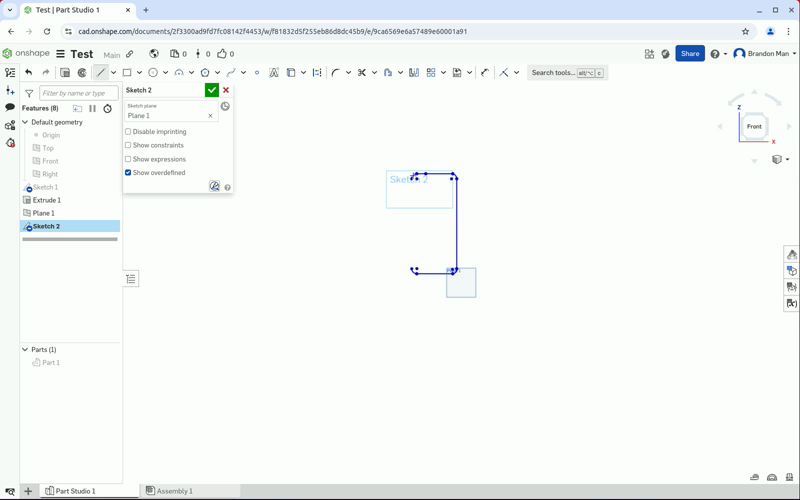
mouse_move(411, 178)
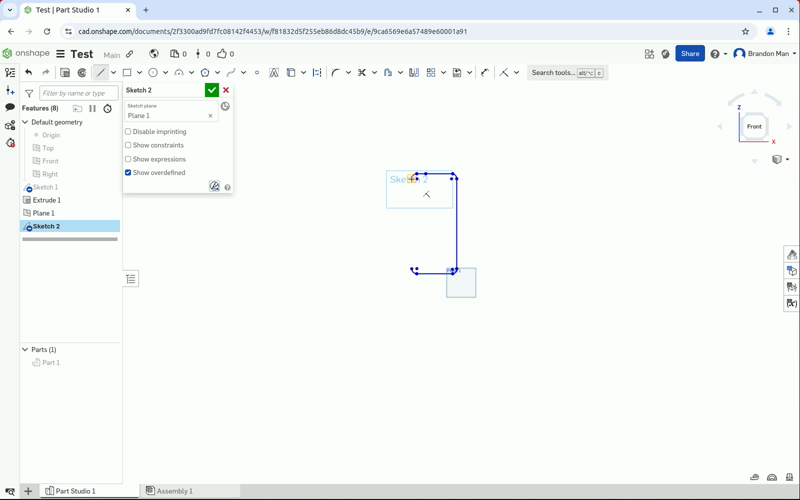
scroll(6)
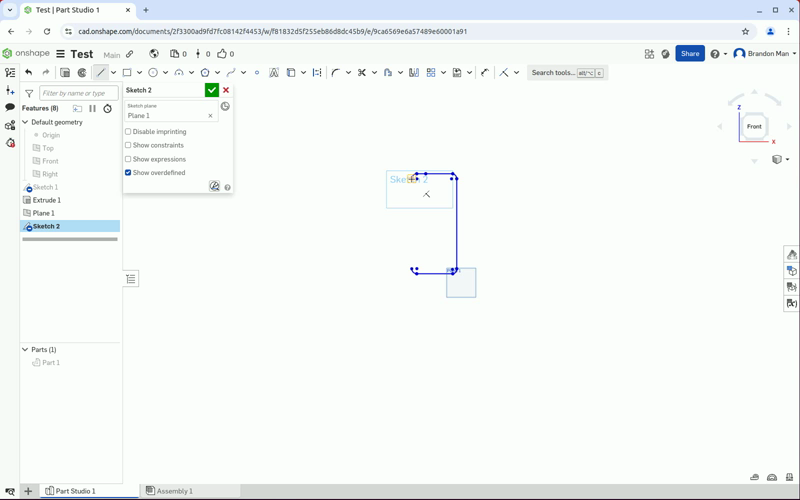
scroll(6)
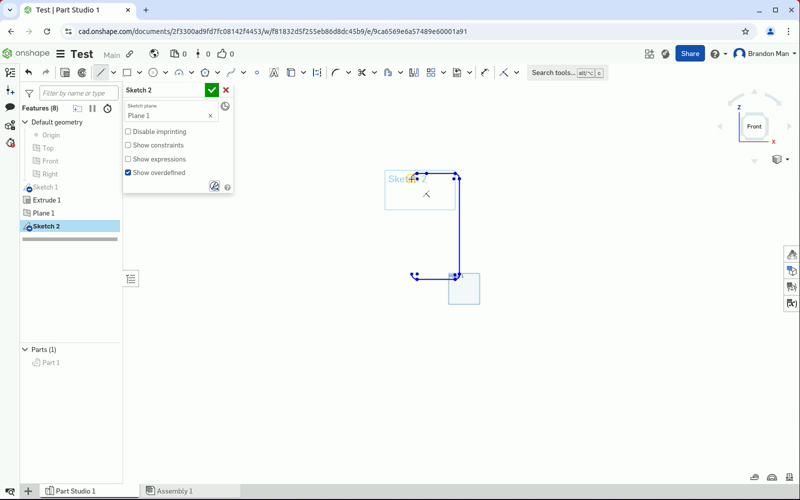
scroll(6)
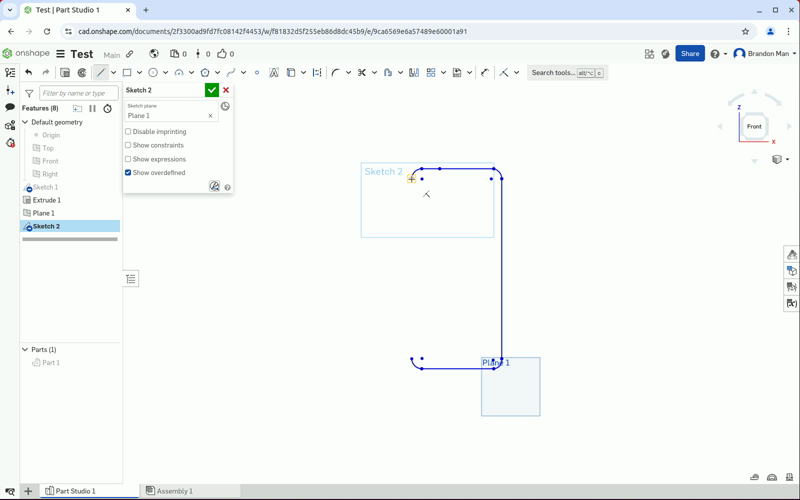
scroll(6)
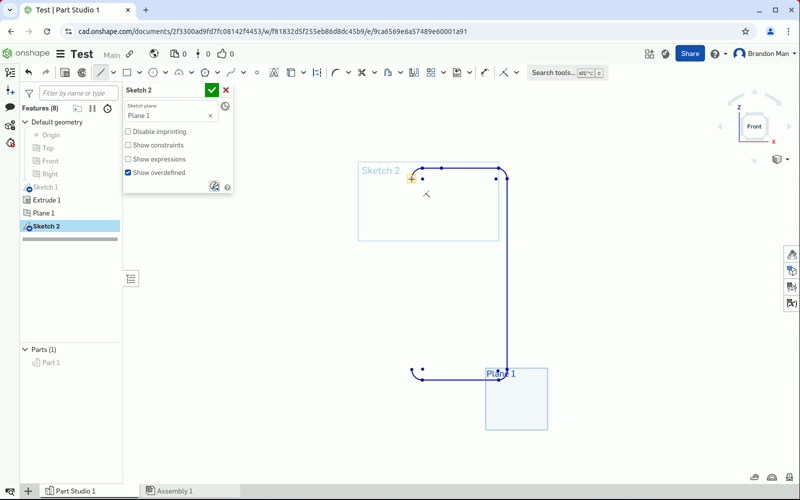
scroll(6)
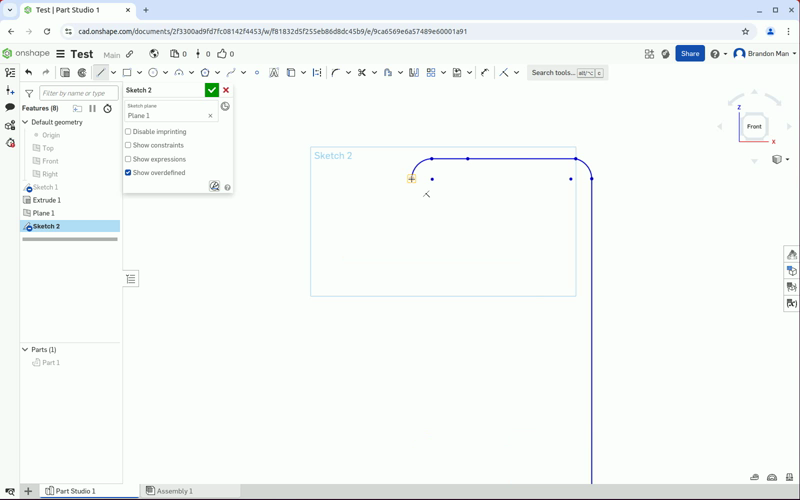
scroll(6)
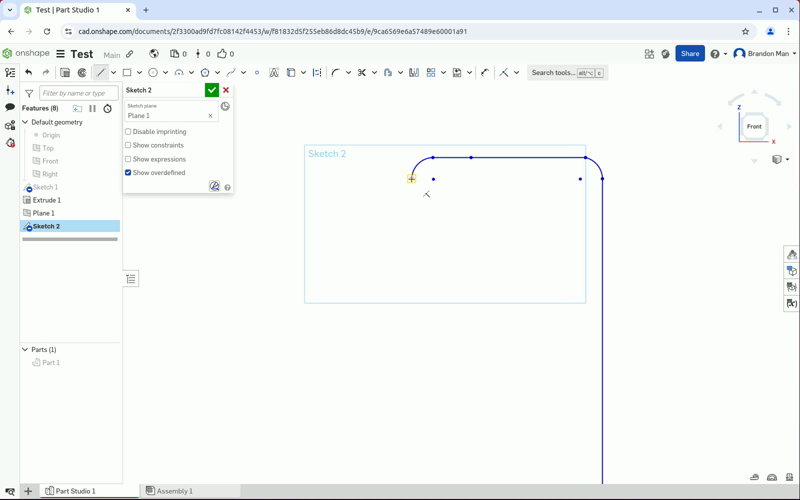
scroll(6)
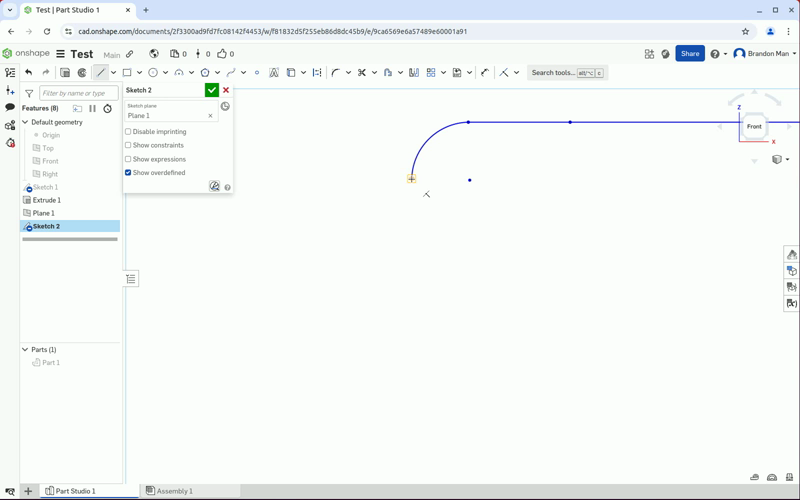
click(411, 178)
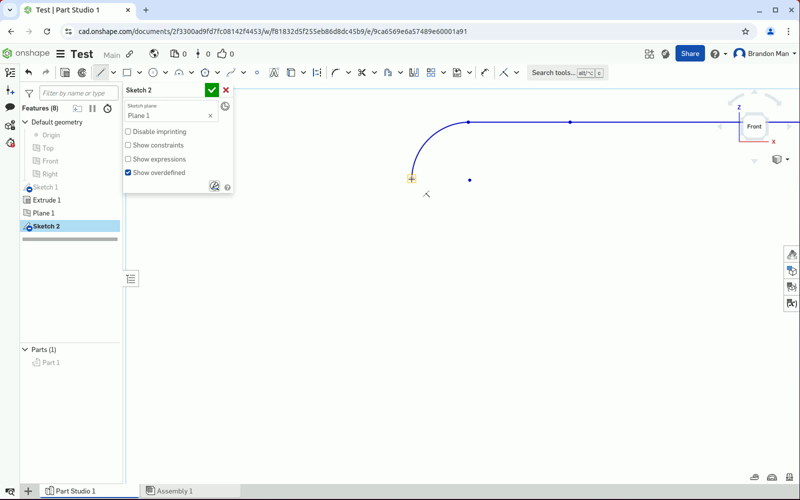
scroll(-6)
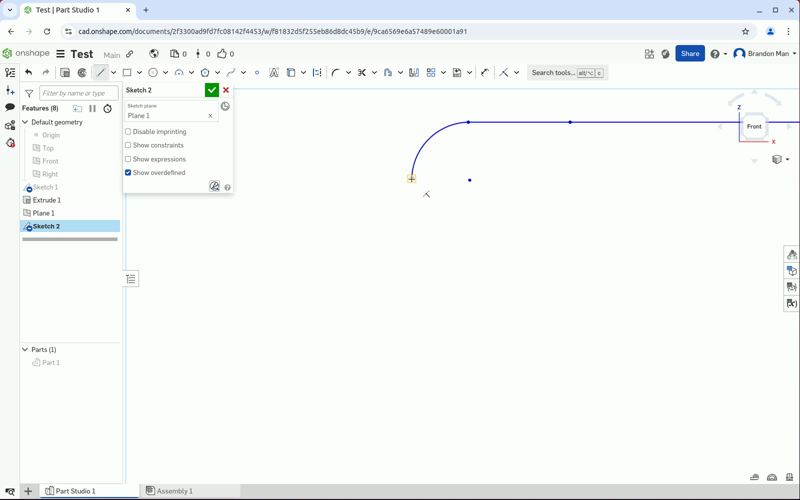
scroll(-6)
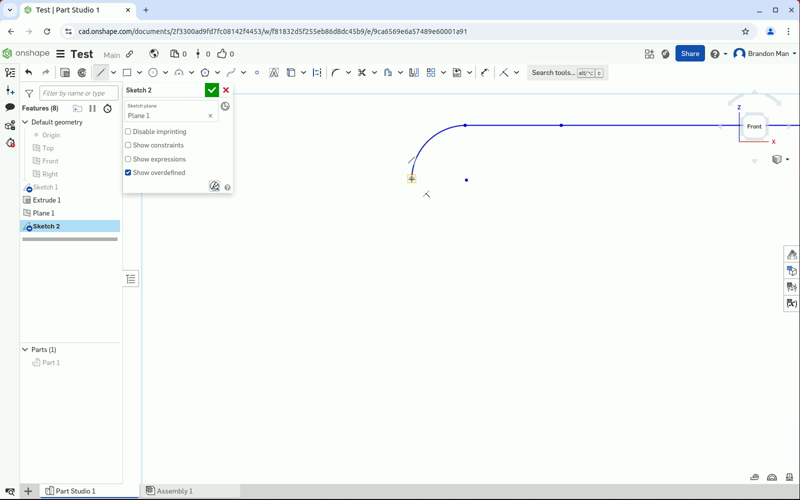
scroll(-6)
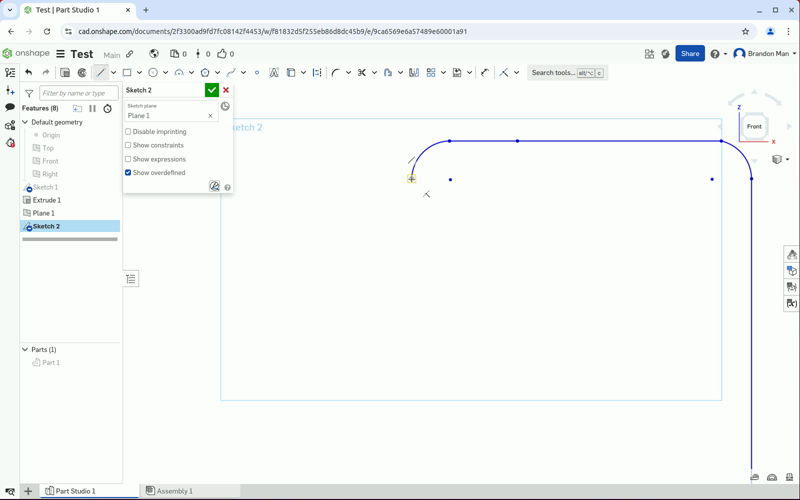
scroll(-6)
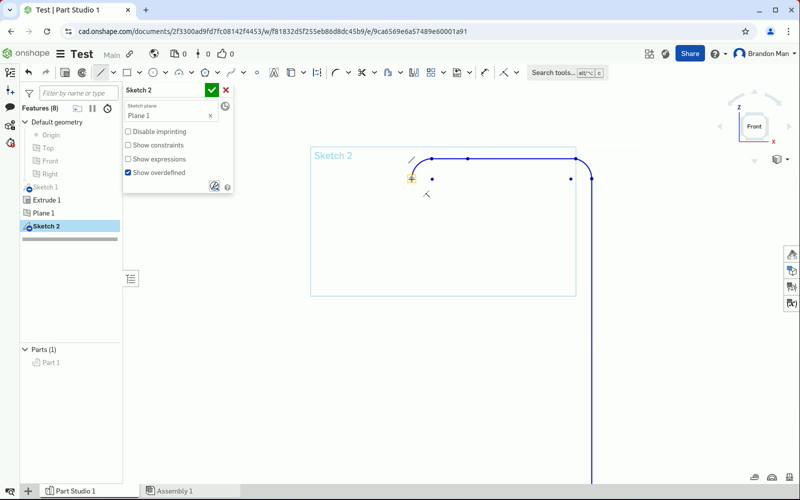
scroll(-6)
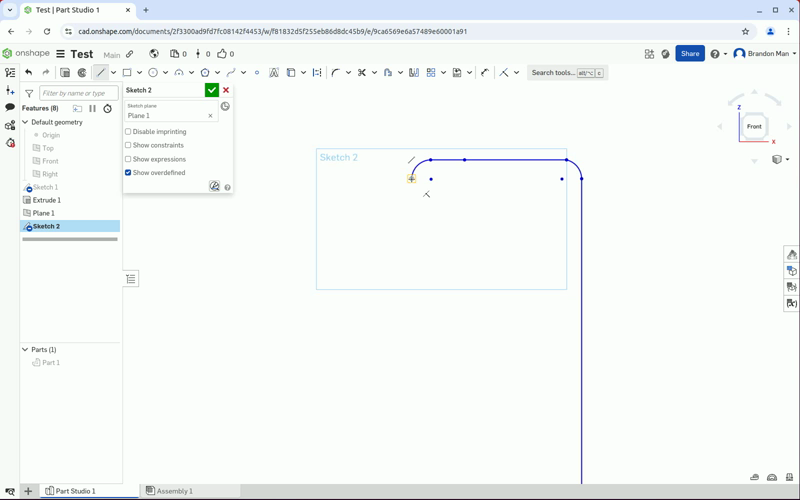
scroll(-6)
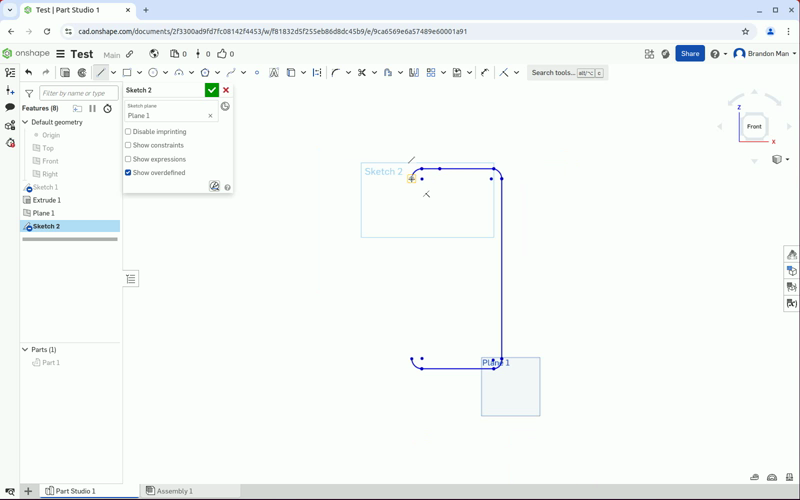
scroll(-6)
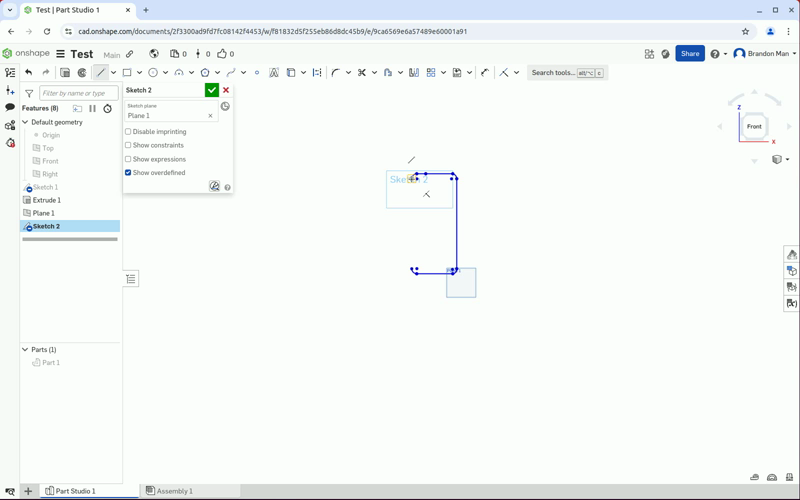
key_down(shift)
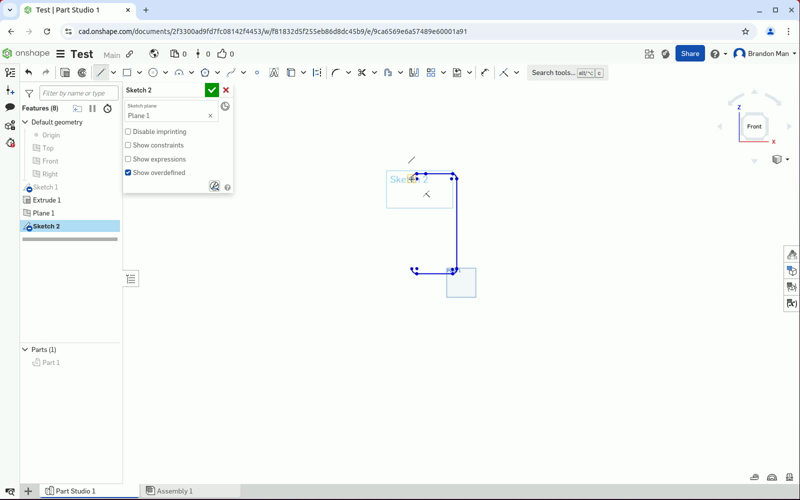
mouse_move(441, 178)
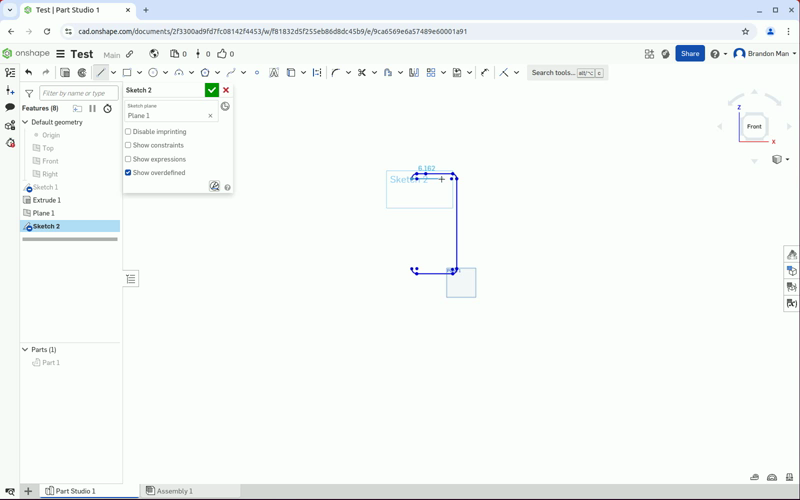
mouse_move(411, 200)
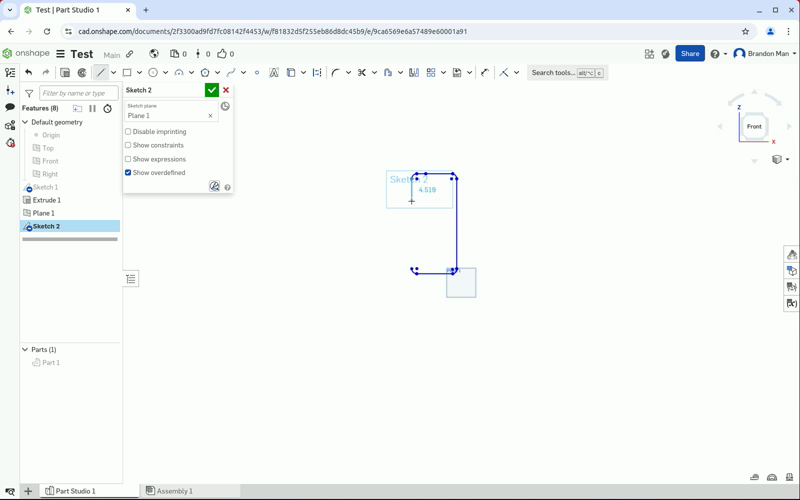
click(411, 200)
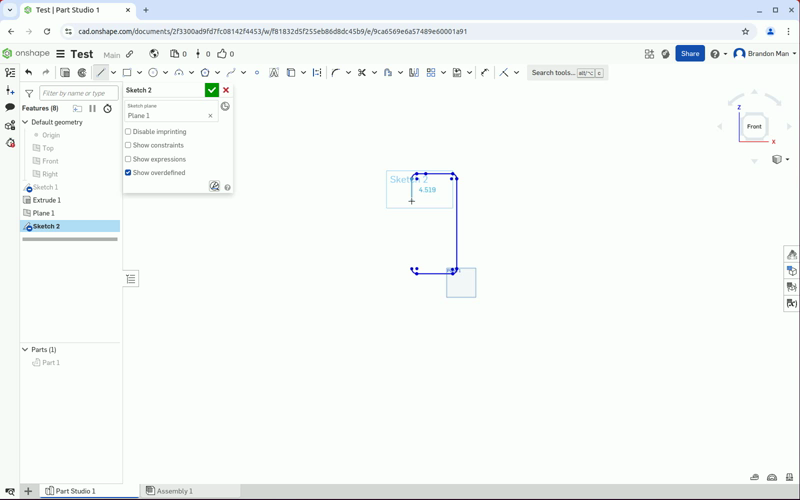
key_up(shift)
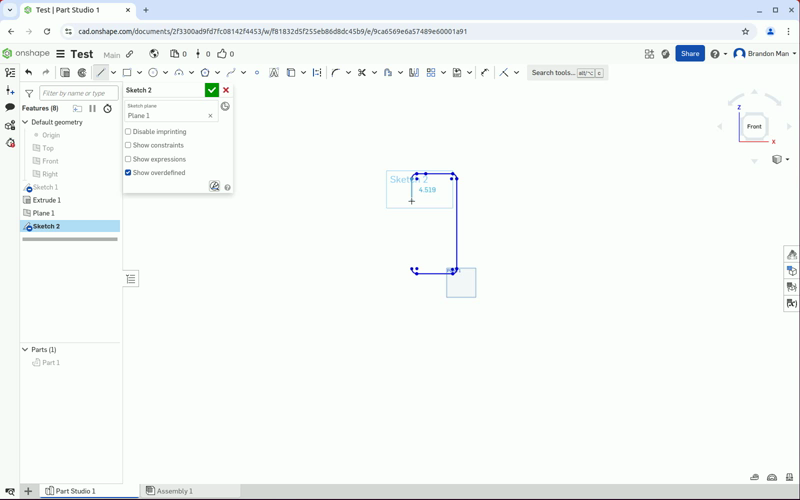
key_down(shift)
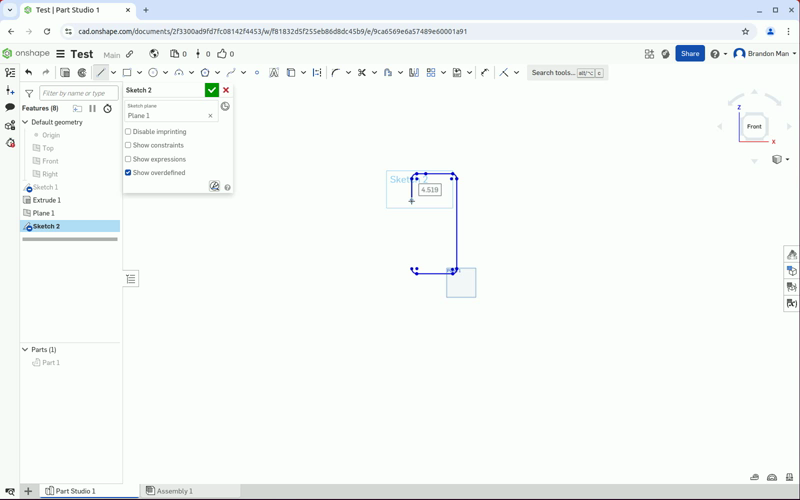
mouse_move(411, 268)
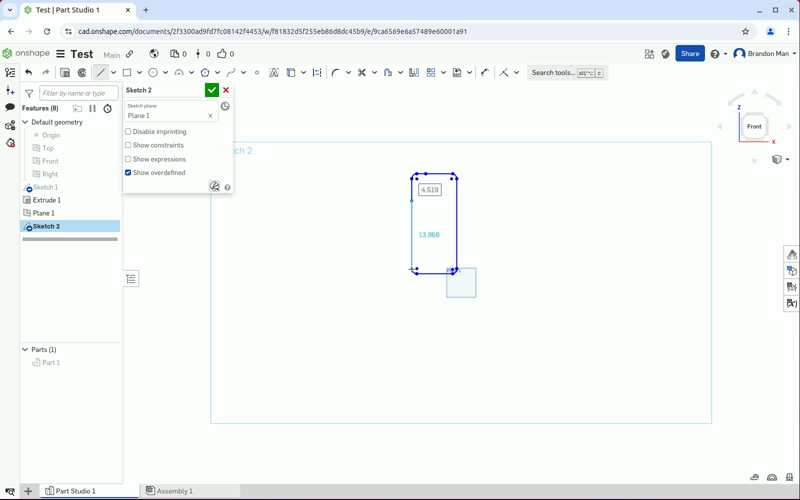
scroll(6)
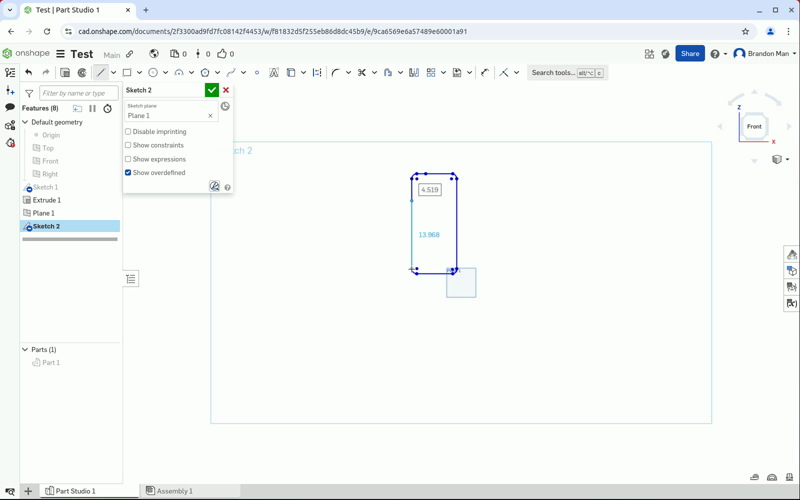
scroll(6)
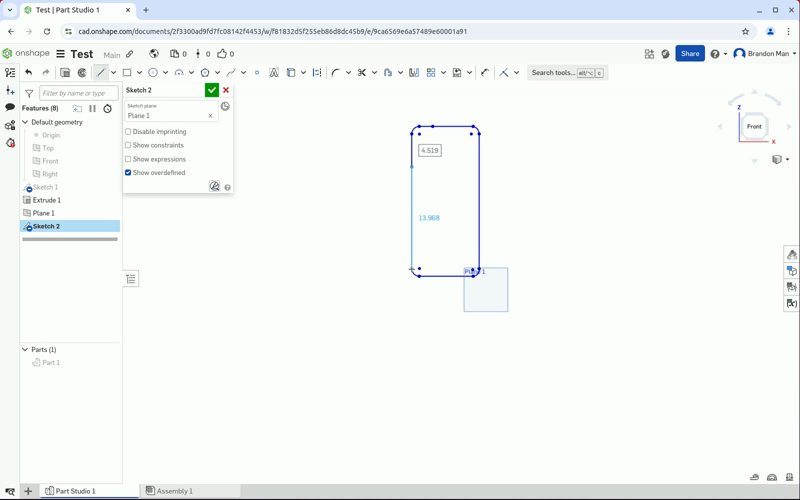
scroll(6)
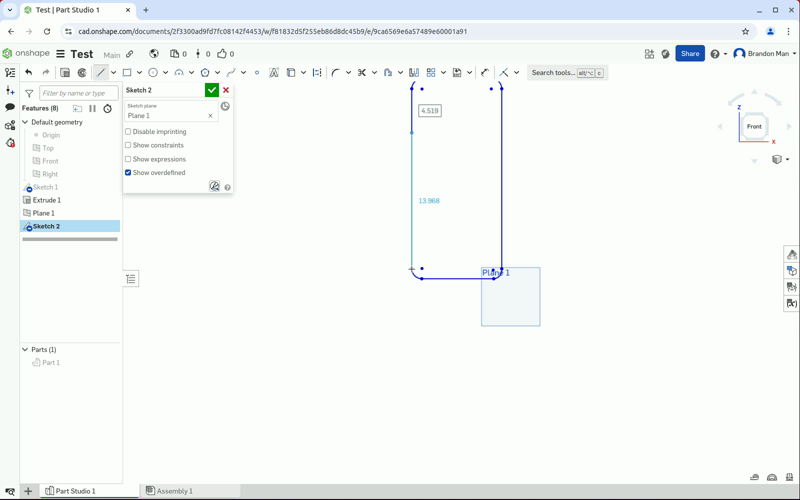
scroll(6)
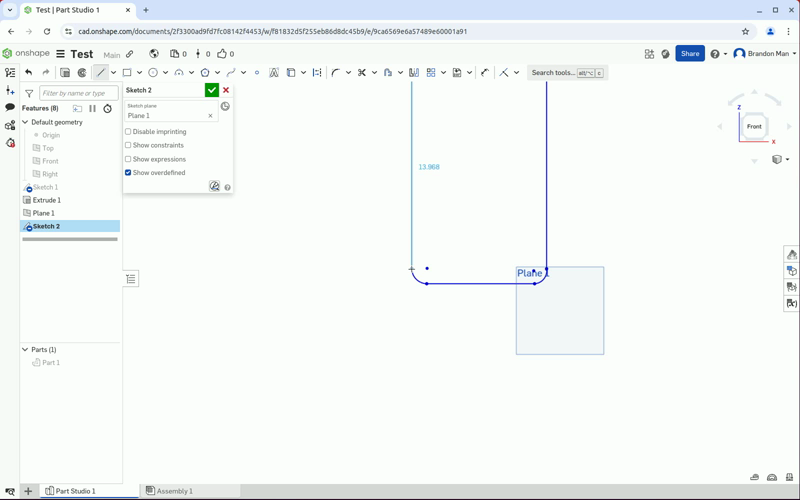
scroll(6)
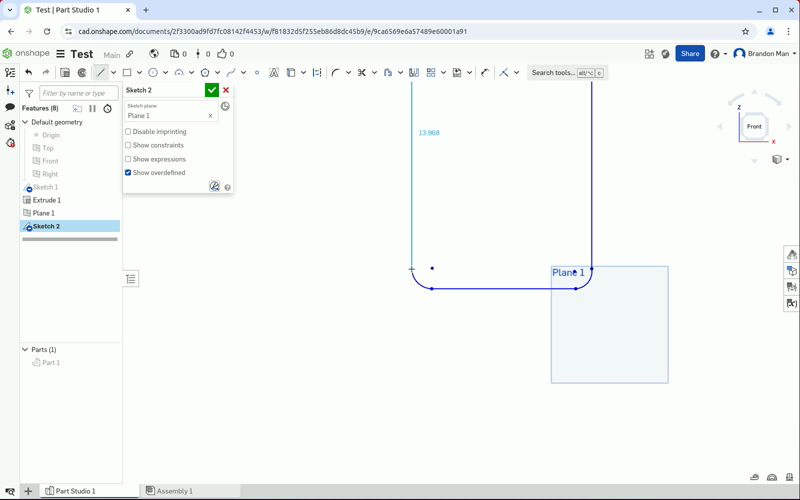
scroll(6)
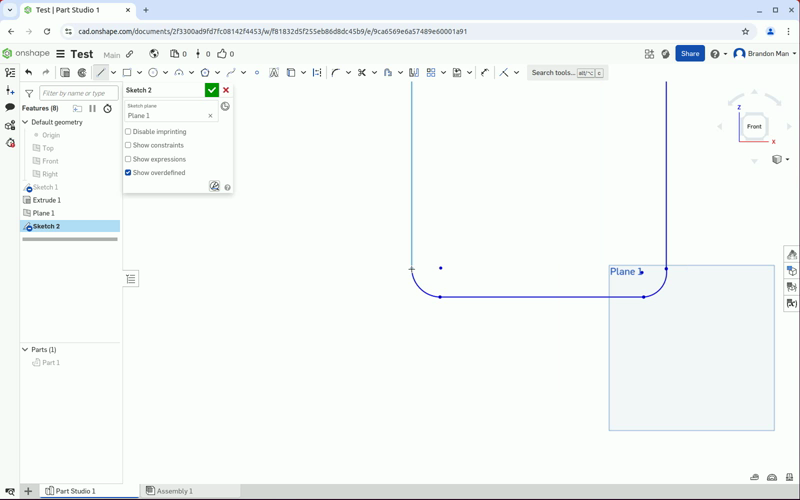
scroll(6)
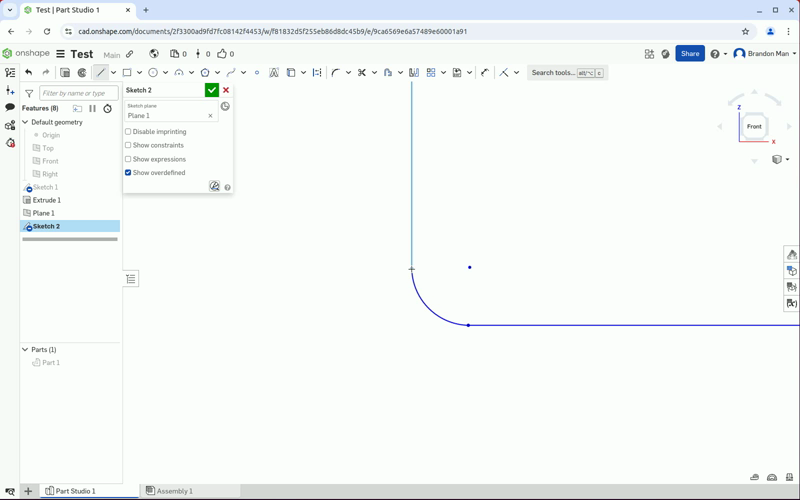
key_up(shift)
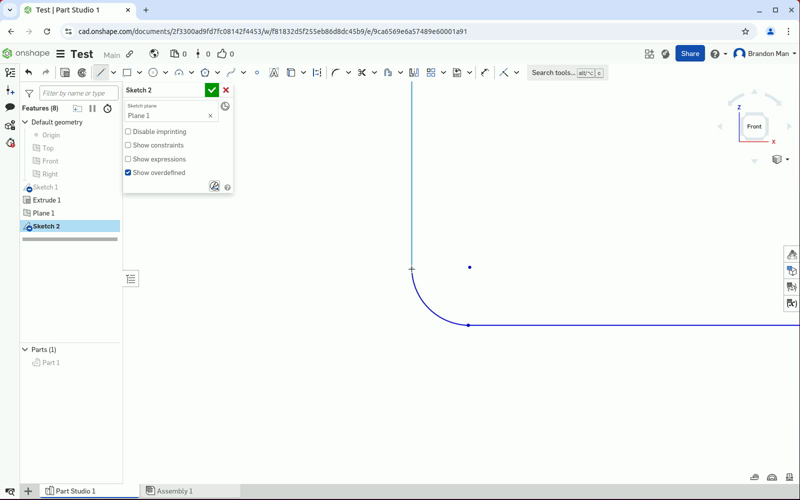
click(411, 268)
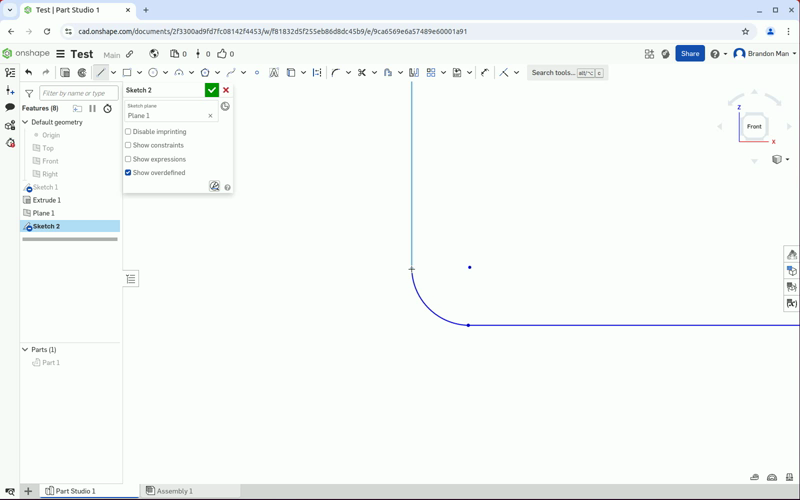
scroll(-6)
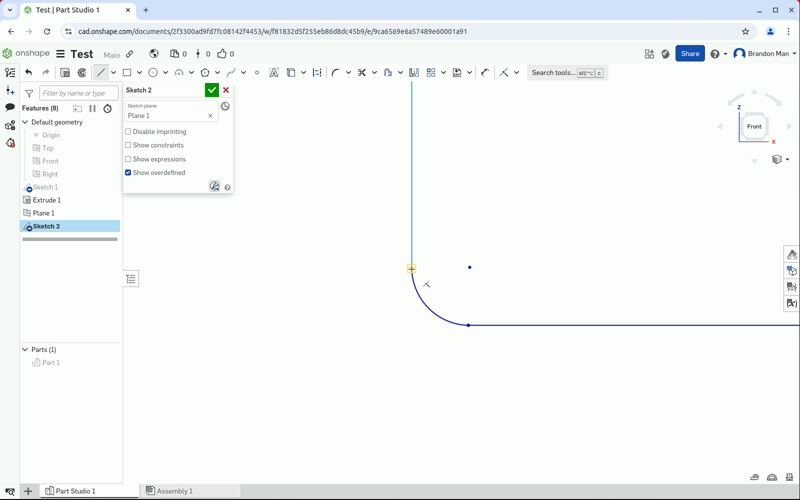
scroll(-6)
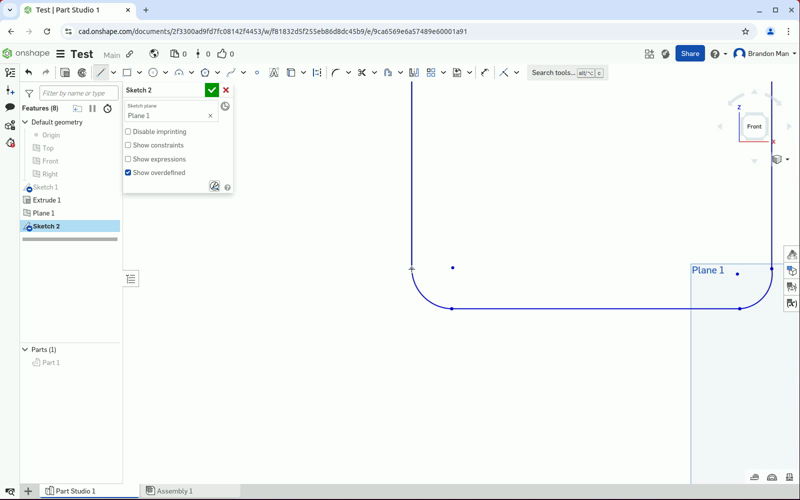
scroll(-6)
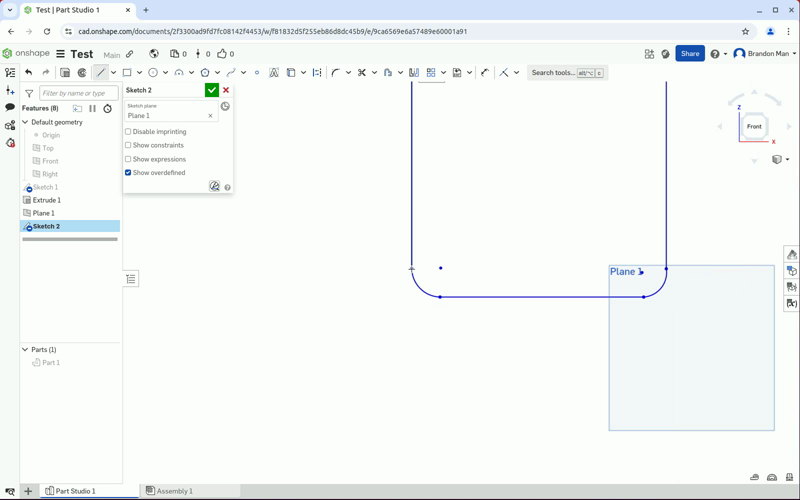
scroll(-6)
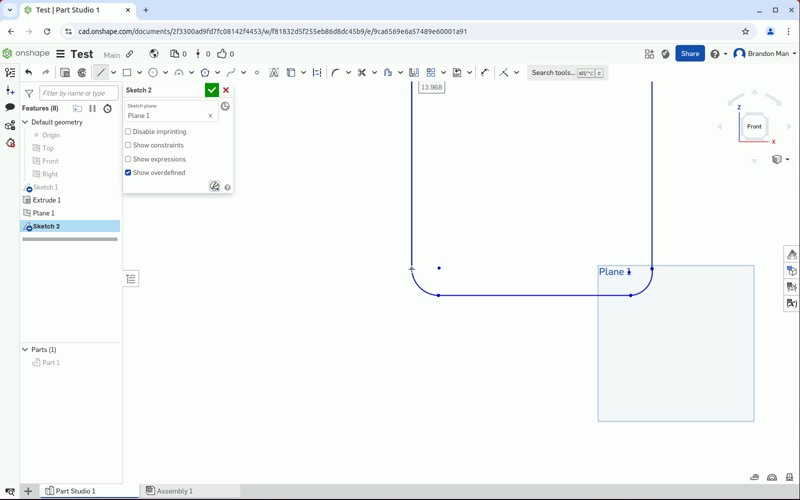
scroll(-6)
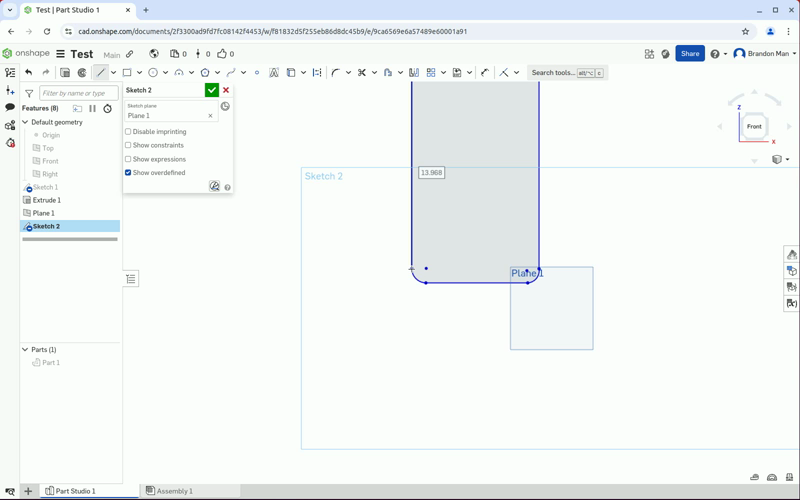
scroll(-6)
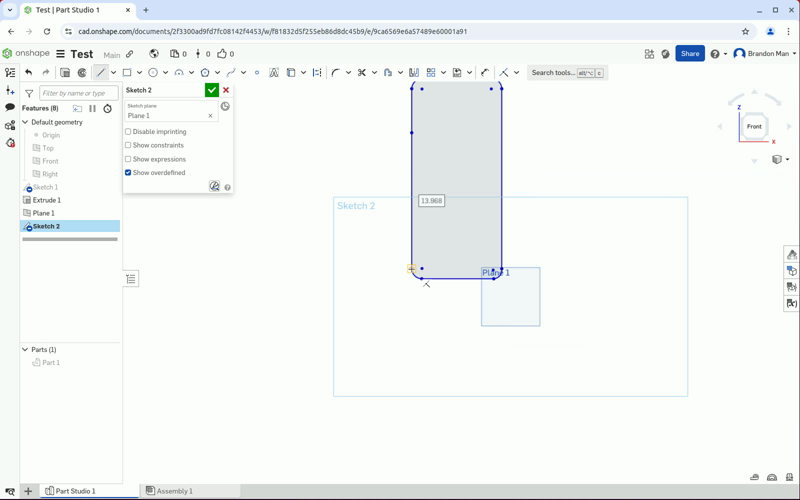
scroll(-6)
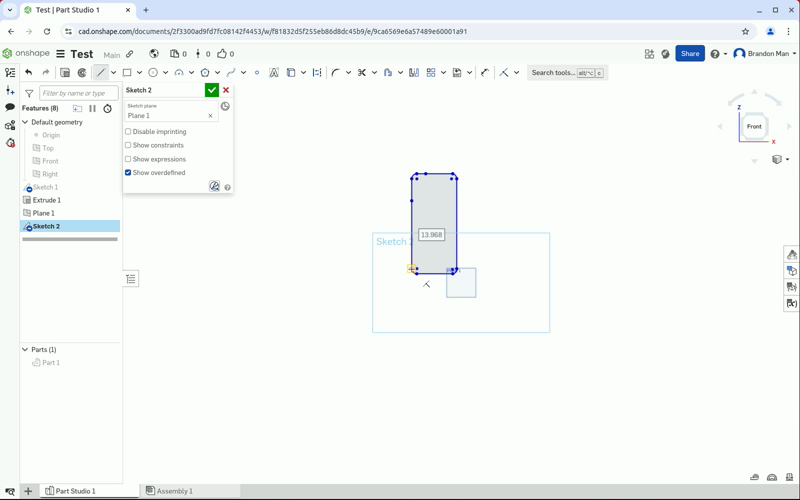
key(esc)
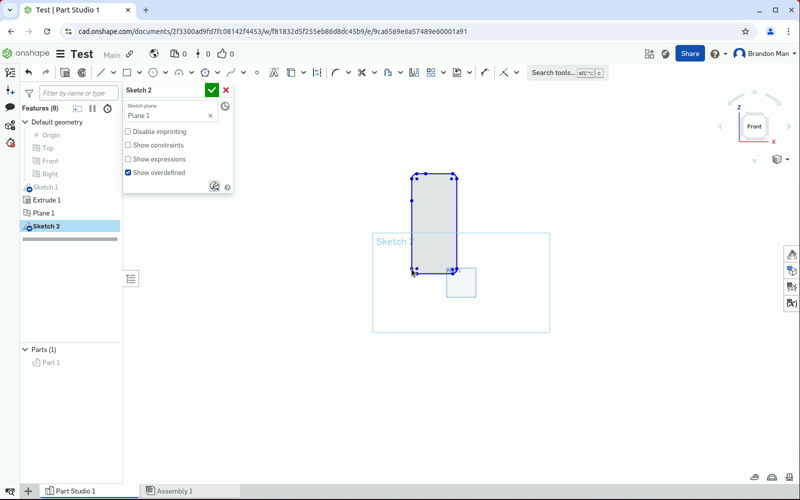
mouse_move(440, 270)
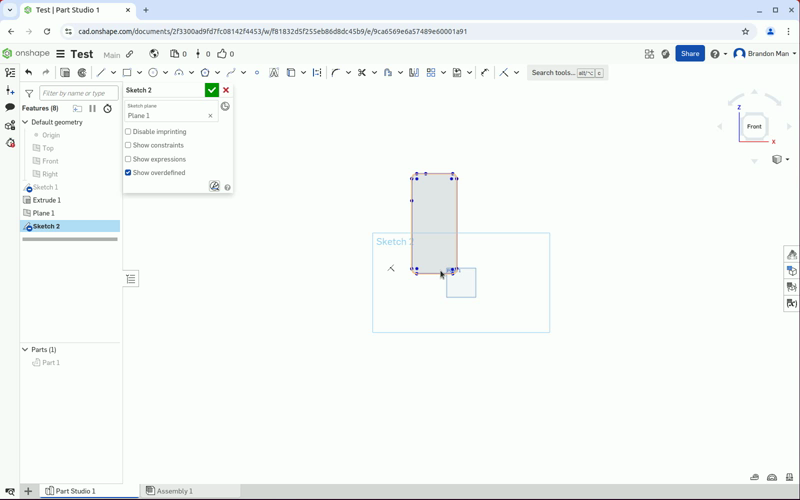
click(440, 270)
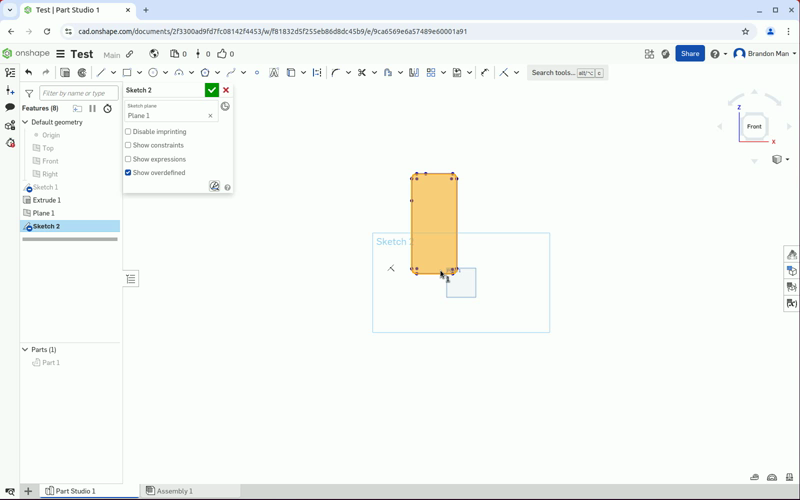
mouse_move(73, 352)
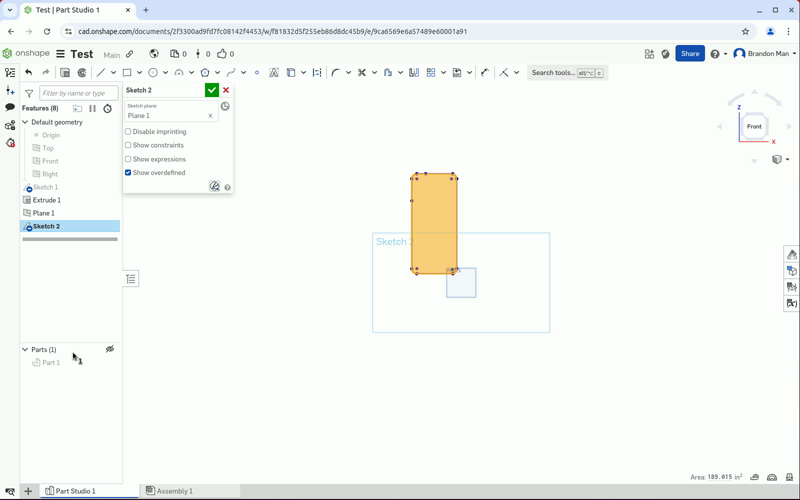
key(shift+y)
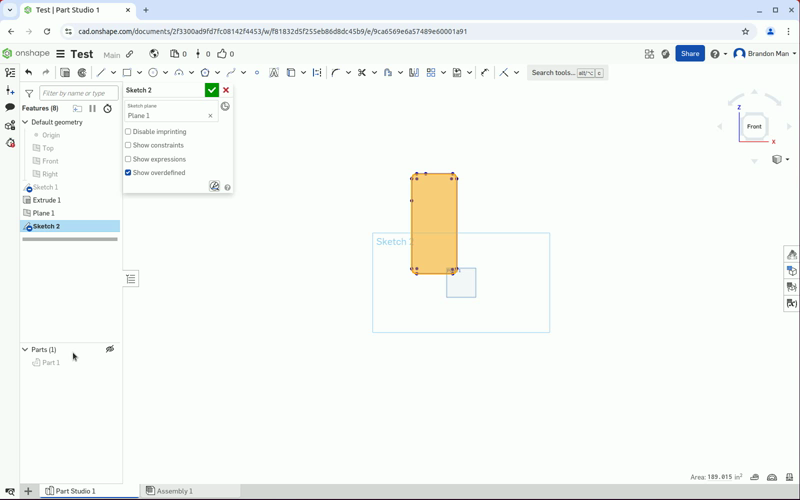
key(shift+e)
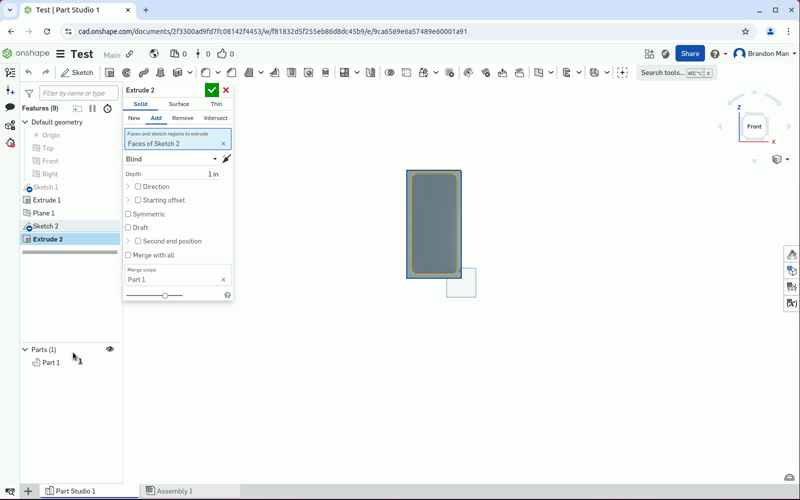
mouse_move(143, 106)
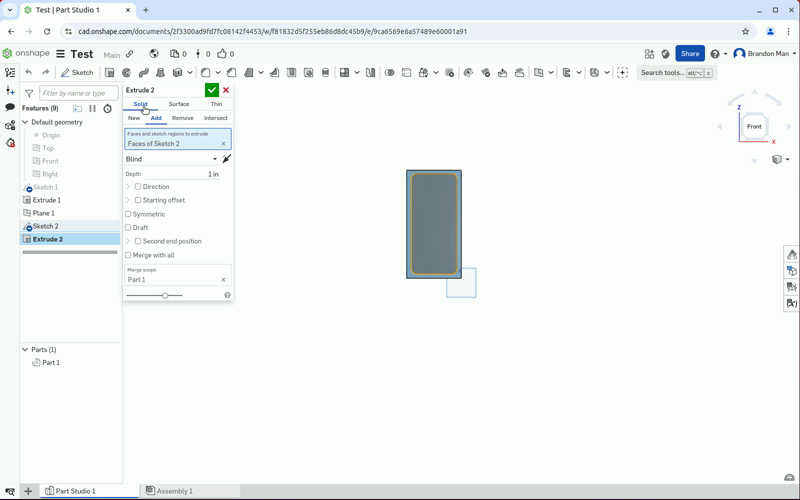
click(143, 106)
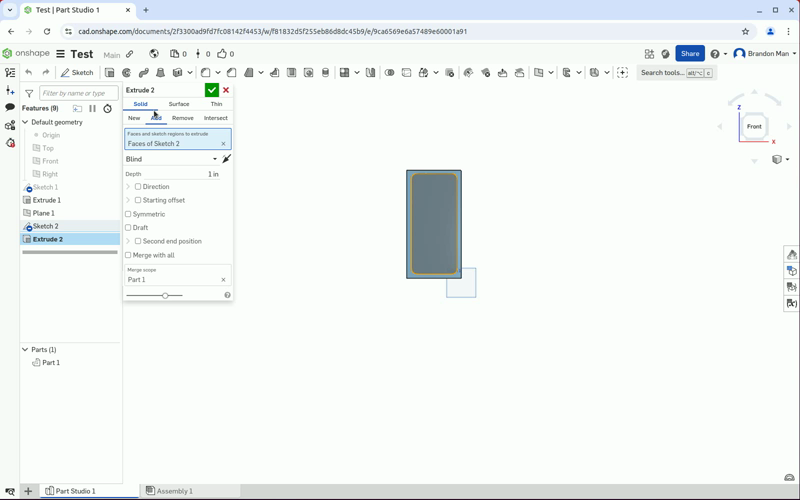
mouse_move(186, 120)
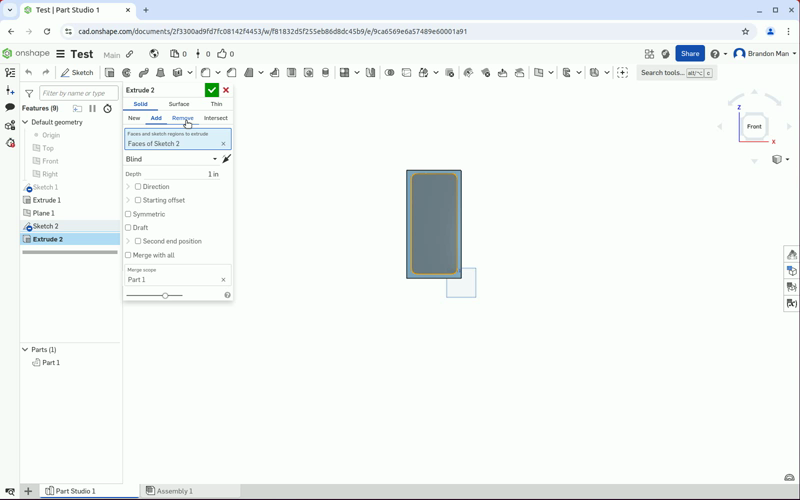
click(186, 120)
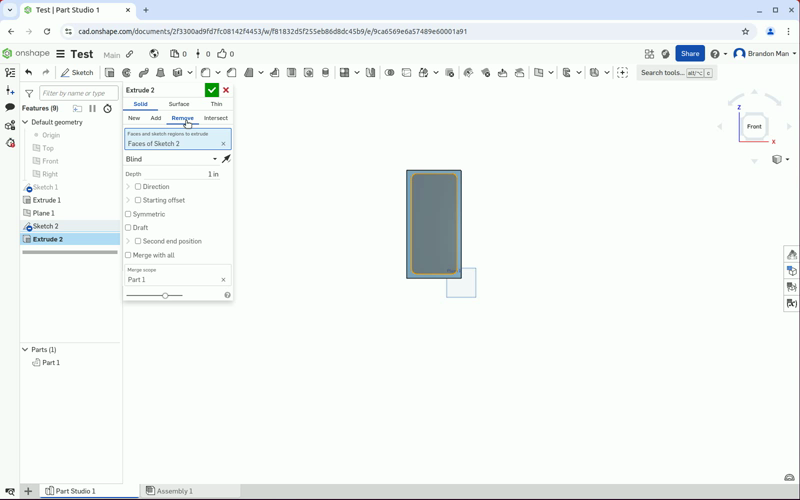
key(tab, 4)
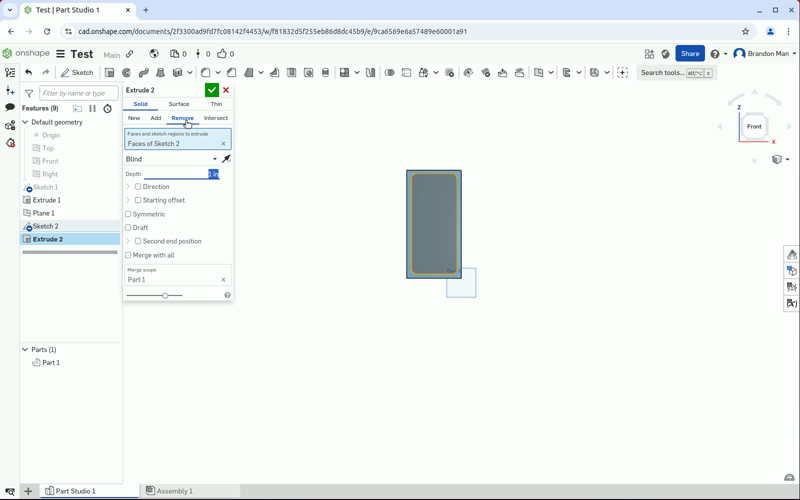
text(1.204)
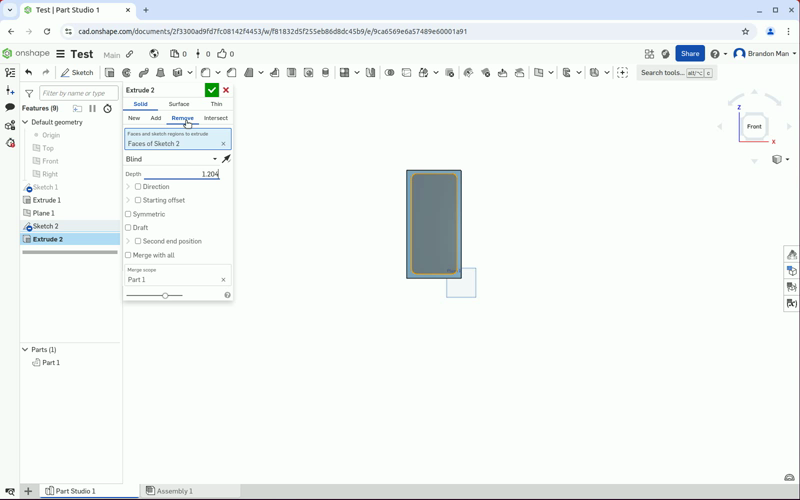
key(tab, 6)
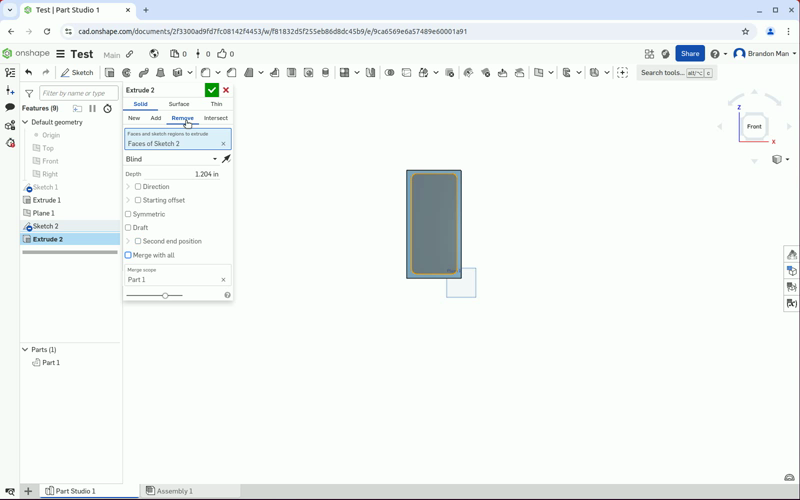
key(space)
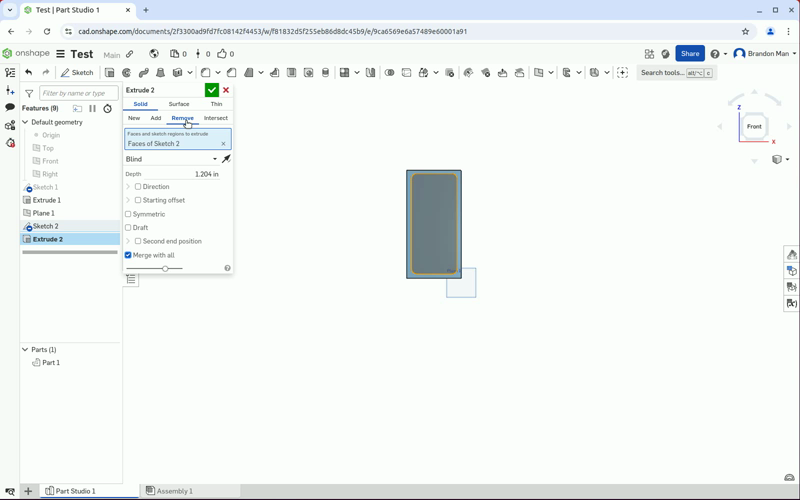
key(enter)
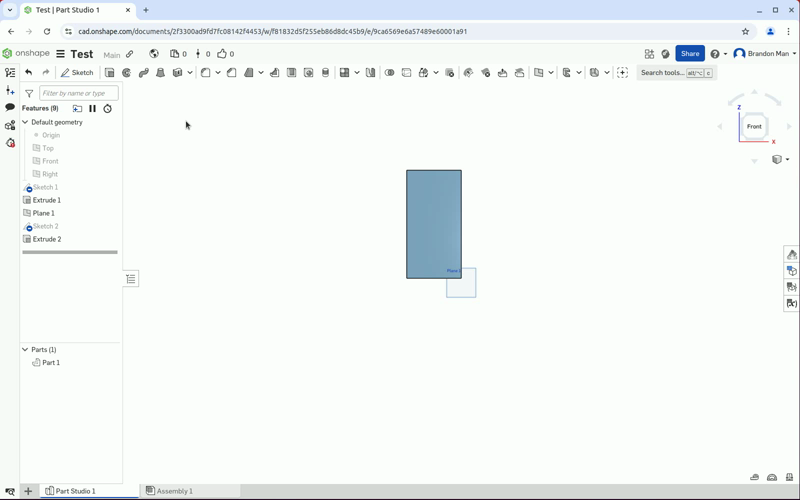
key(shift+h)
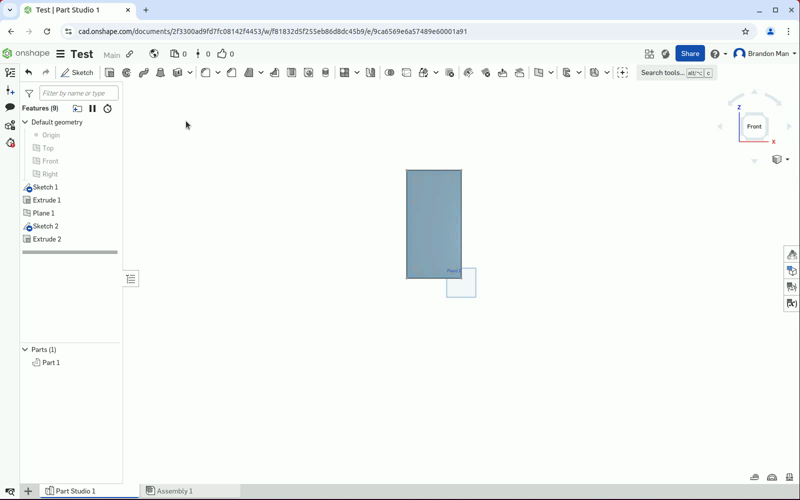
key(shift+h)
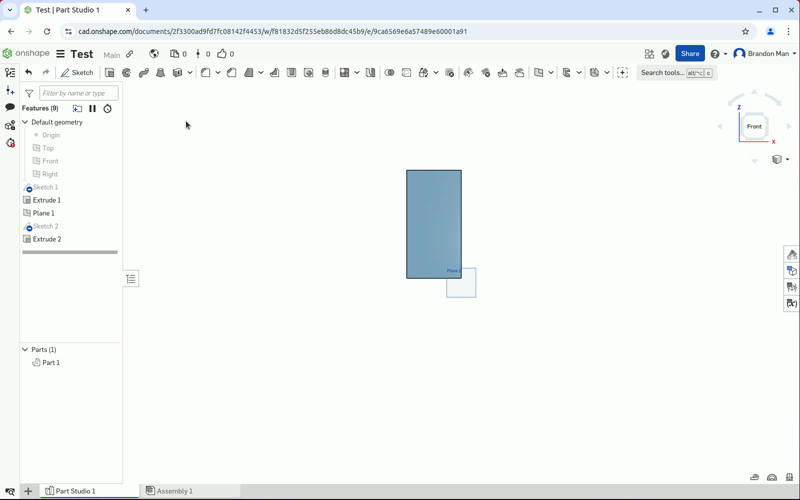
mouse_move(73, 189)
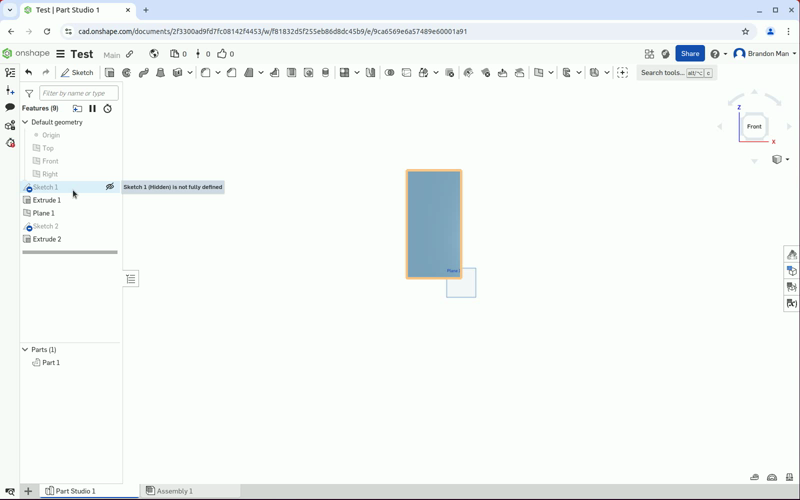
click(73, 189)
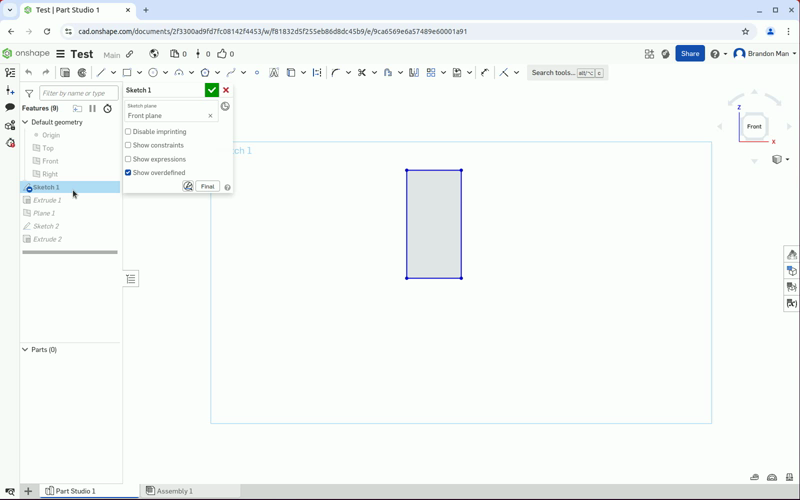
mouse_move(229, 92)
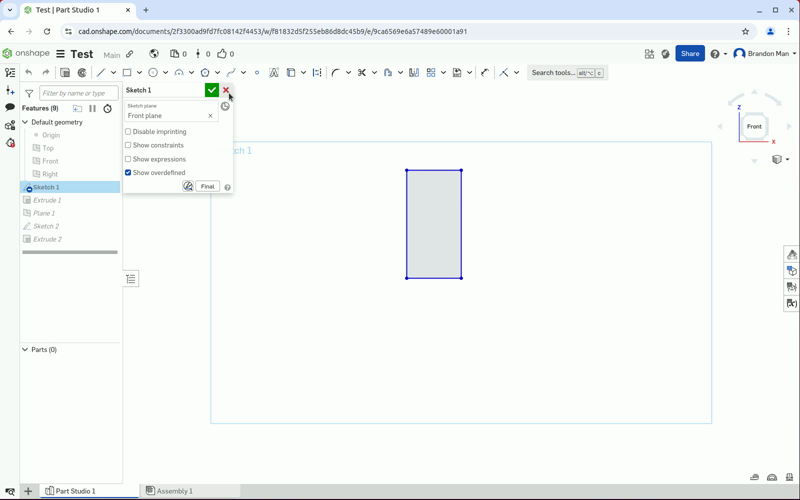
click(229, 92)
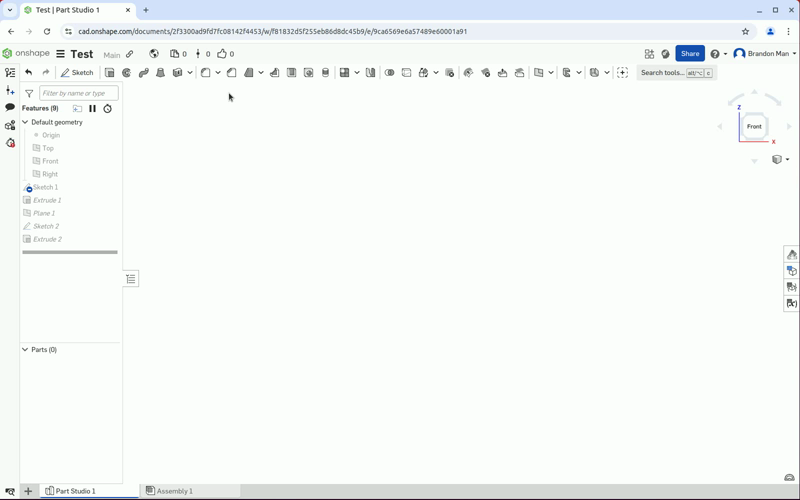
key(shift+s)
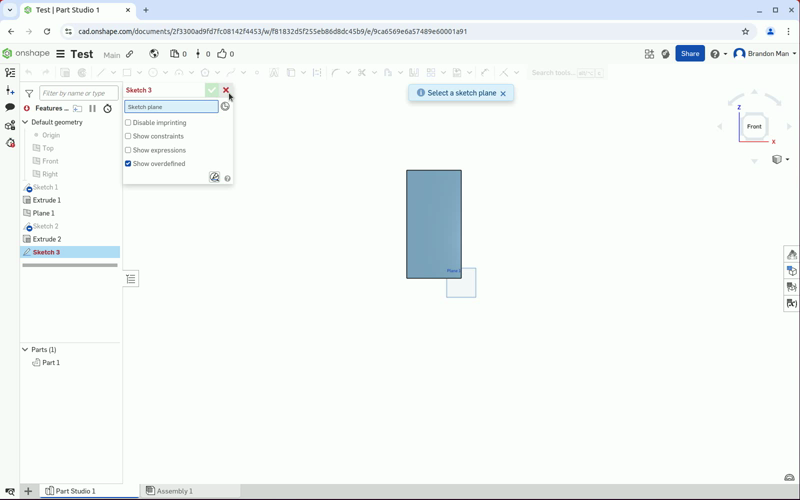
mouse_move(73, 215)
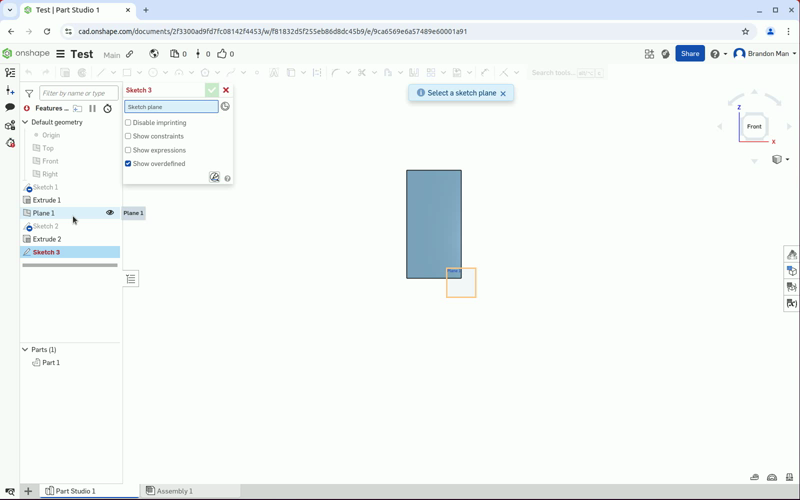
click(73, 215)
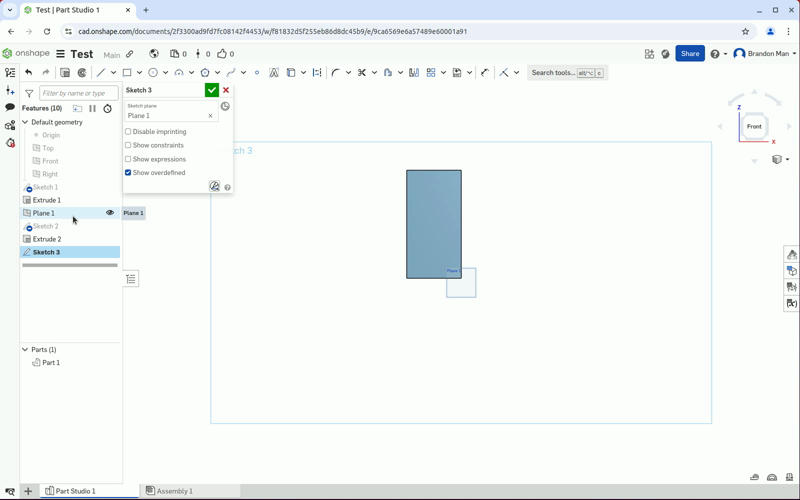
mouse_move(73, 352)
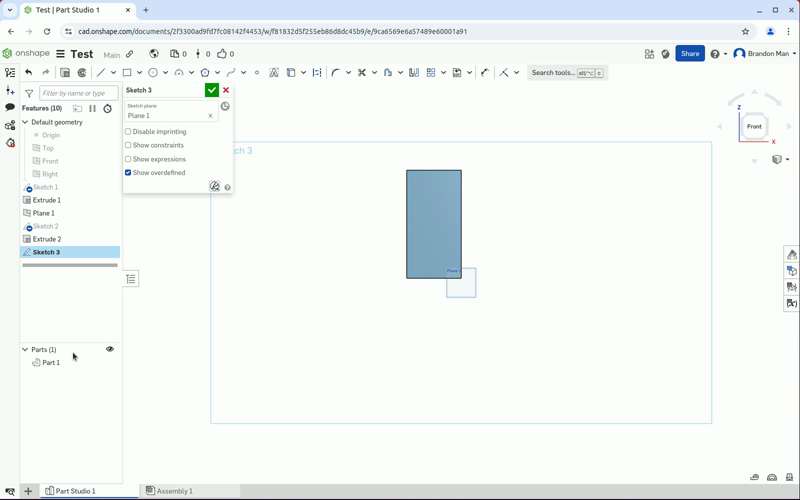
key(y)
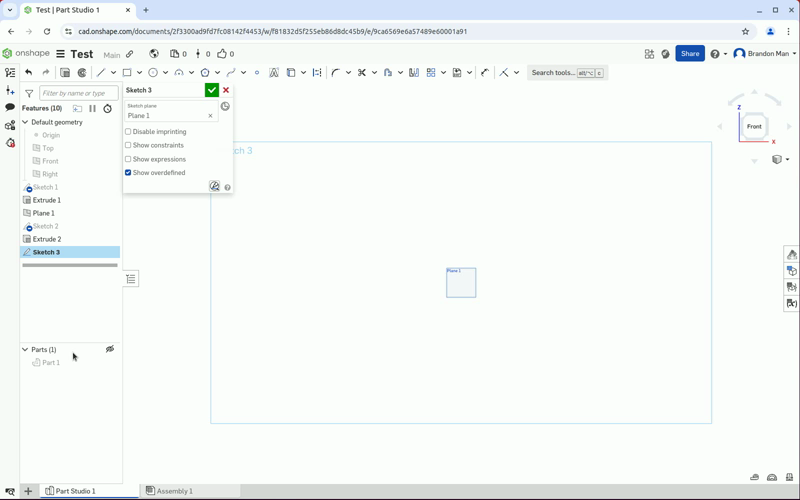
key(l)
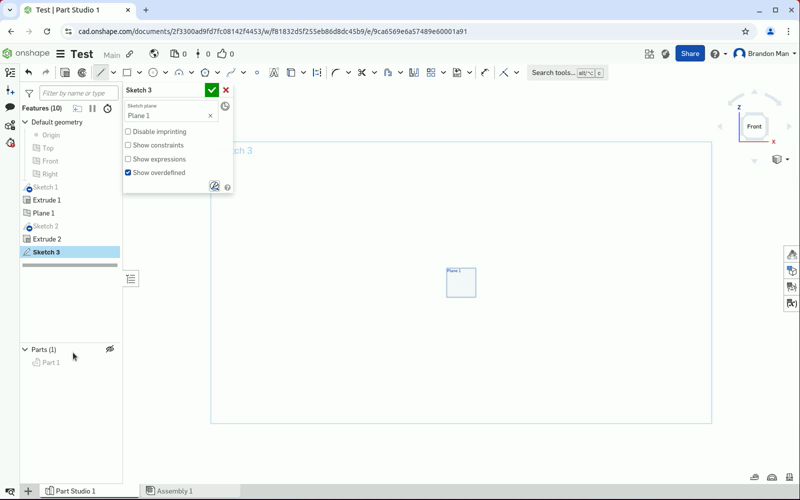
key_down(shift)
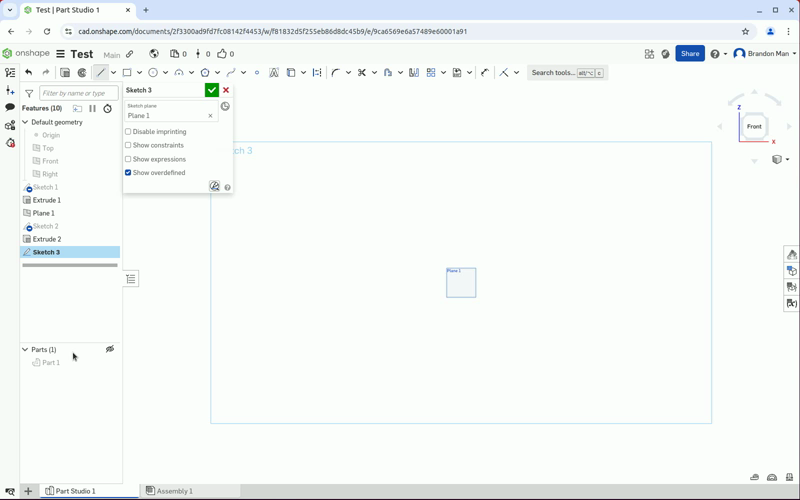
mouse_move(456, 213)
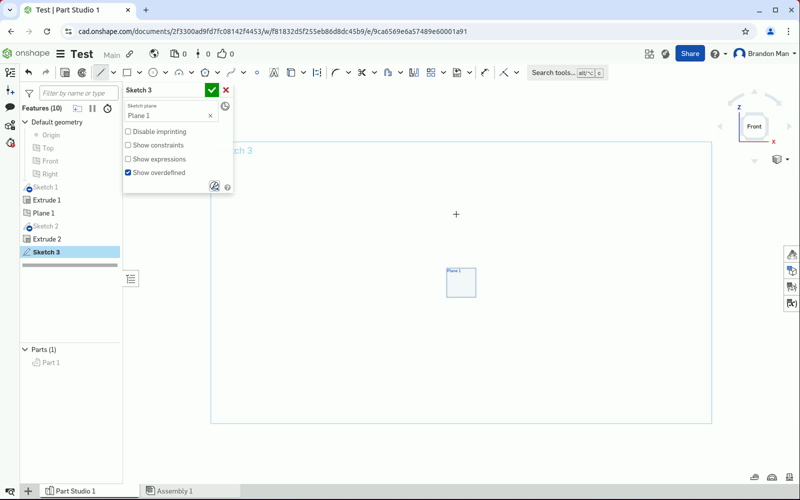
click(456, 213)
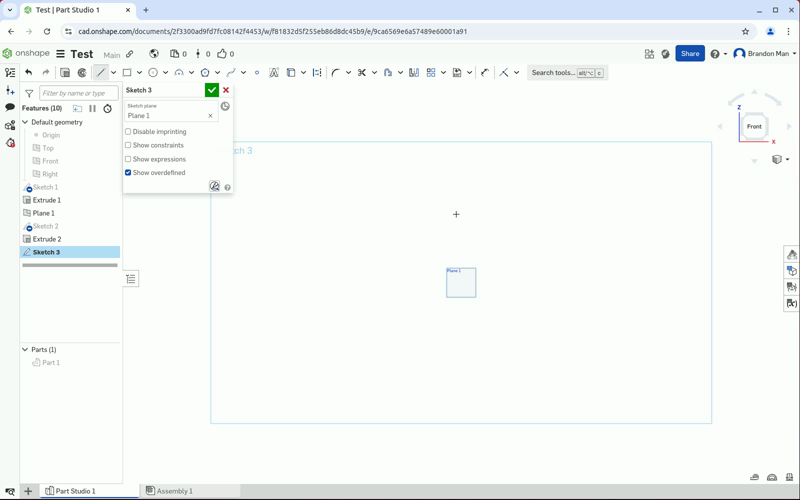
key_up(shift)
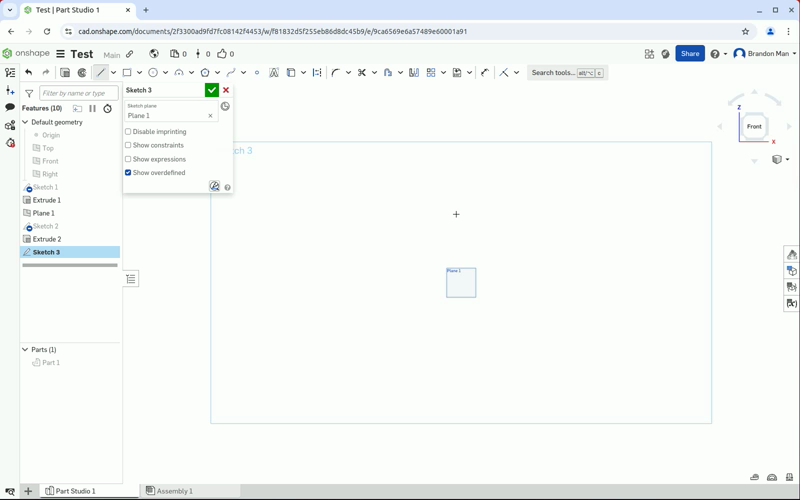
key_down(shift)
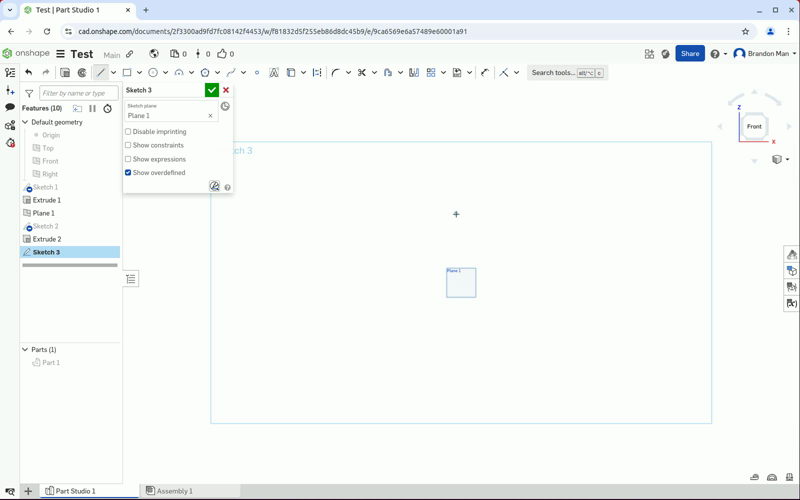
mouse_move(486, 213)
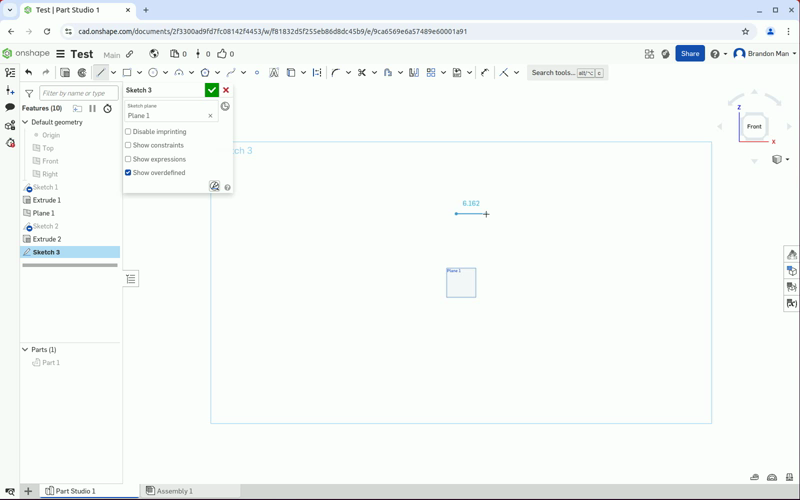
mouse_move(460, 213)
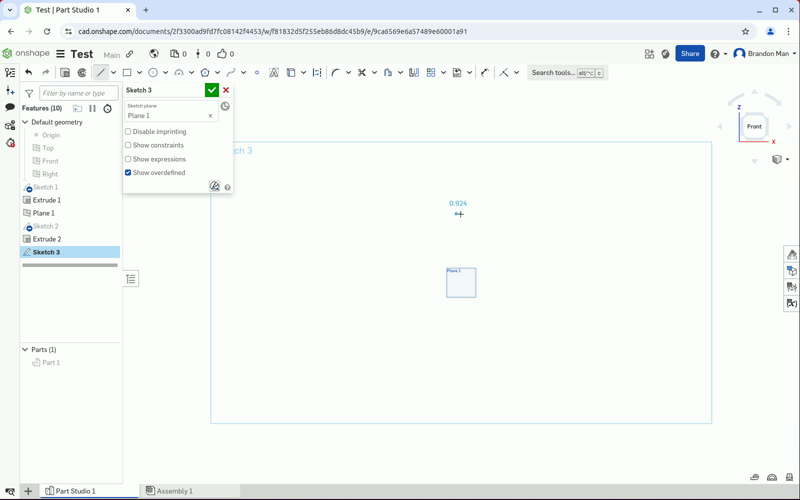
scroll(6)
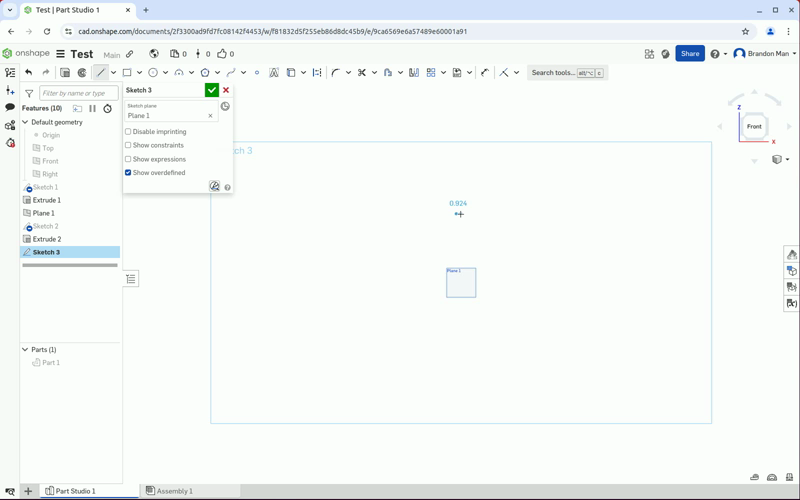
scroll(6)
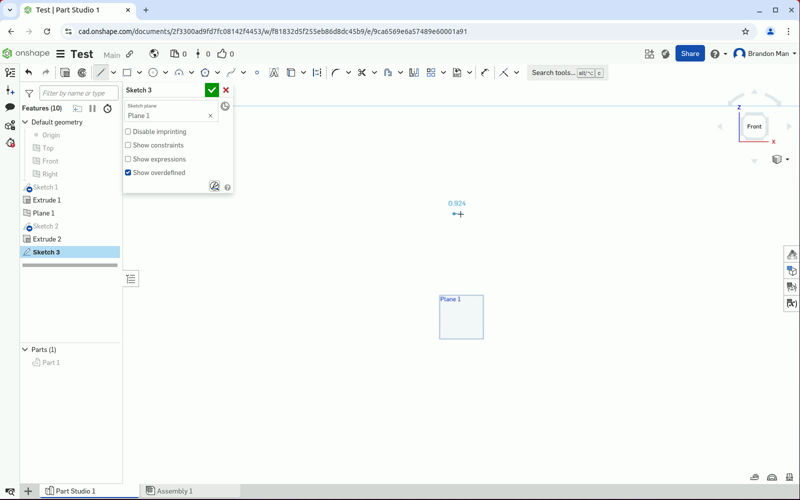
scroll(6)
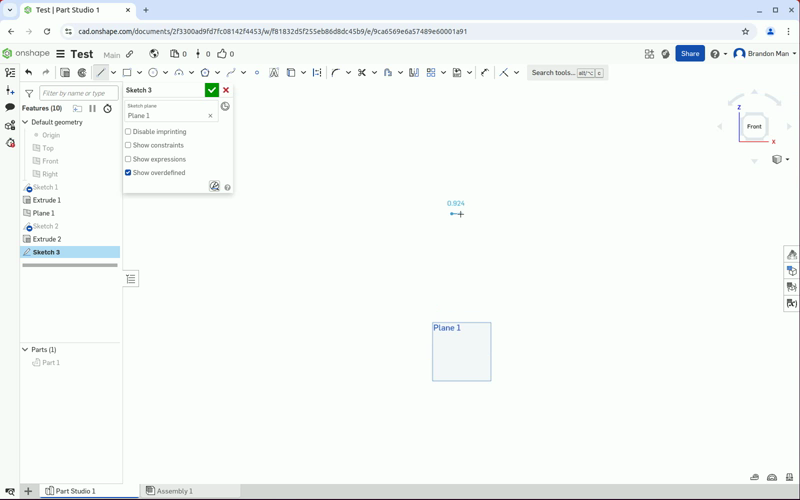
scroll(6)
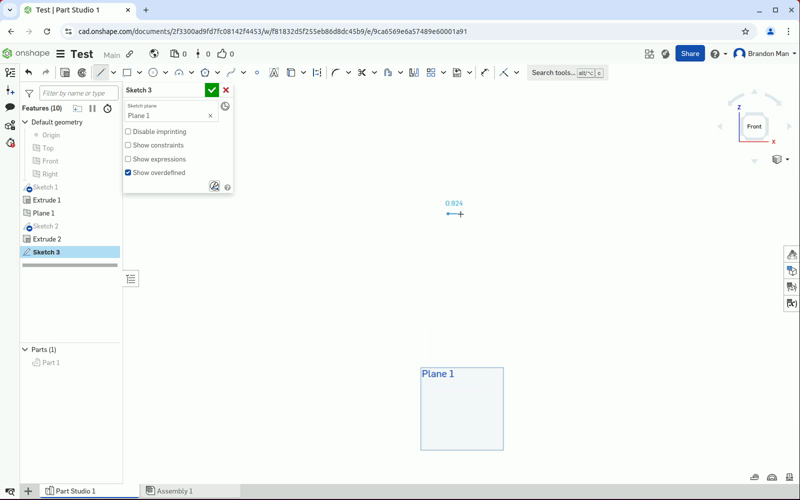
scroll(6)
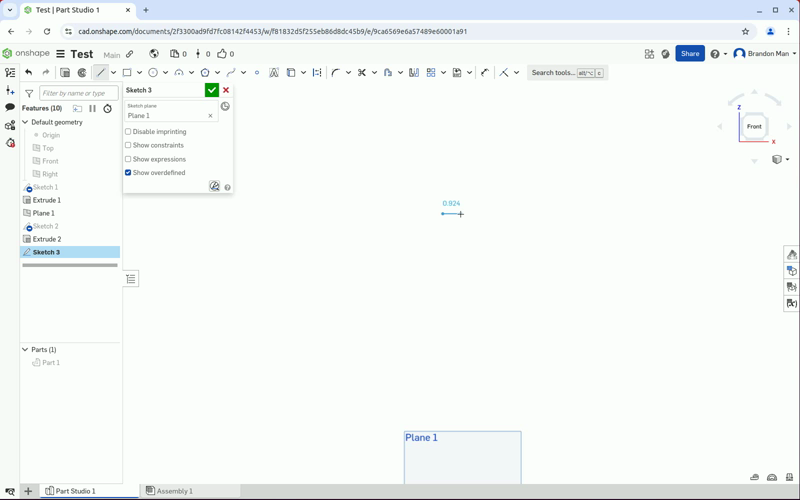
scroll(6)
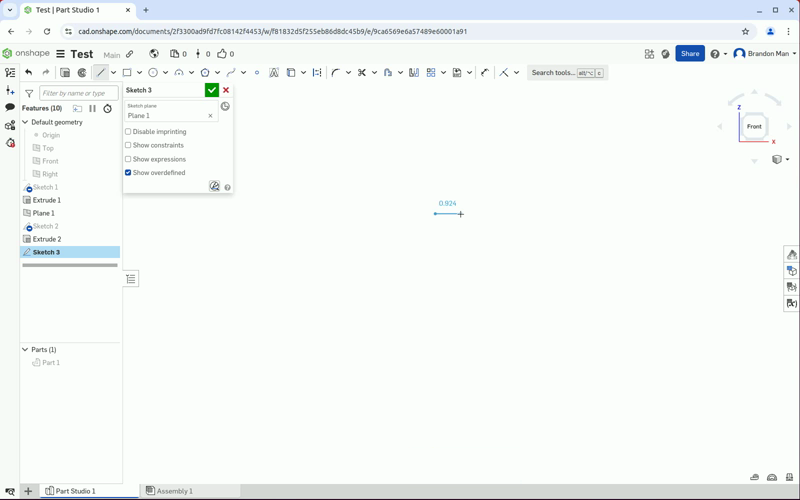
scroll(6)
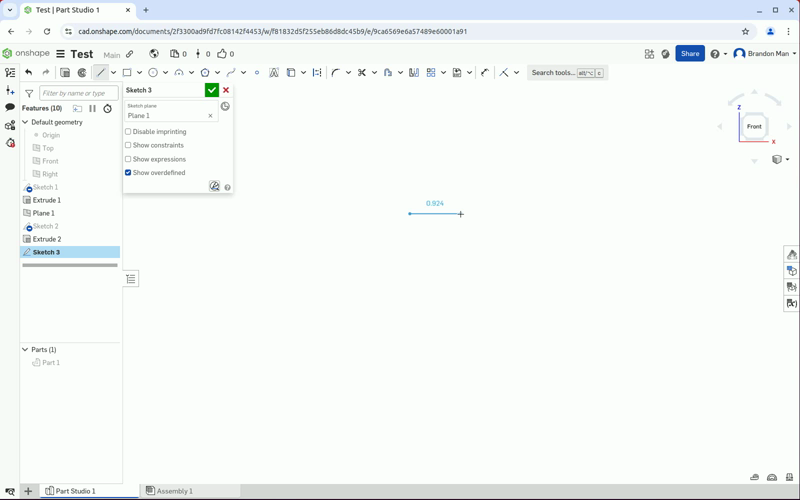
click(460, 213)
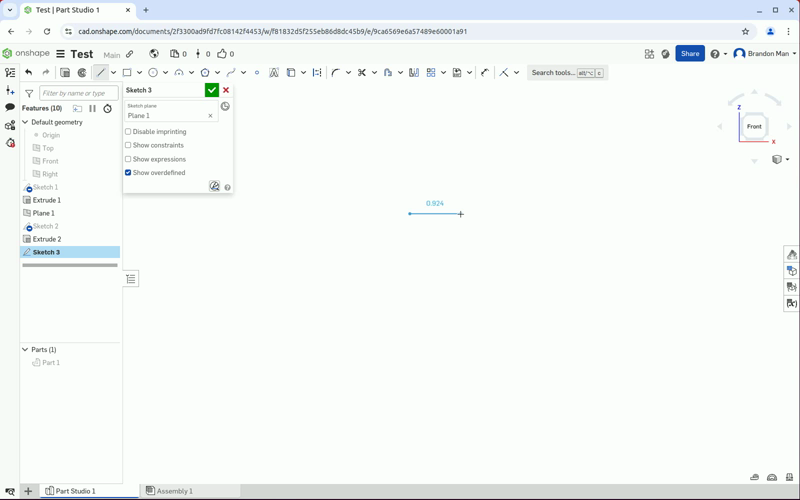
scroll(-6)
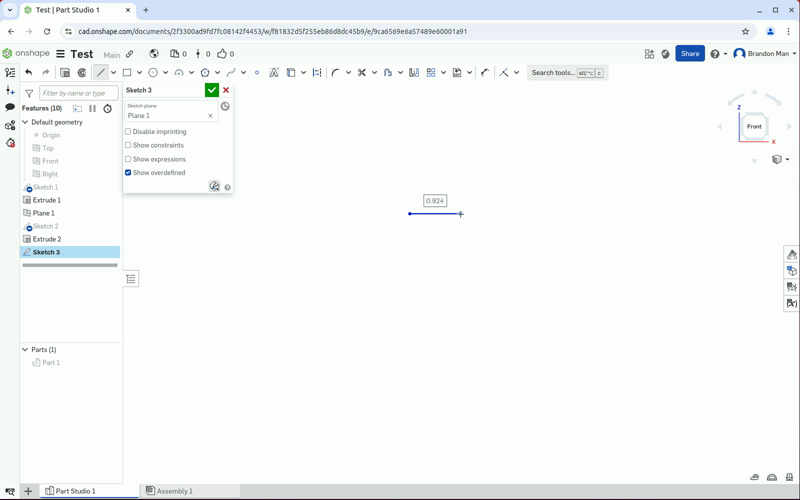
scroll(-6)
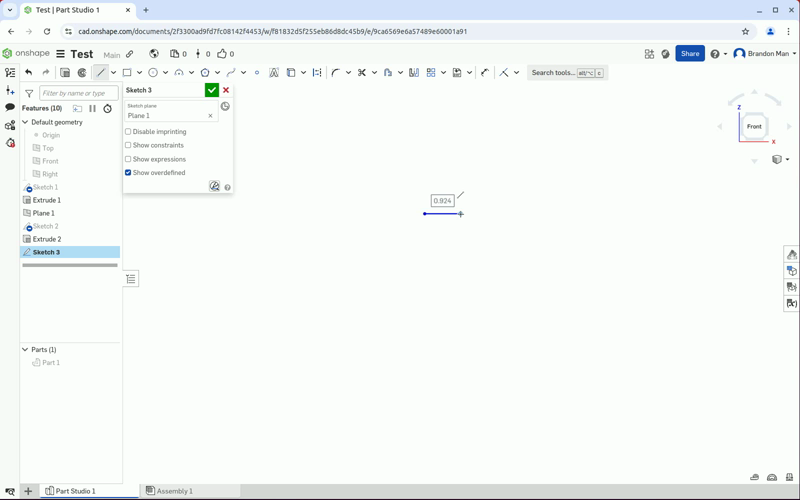
scroll(-6)
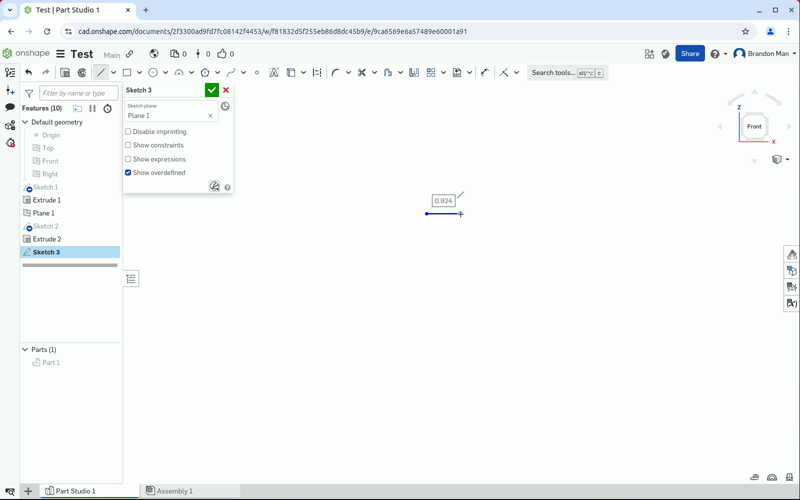
scroll(-6)
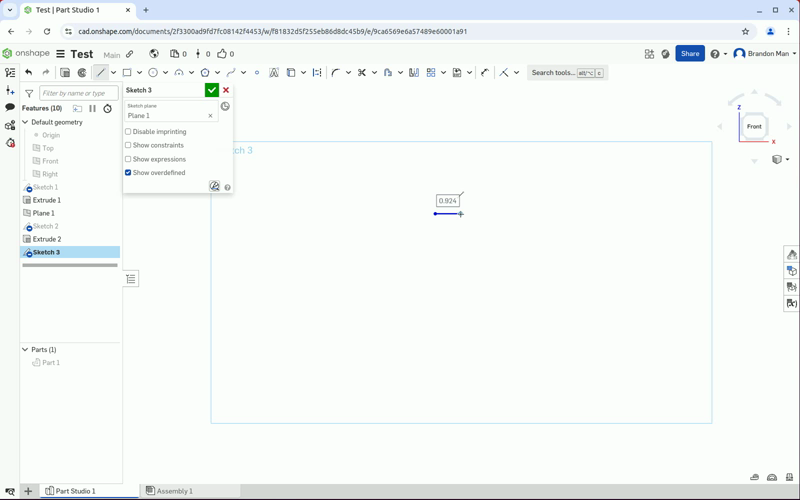
scroll(-6)
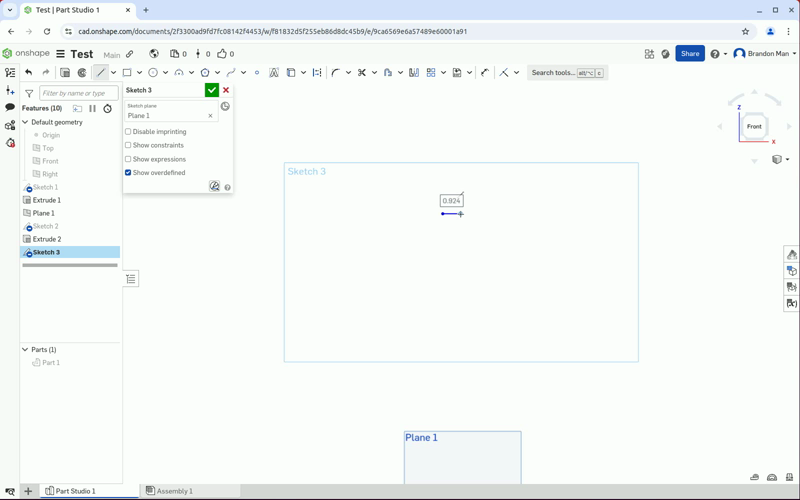
scroll(-6)
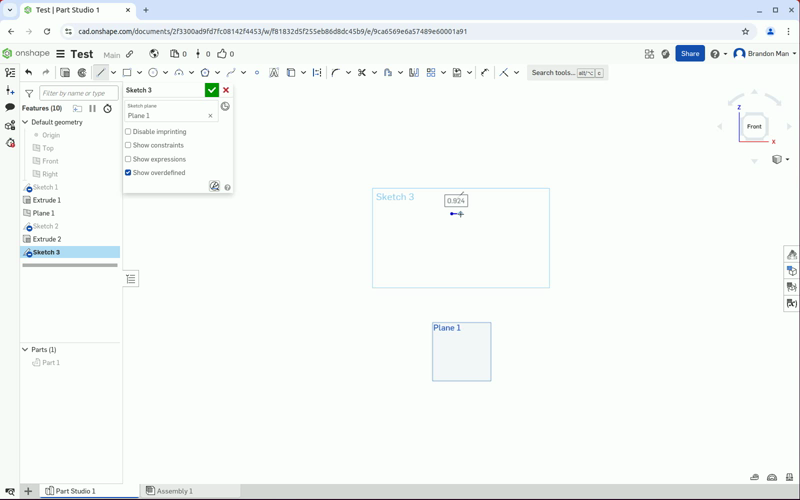
scroll(-6)
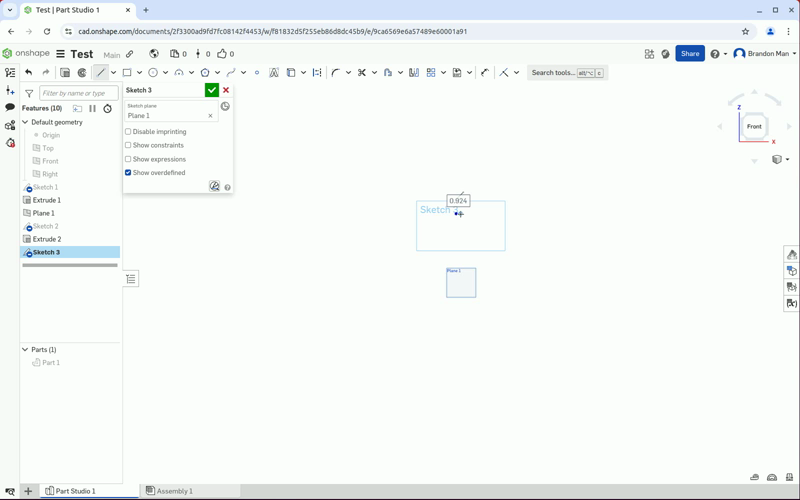
key_up(shift)
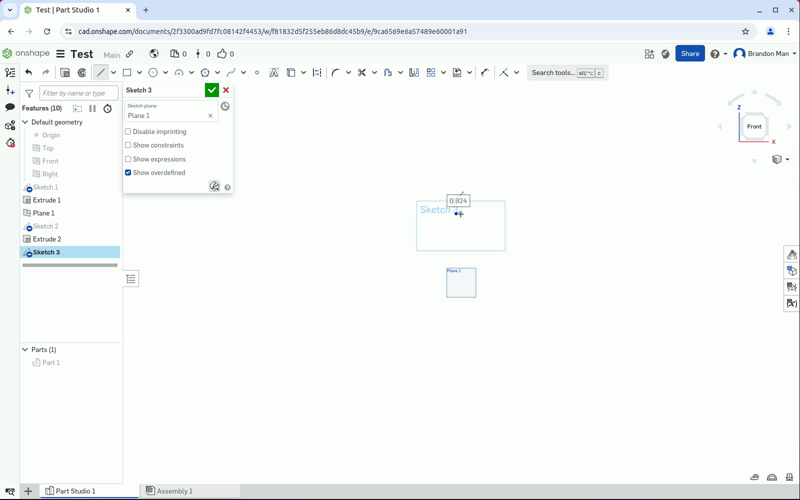
key_down(shift)
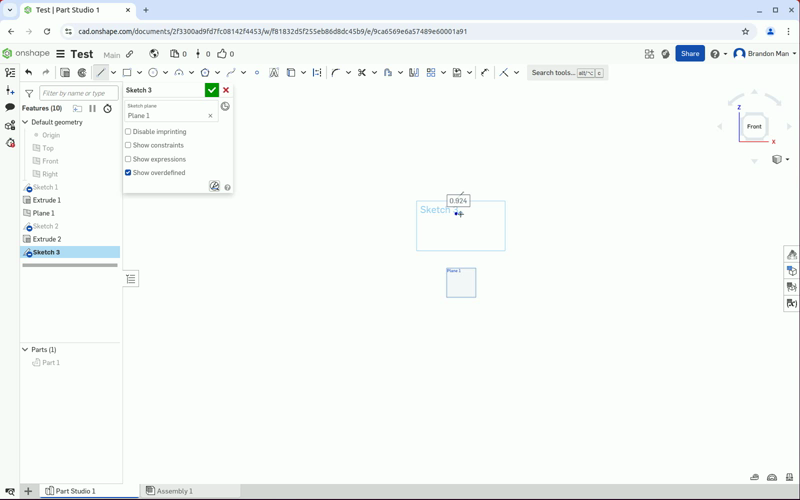
mouse_move(490, 213)
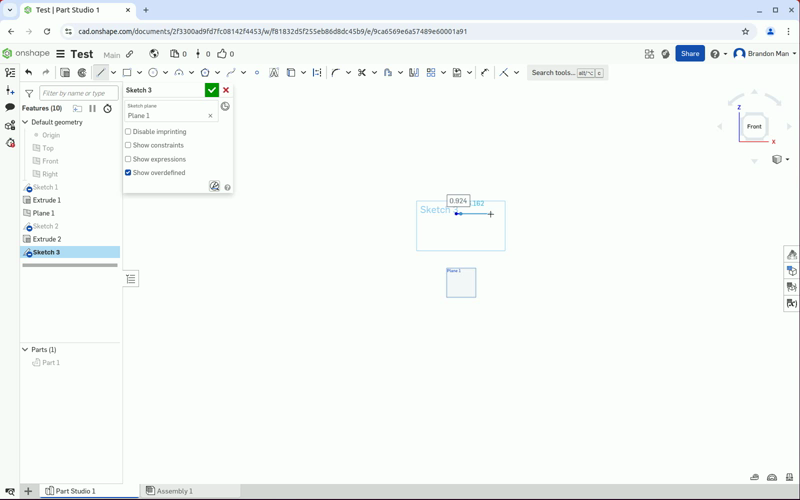
mouse_move(460, 183)
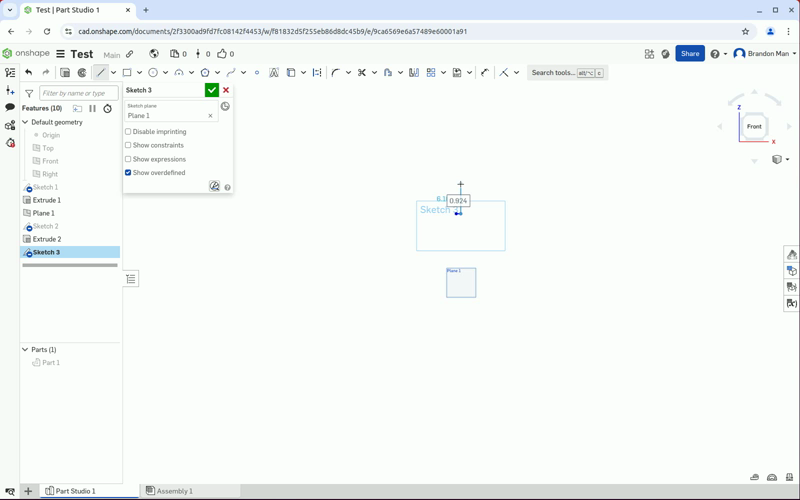
click(460, 183)
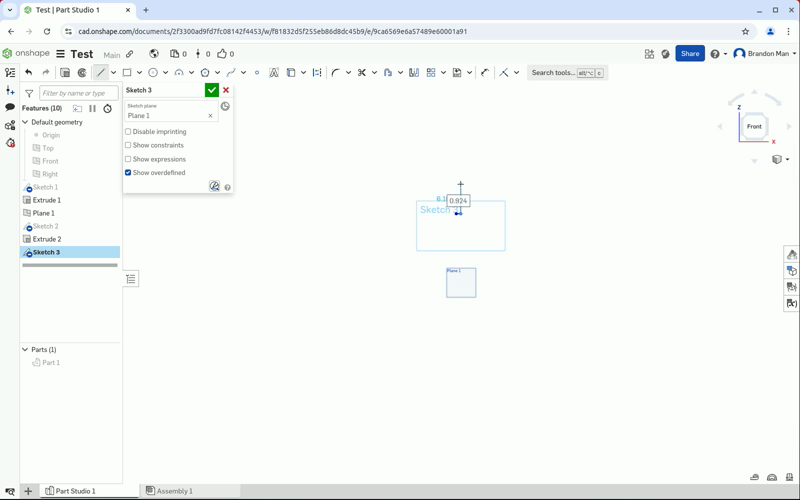
key_up(shift)
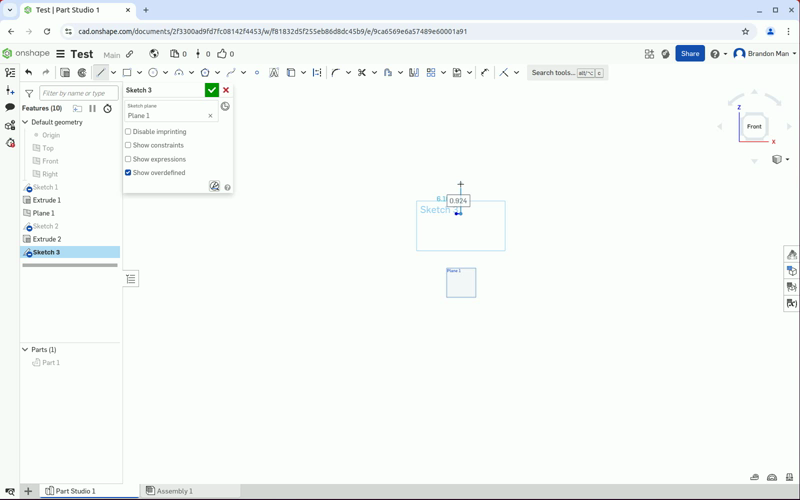
key_down(shift)
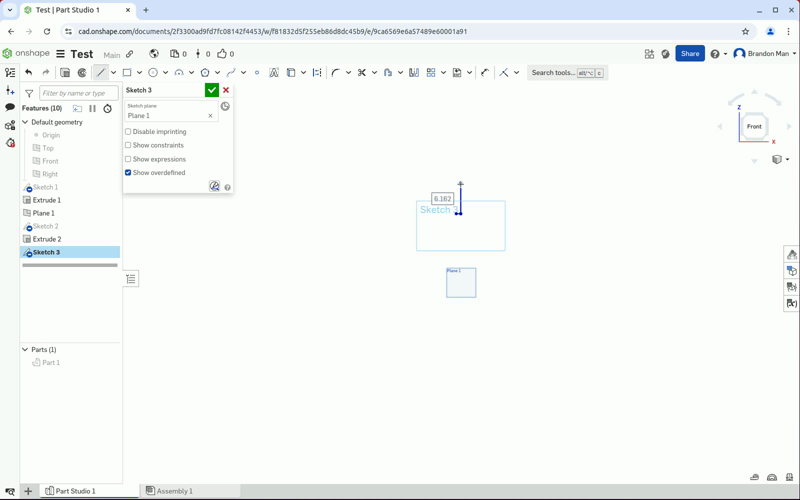
mouse_move(490, 183)
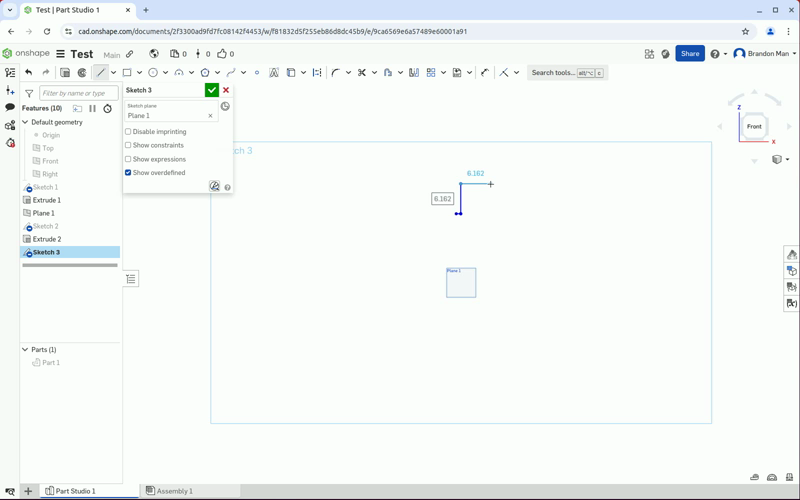
mouse_move(456, 183)
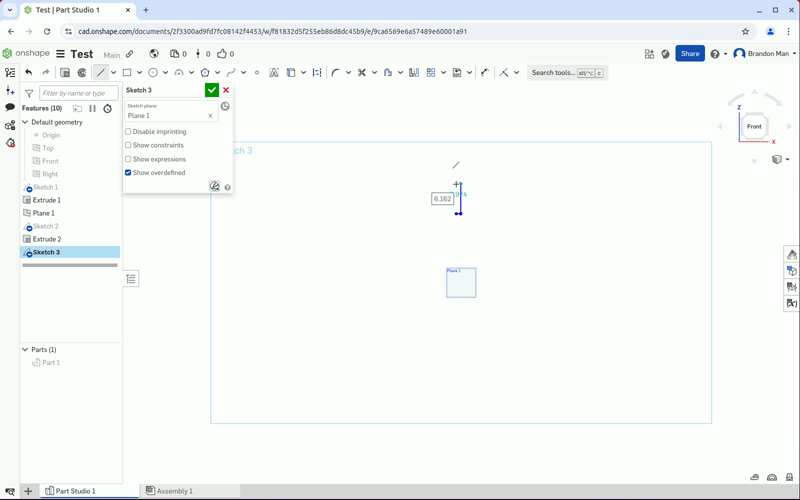
scroll(6)
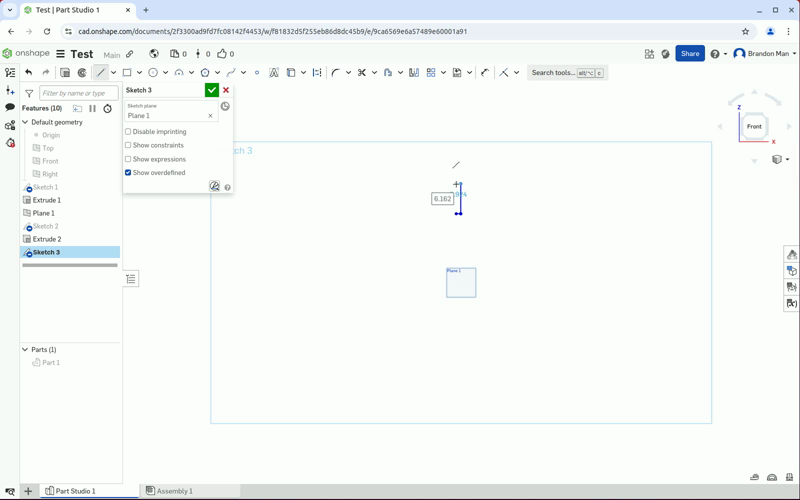
scroll(6)
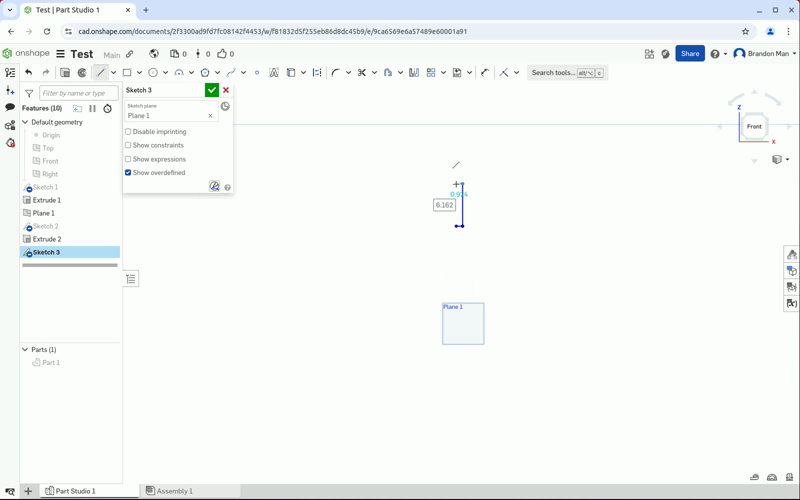
scroll(6)
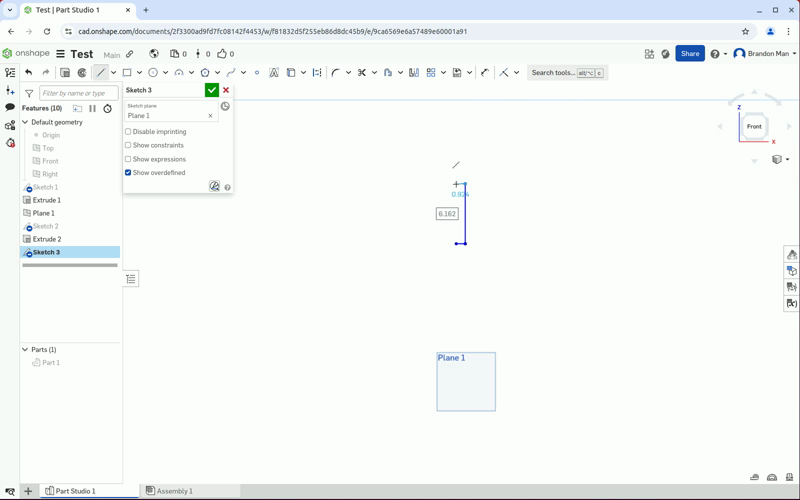
scroll(6)
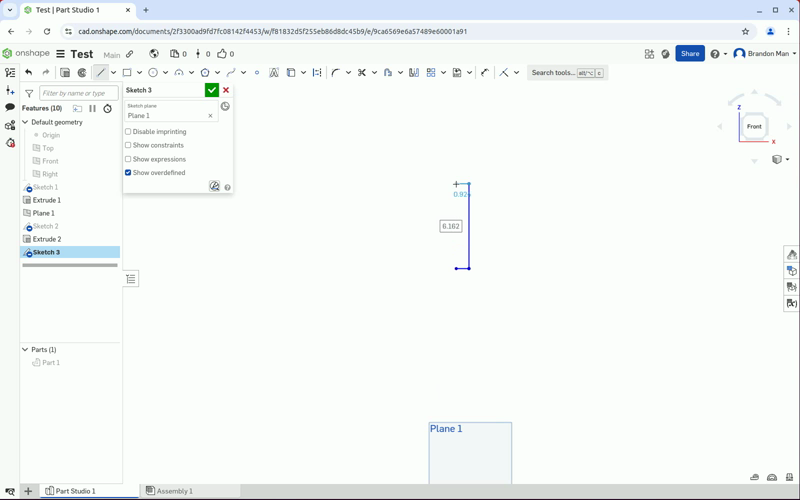
scroll(6)
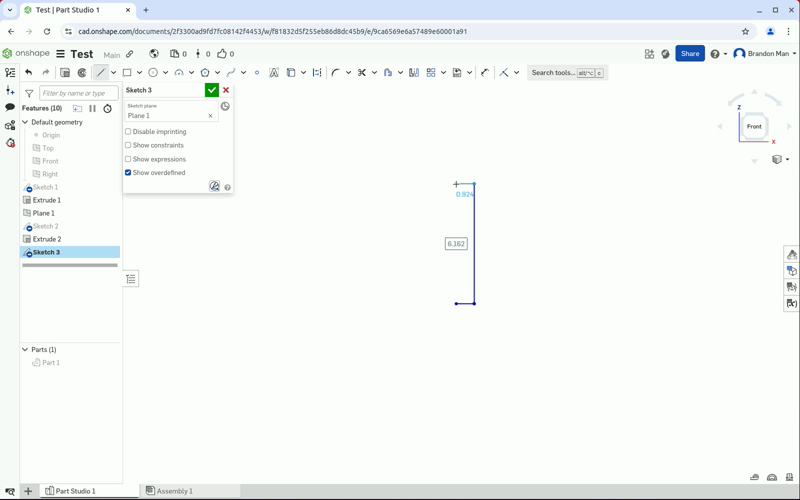
scroll(6)
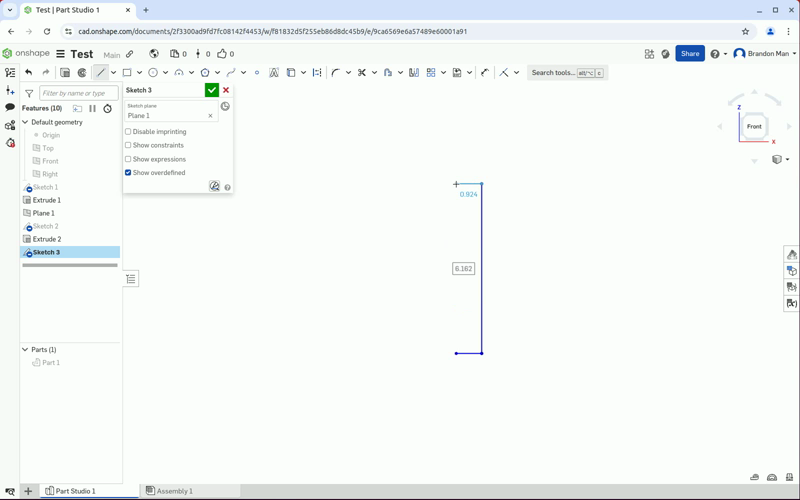
scroll(6)
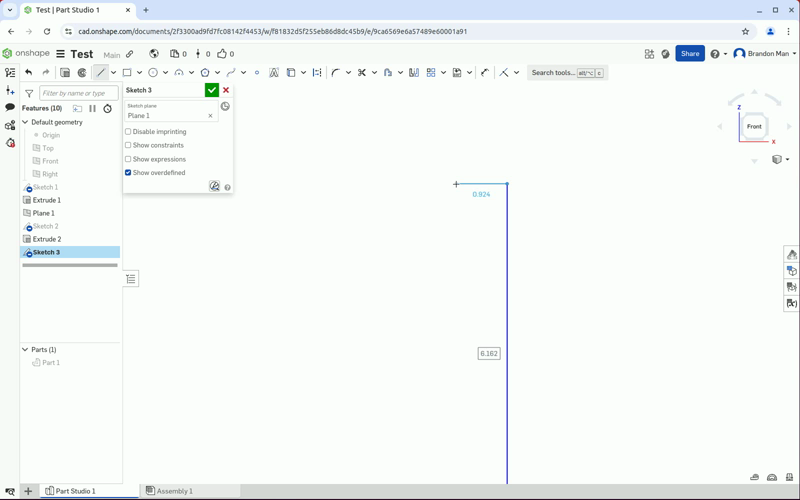
click(456, 183)
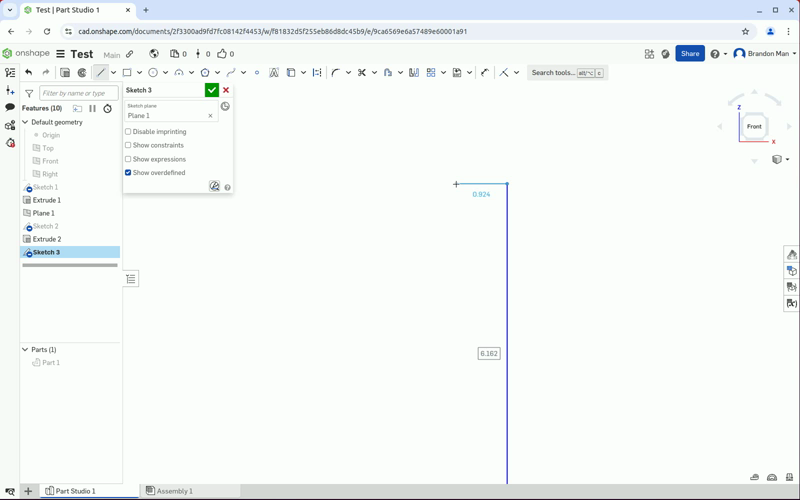
scroll(-6)
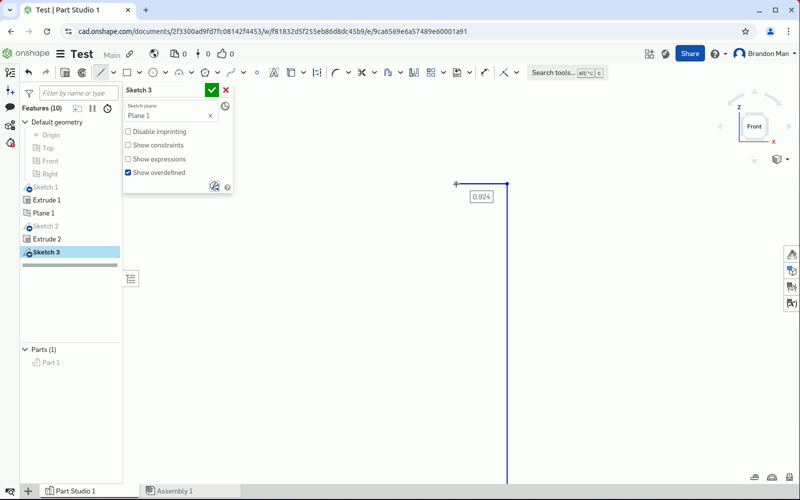
scroll(-6)
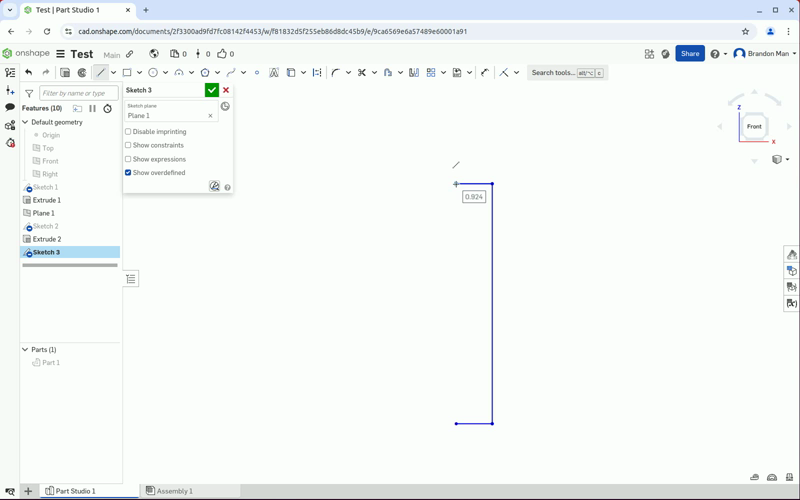
scroll(-6)
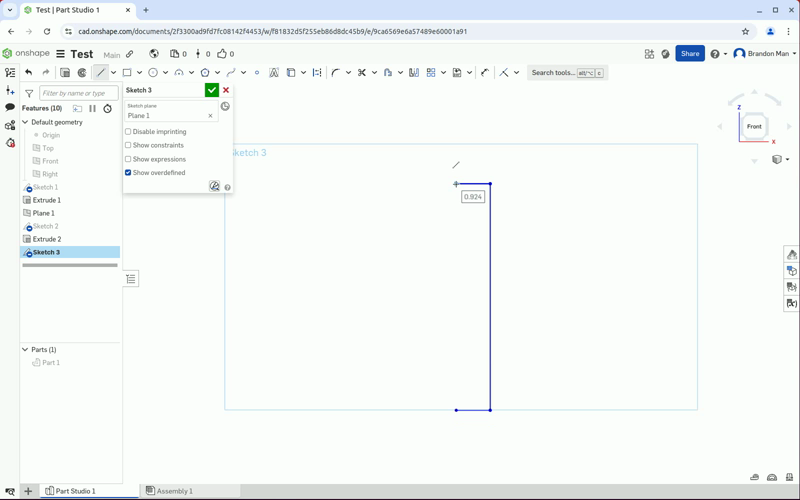
scroll(-6)
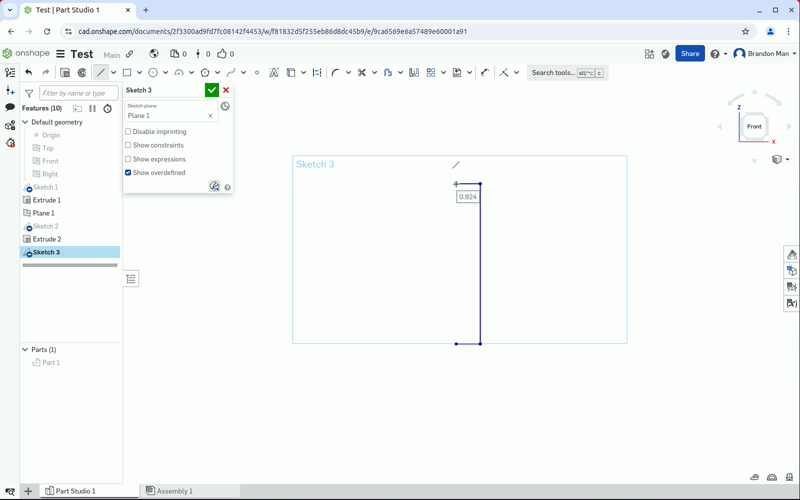
scroll(-6)
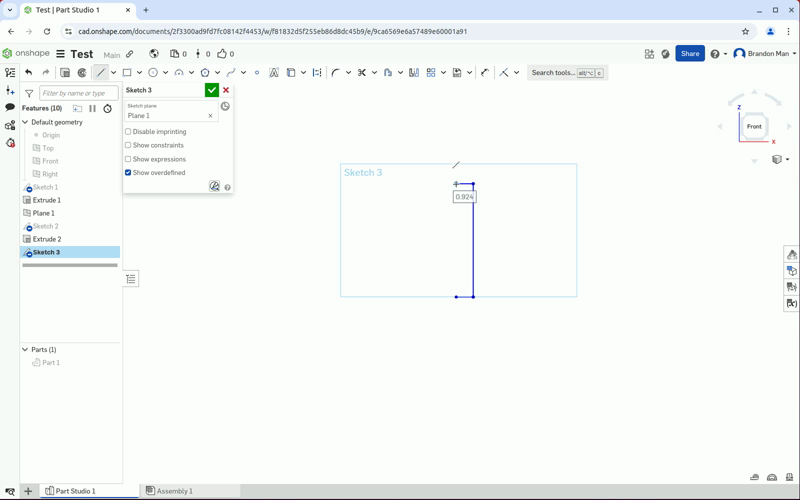
scroll(-6)
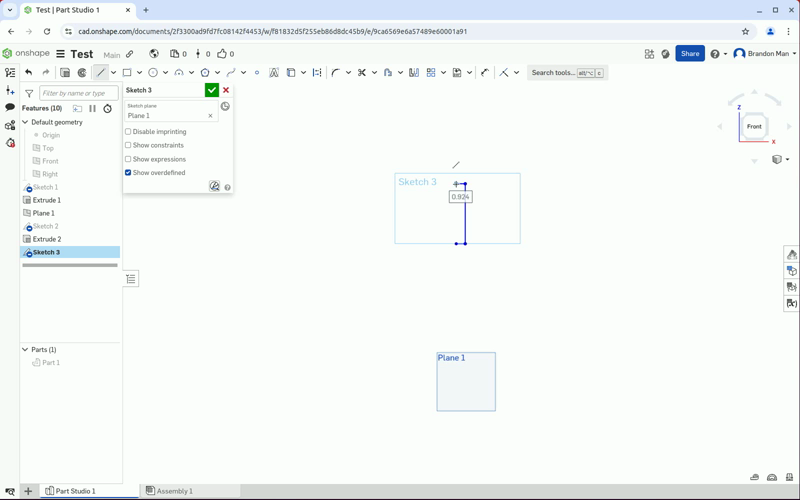
scroll(-6)
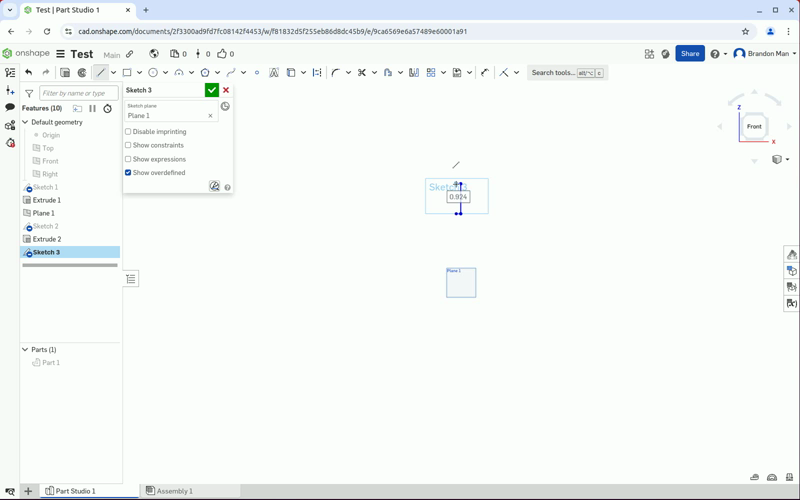
key_up(shift)
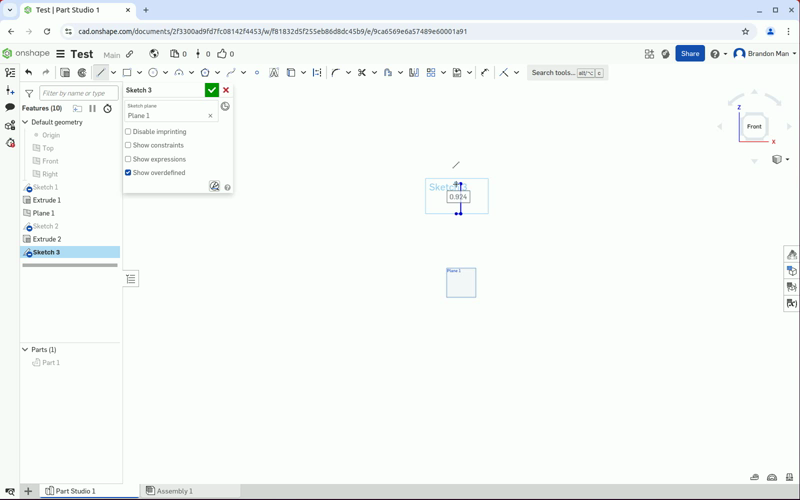
mouse_move(486, 183)
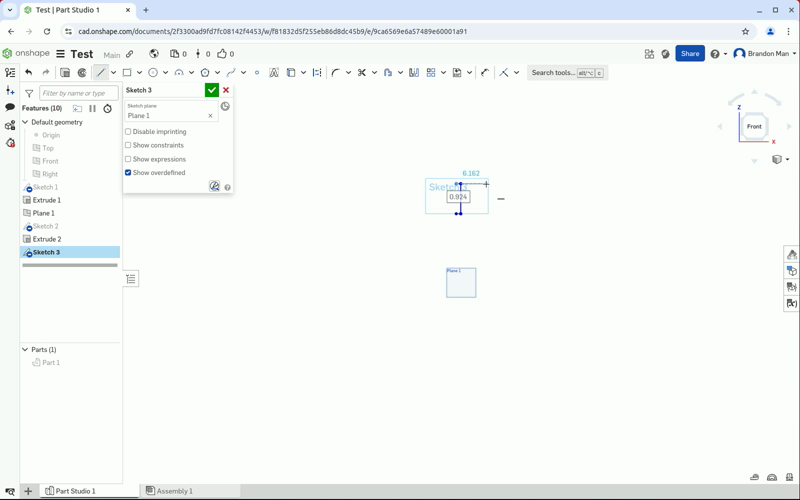
key_down(shift)
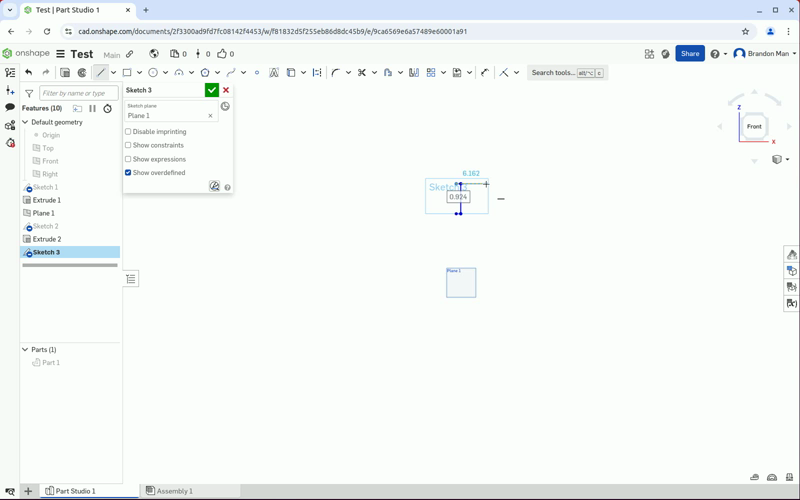
mouse_move(456, 213)
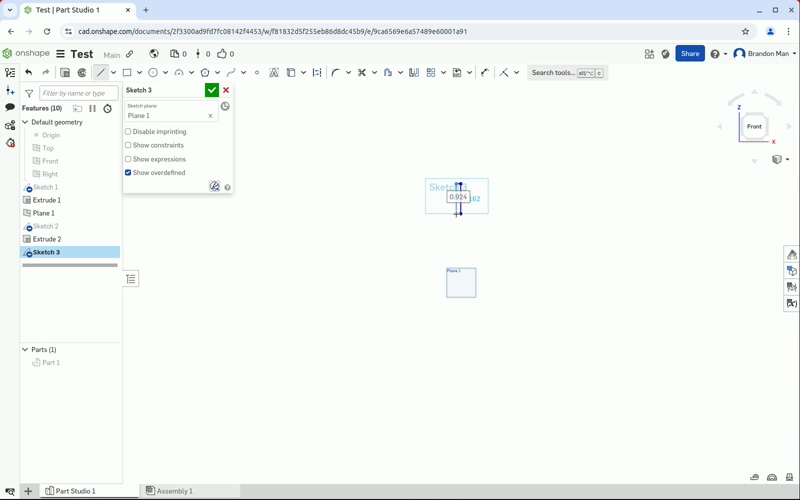
key_up(shift)
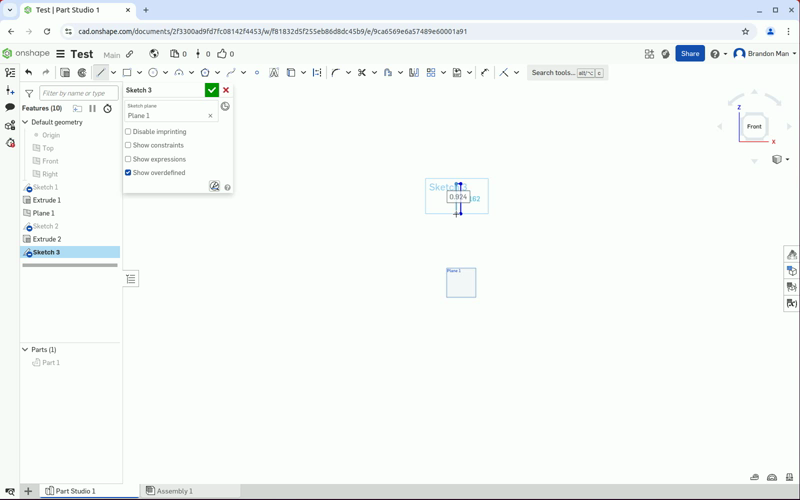
click(456, 213)
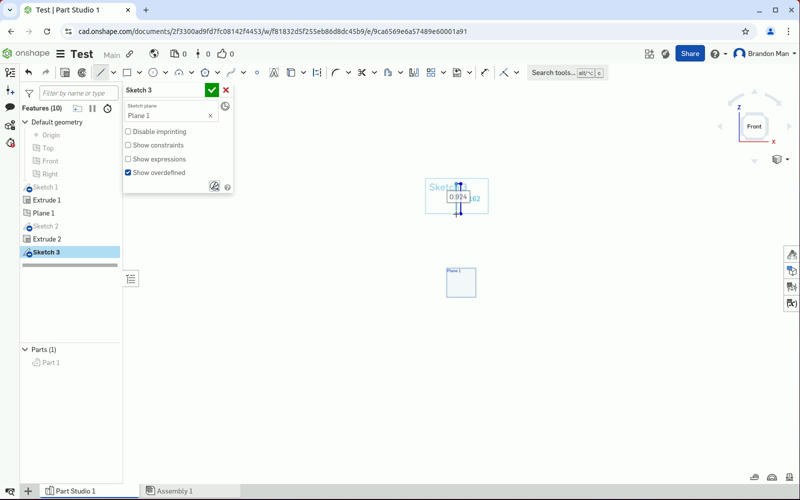
key(esc)
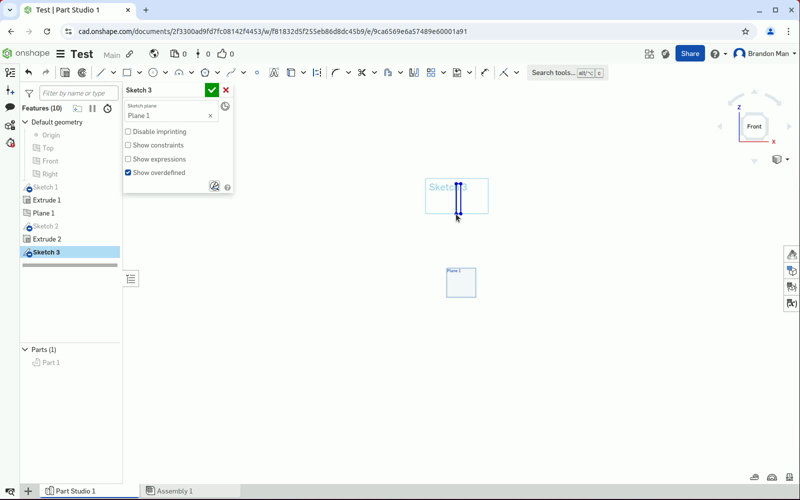
mouse_move(459, 209)
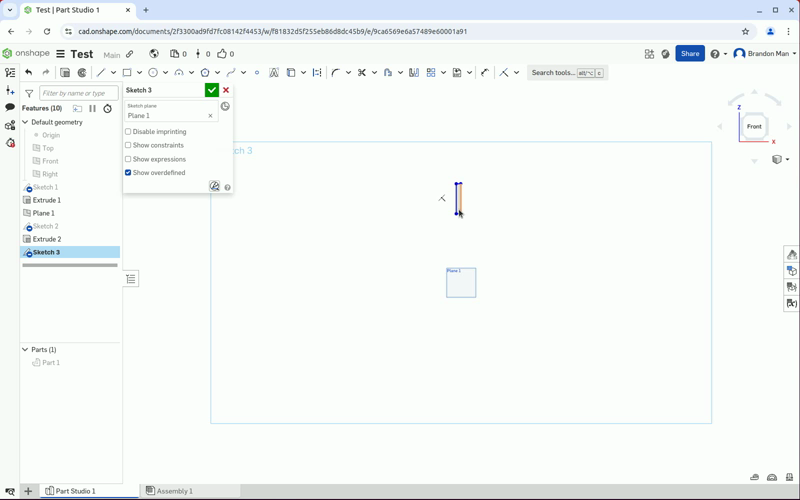
scroll(6)
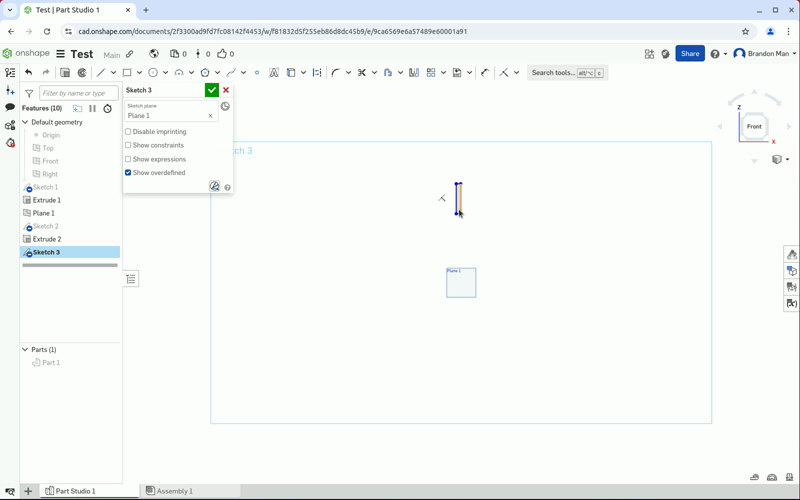
scroll(6)
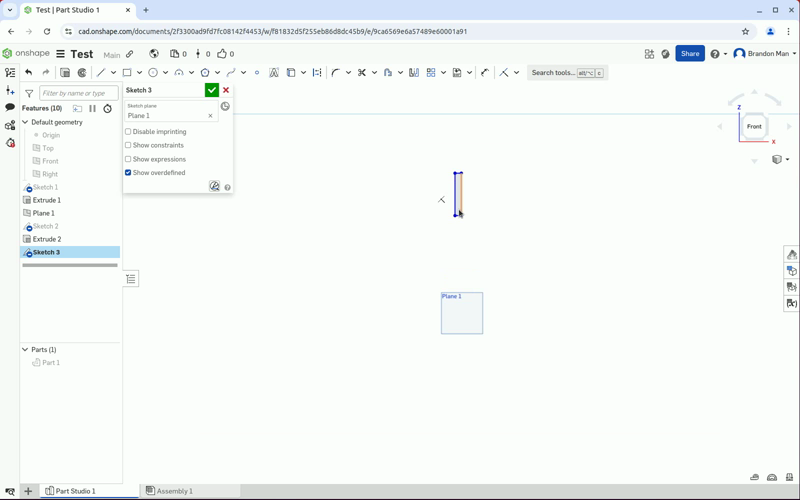
scroll(6)
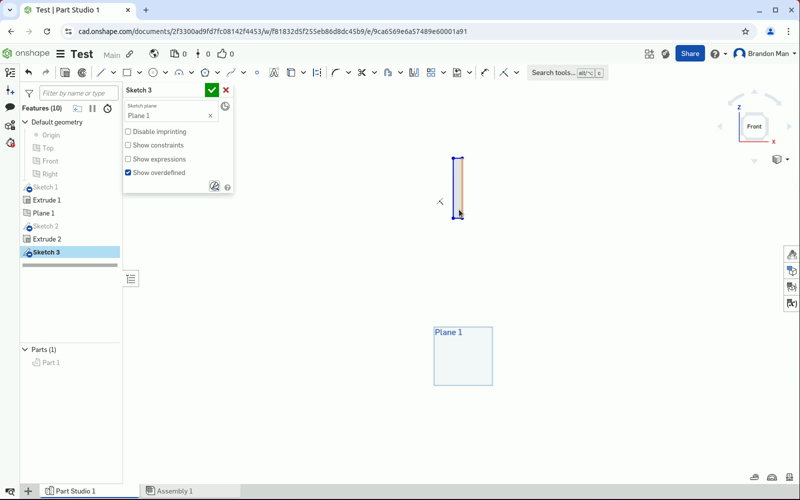
scroll(6)
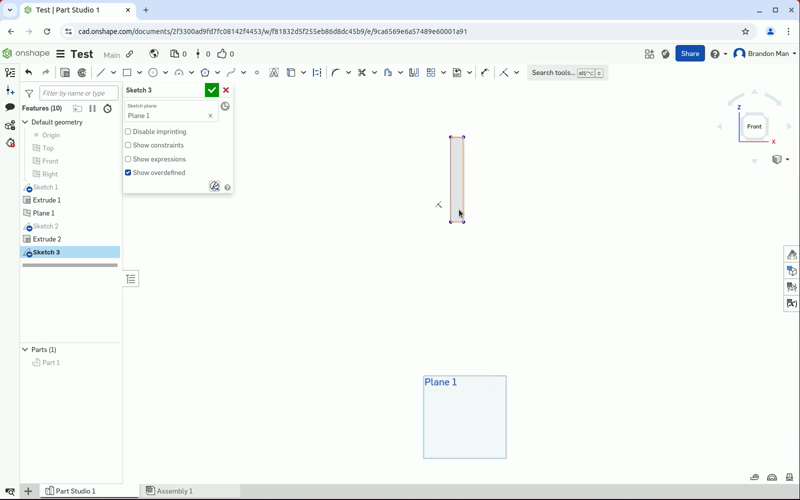
scroll(6)
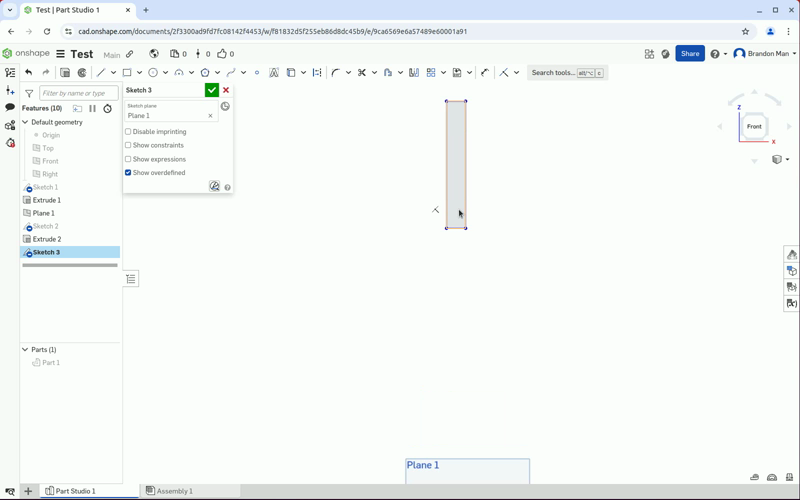
scroll(6)
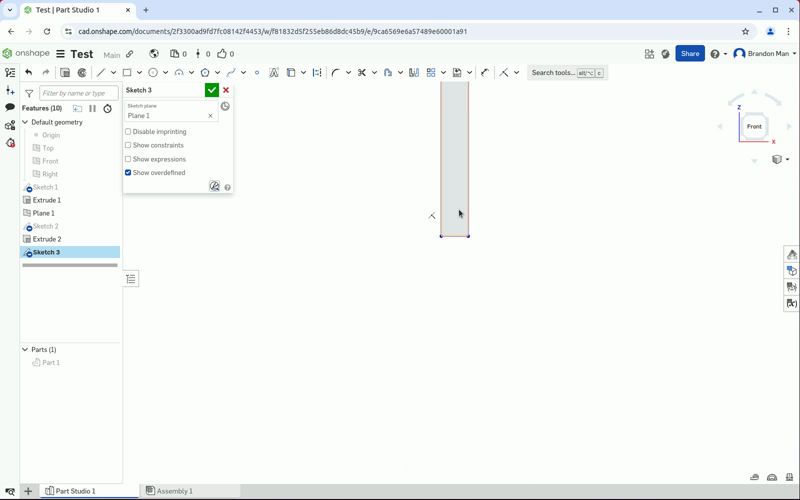
scroll(6)
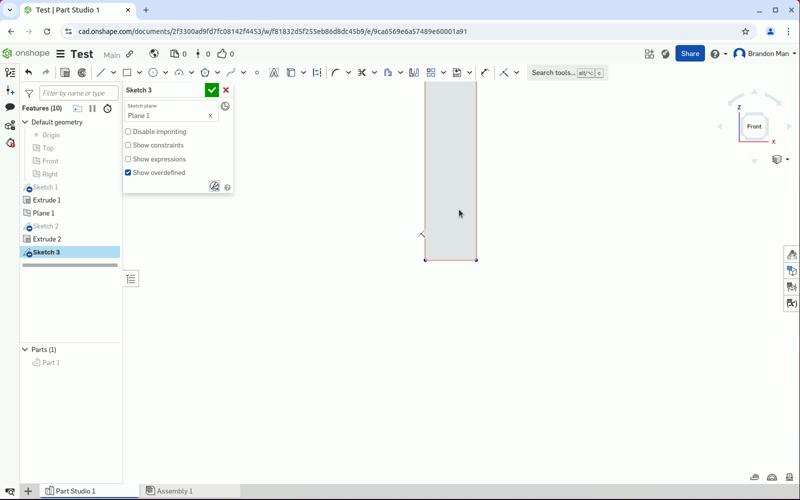
click(459, 209)
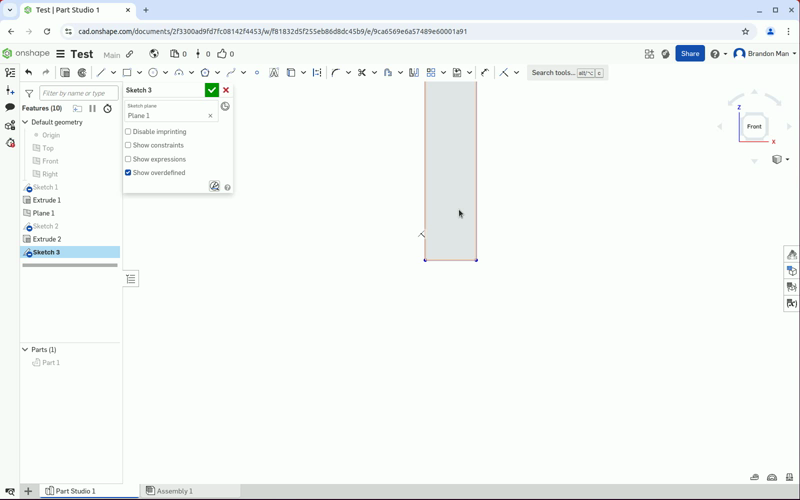
scroll(-6)
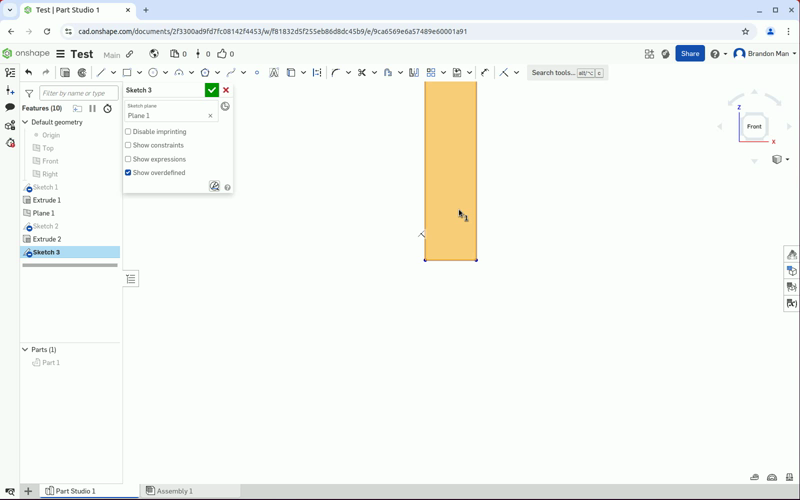
scroll(-6)
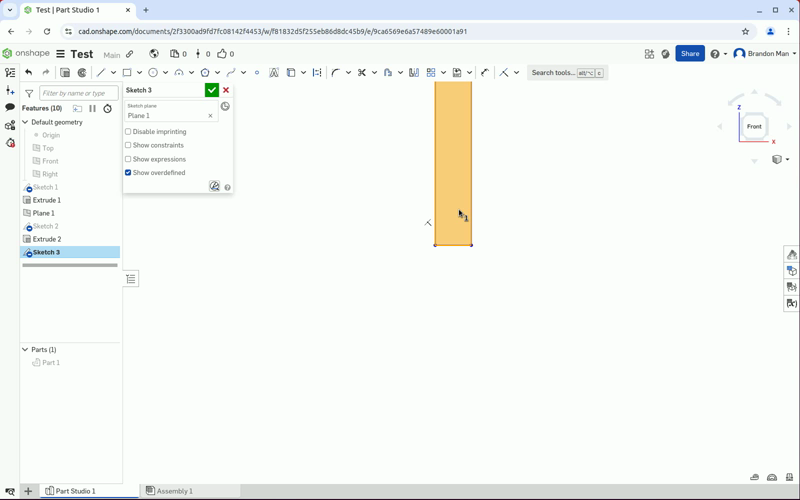
scroll(-6)
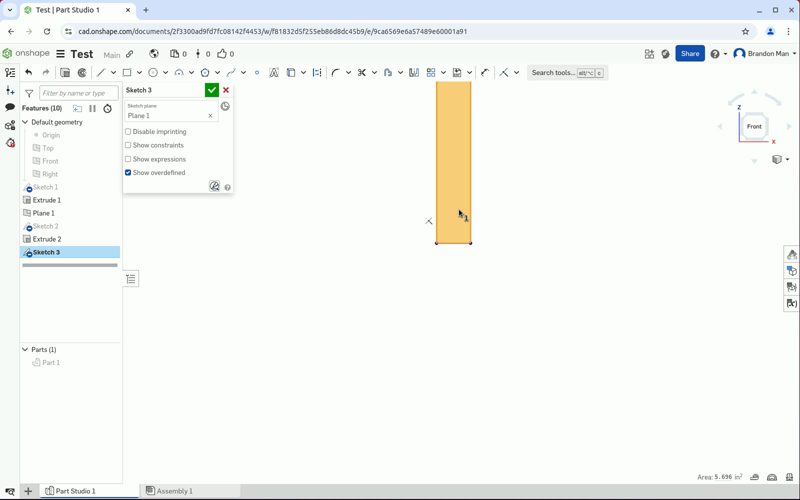
scroll(-6)
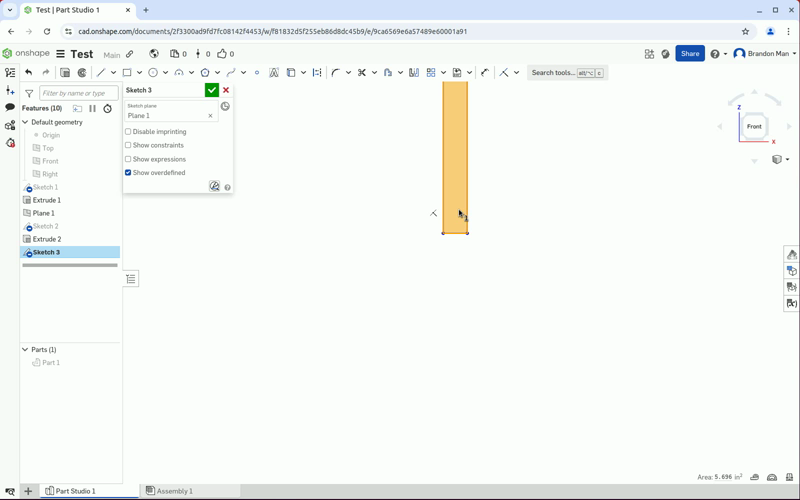
scroll(-6)
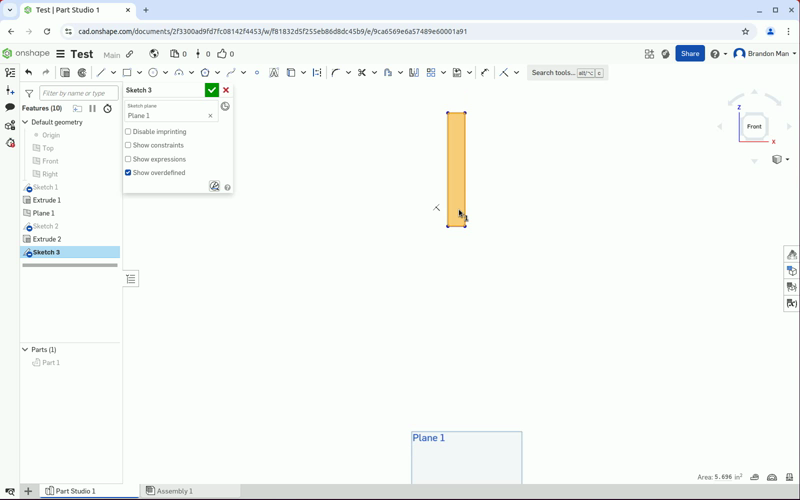
scroll(-6)
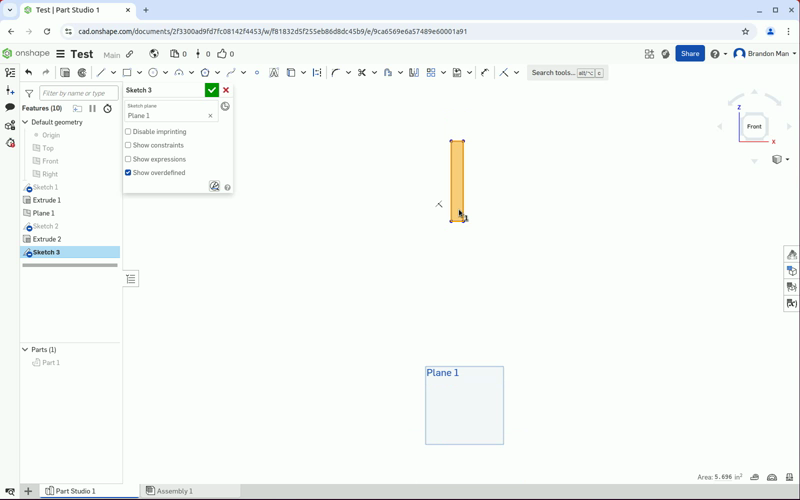
scroll(-6)
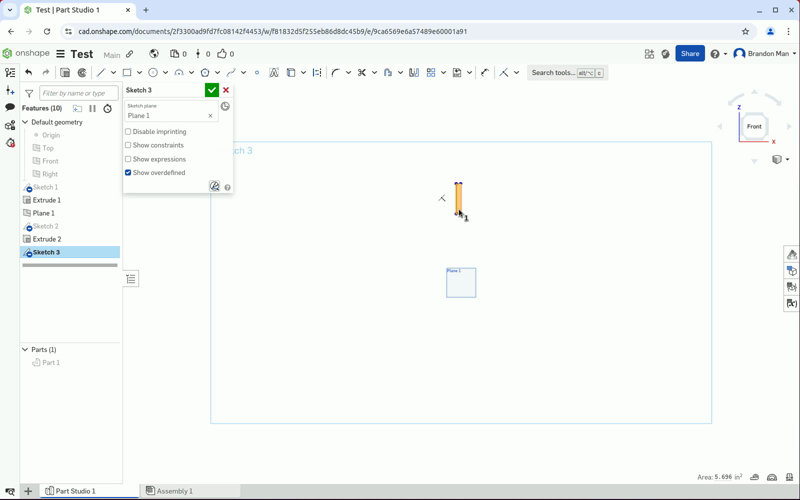
mouse_move(73, 352)
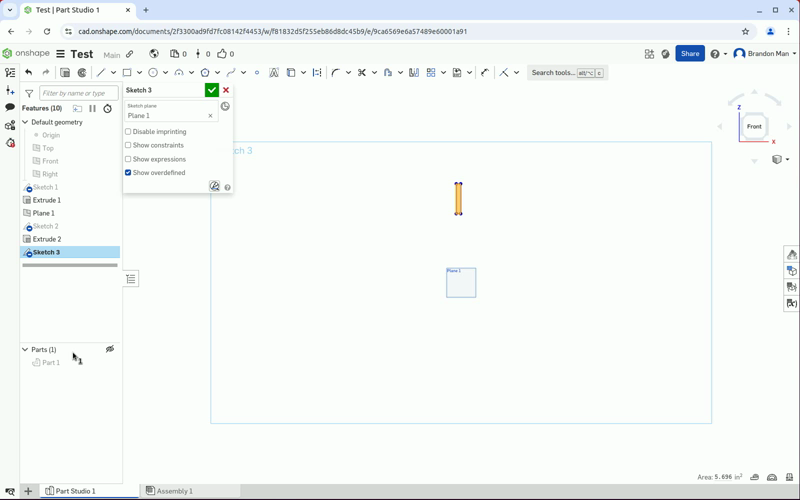
key(shift+y)
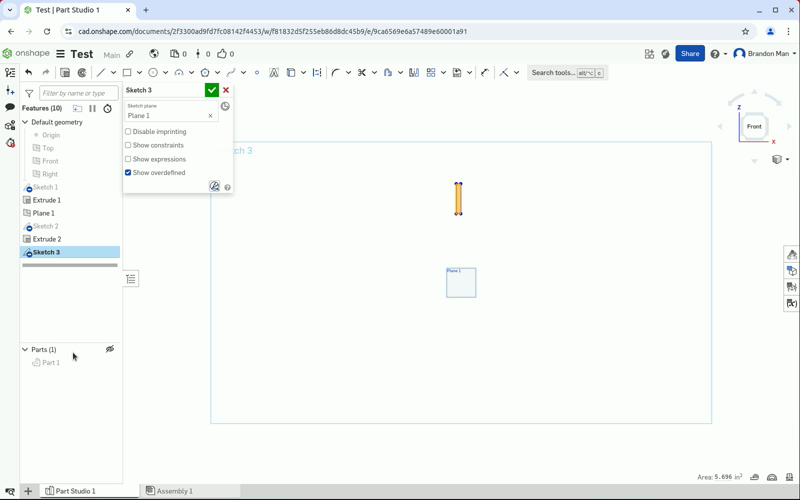
key(shift+e)
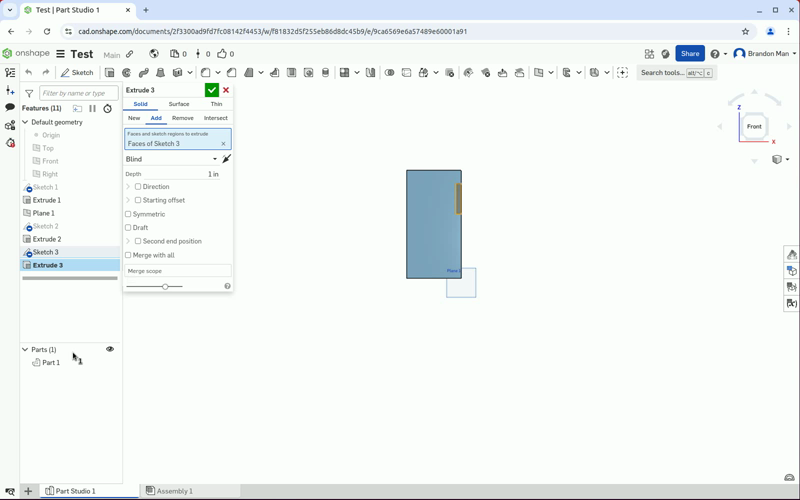
mouse_move(143, 106)
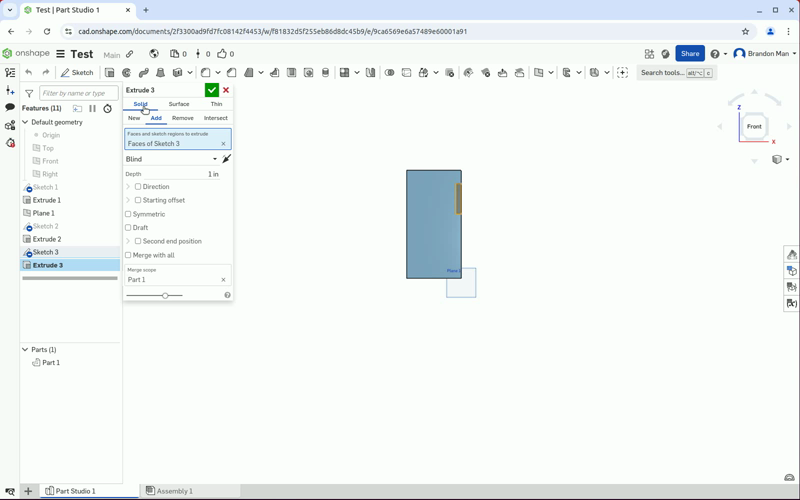
click(143, 106)
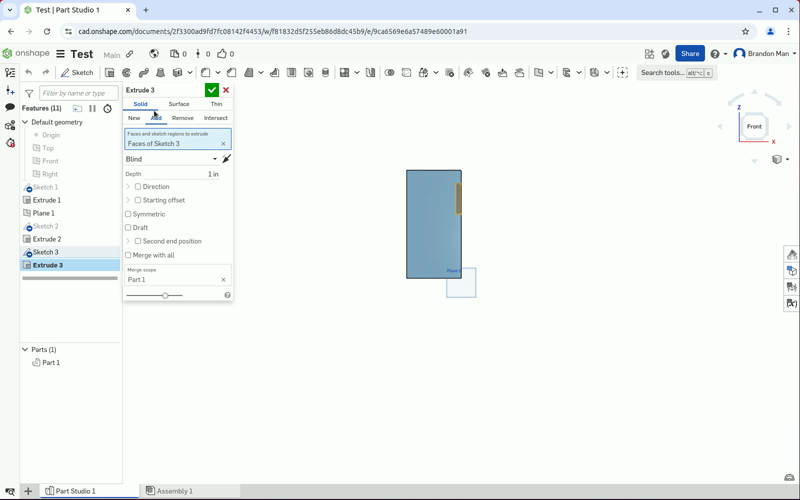
mouse_move(186, 120)
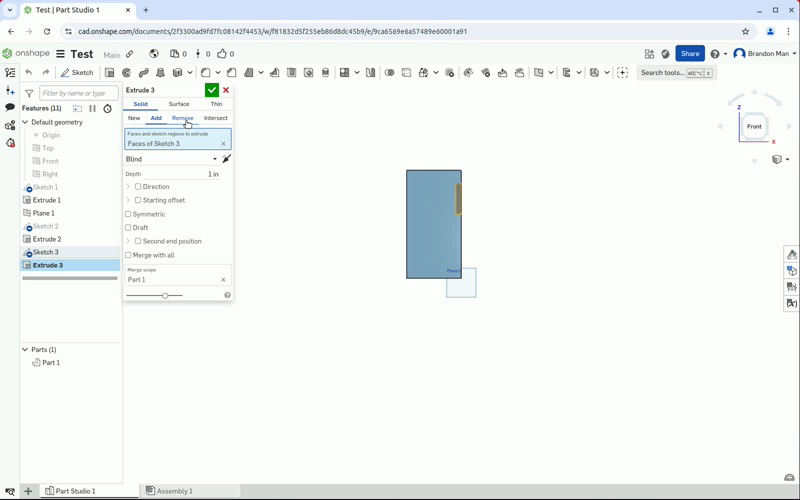
click(186, 120)
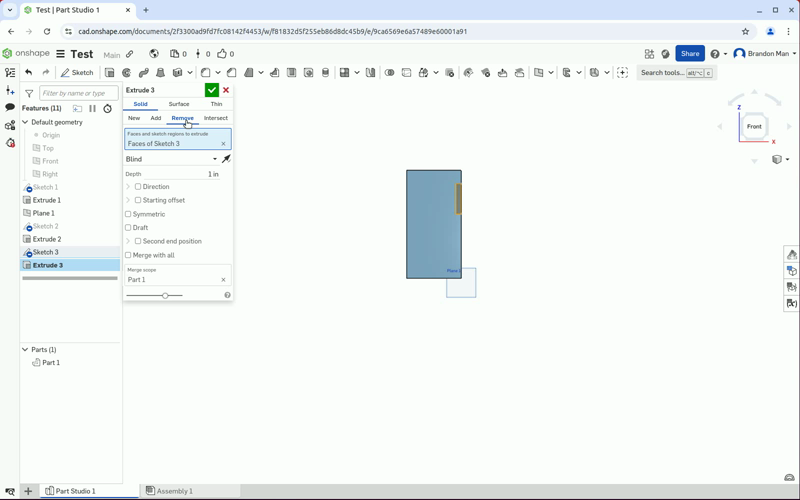
key(tab, 4)
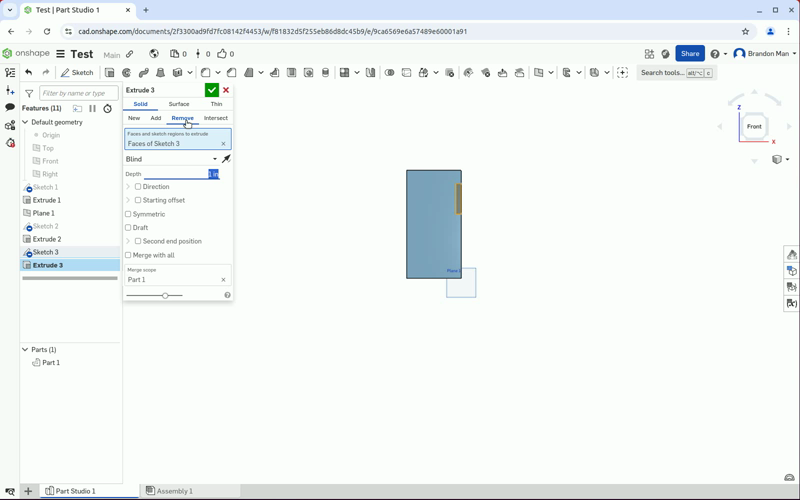
text(1.204)
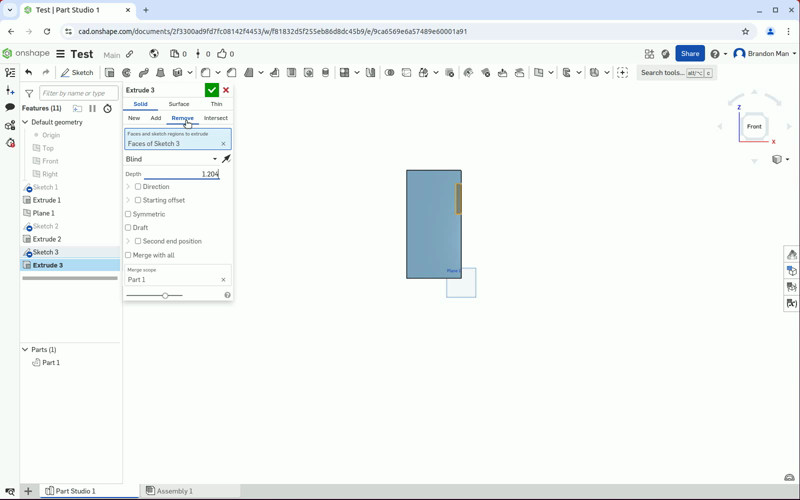
key(tab, 6)
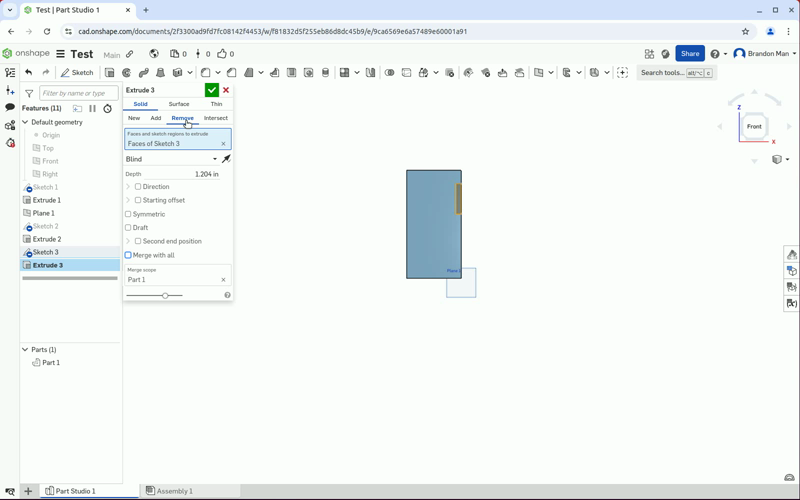
key(space)
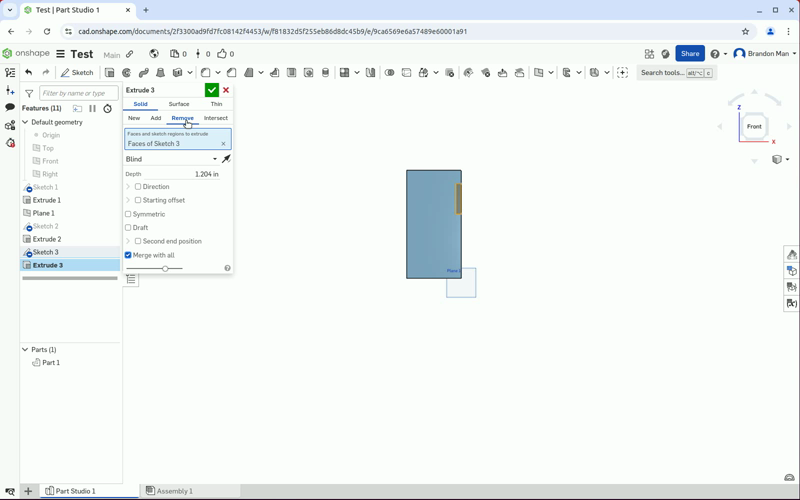
key(enter)
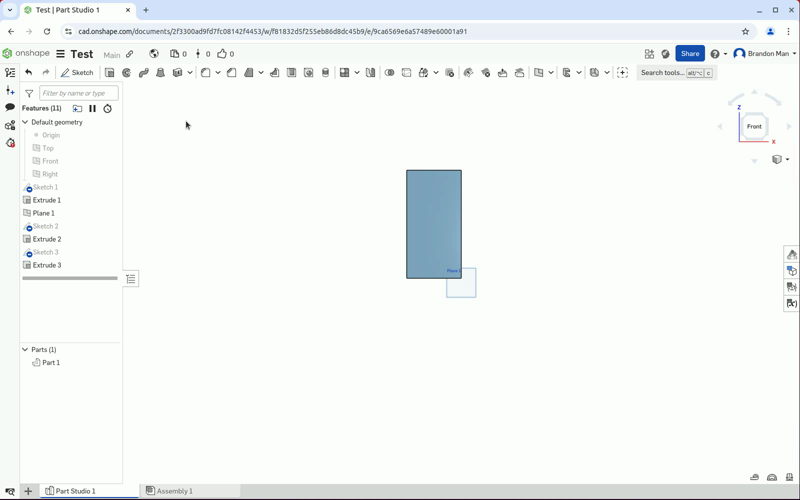
key(shift+h)
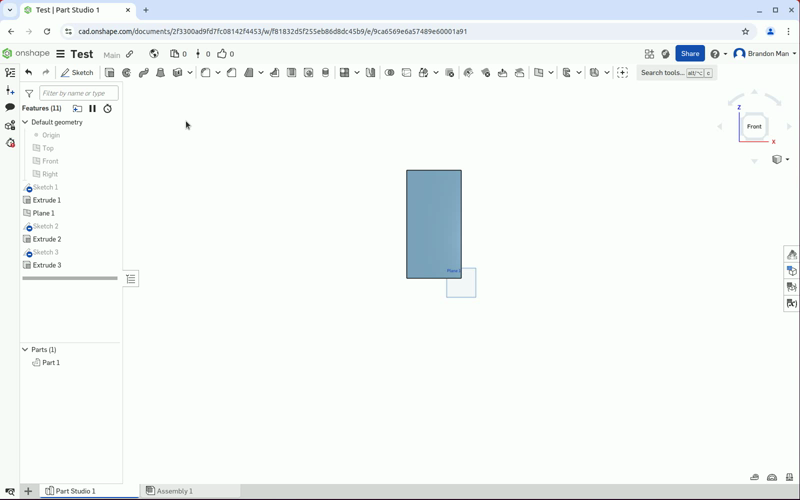
key(shift+h)
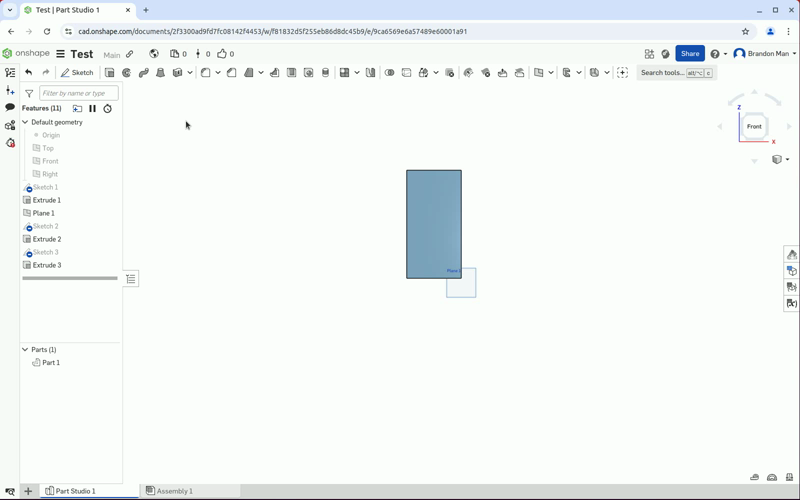
mouse_move(73, 189)
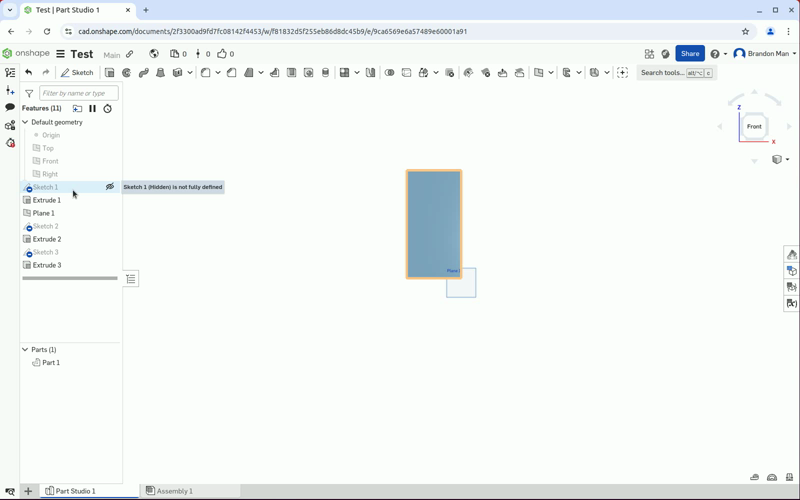
click(73, 189)
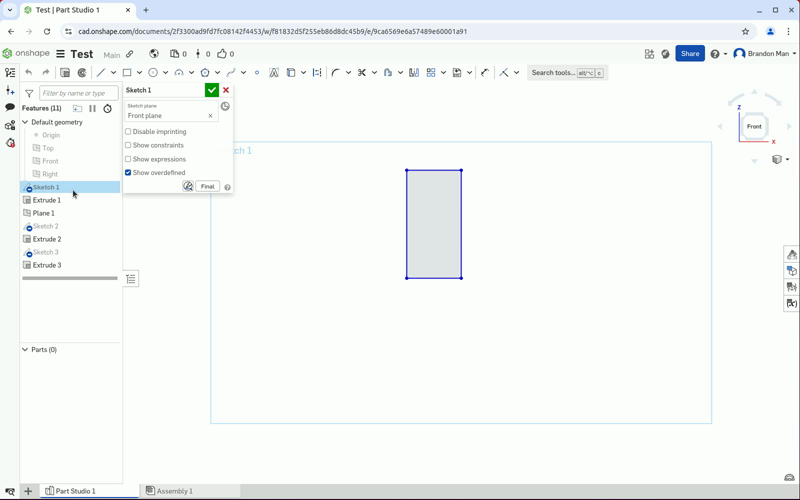
mouse_move(229, 92)
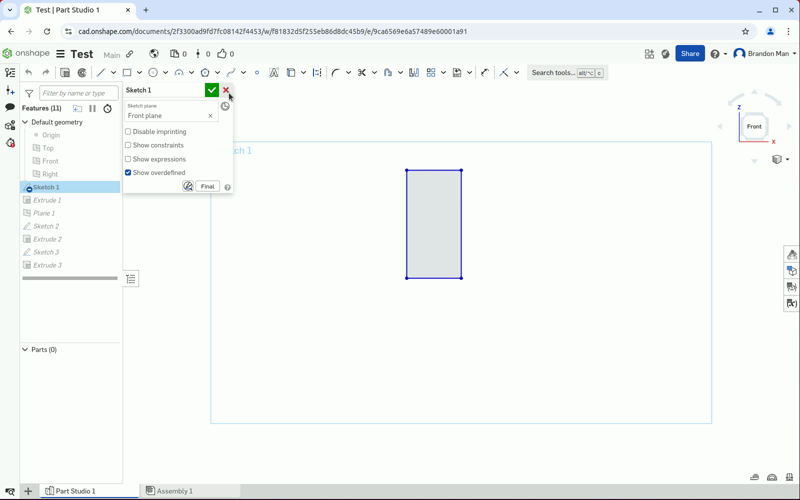
click(229, 92)
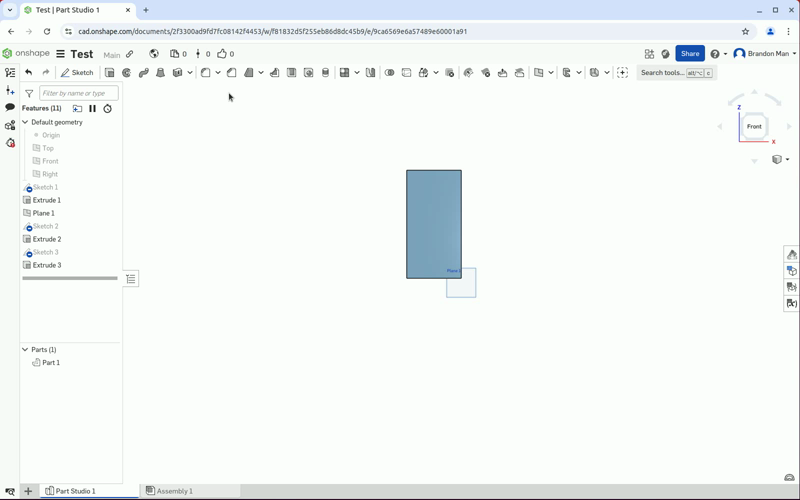
mouse_move(73, 352)
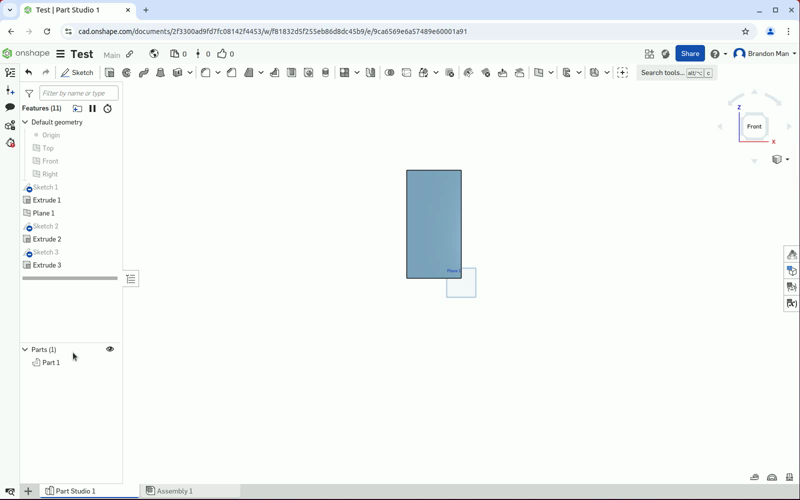
key(y)
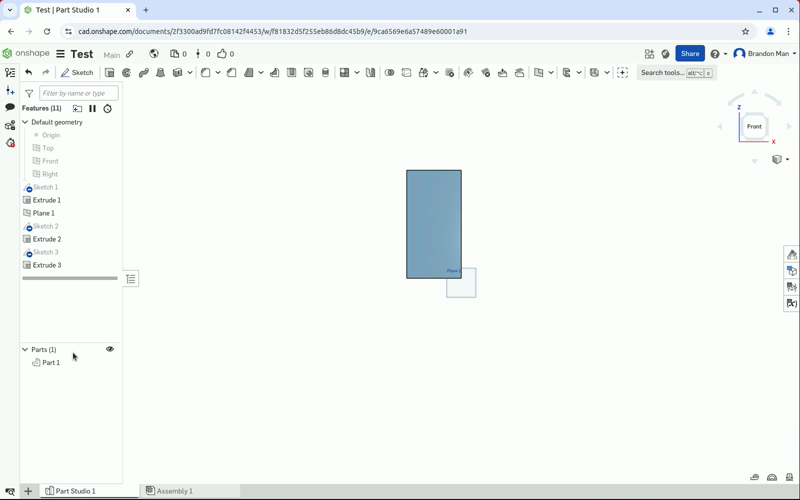
key(shift+p)
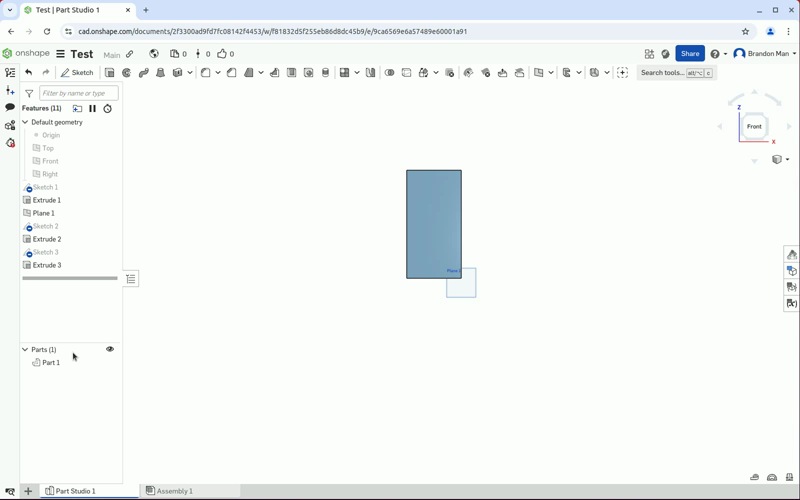
key(space)
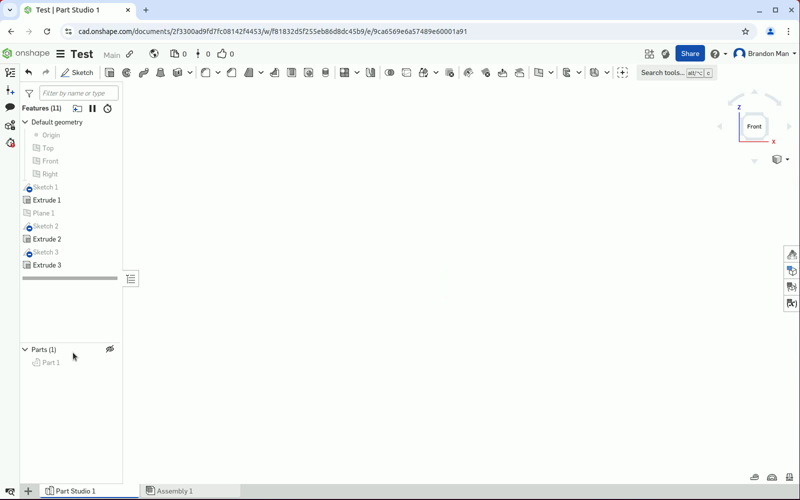
key_down(shift)
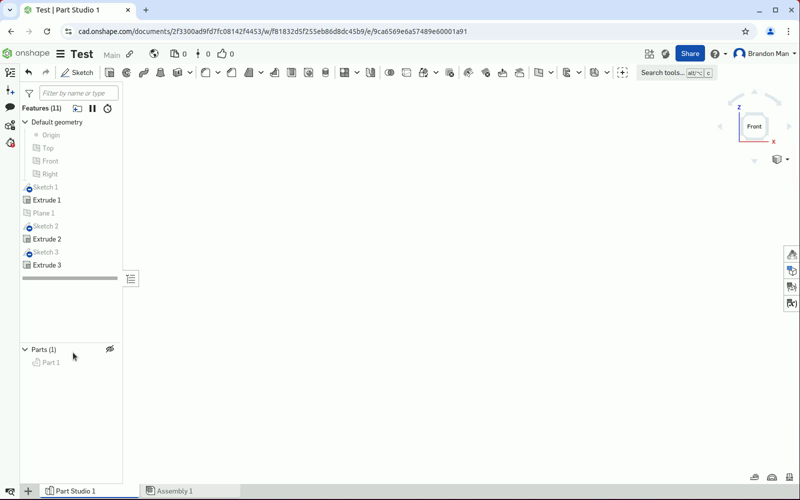
key(left)
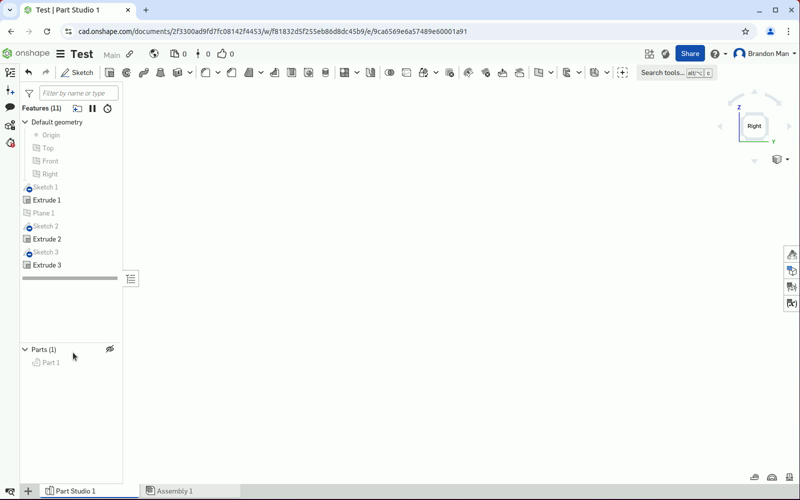
key_up(shift)
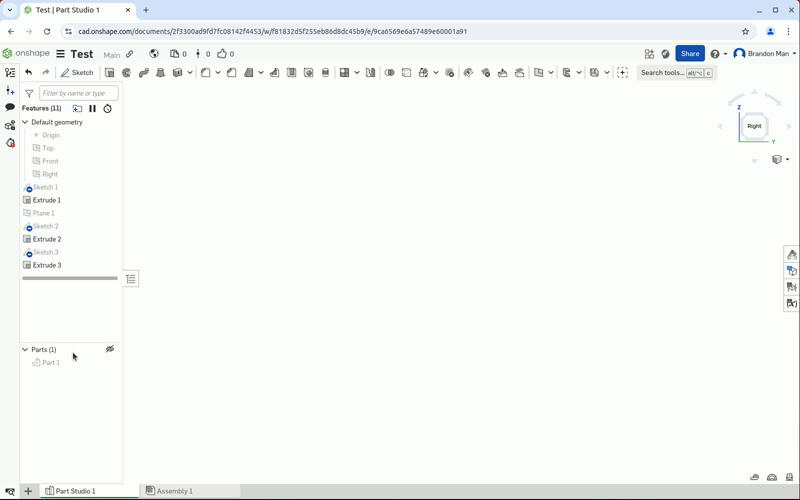
mouse_move(73, 352)
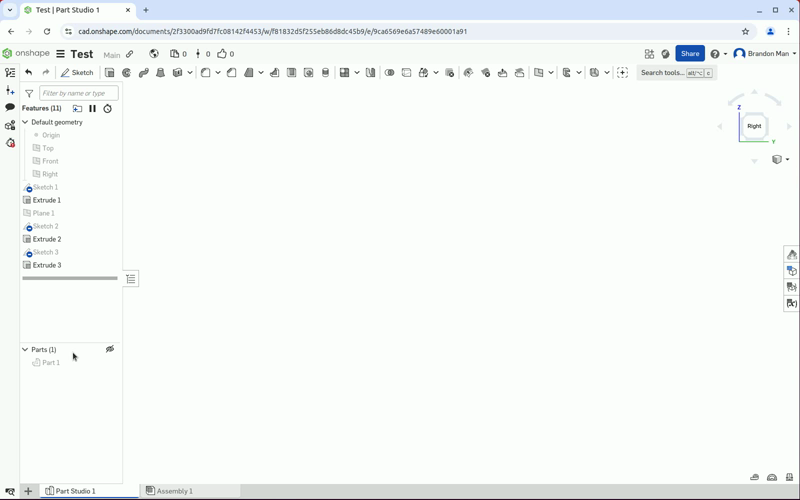
key(shift+y)
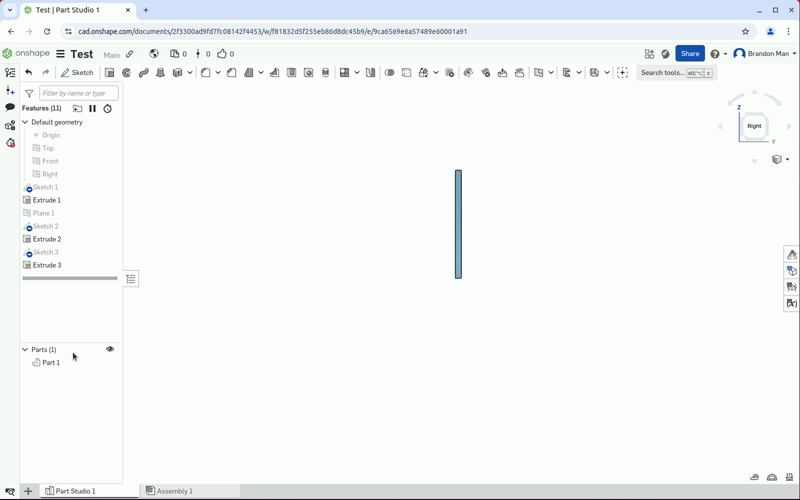
mouse_move(541, 75)
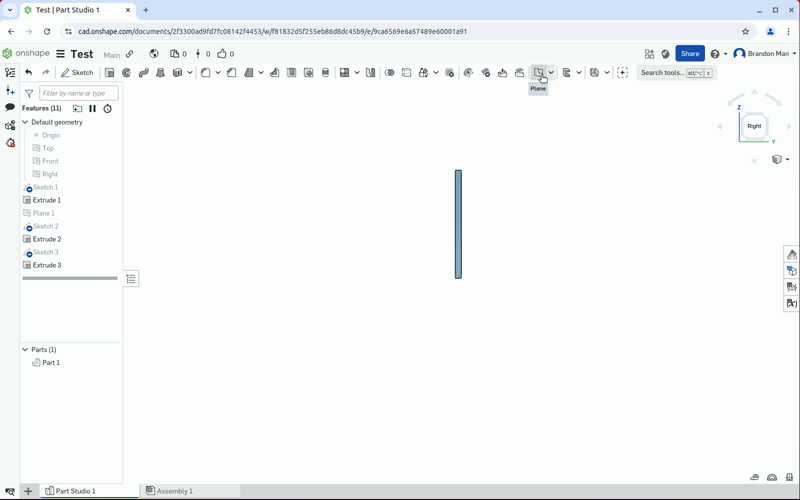
click(541, 75)
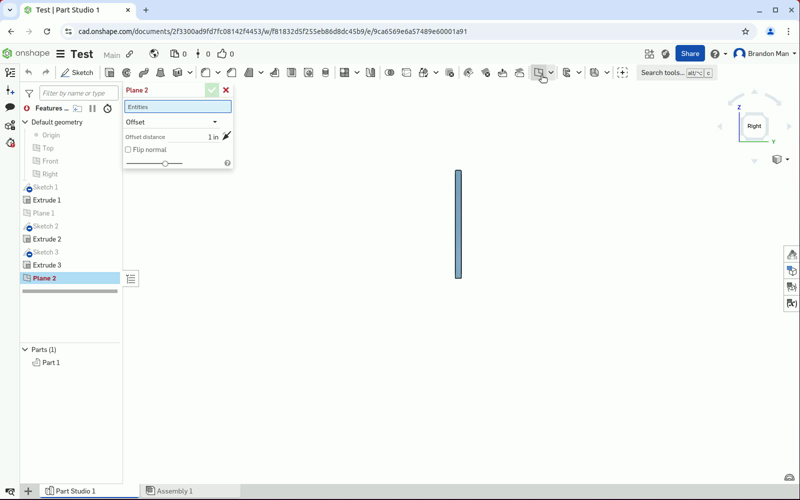
mouse_move(73, 176)
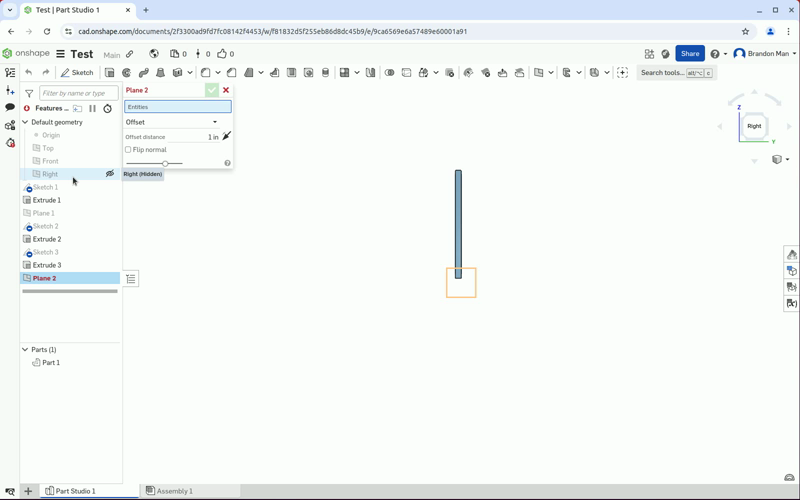
click(73, 176)
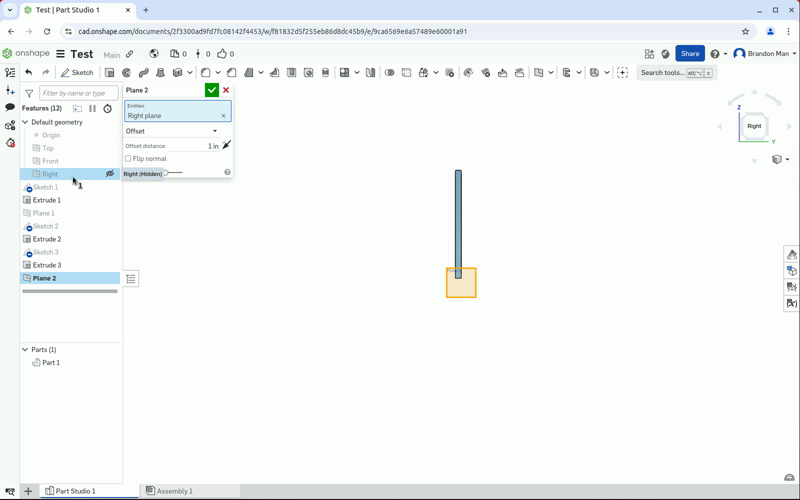
key(tab, 2)
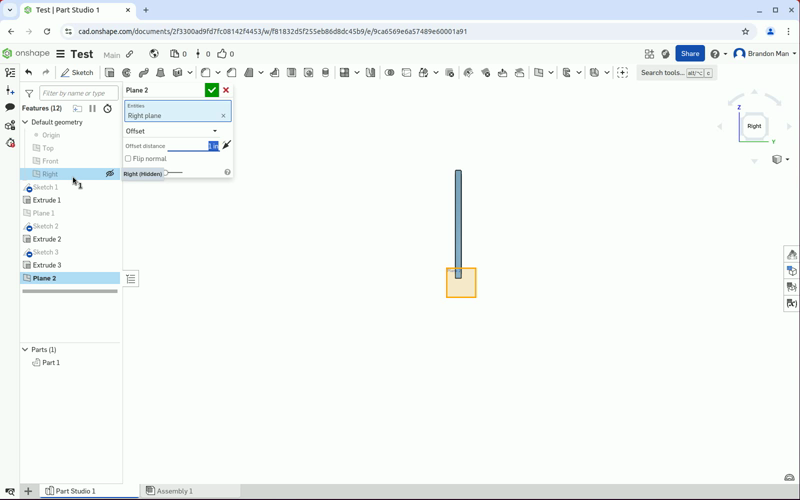
text(11.061)
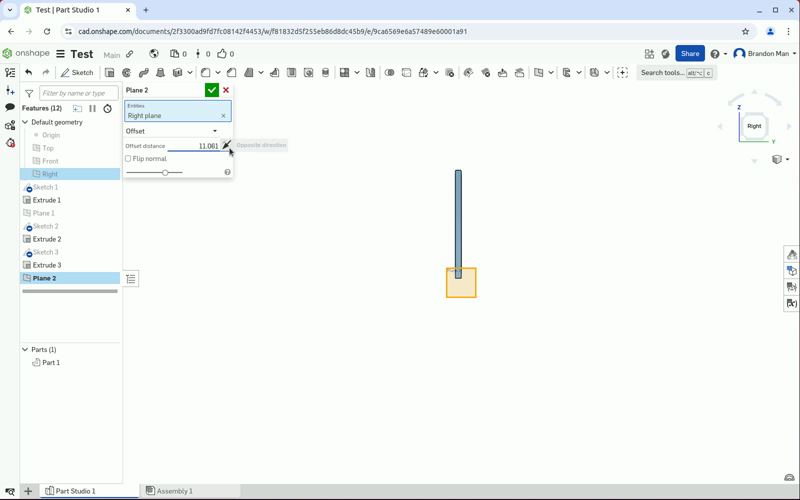
mouse_move(229, 147)
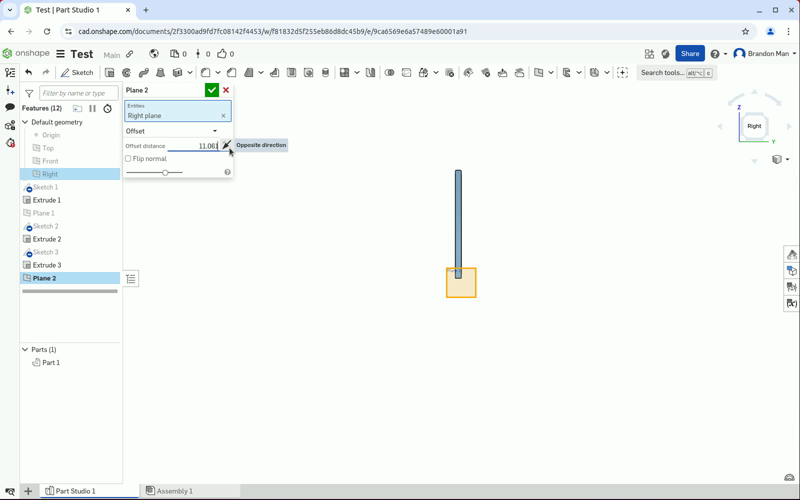
click(229, 147)
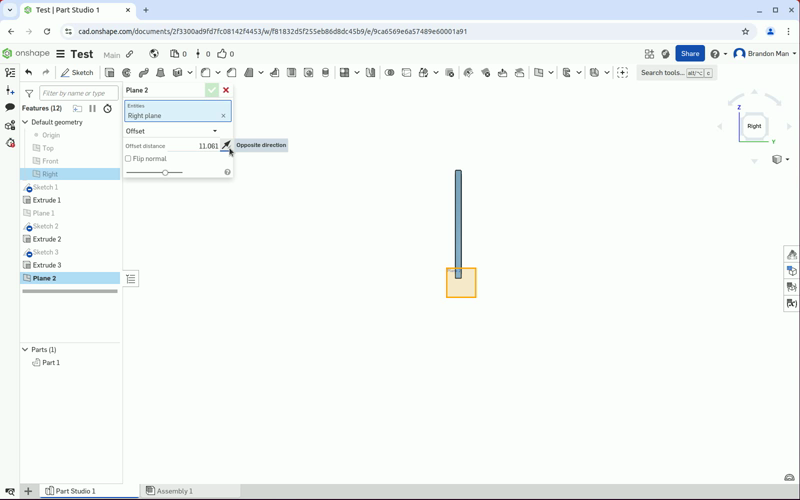
key(enter, 2)
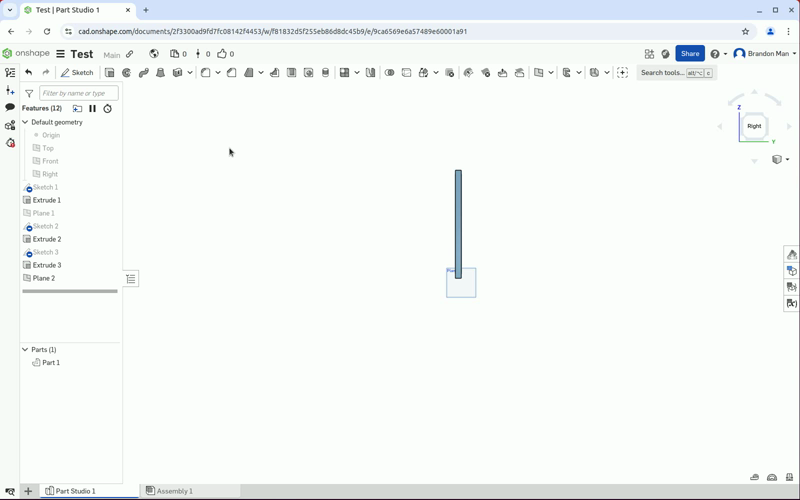
key(shift+s)
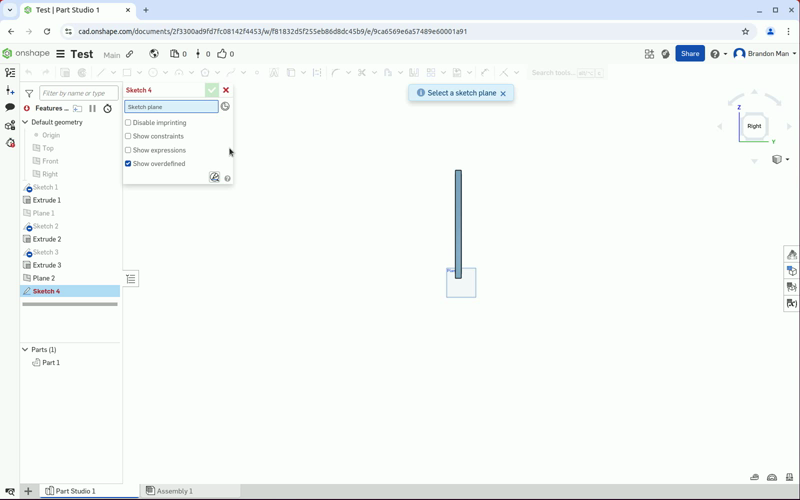
mouse_move(73, 280)
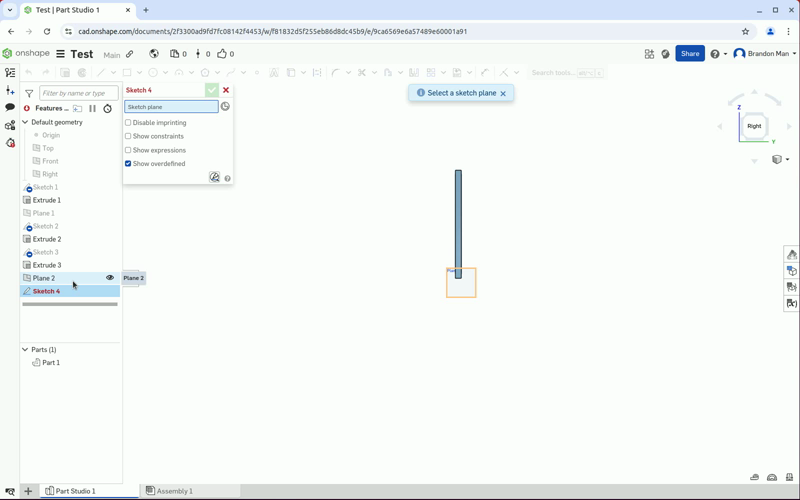
click(73, 280)
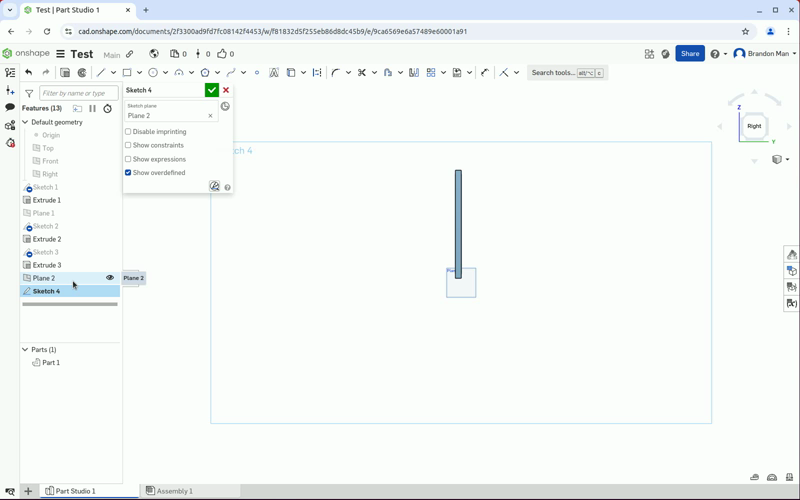
mouse_move(73, 352)
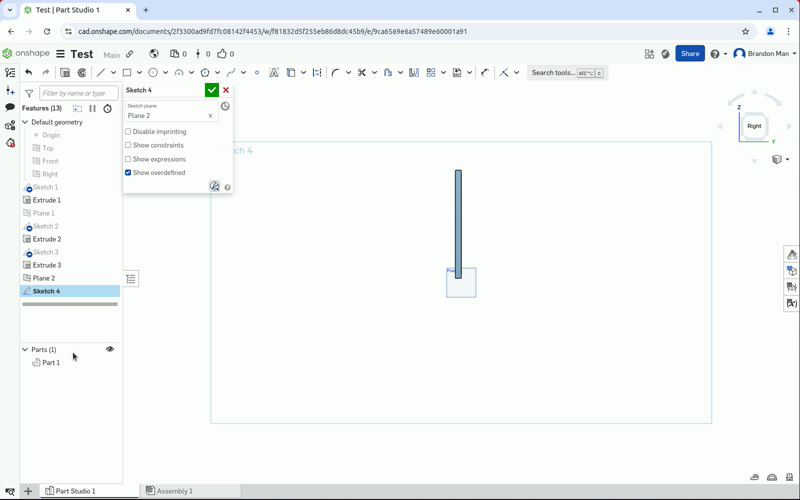
key(y)
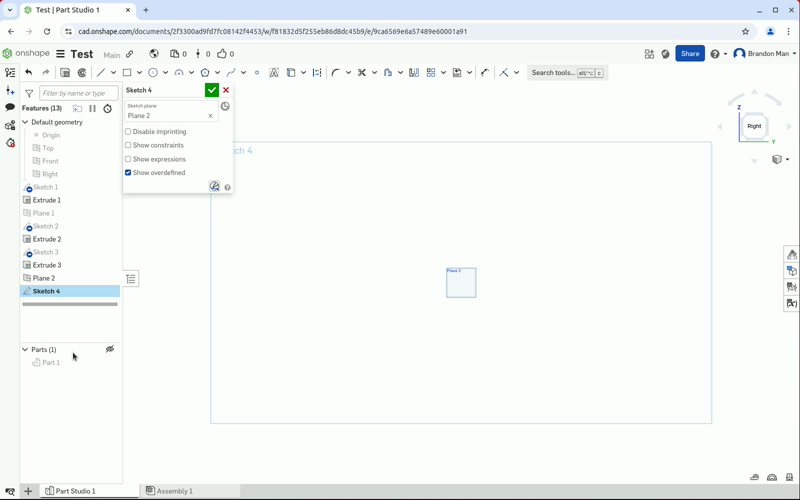
key(c)
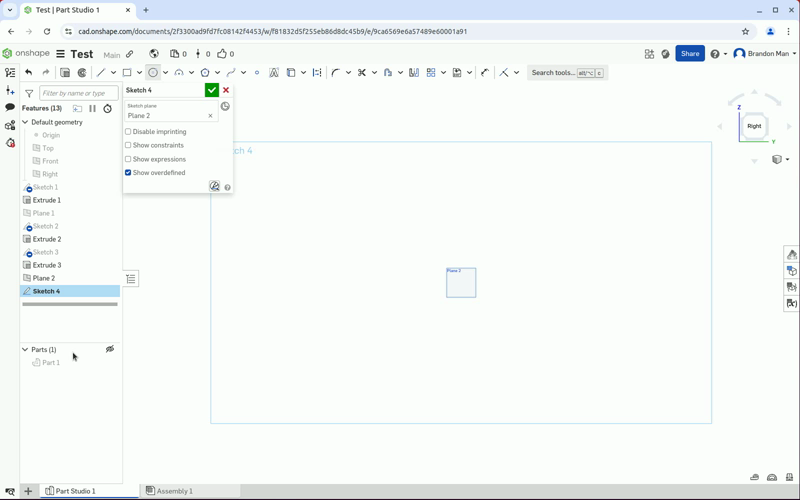
key_down(shift)
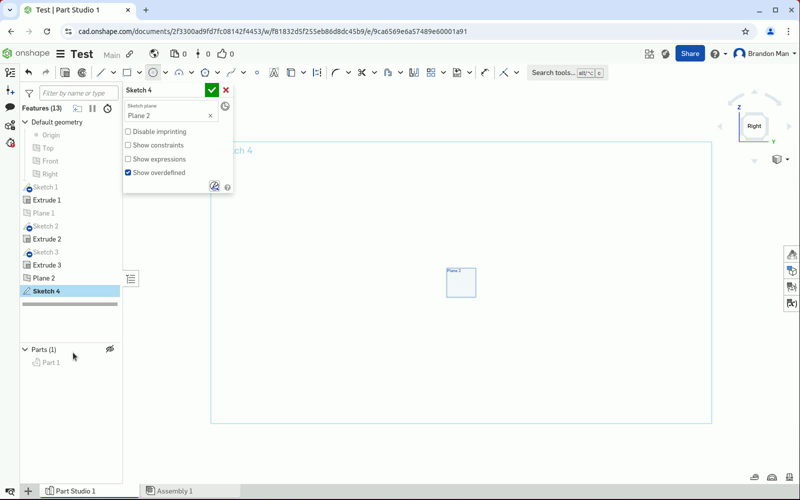
mouse_move(457, 226)
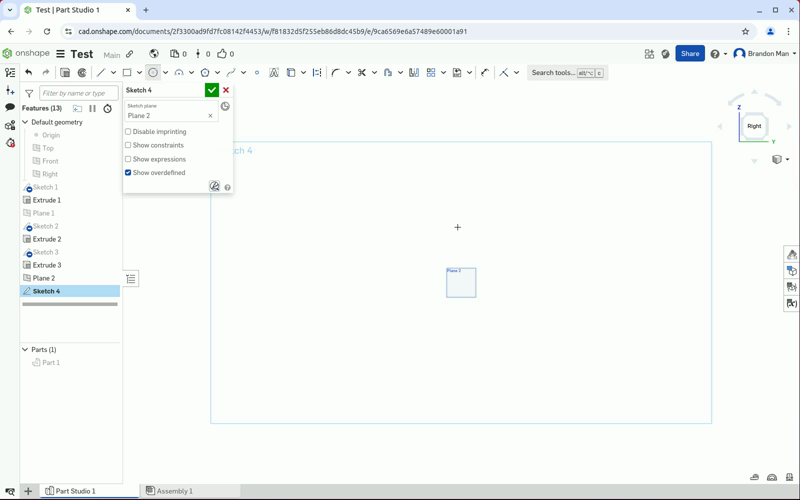
click(457, 226)
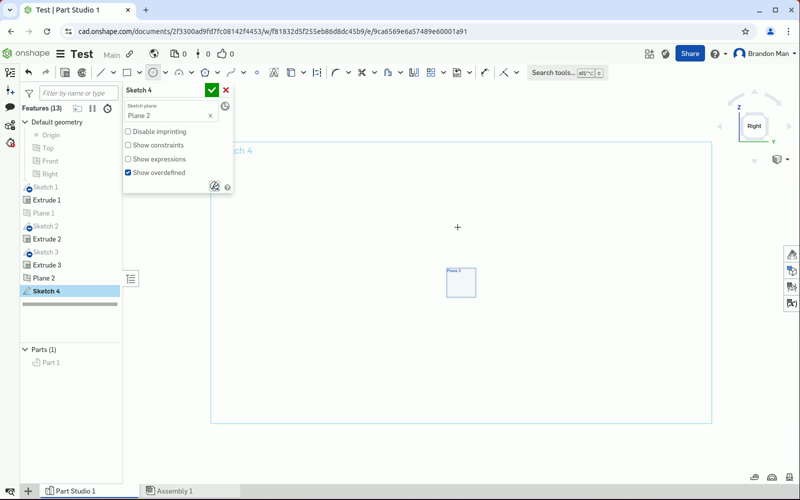
key_up(shift)
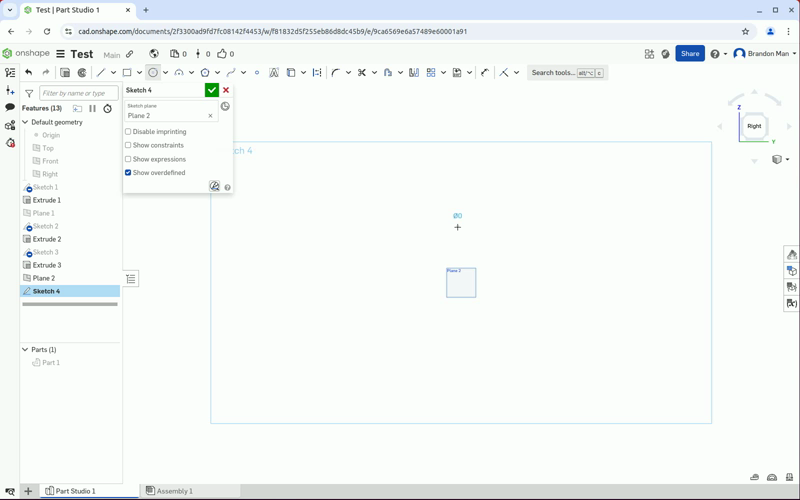
mouse_move(460, 226)
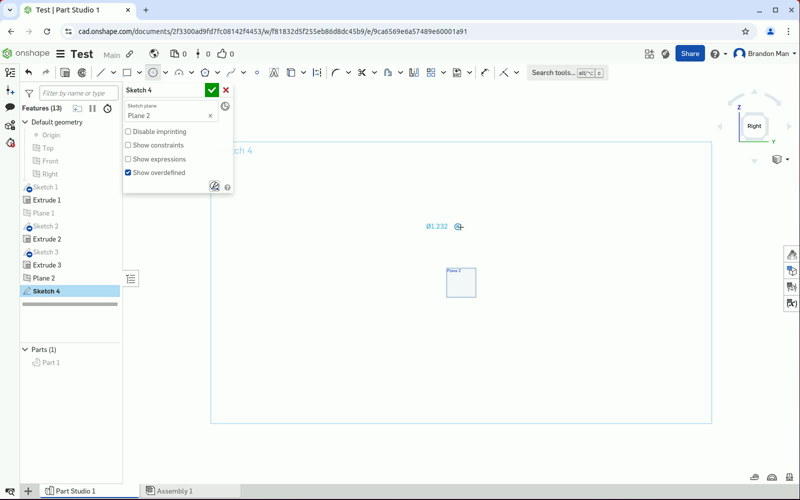
click(460, 226)
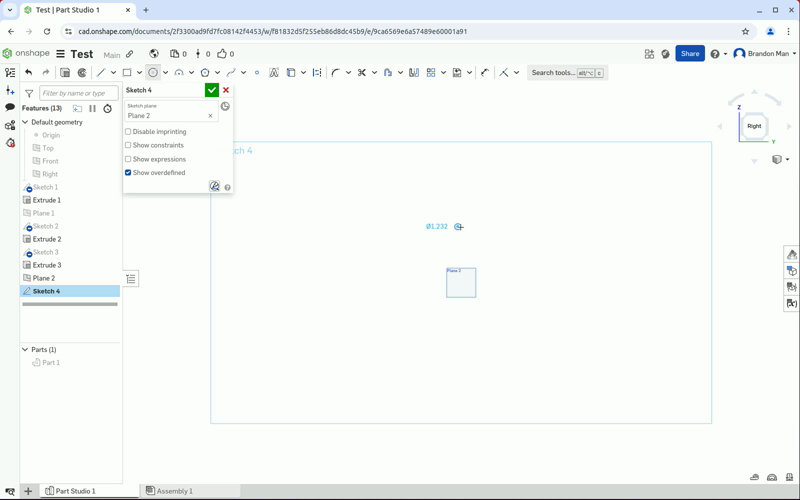
key(esc)
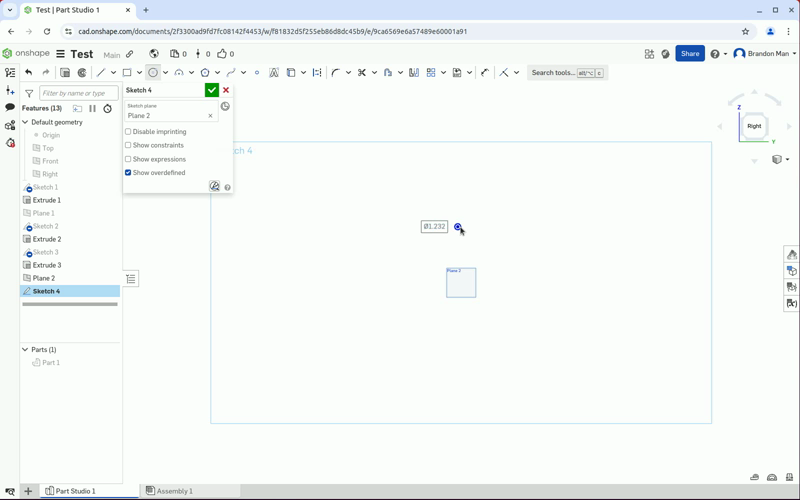
mouse_move(458, 227)
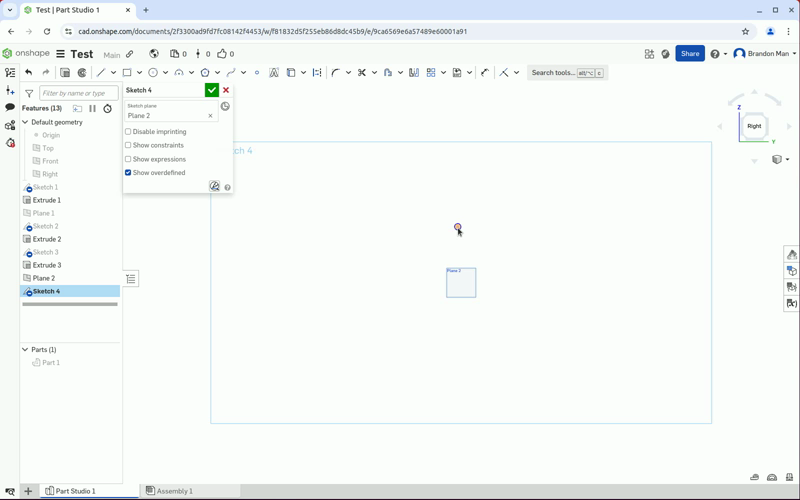
scroll(6)
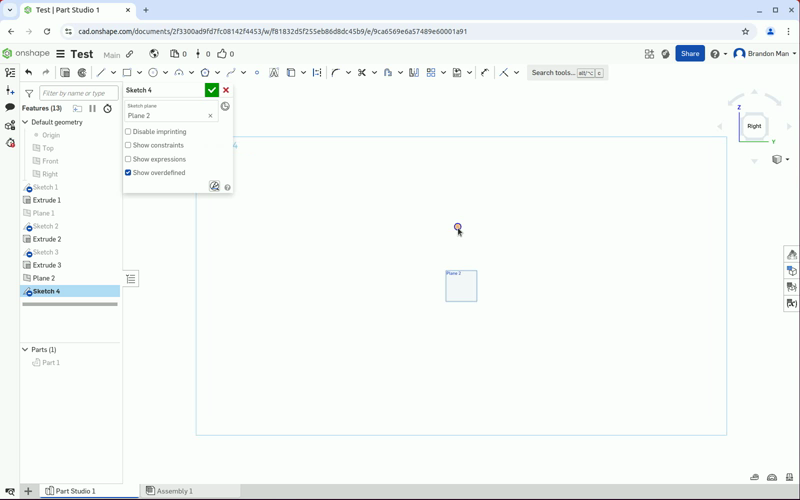
scroll(6)
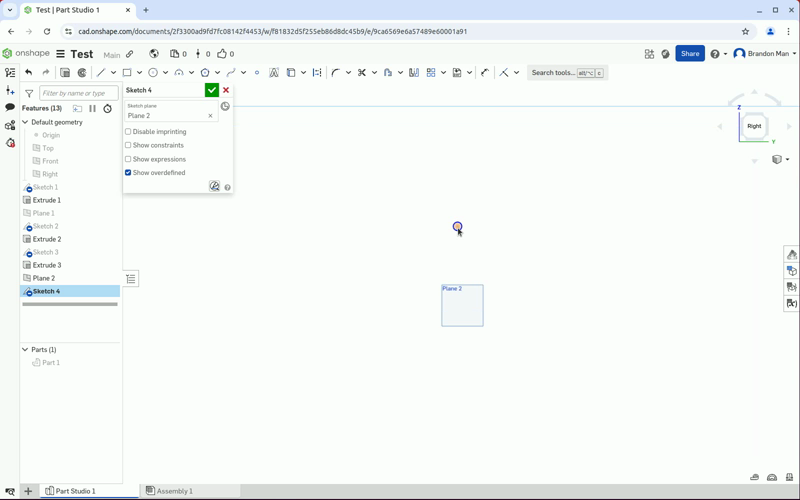
scroll(6)
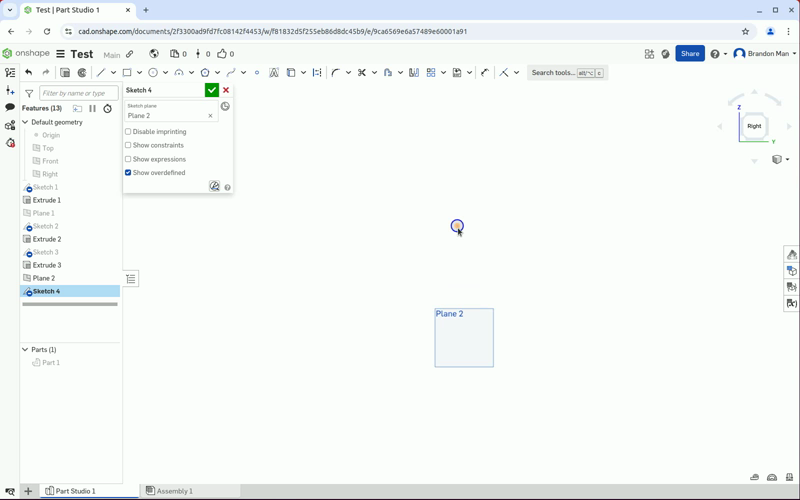
scroll(6)
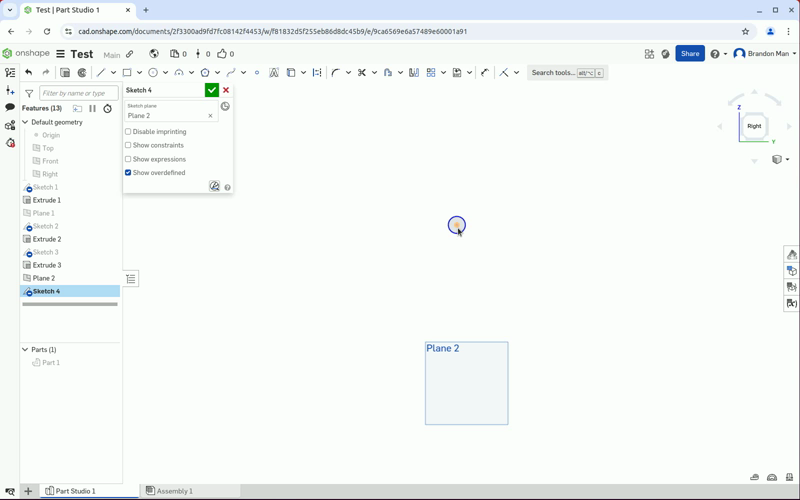
scroll(6)
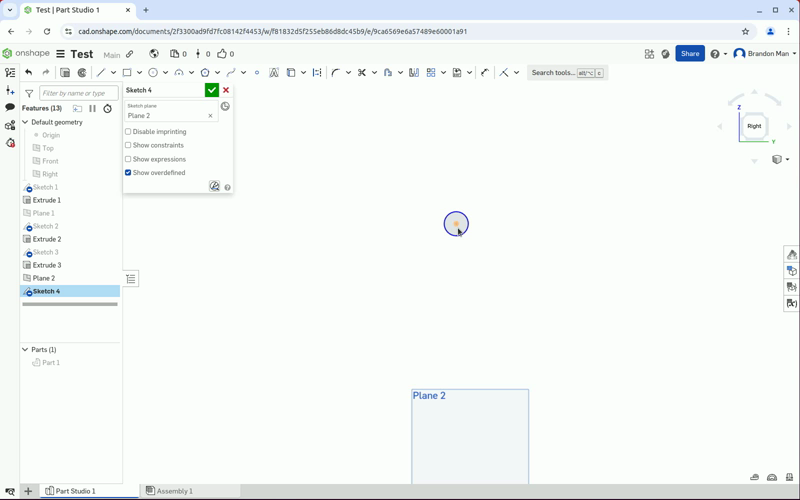
scroll(6)
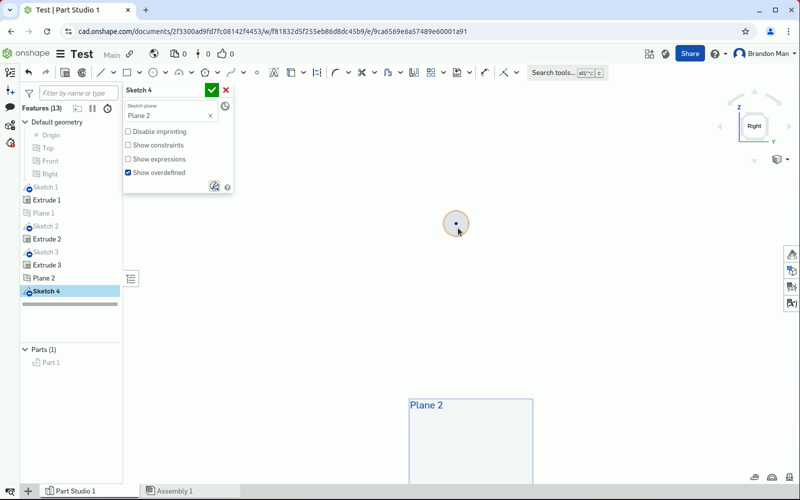
scroll(6)
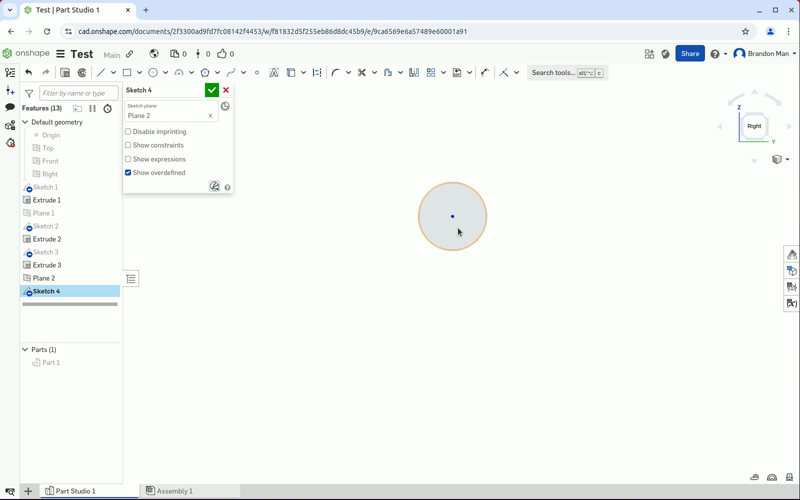
click(458, 227)
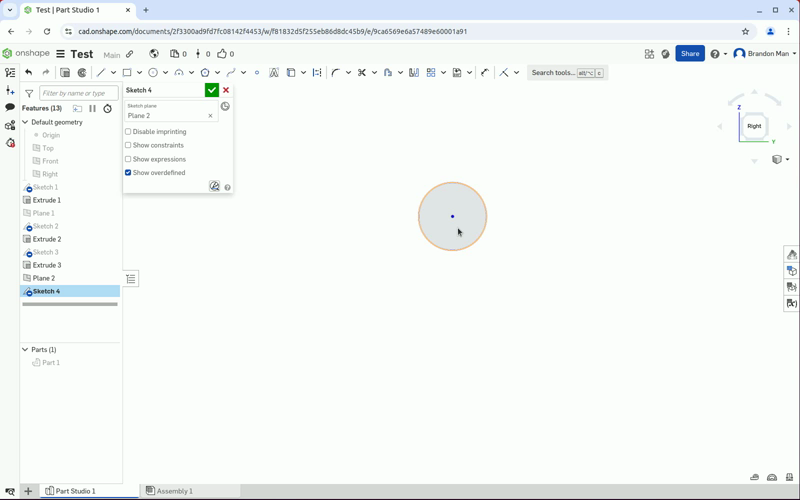
scroll(-6)
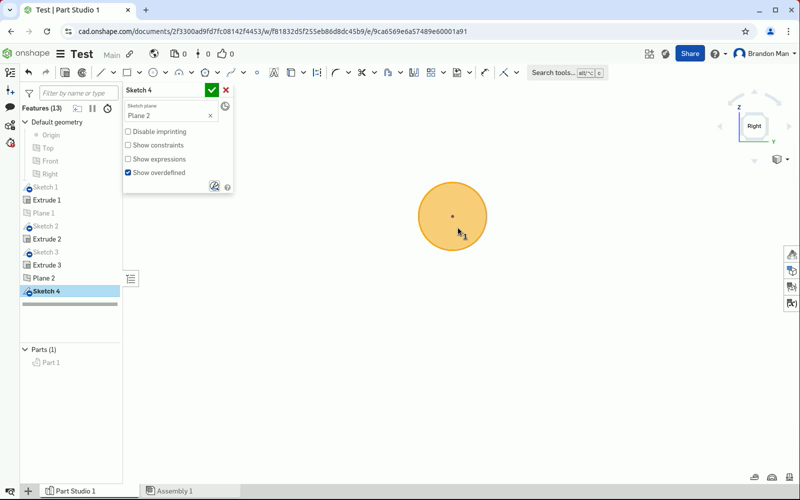
scroll(-6)
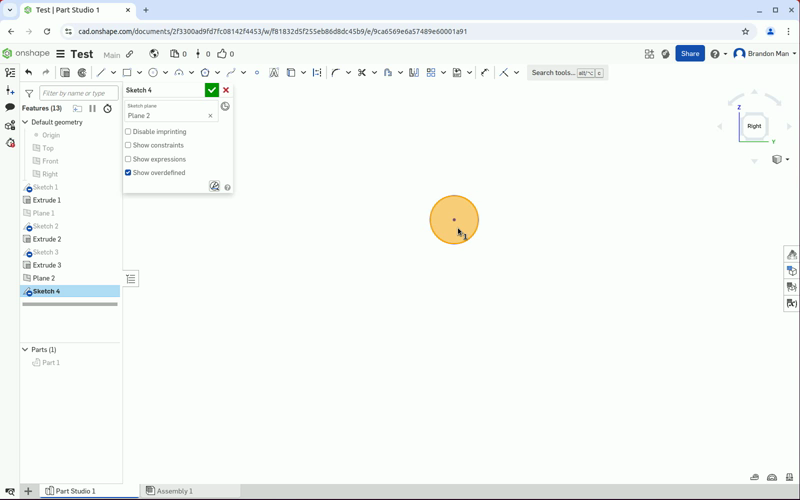
scroll(-6)
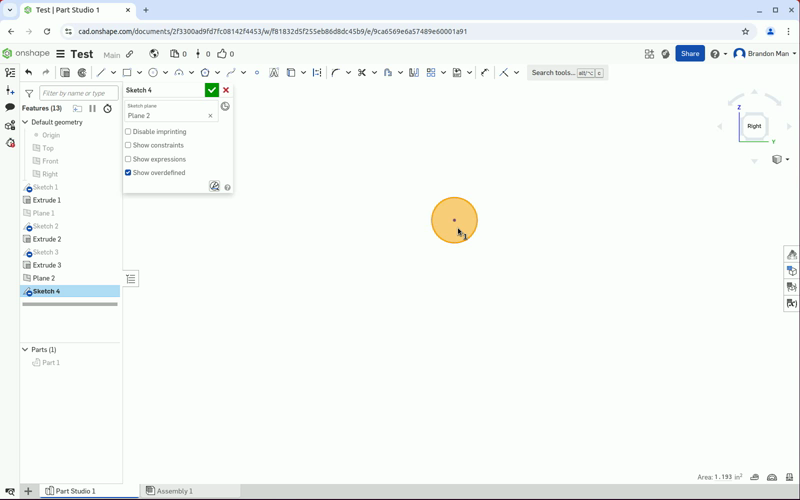
scroll(-6)
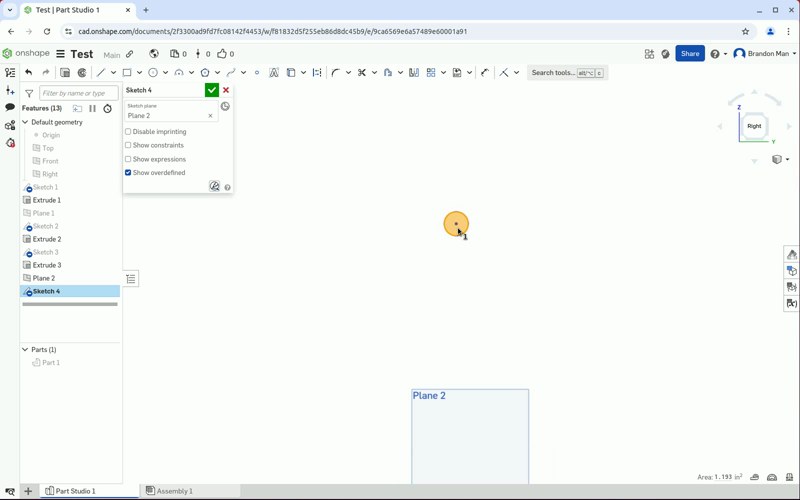
scroll(-6)
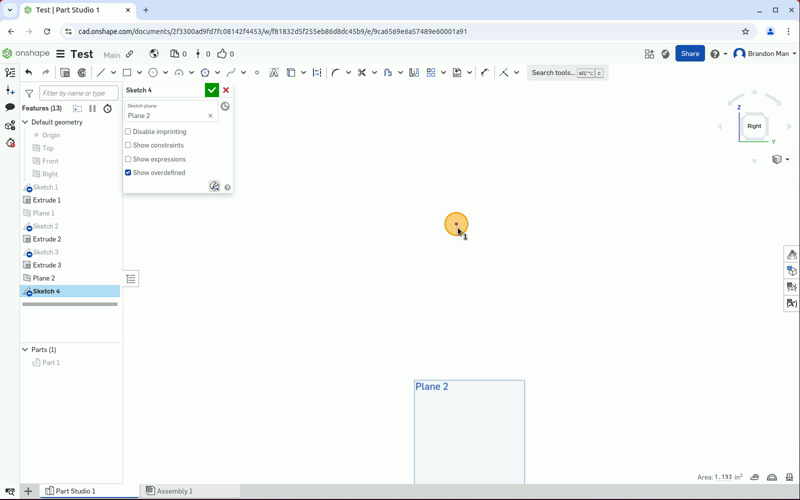
scroll(-6)
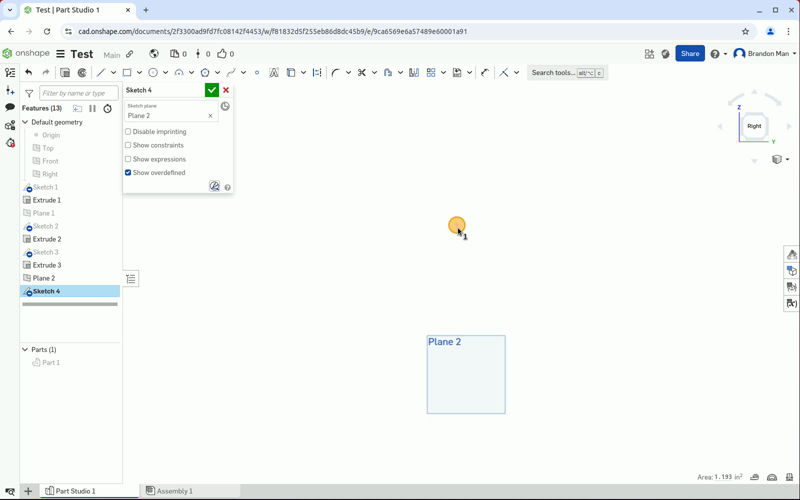
scroll(-6)
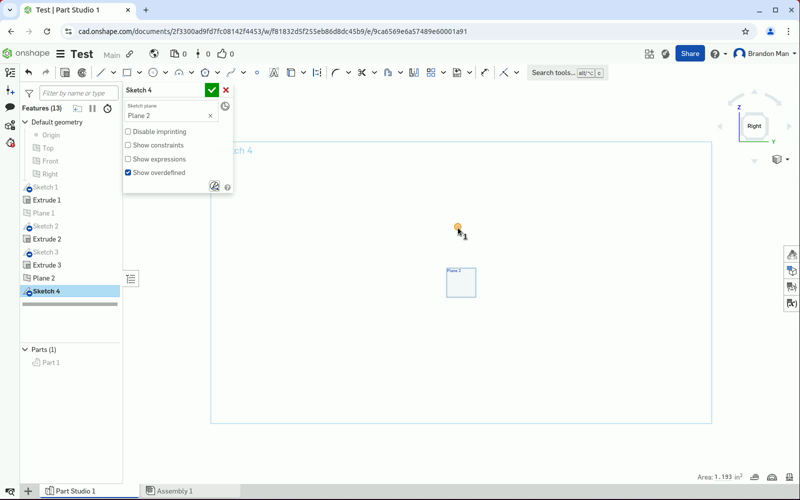
mouse_move(73, 352)
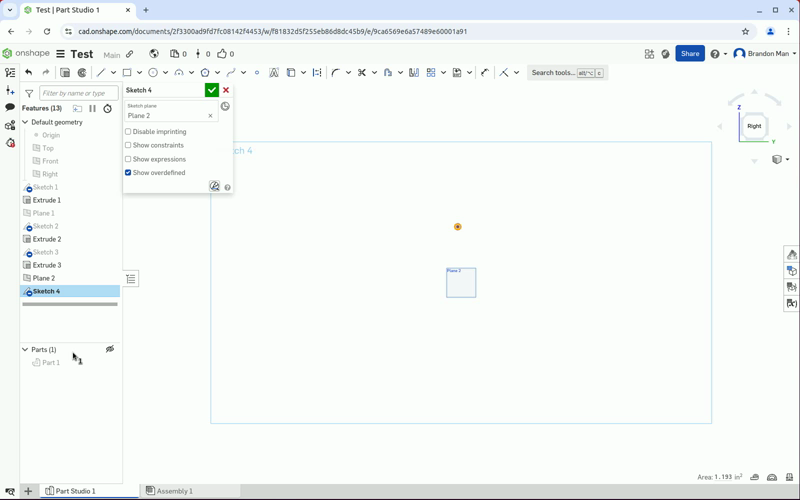
key(shift+y)
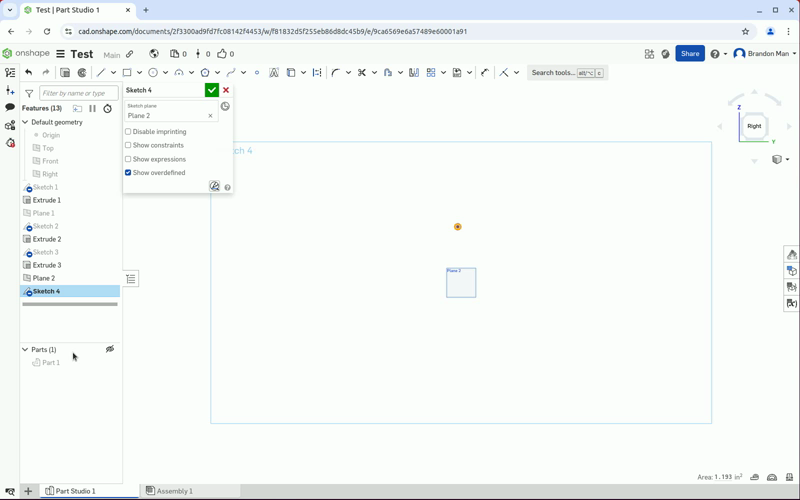
key(shift+e)
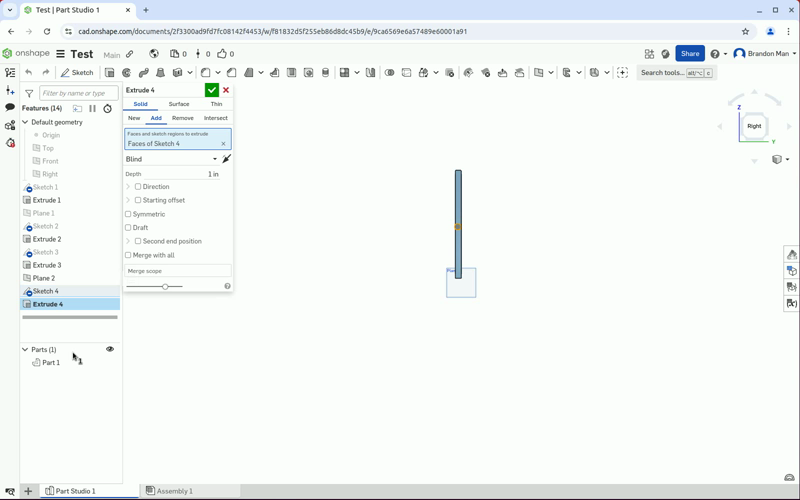
mouse_move(143, 106)
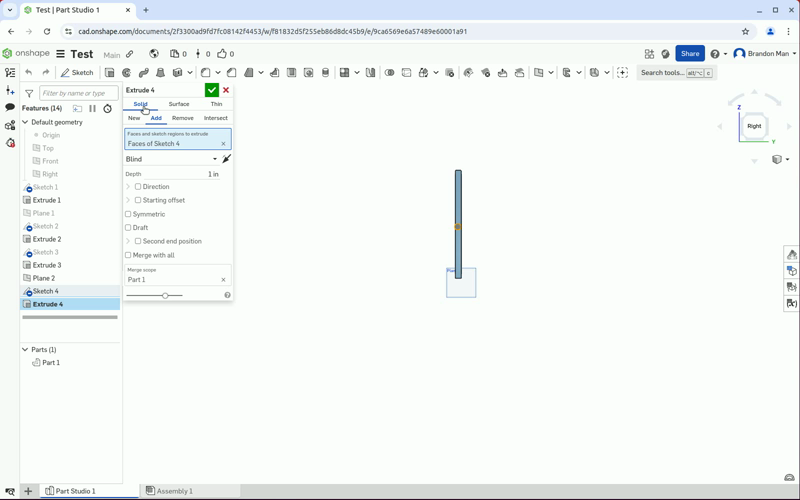
click(143, 106)
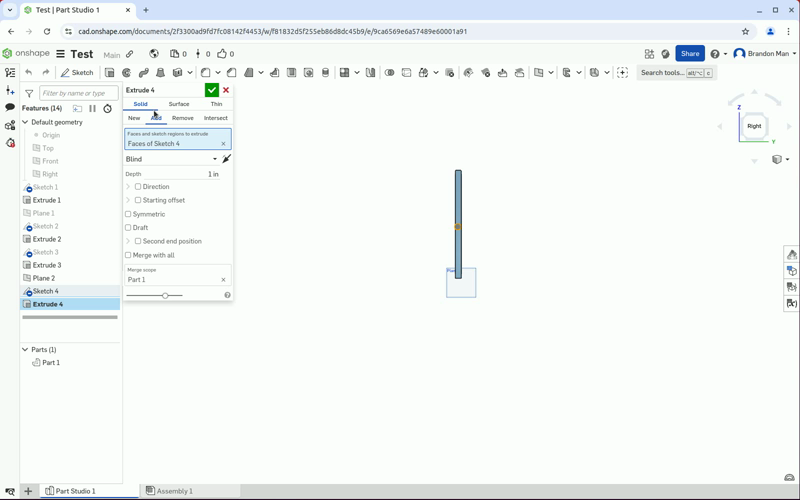
mouse_move(186, 120)
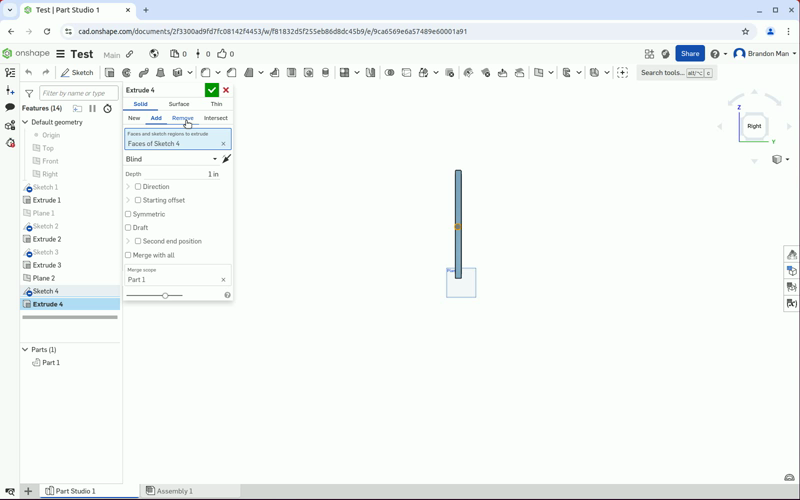
click(186, 120)
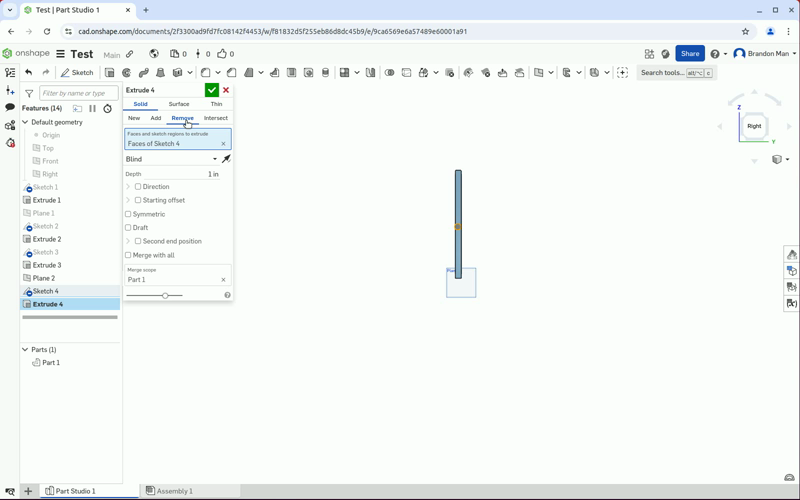
key(tab, 4)
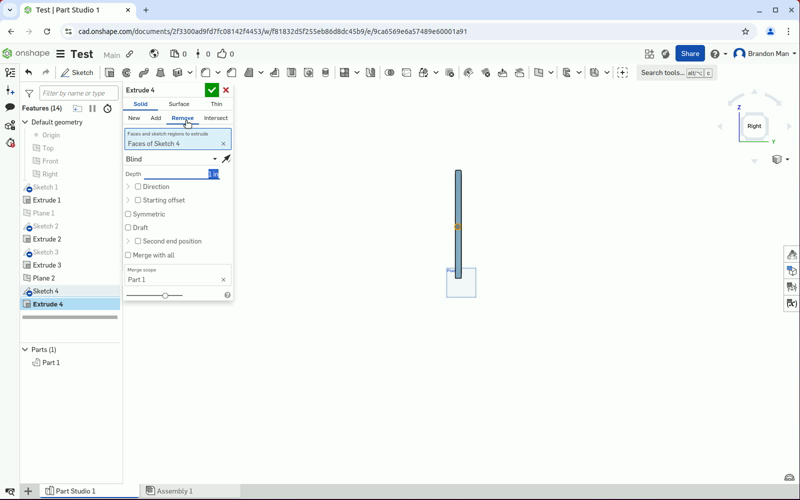
text(0.481)
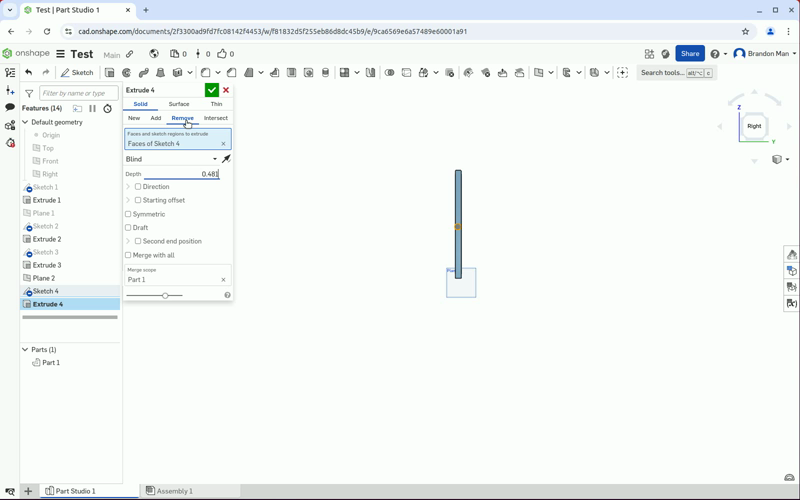
key(tab, 6)
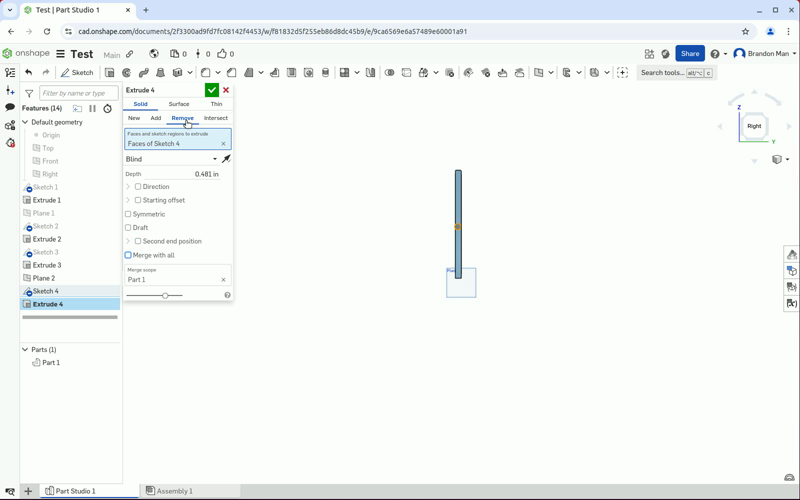
key(space)
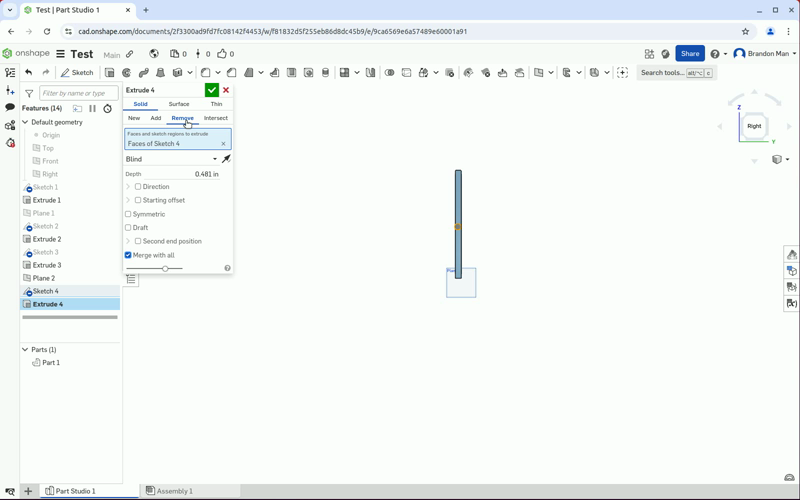
key(enter)
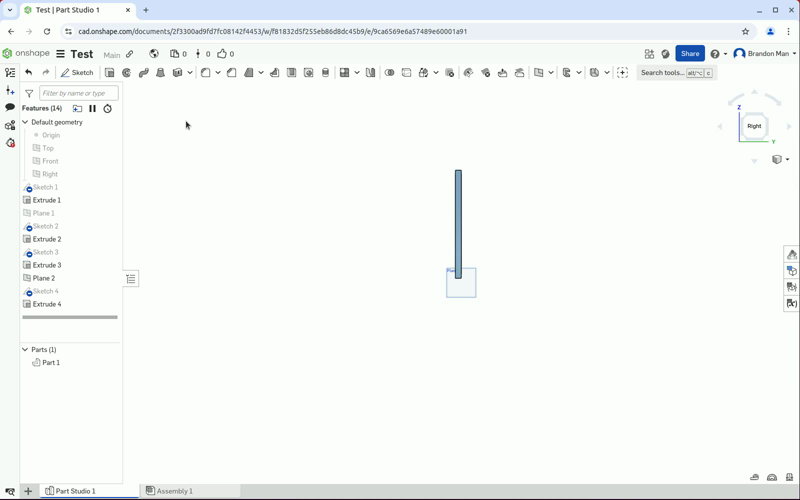
key(shift+h)
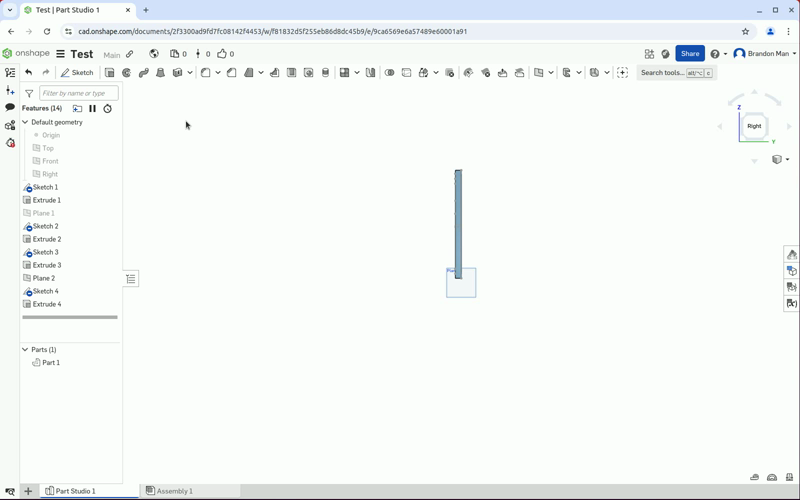
key(shift+h)
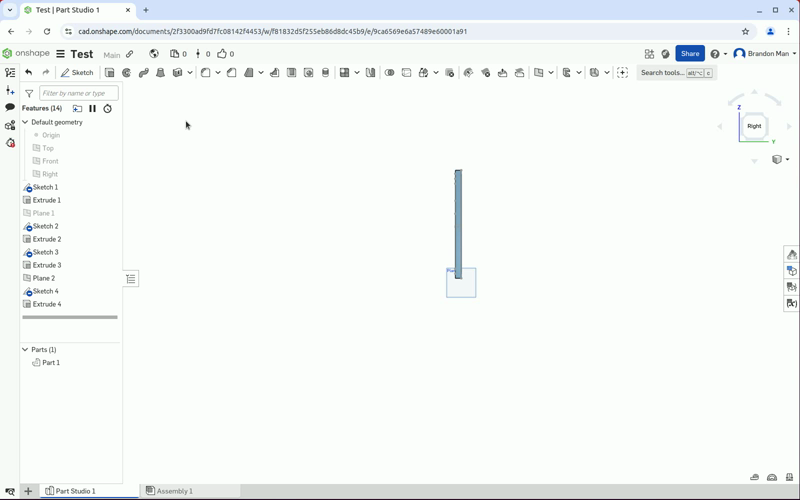
key(shift+7)
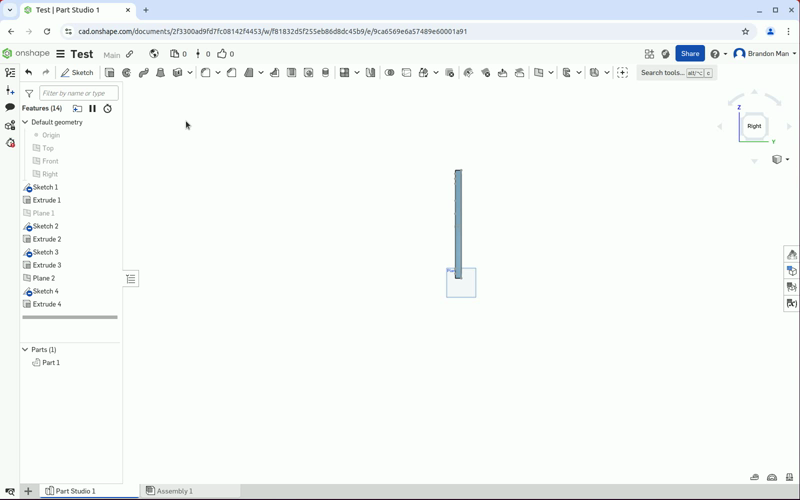
key(right, 2)
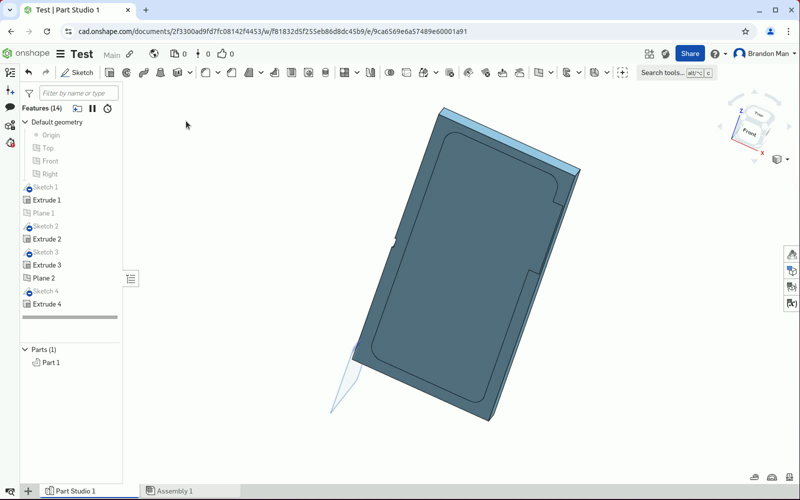
key(down, 2)
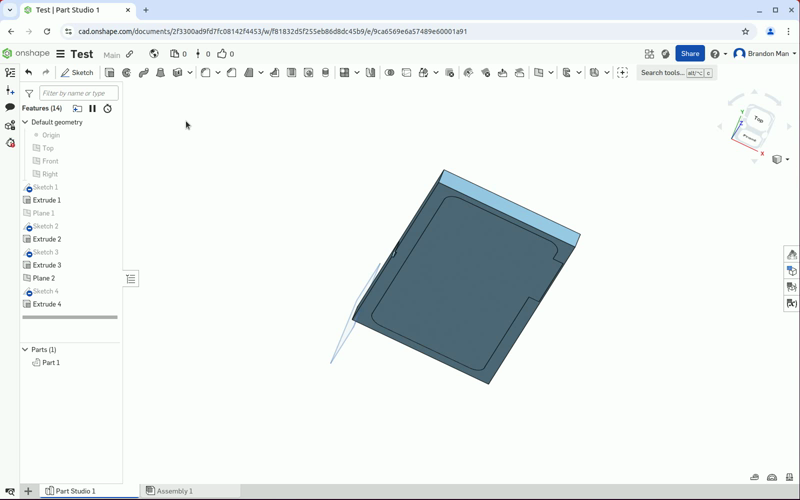
key(up, 2)
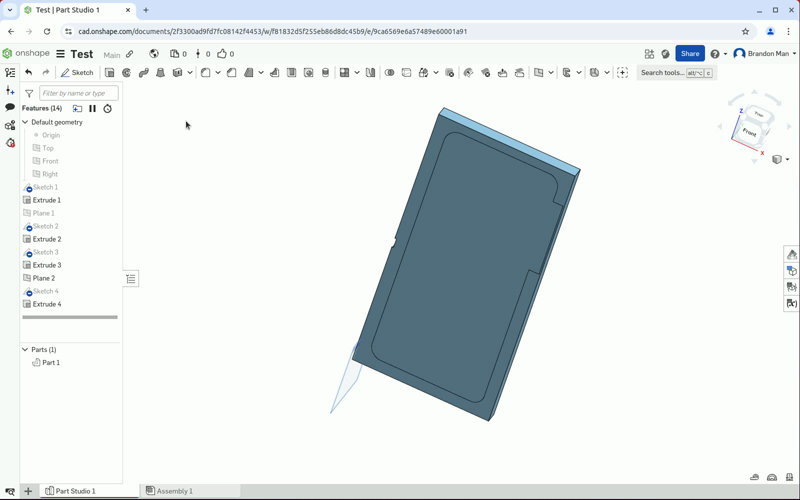
key(left, 2)
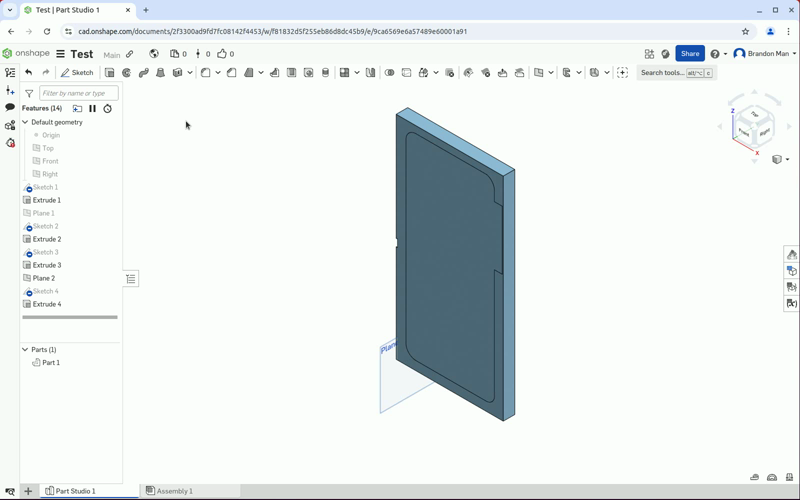
mouse_move(73, 189)
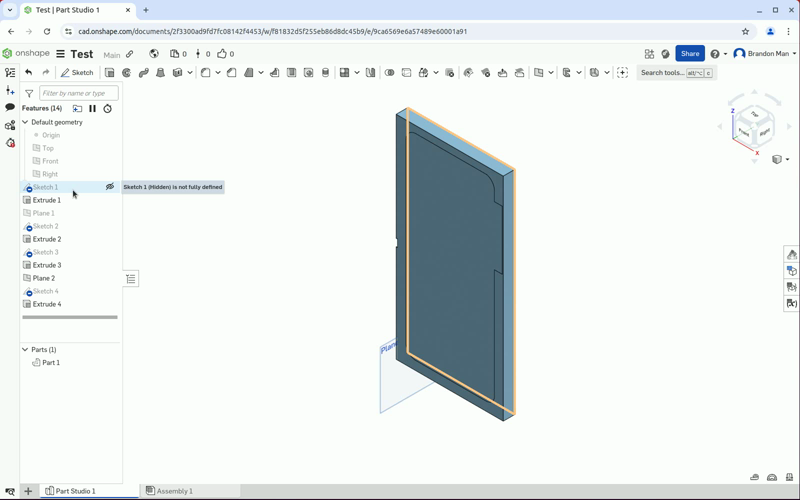
click(73, 189)